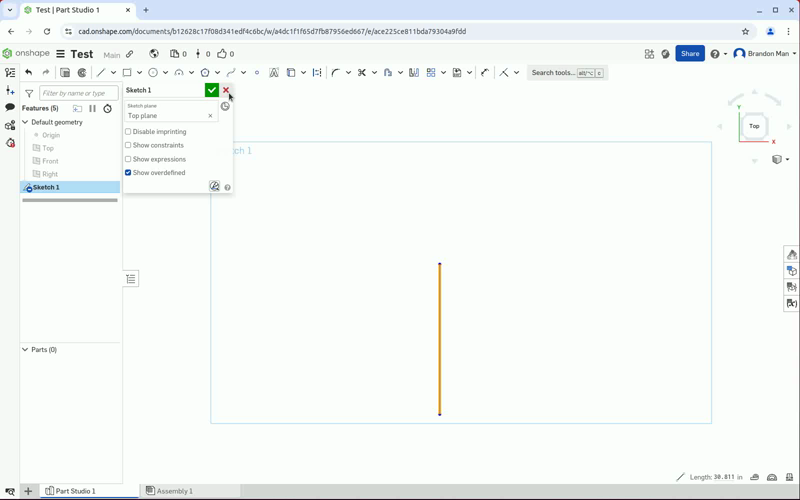
key(shift+h)
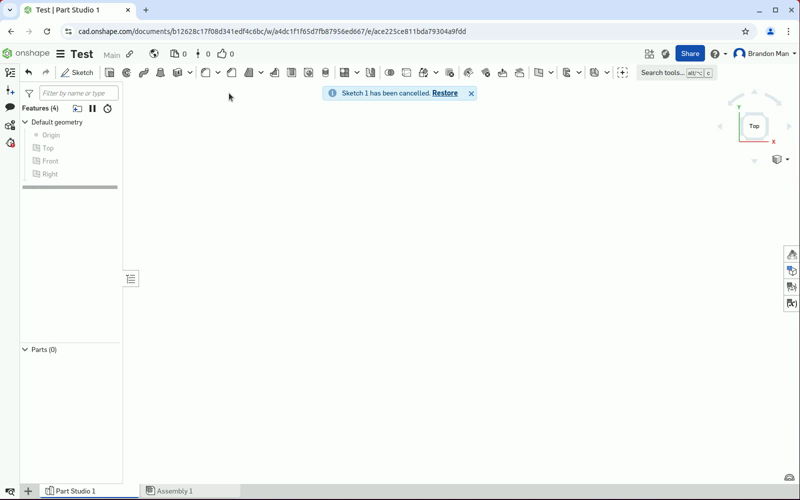
mouse_move(73, 352)
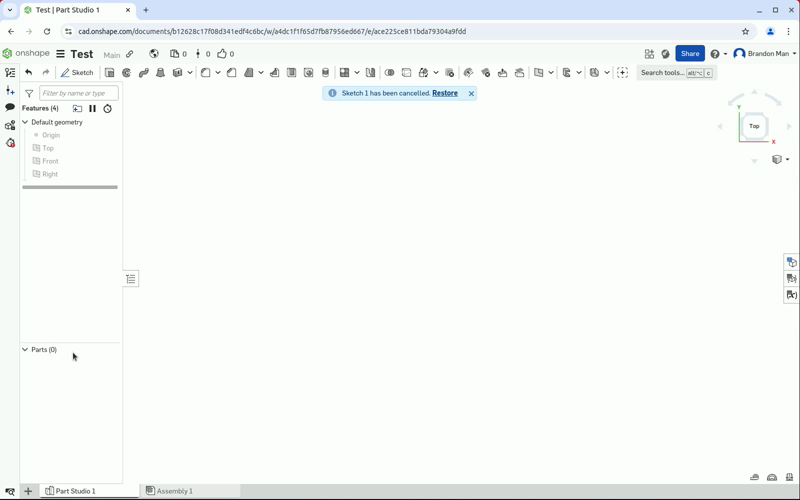
key(y)
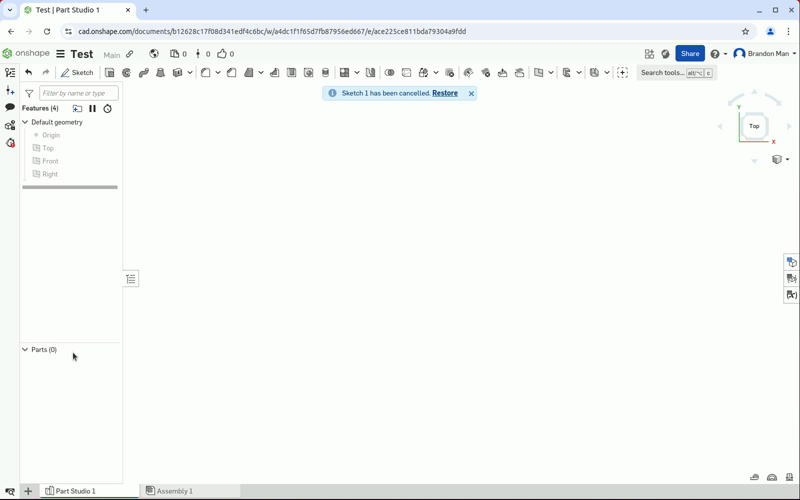
key(shift+p)
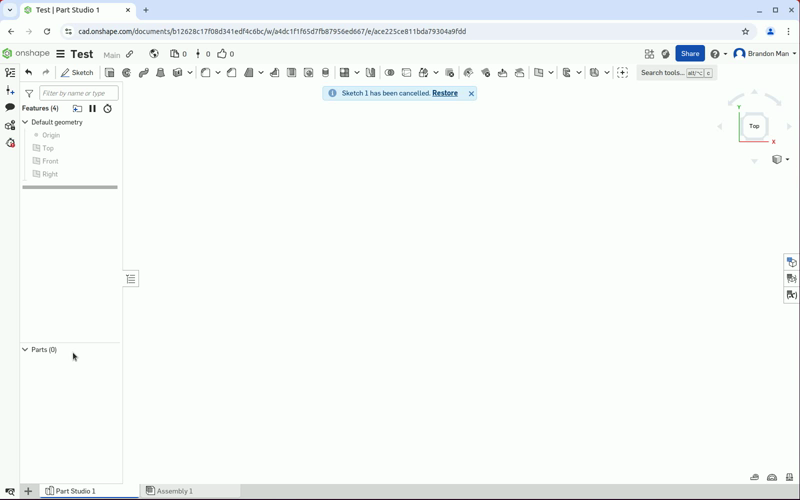
key(space)
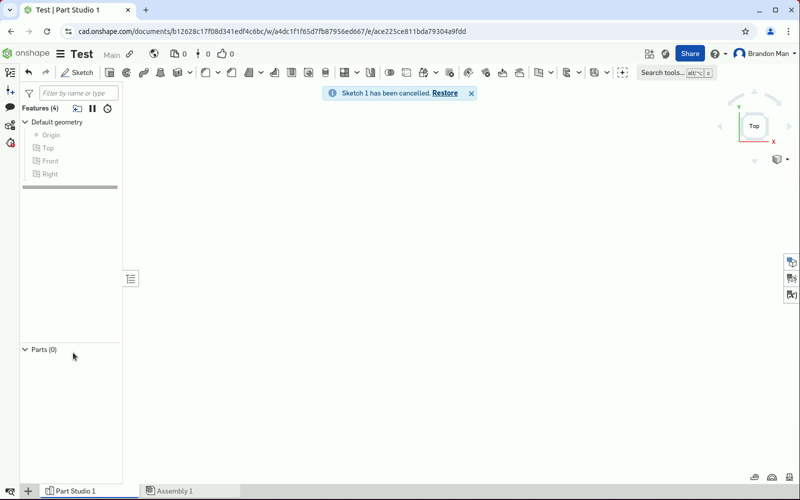
key_down(shift)
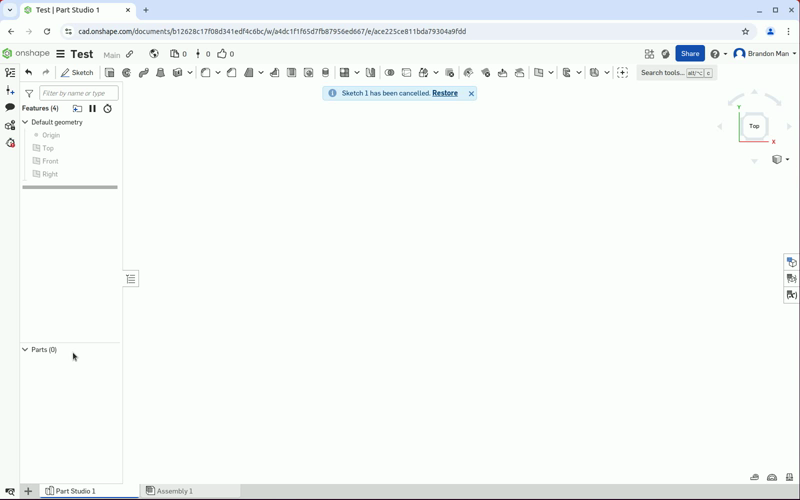
key(up)
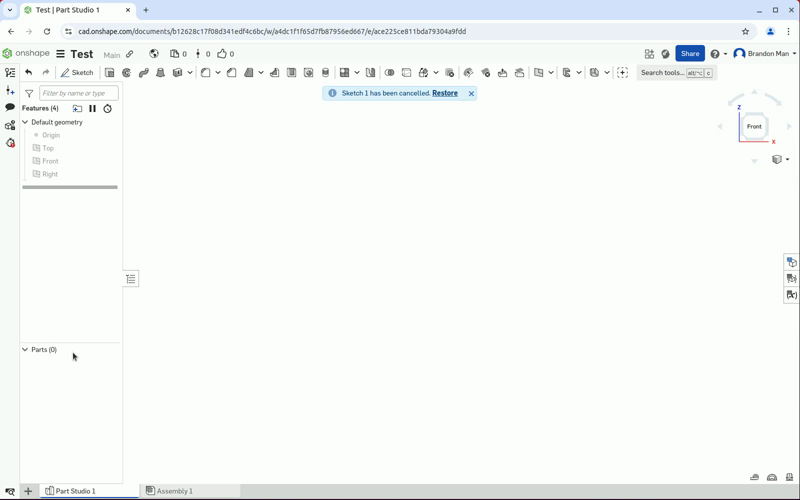
key_up(shift)
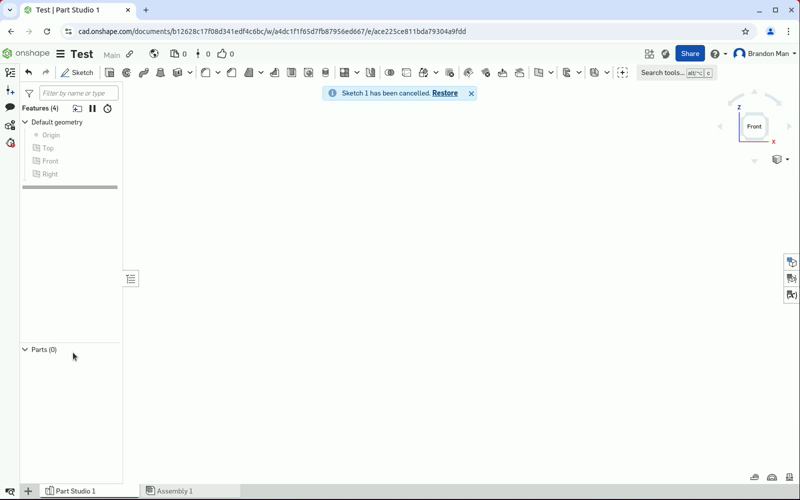
mouse_move(73, 352)
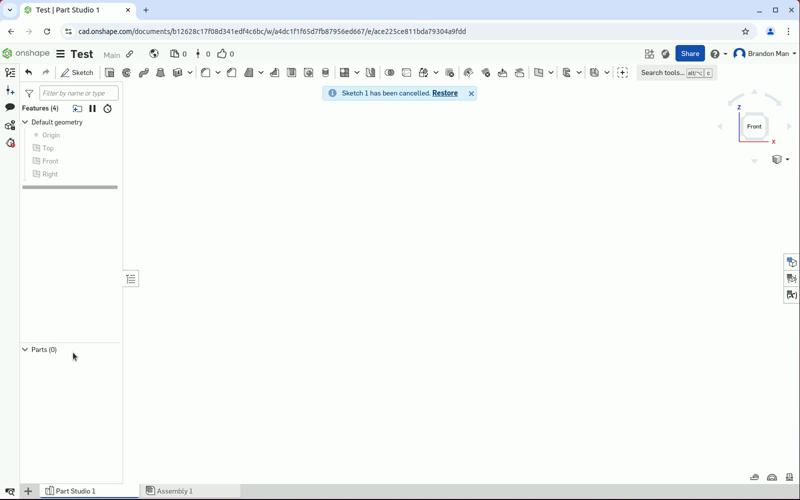
key(shift+y)
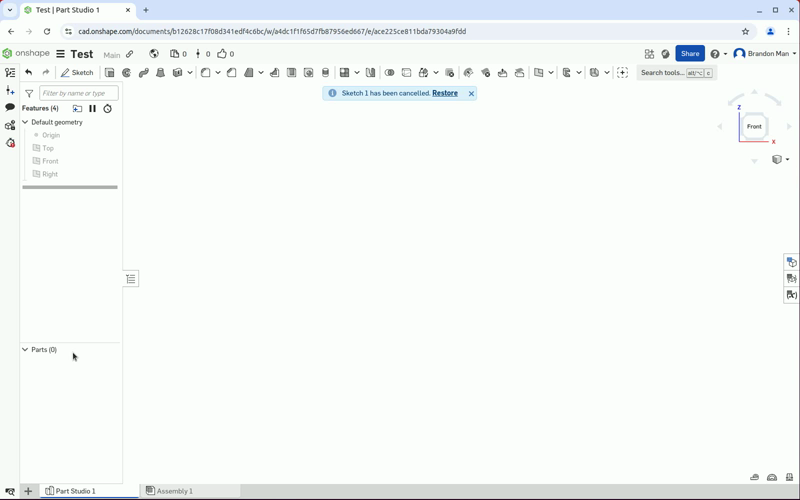
key(shift+s)
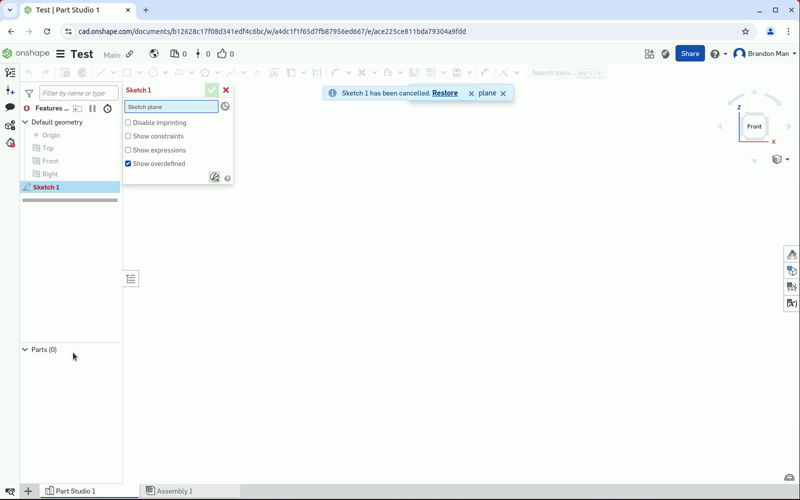
mouse_move(73, 163)
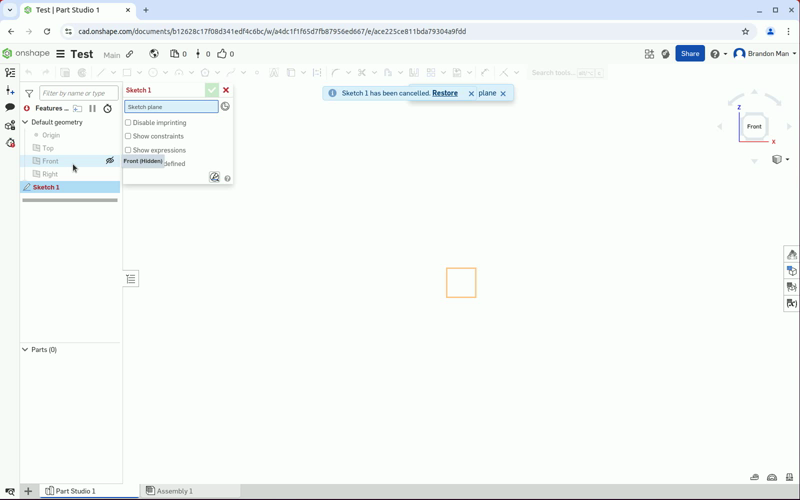
click(73, 163)
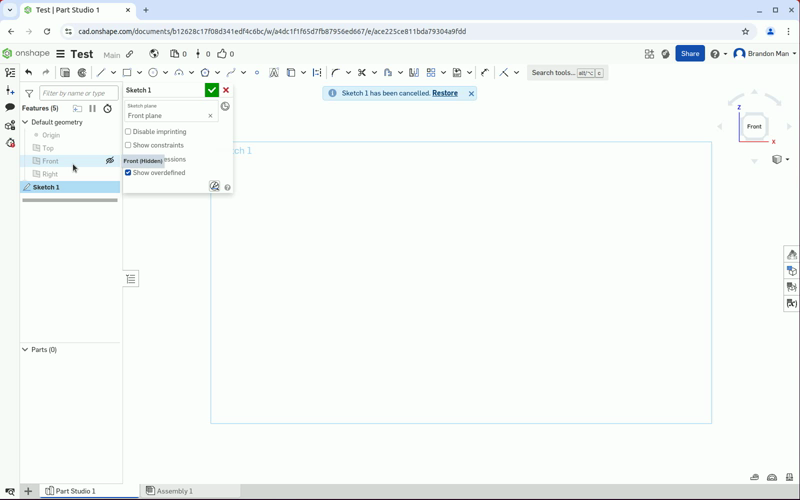
mouse_move(73, 352)
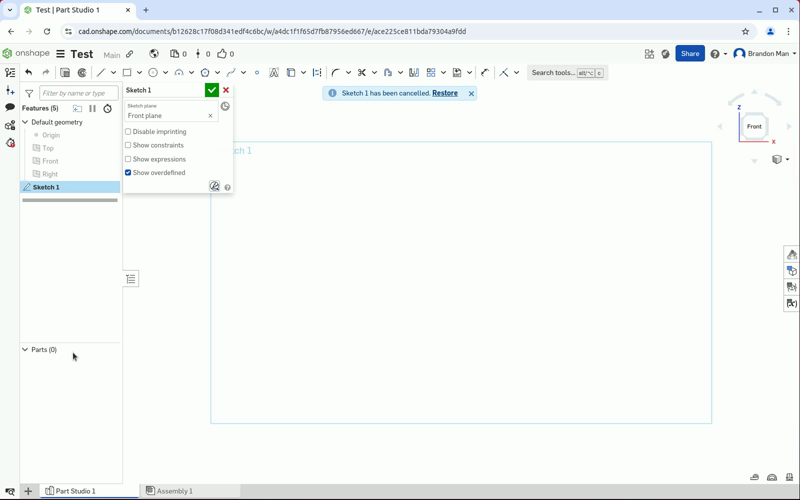
key(y)
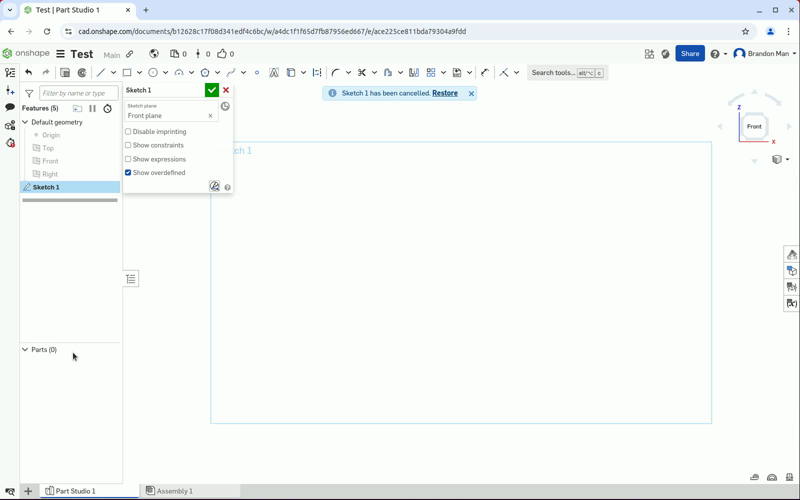
key(l)
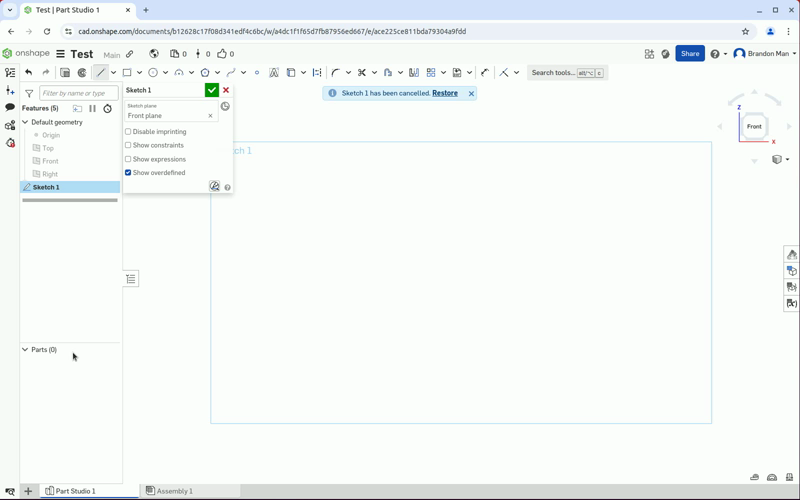
key_down(shift)
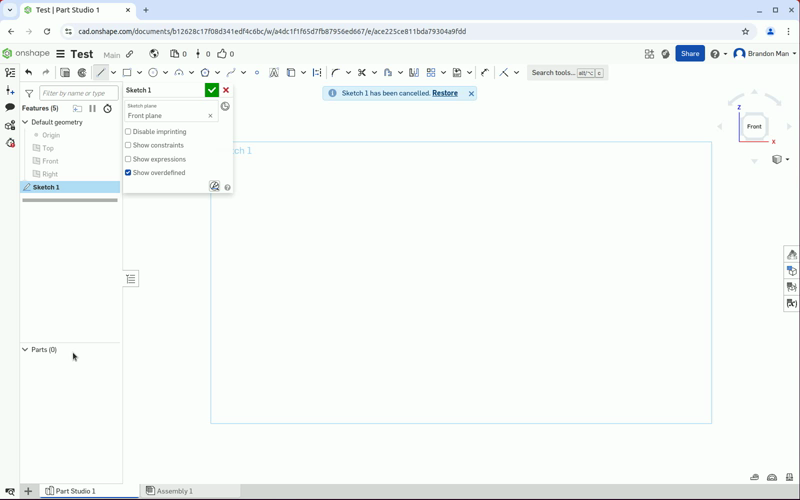
mouse_move(460, 282)
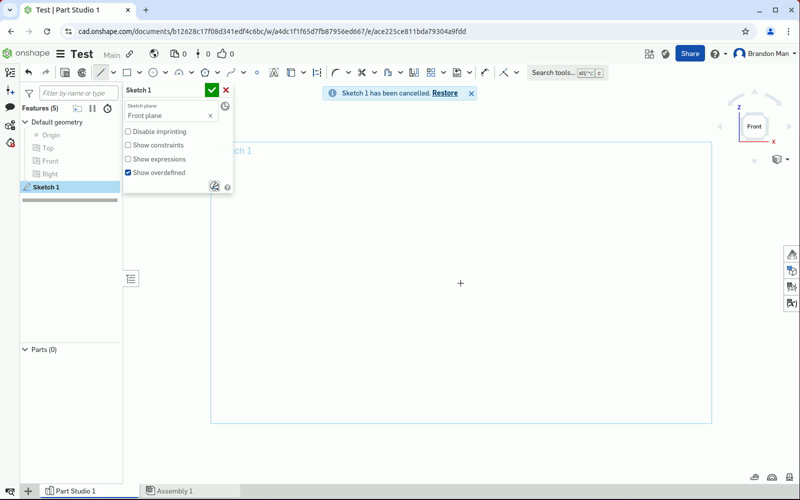
click(460, 282)
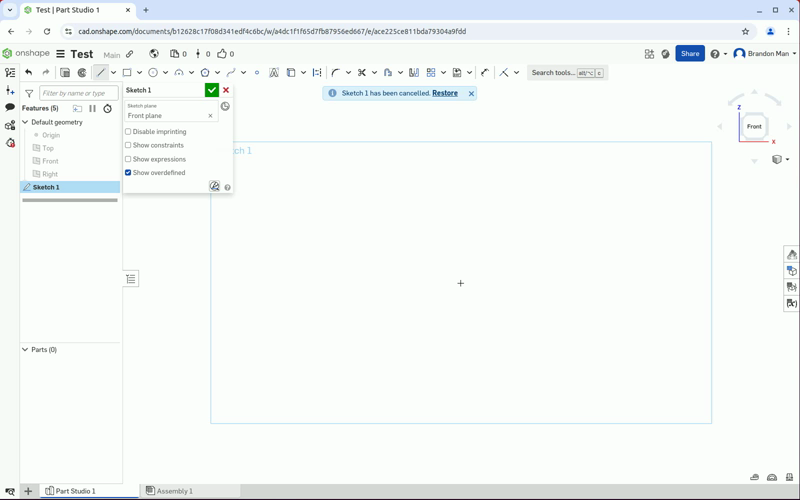
key_up(shift)
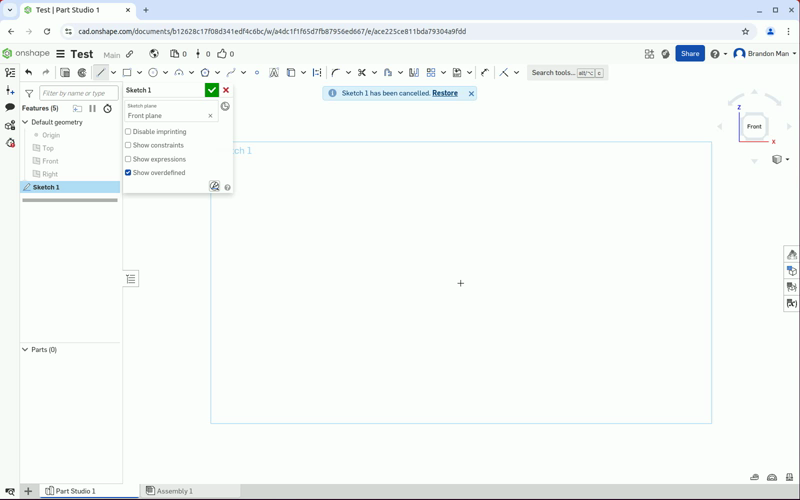
key_down(shift)
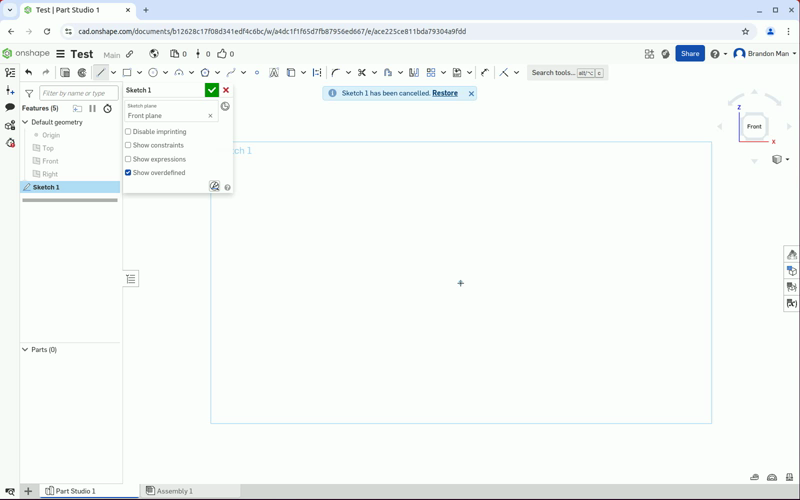
mouse_move(490, 282)
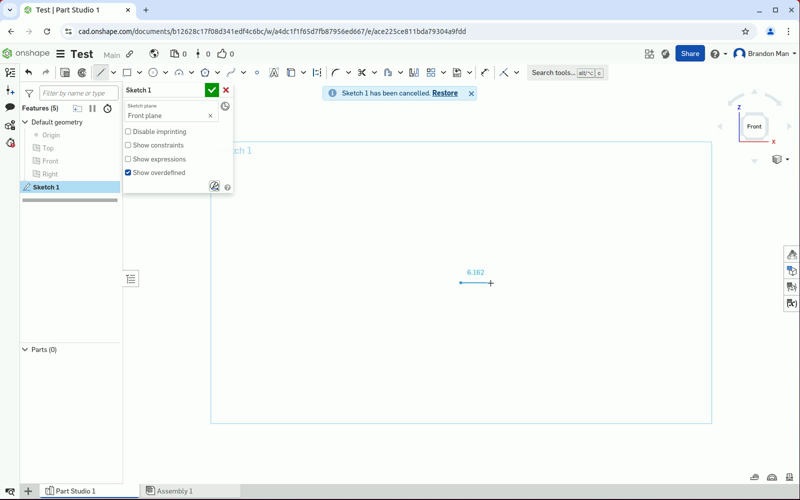
mouse_move(464, 282)
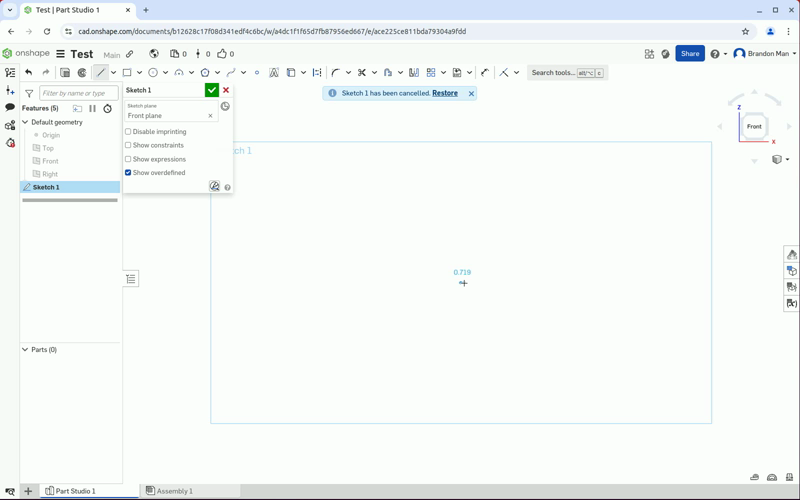
scroll(6)
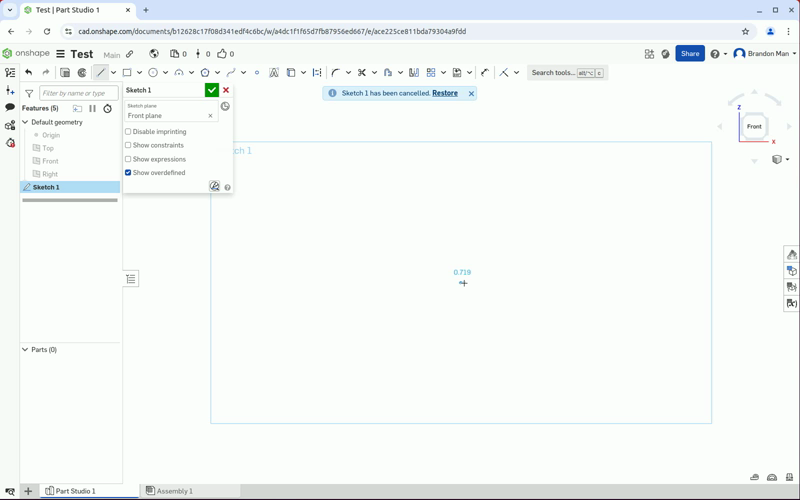
scroll(6)
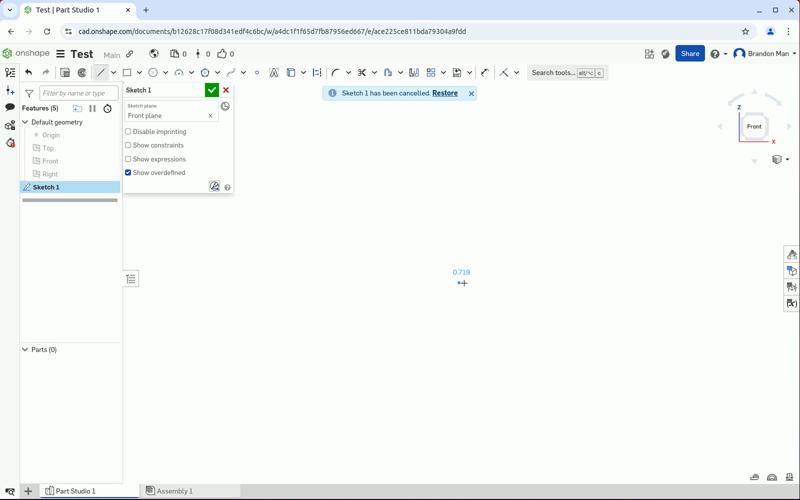
scroll(6)
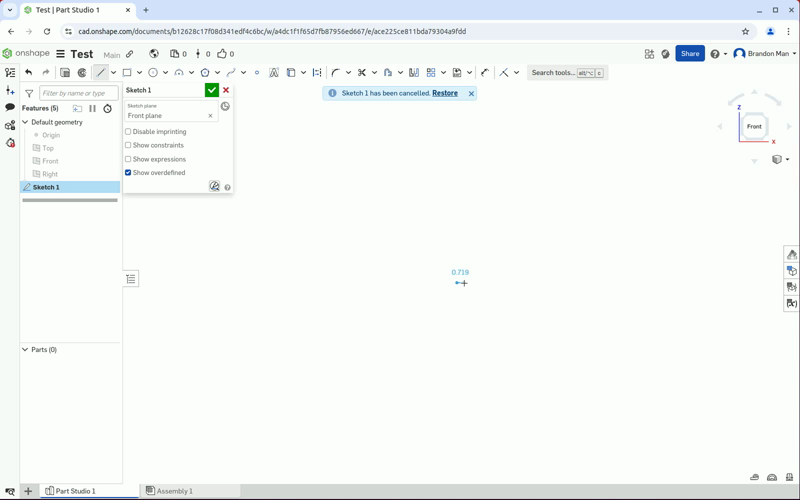
scroll(6)
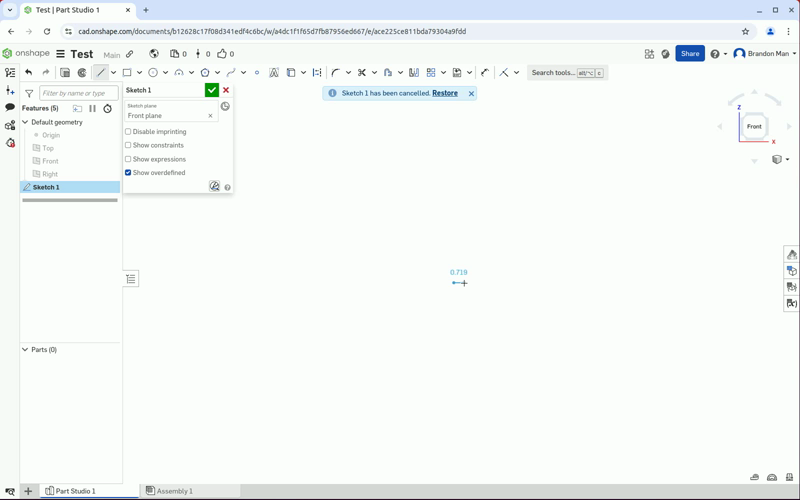
scroll(6)
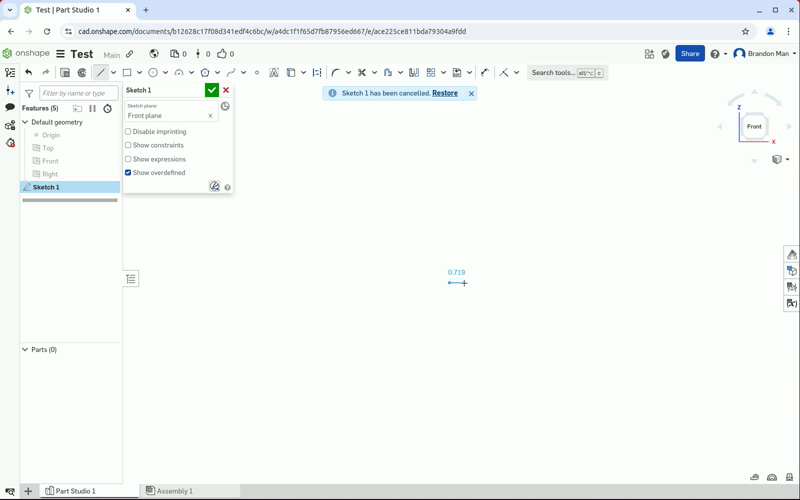
scroll(6)
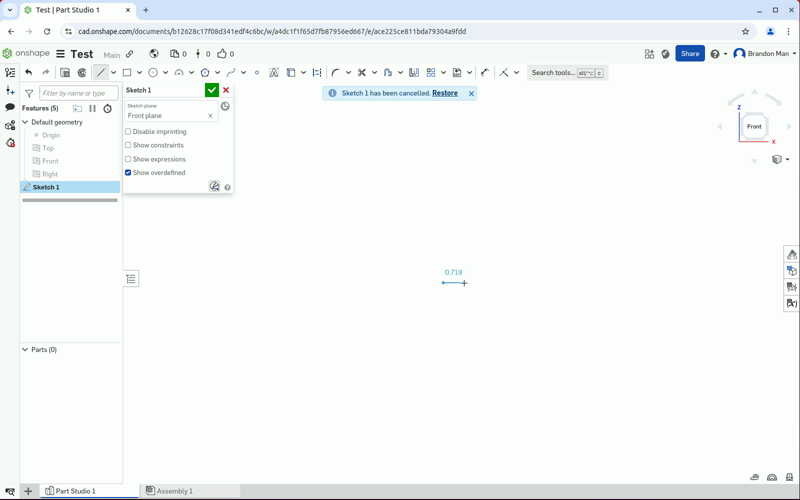
scroll(6)
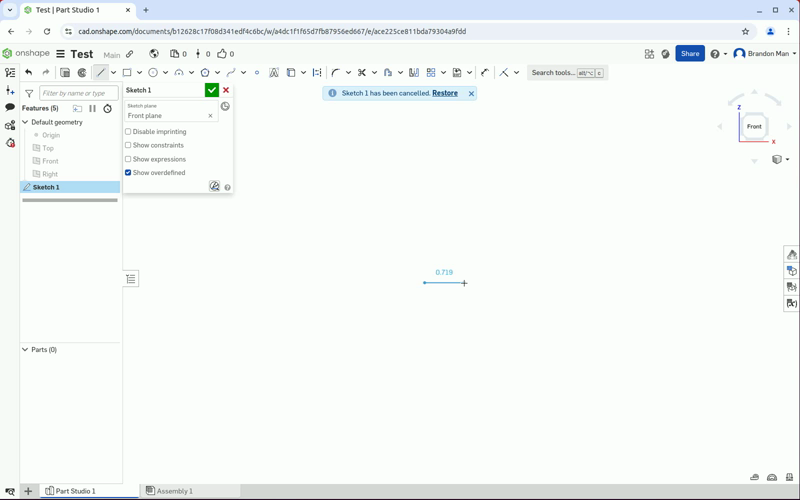
click(464, 282)
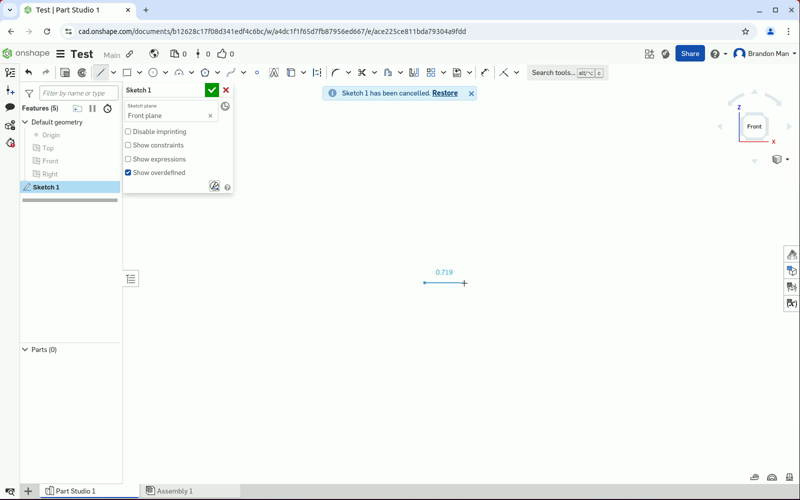
scroll(-6)
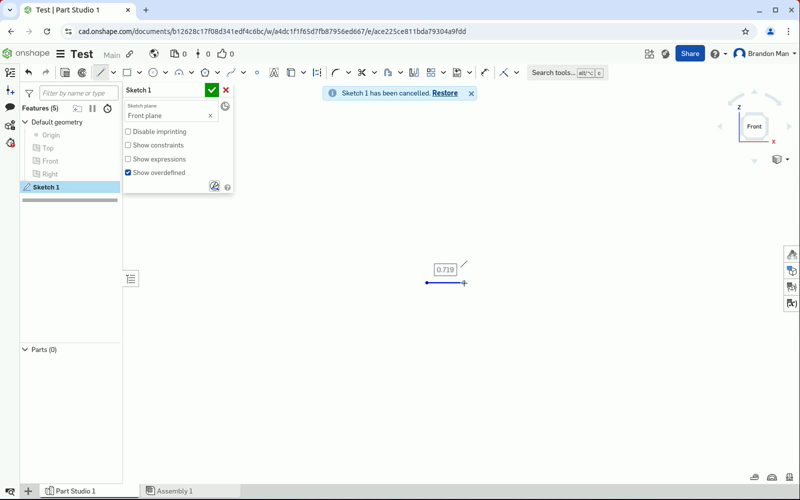
scroll(-6)
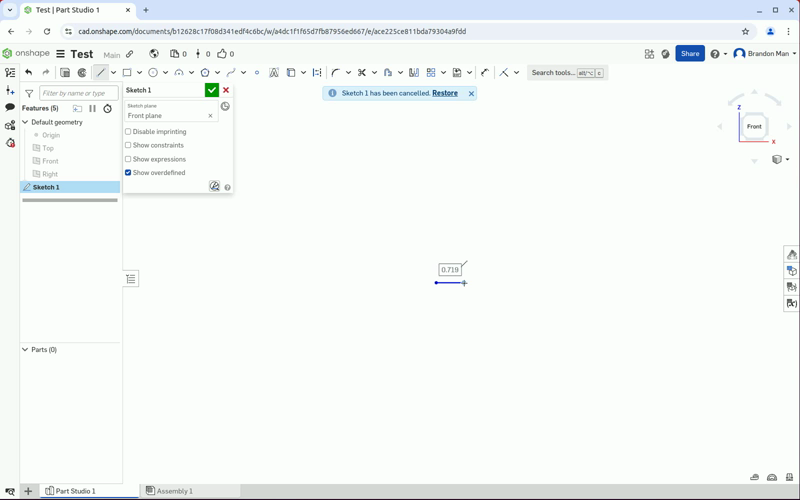
scroll(-6)
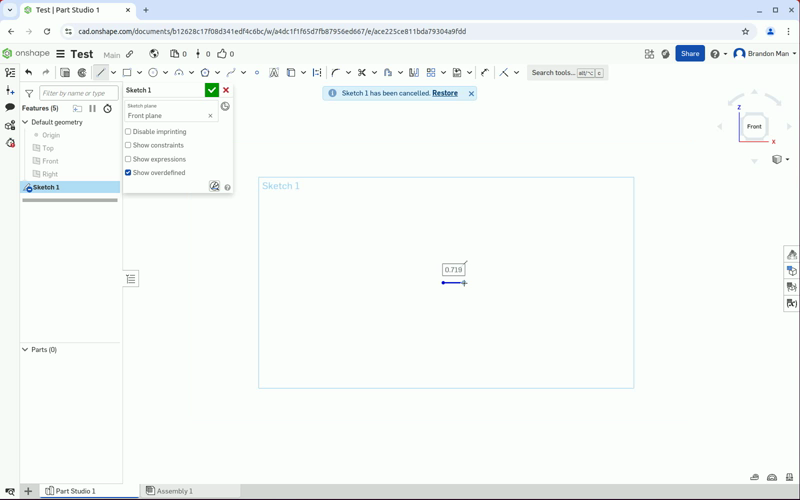
scroll(-6)
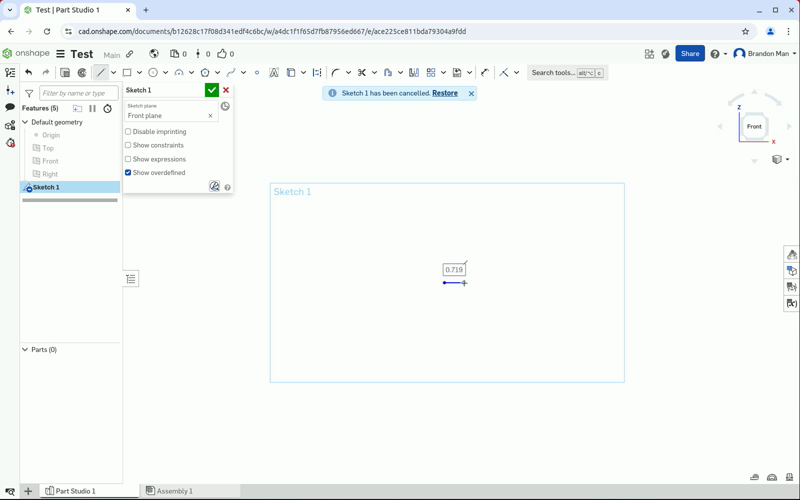
scroll(-6)
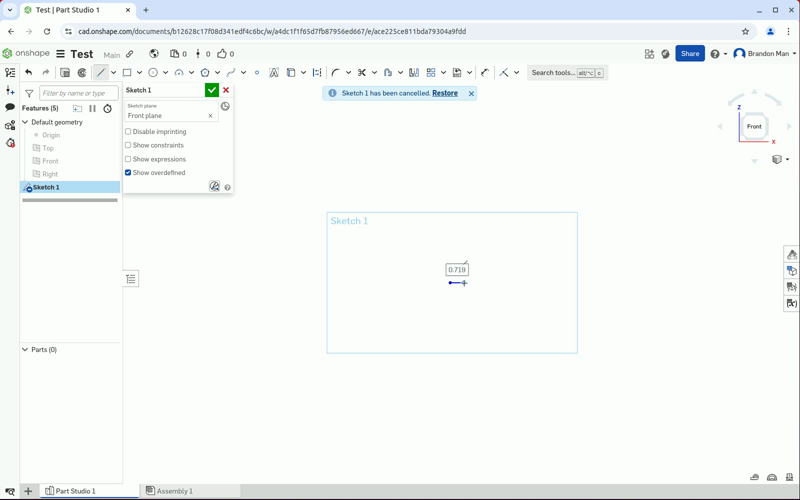
scroll(-6)
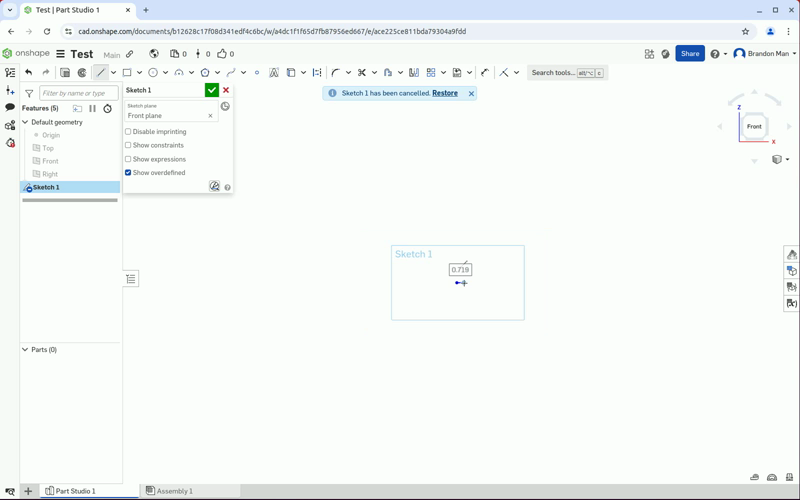
scroll(-6)
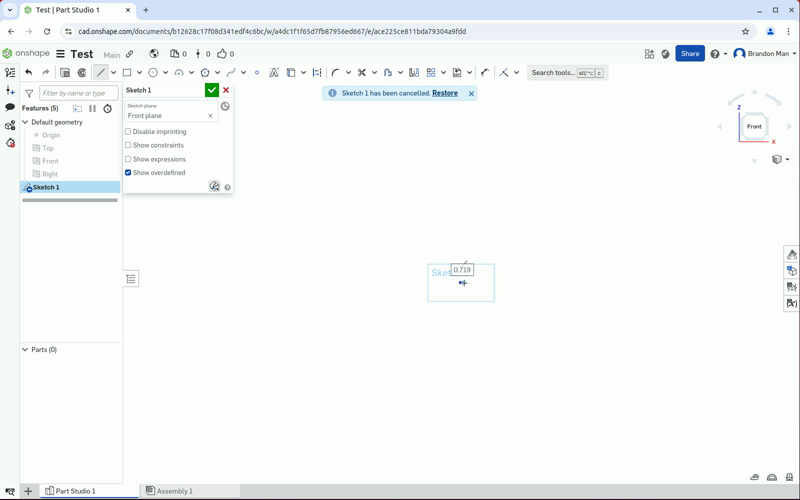
key_up(shift)
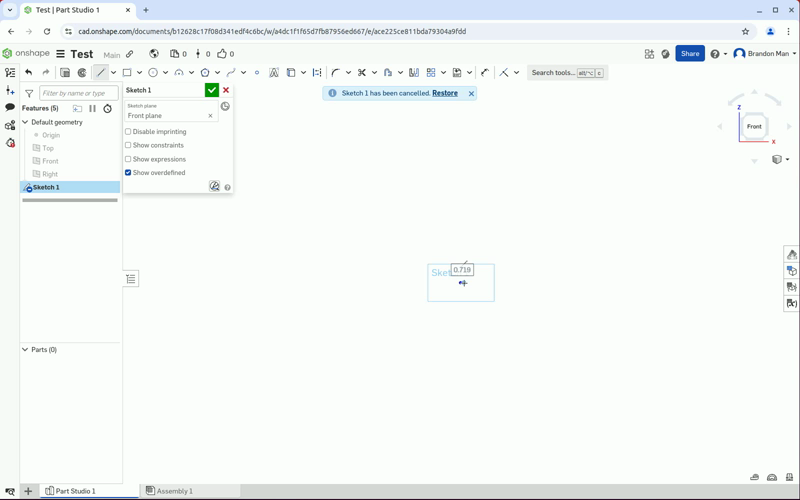
key_down(shift)
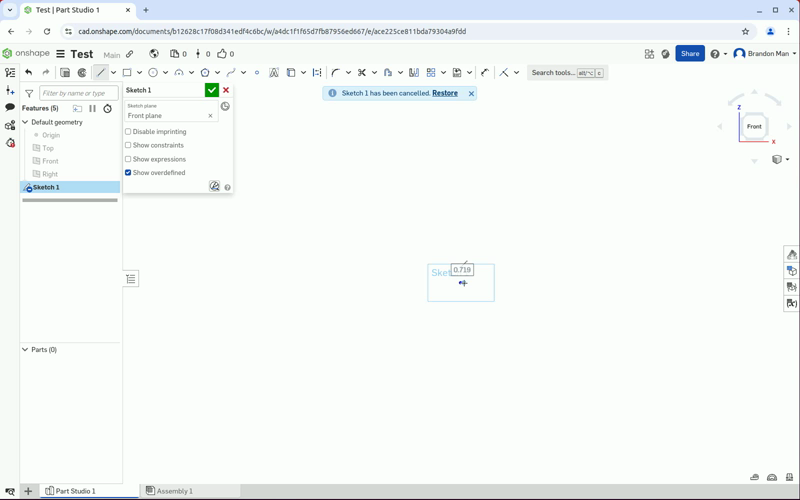
mouse_move(494, 282)
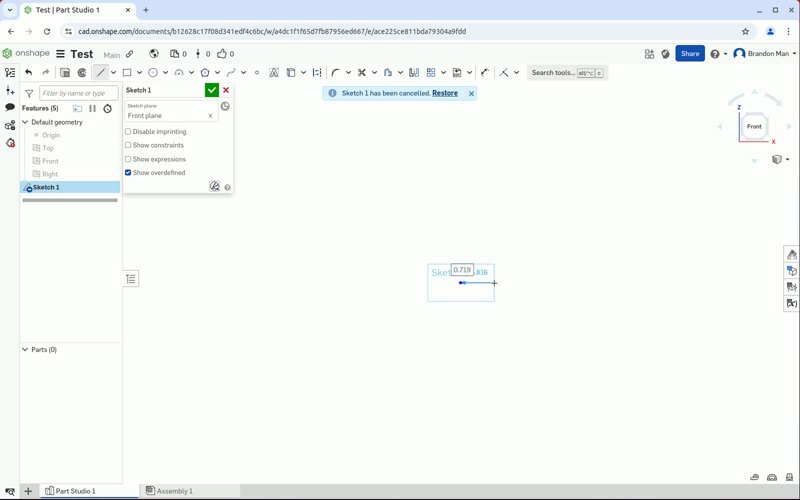
mouse_move(464, 281)
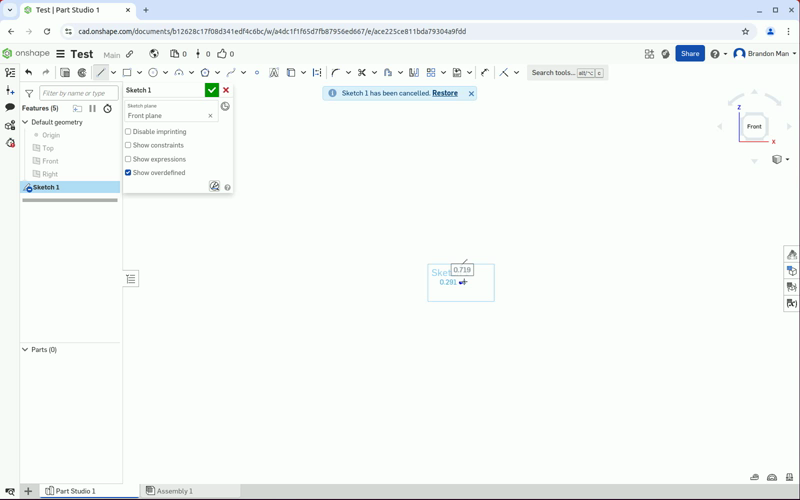
scroll(6)
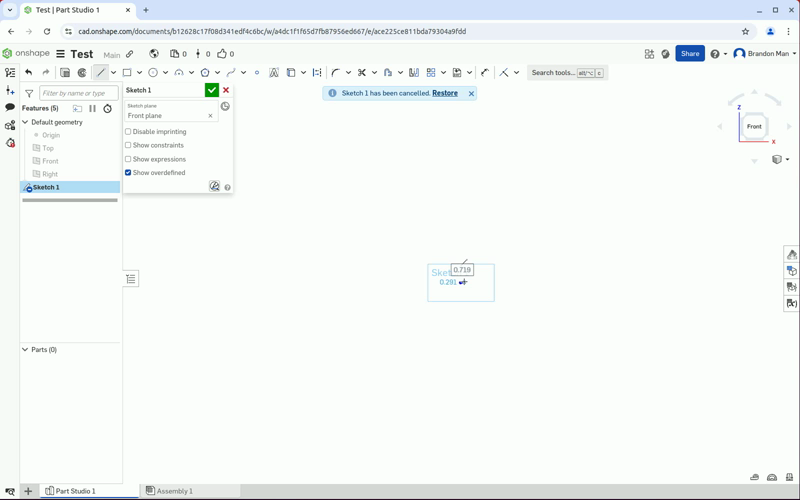
scroll(6)
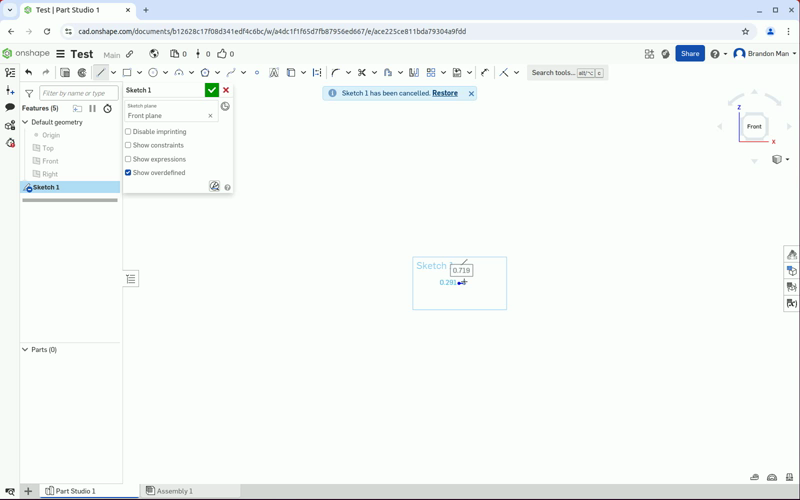
scroll(6)
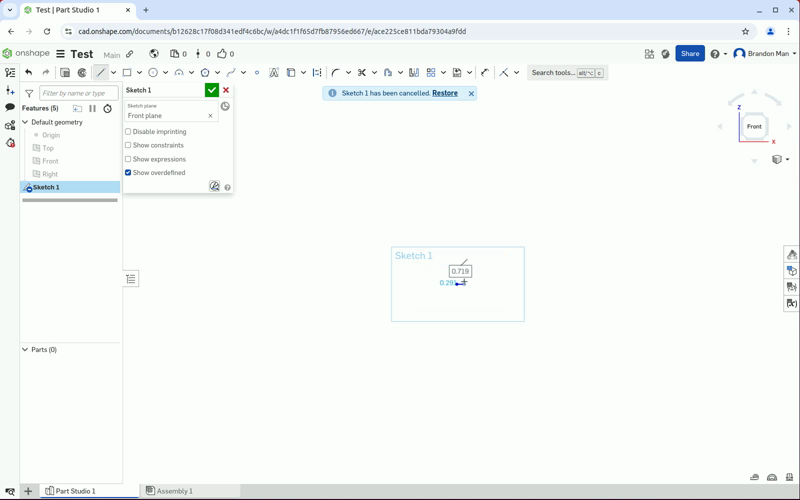
scroll(6)
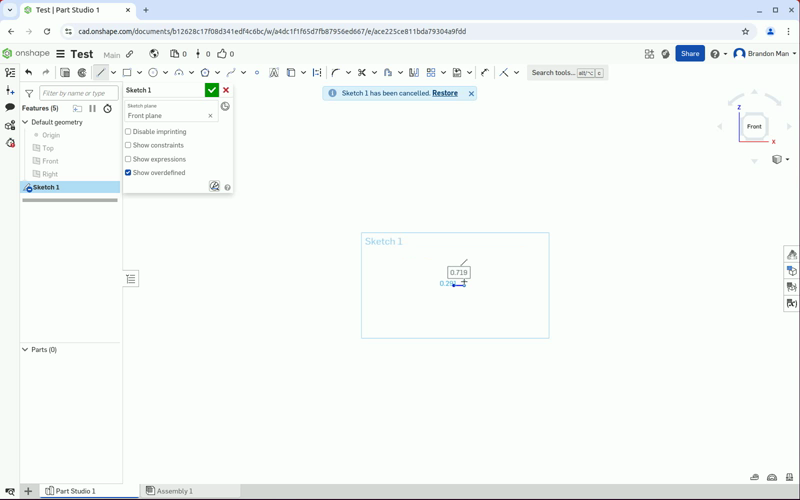
scroll(6)
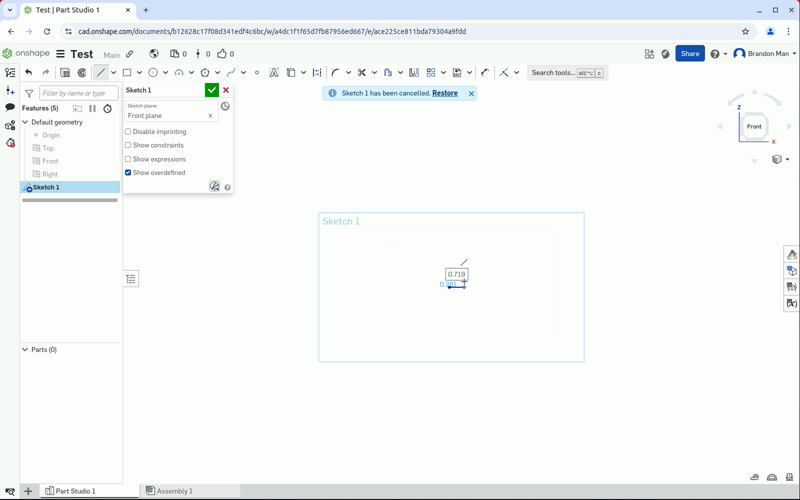
scroll(6)
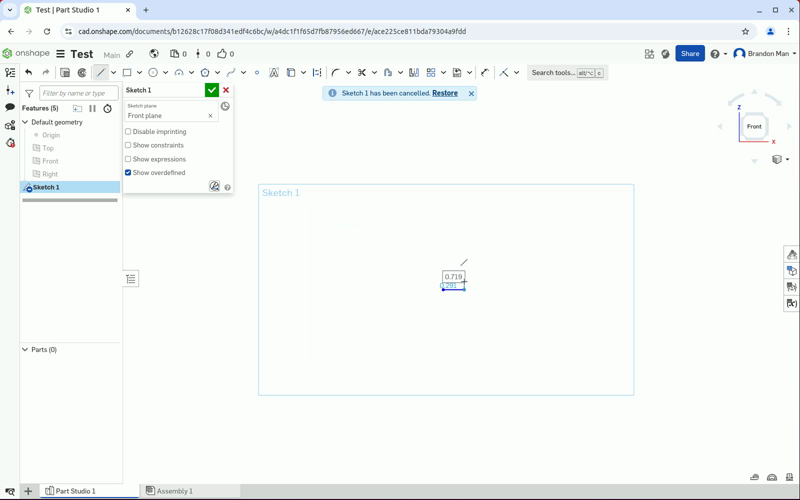
scroll(6)
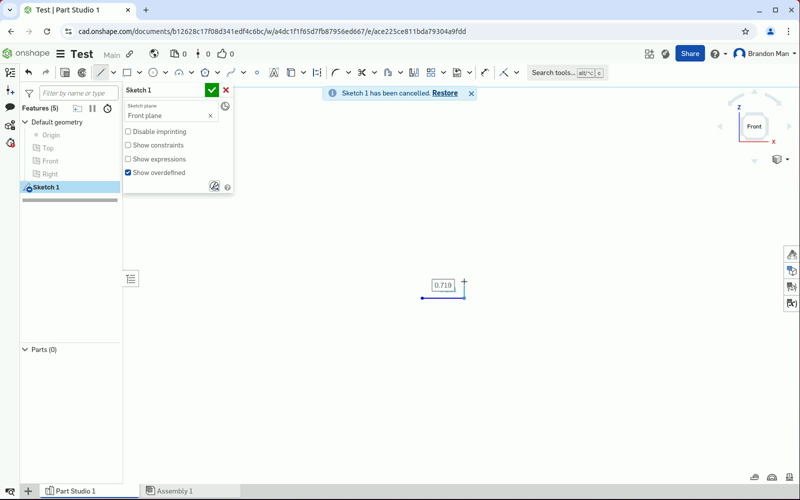
click(464, 281)
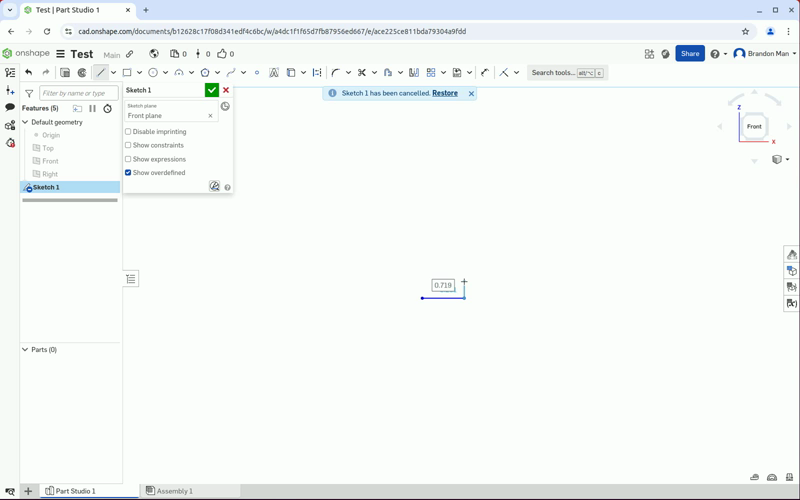
scroll(-6)
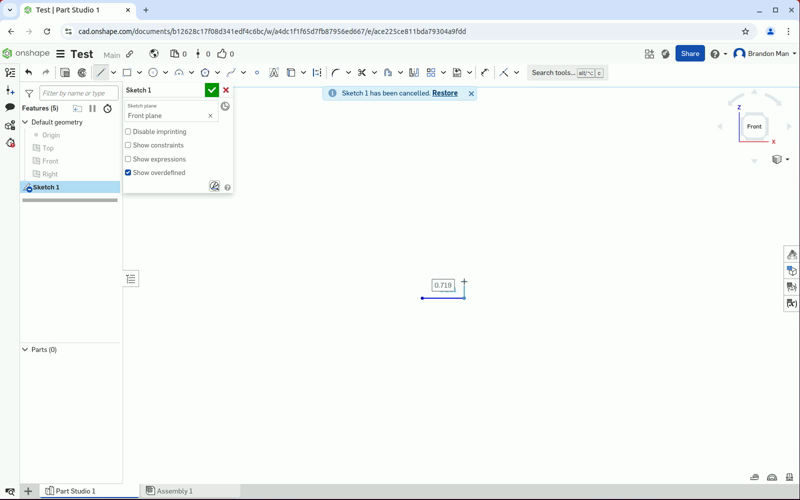
scroll(-6)
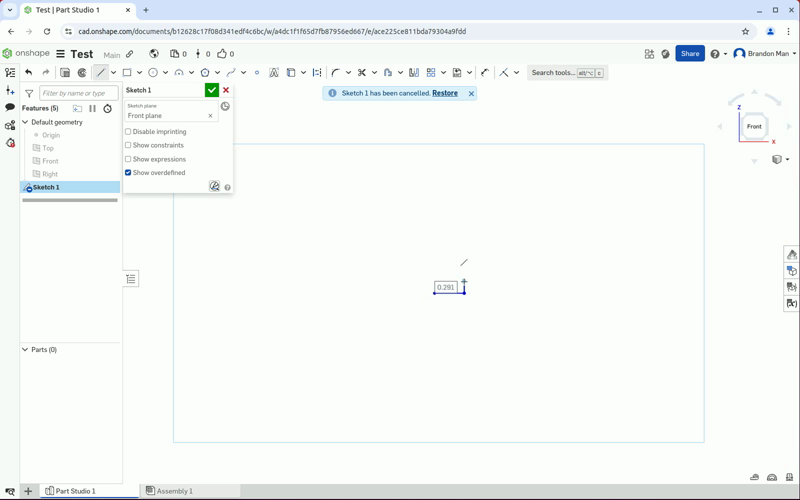
scroll(-6)
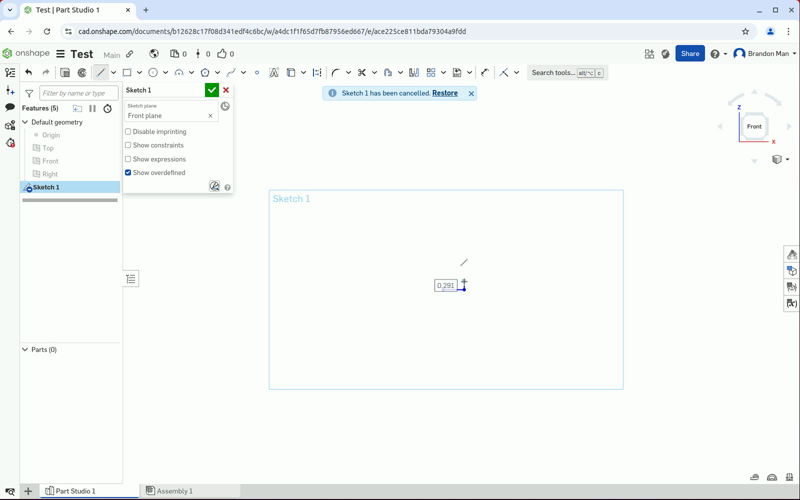
scroll(-6)
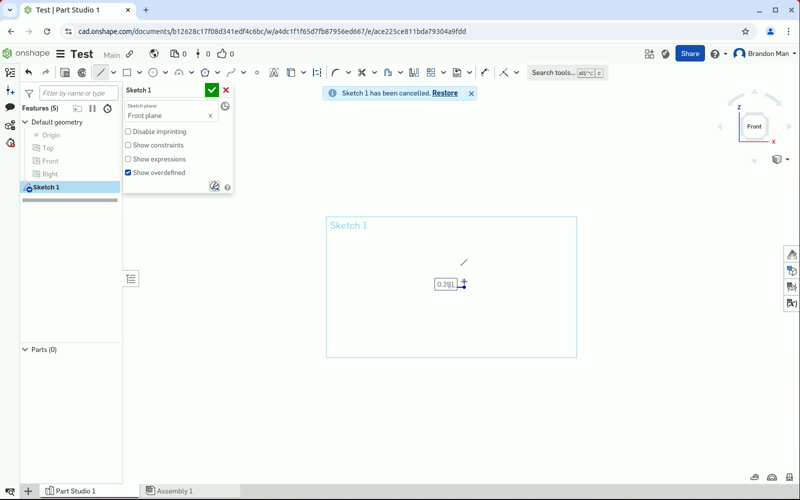
scroll(-6)
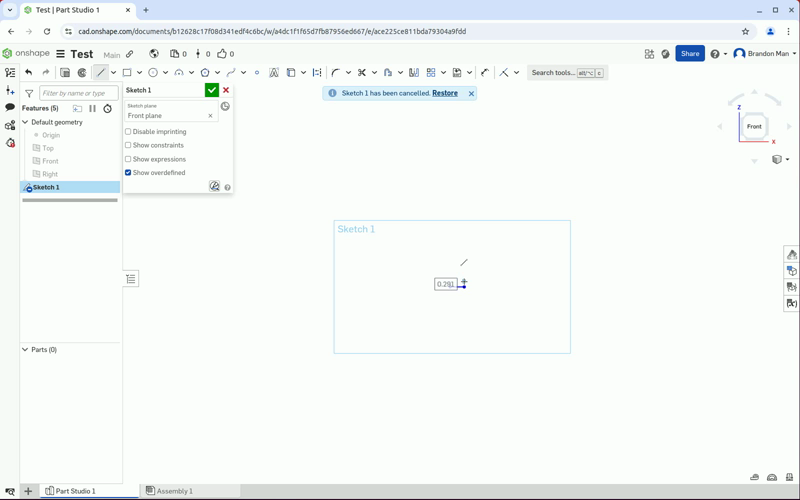
scroll(-6)
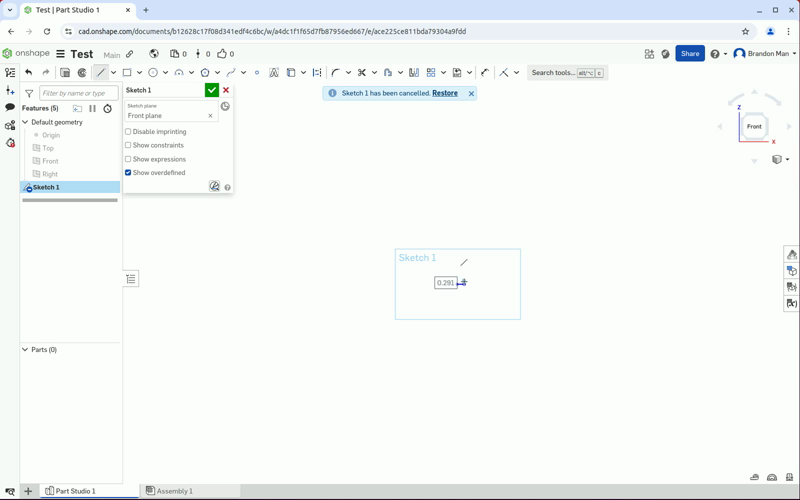
scroll(-6)
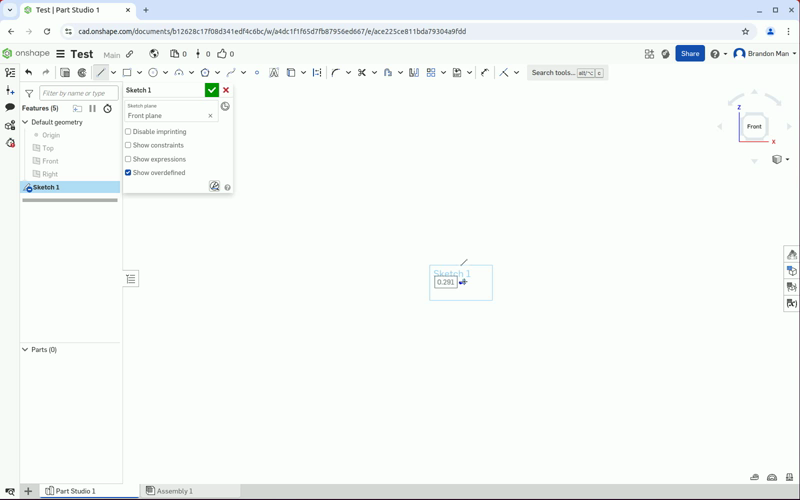
key_up(shift)
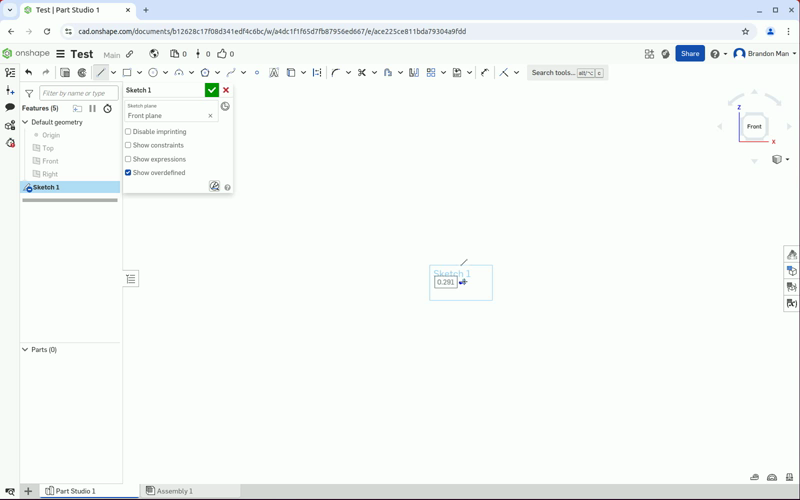
key_down(shift)
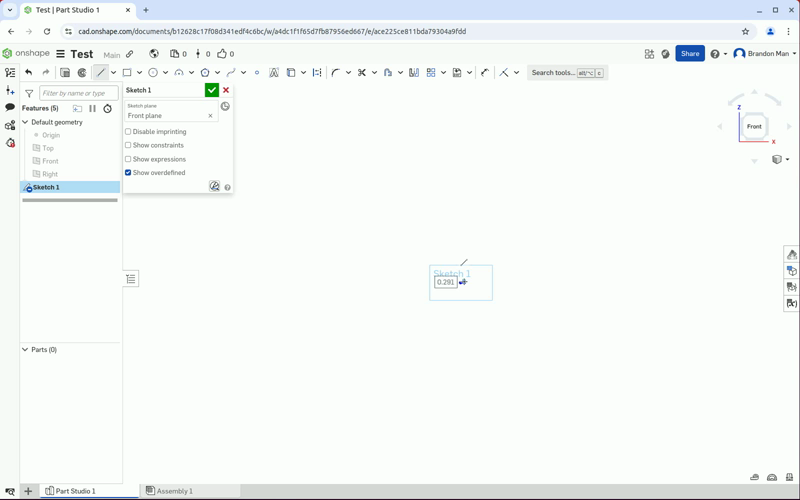
mouse_move(494, 281)
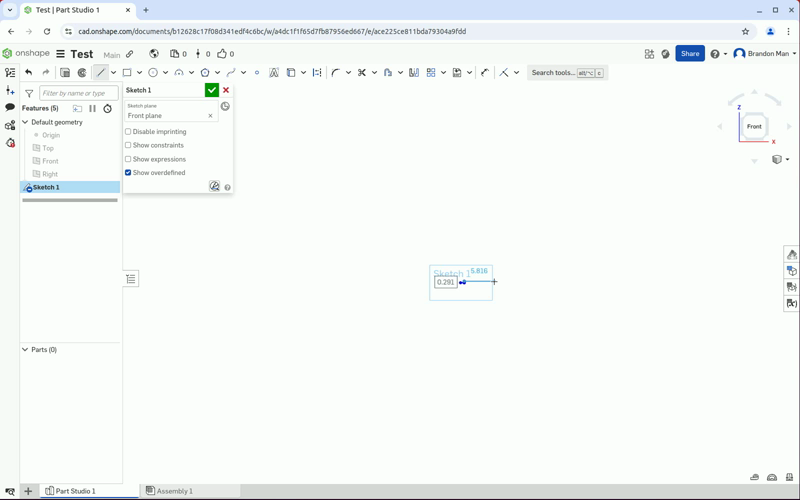
mouse_move(463, 281)
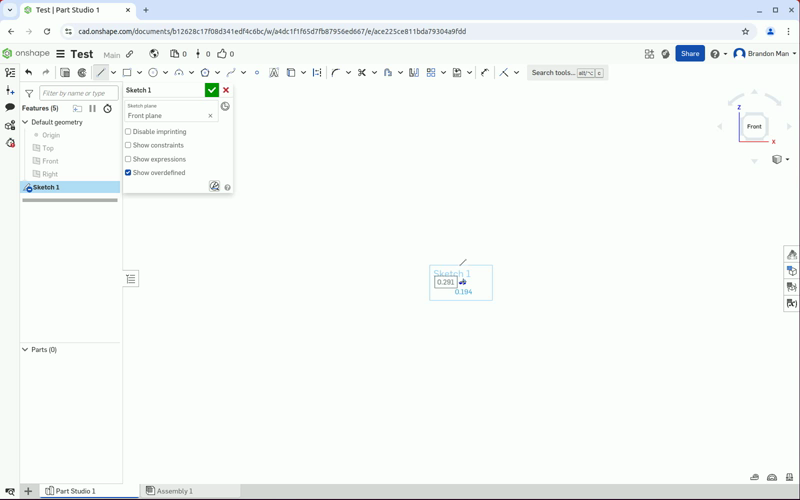
scroll(6)
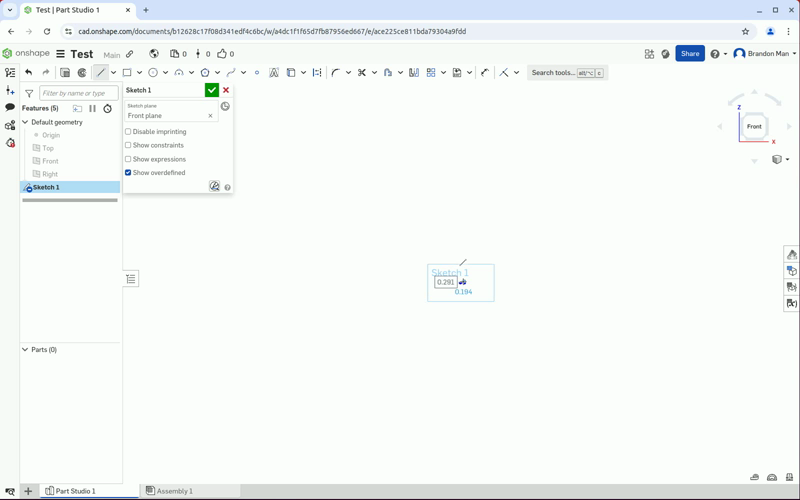
scroll(6)
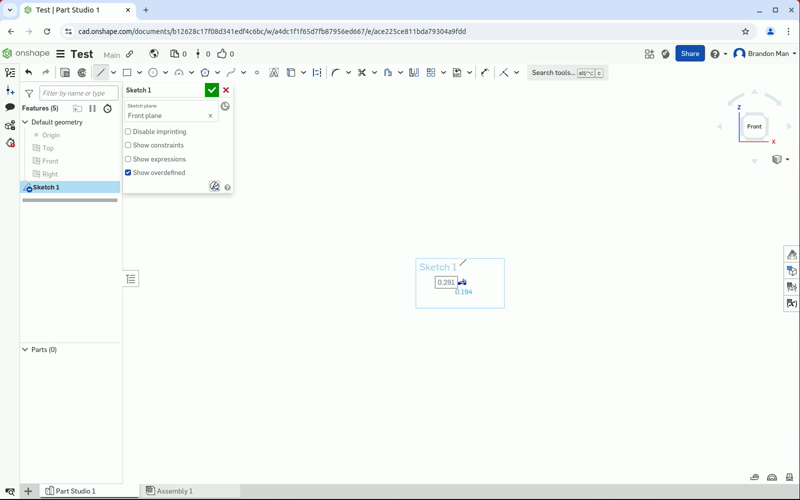
scroll(6)
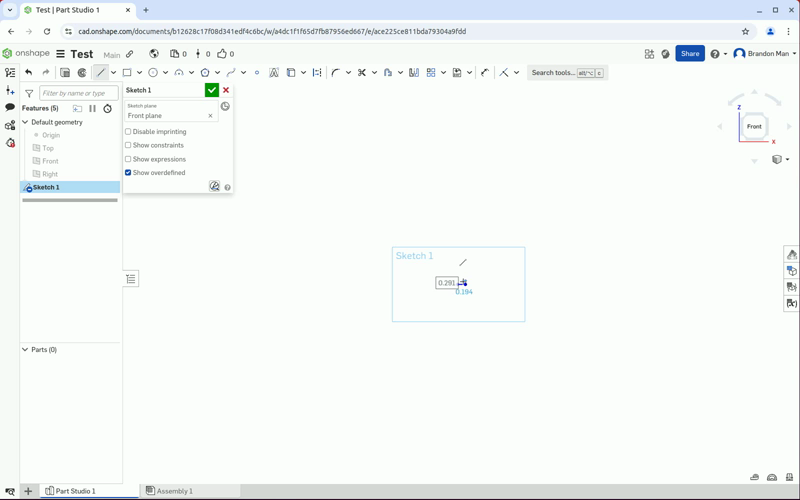
scroll(6)
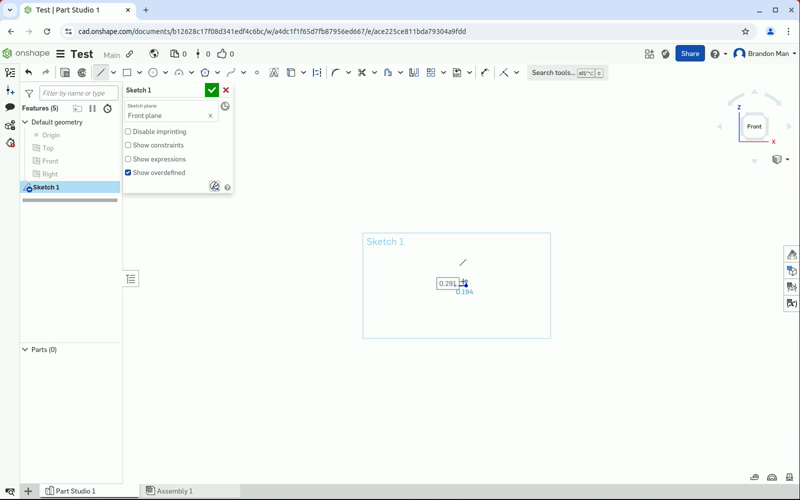
scroll(6)
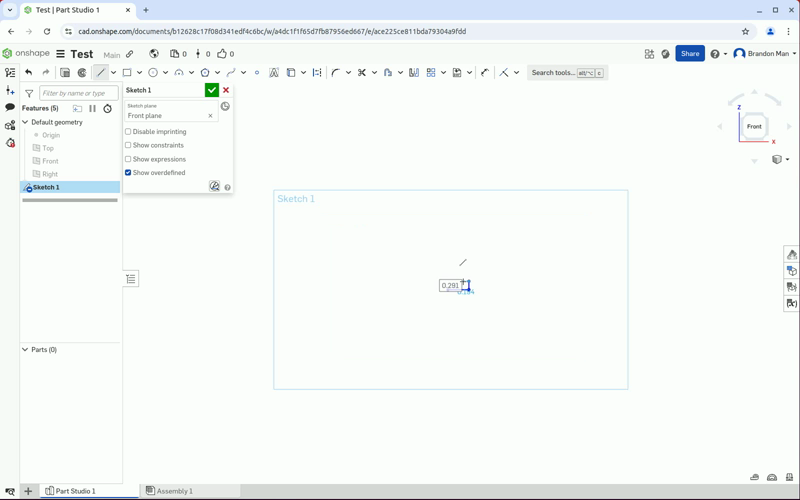
scroll(6)
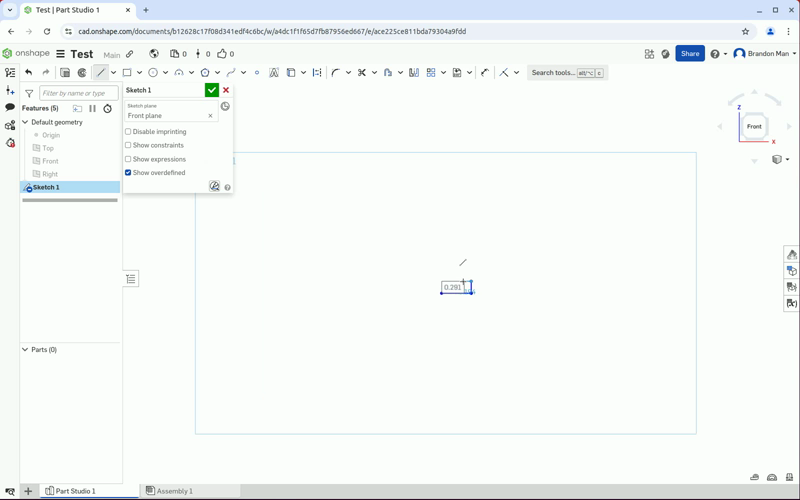
scroll(6)
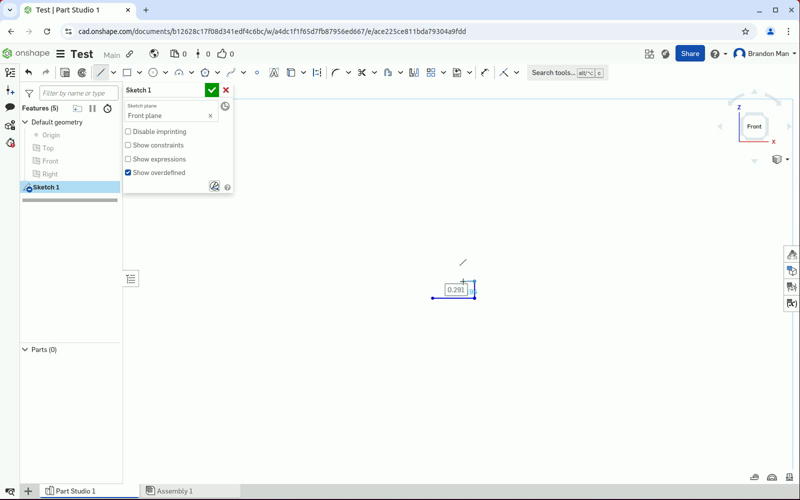
click(463, 281)
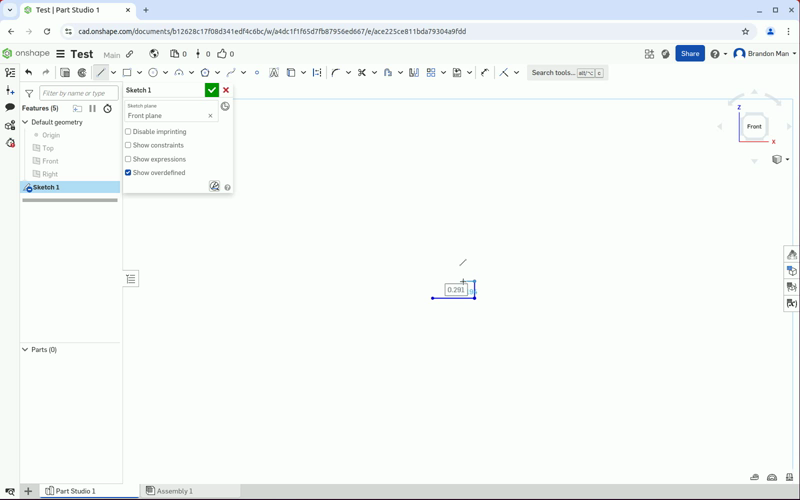
scroll(-6)
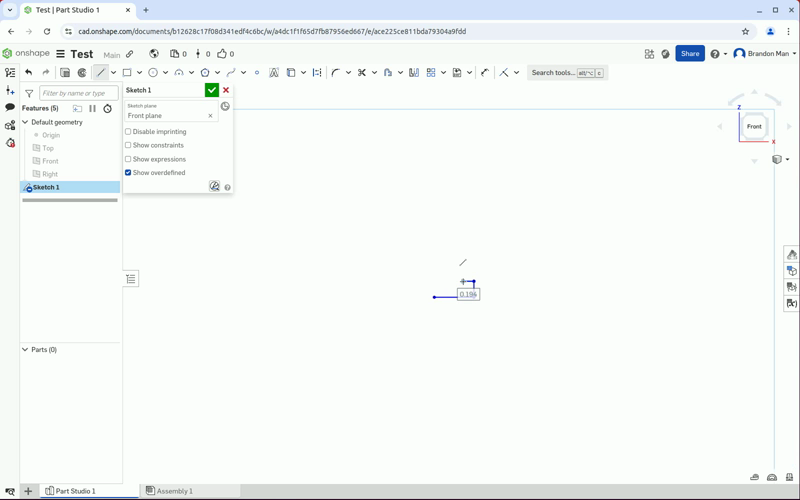
scroll(-6)
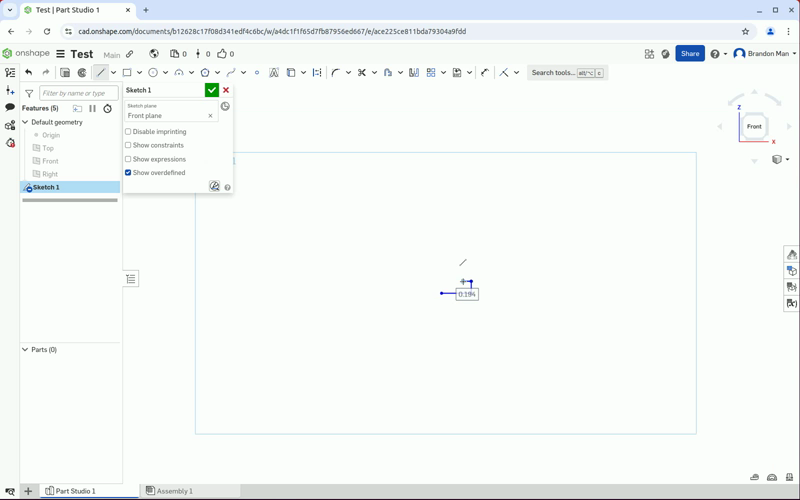
scroll(-6)
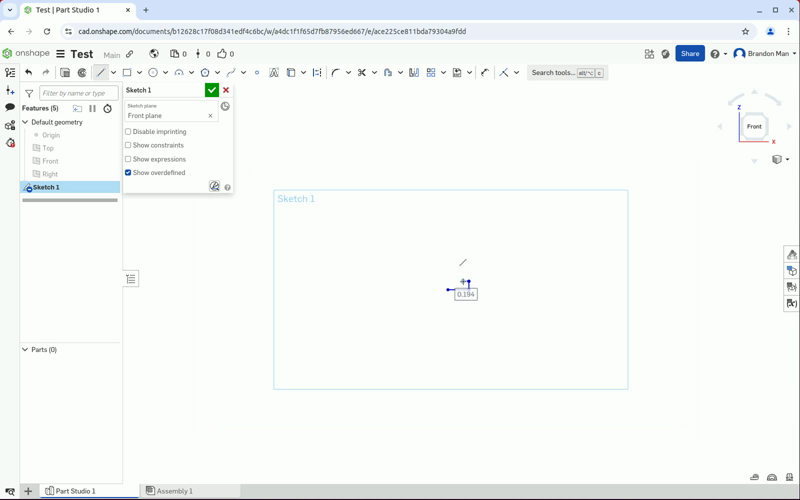
scroll(-6)
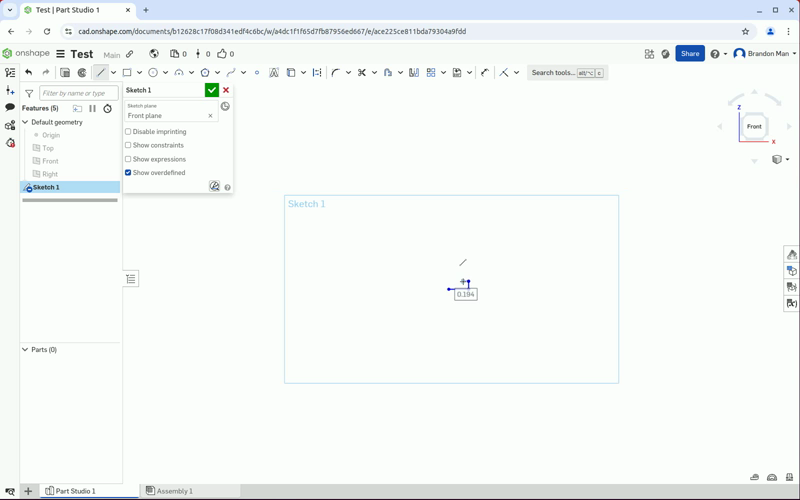
scroll(-6)
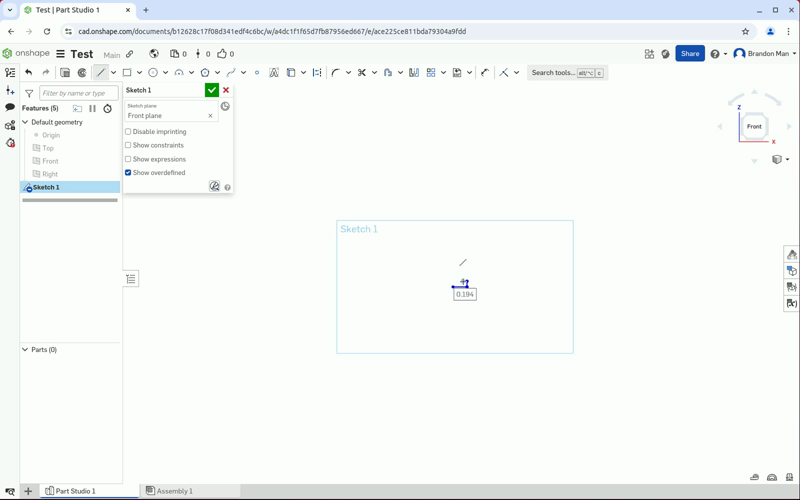
scroll(-6)
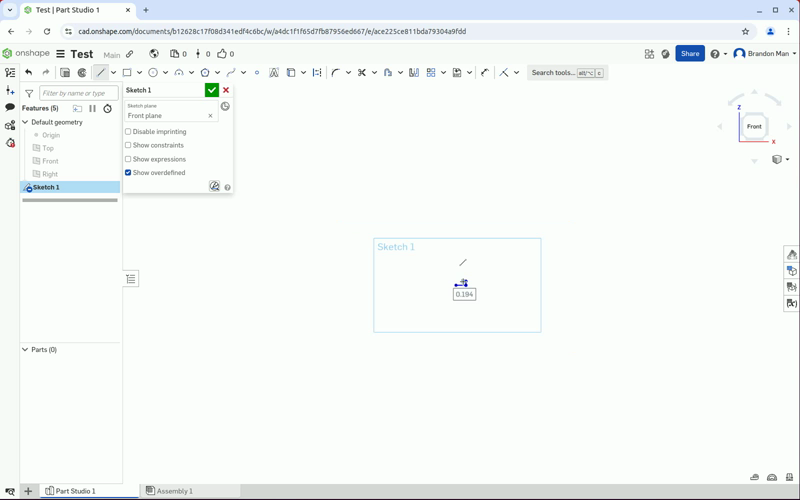
scroll(-6)
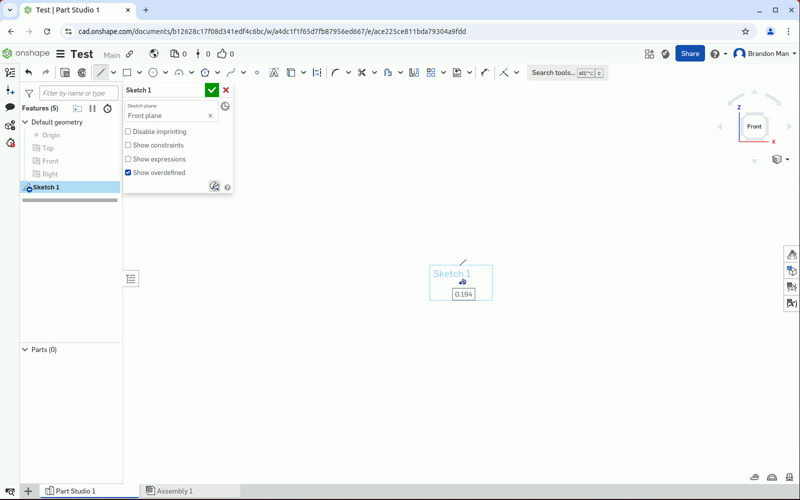
key_up(shift)
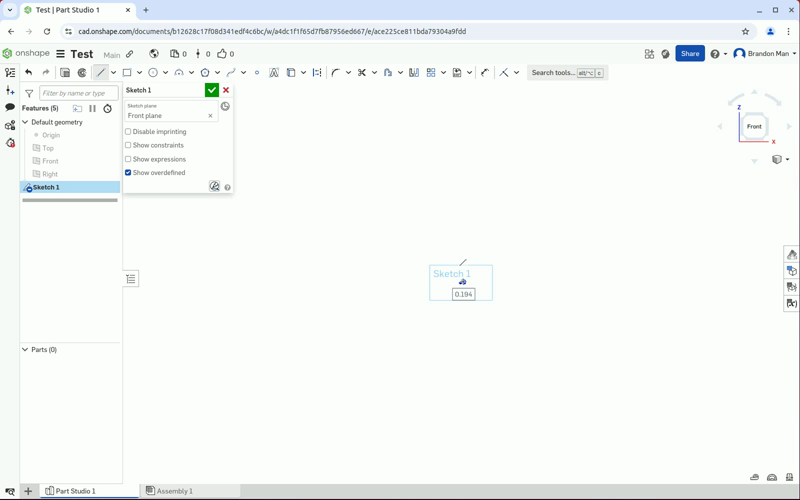
key_down(shift)
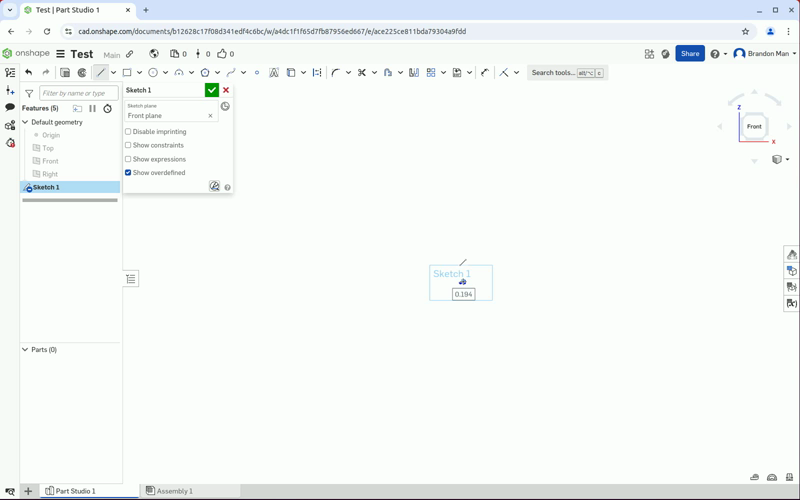
mouse_move(493, 281)
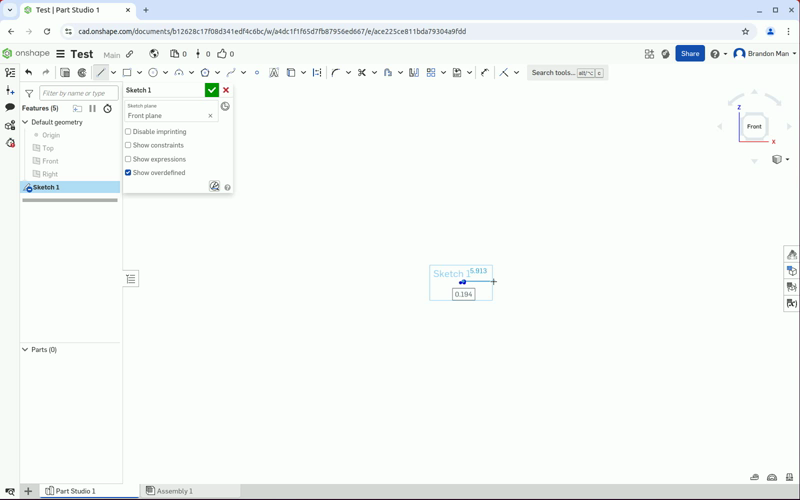
mouse_move(463, 280)
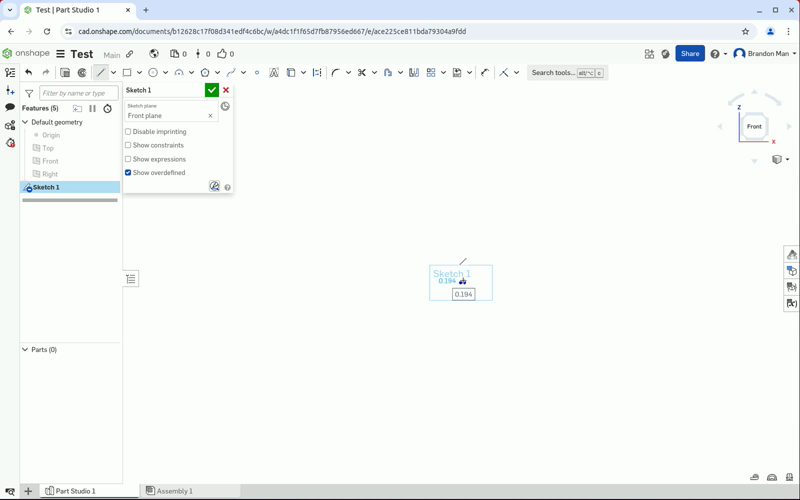
scroll(6)
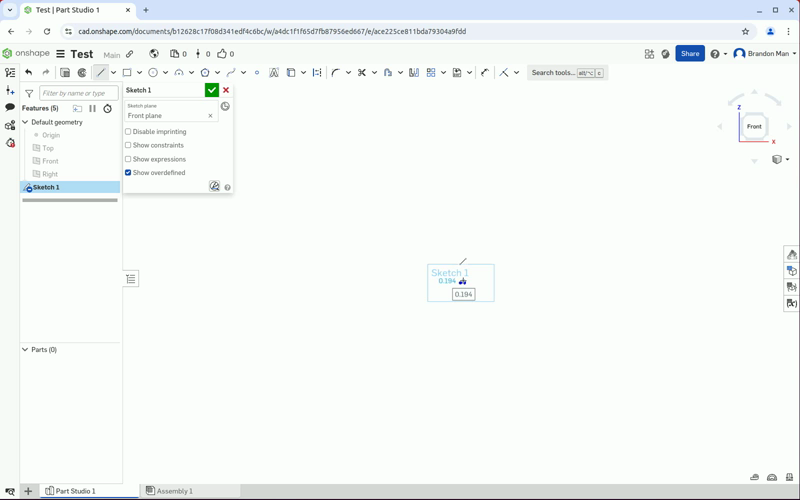
scroll(6)
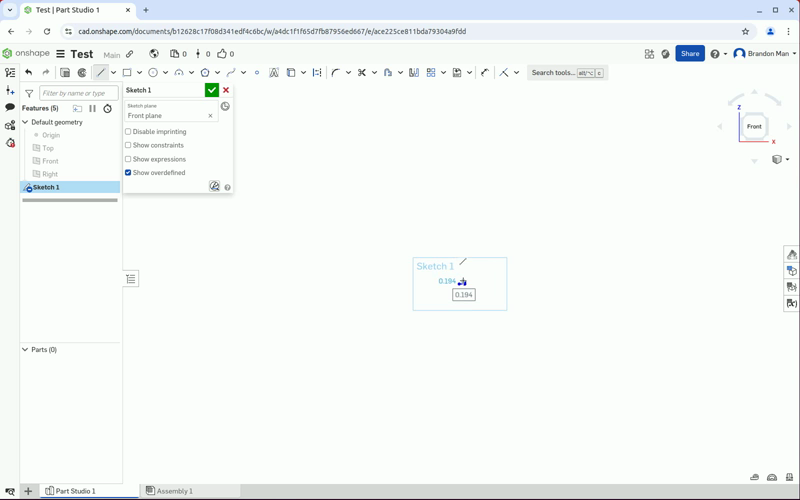
scroll(6)
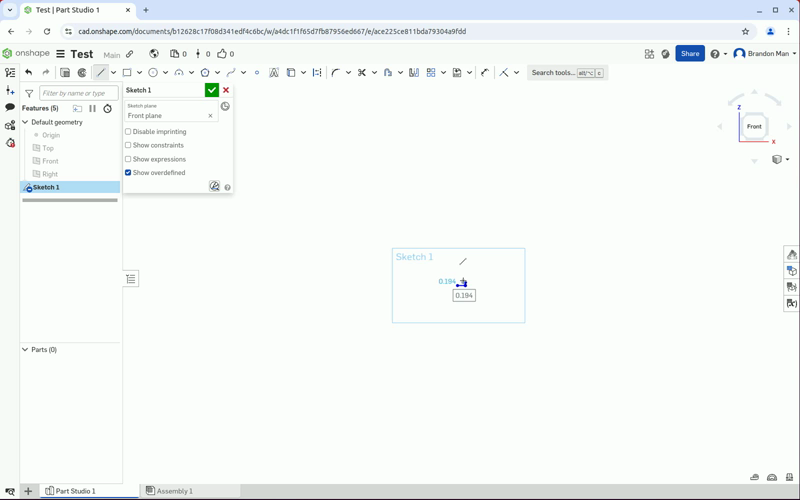
scroll(6)
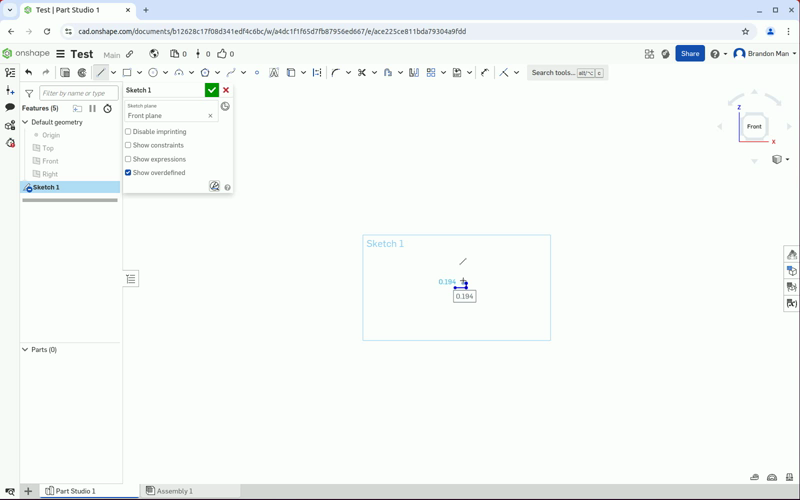
scroll(6)
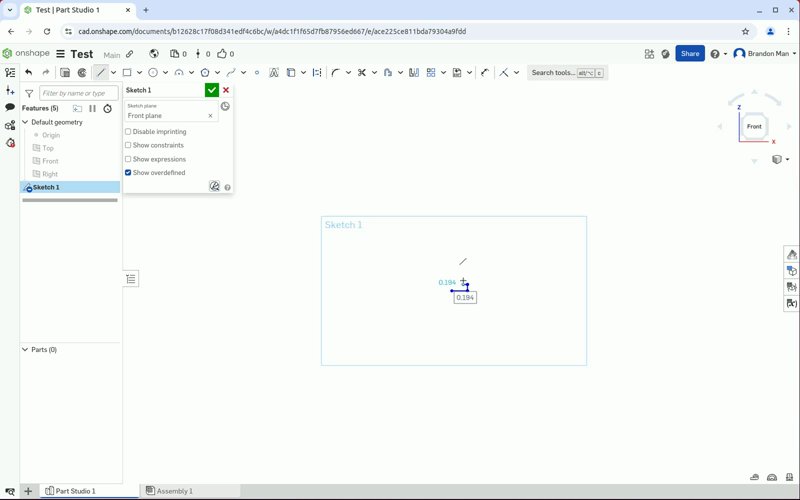
scroll(6)
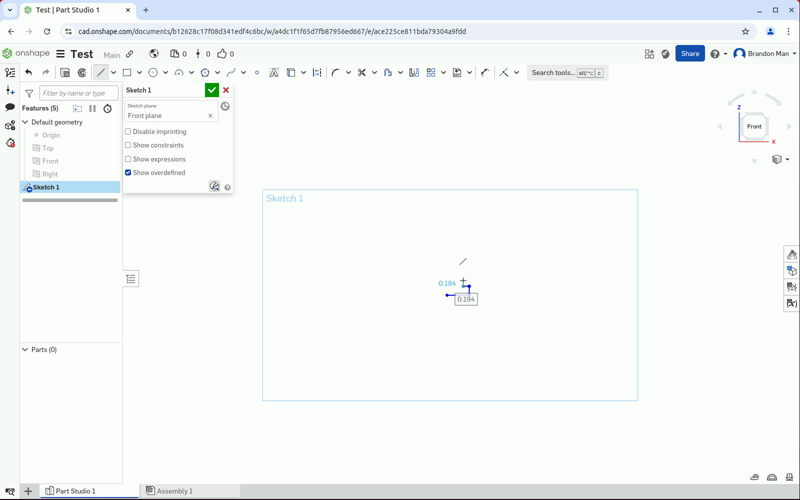
scroll(6)
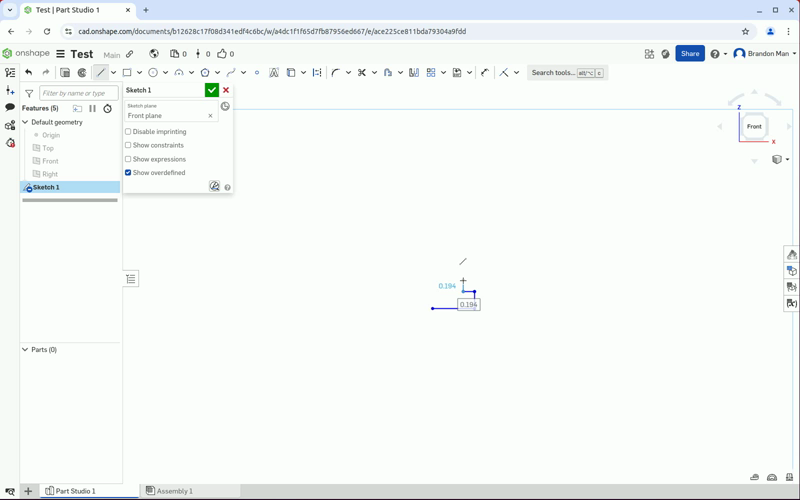
click(463, 280)
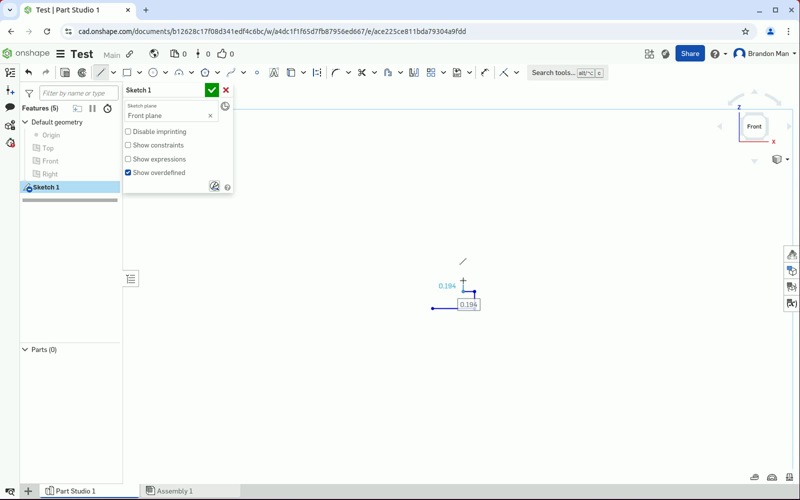
scroll(-6)
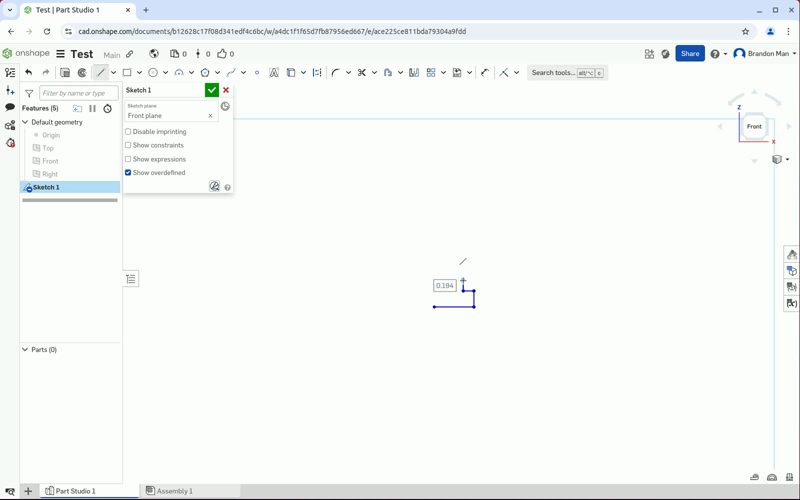
scroll(-6)
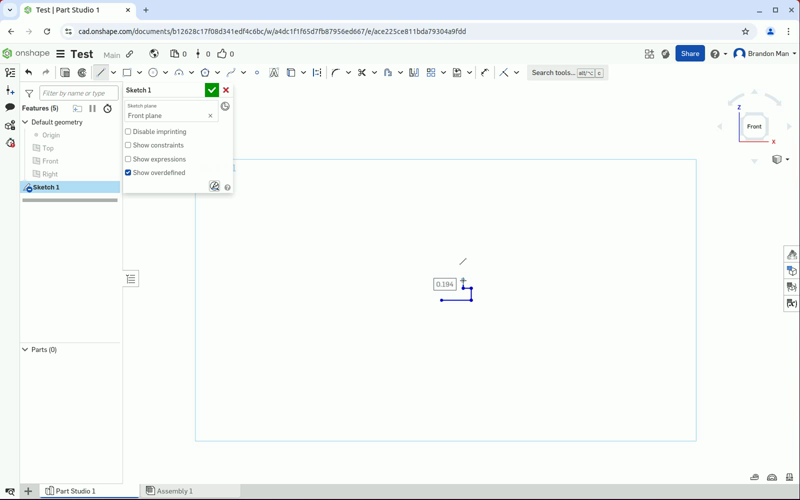
scroll(-6)
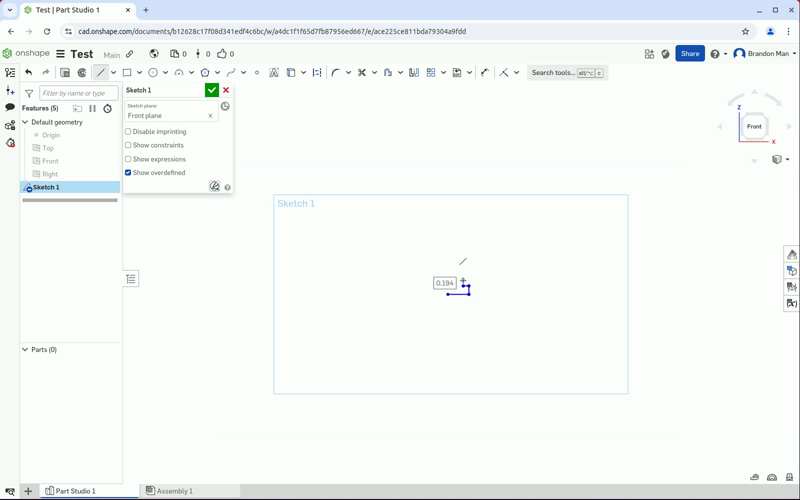
scroll(-6)
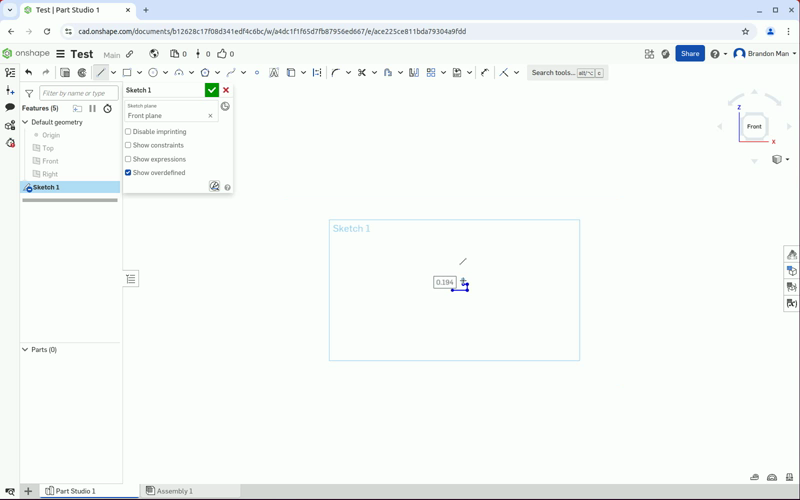
scroll(-6)
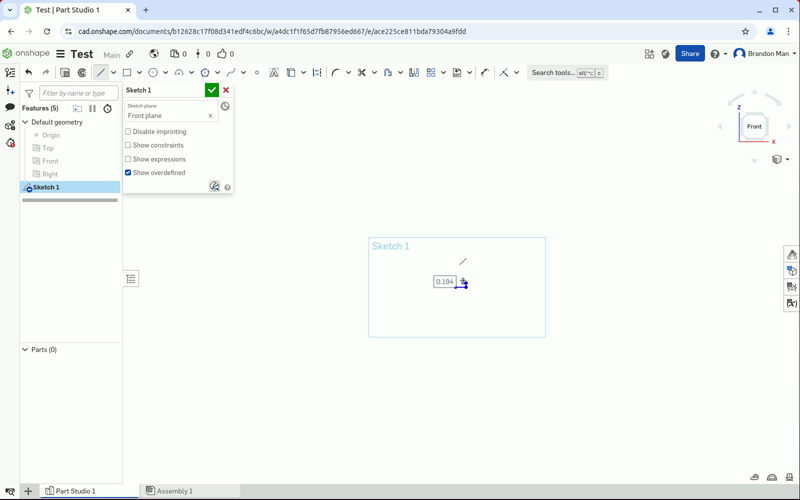
scroll(-6)
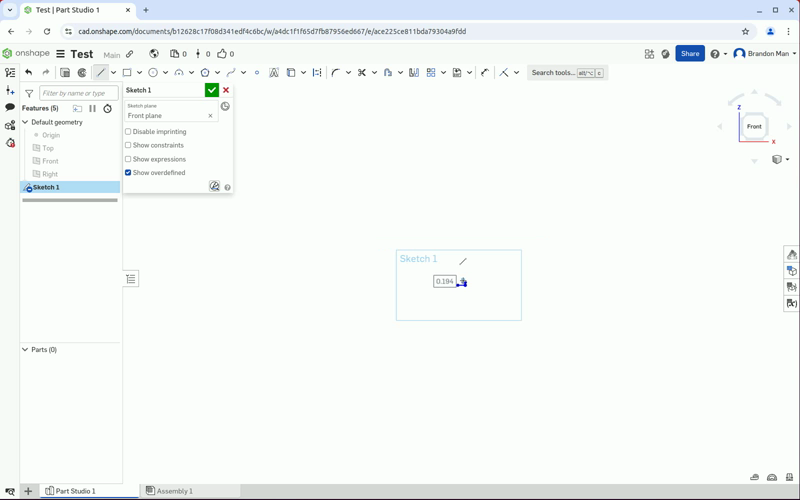
scroll(-6)
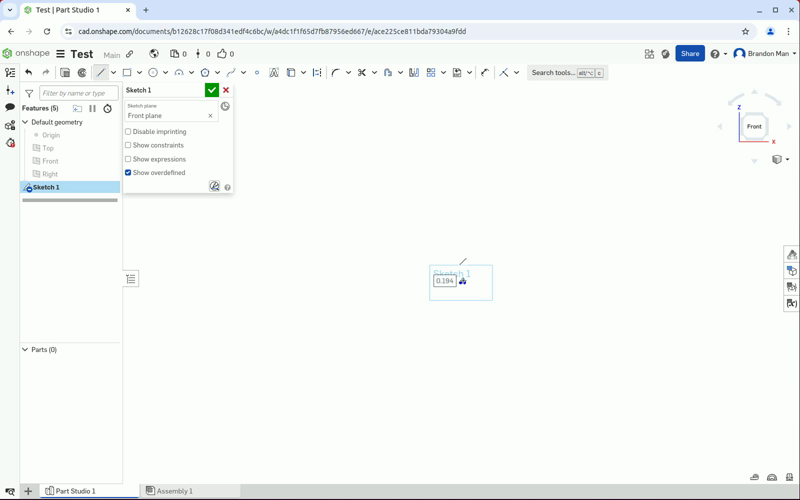
key_up(shift)
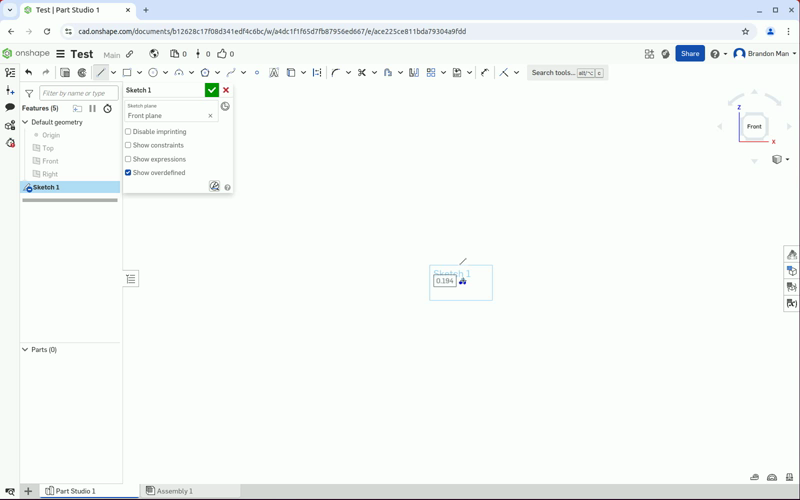
key_down(shift)
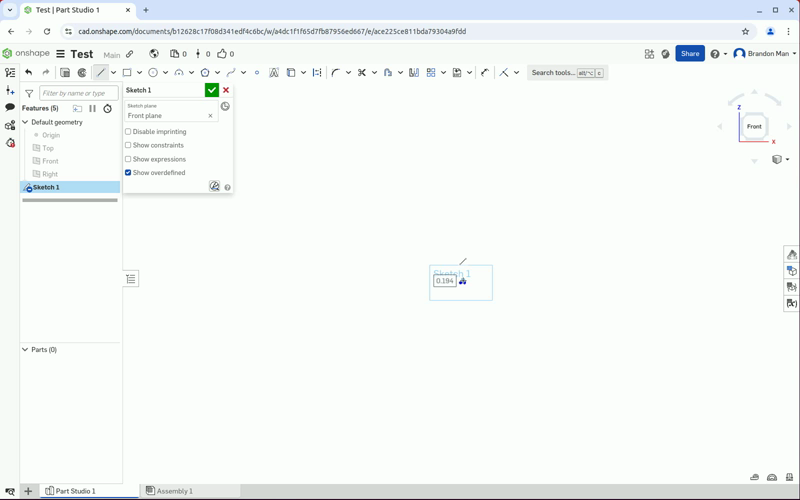
mouse_move(493, 280)
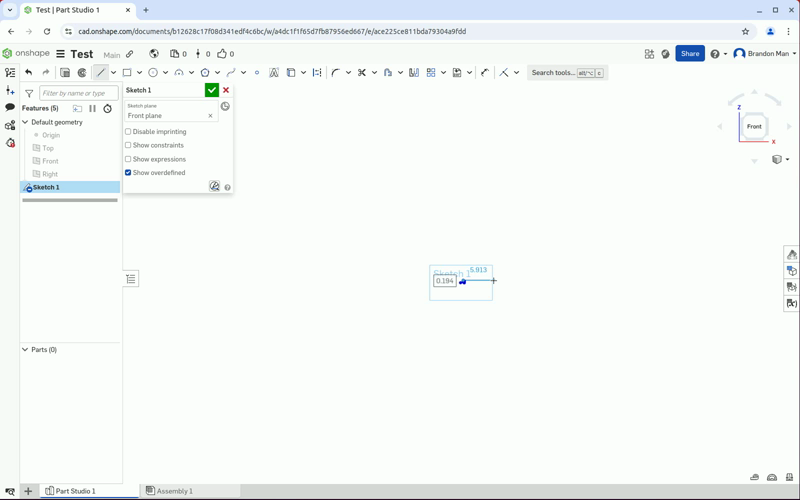
mouse_move(464, 280)
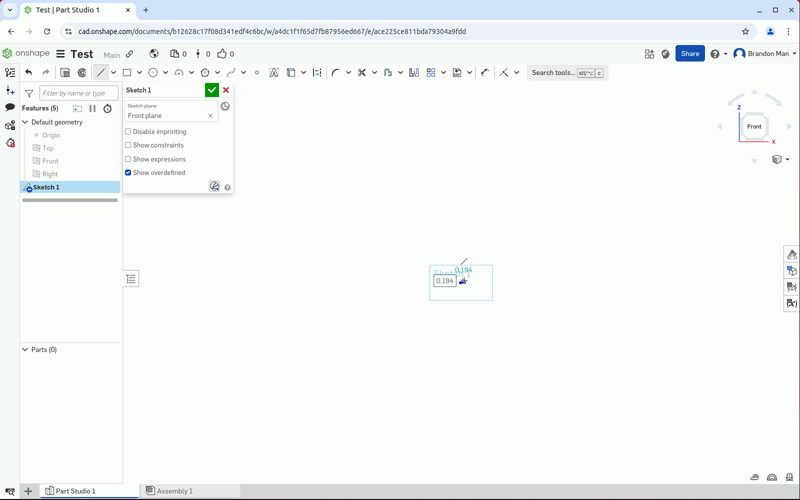
scroll(6)
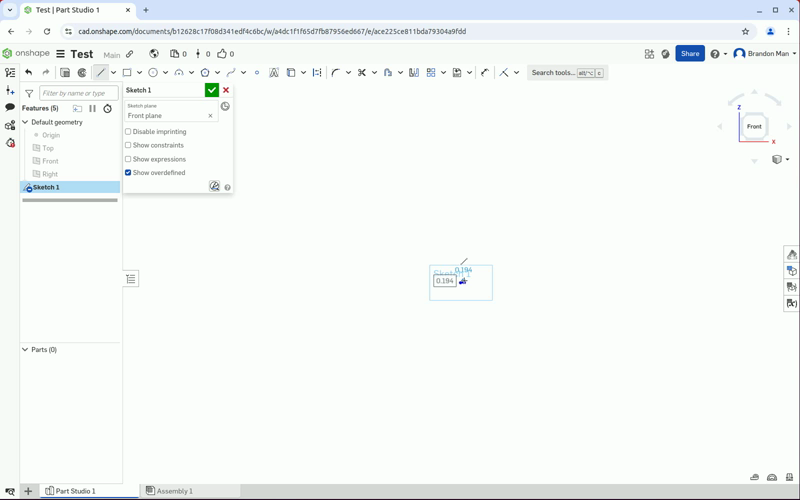
scroll(6)
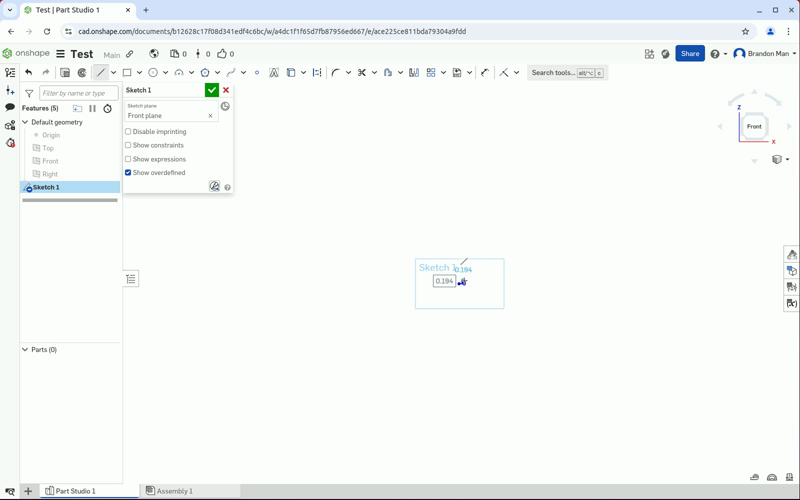
scroll(6)
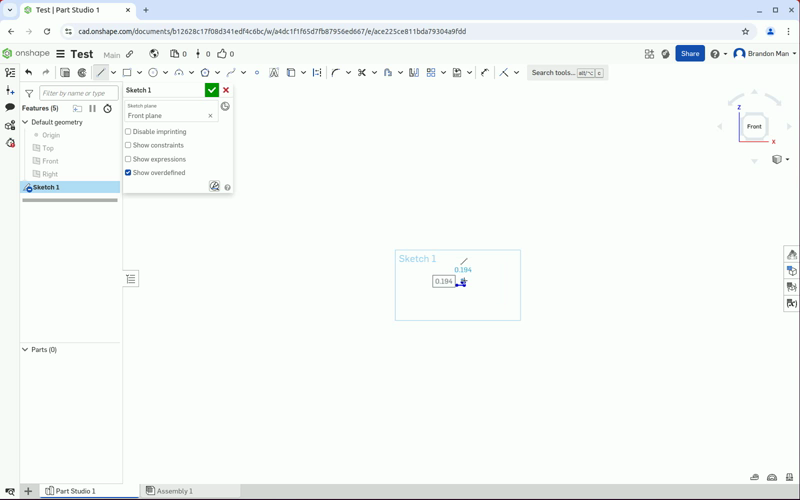
scroll(6)
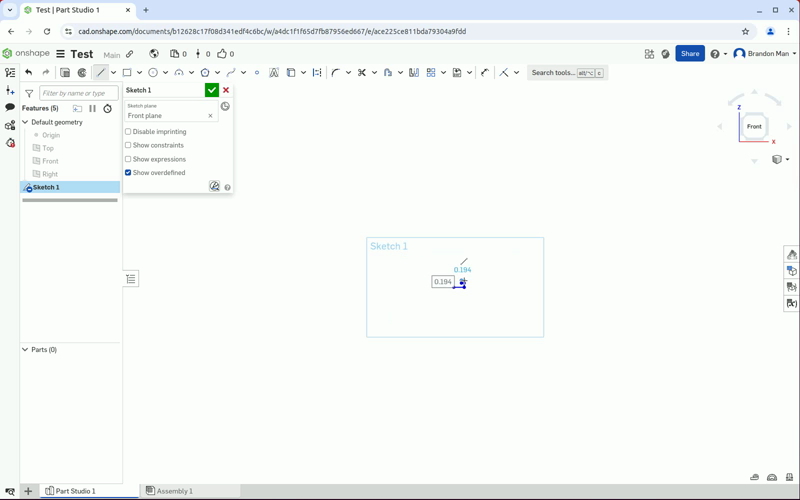
scroll(6)
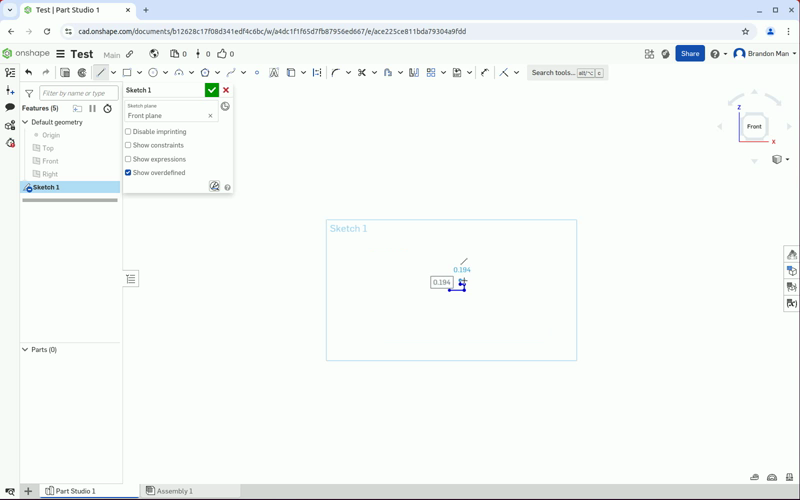
scroll(6)
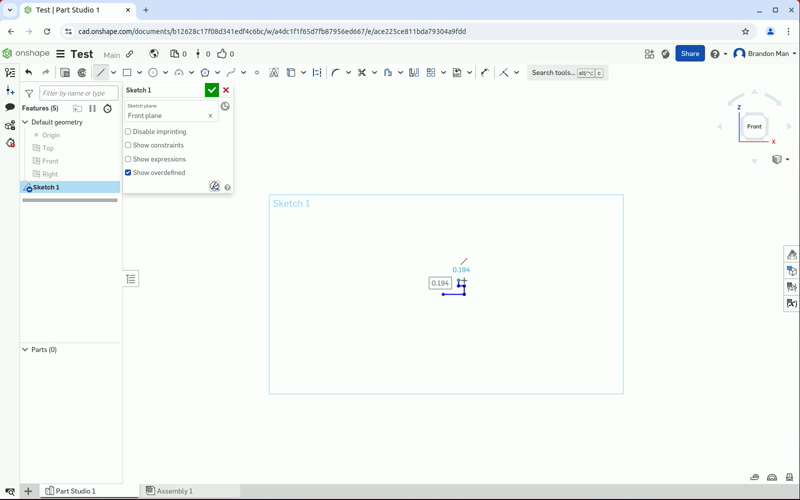
scroll(6)
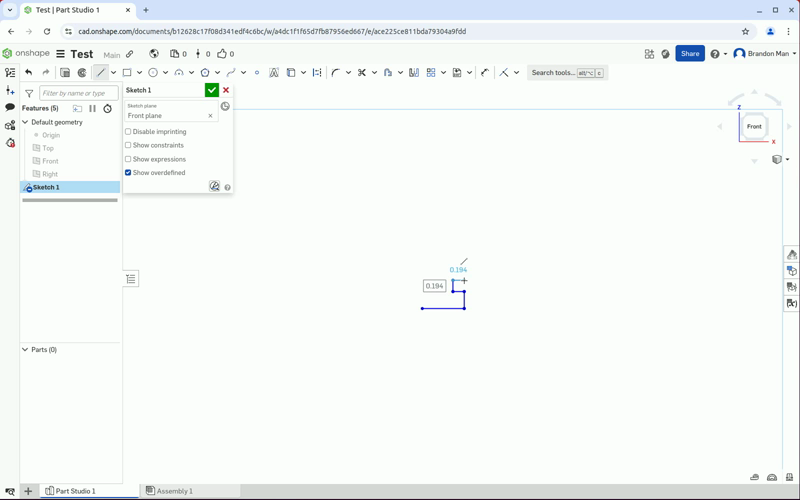
click(464, 280)
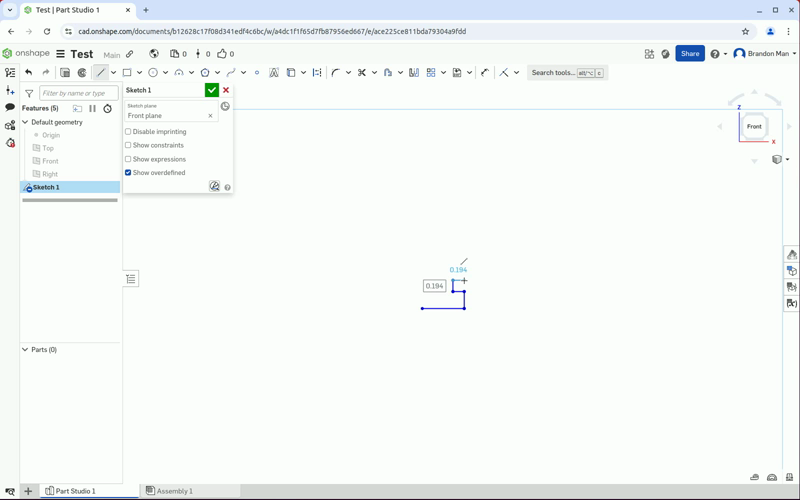
scroll(-6)
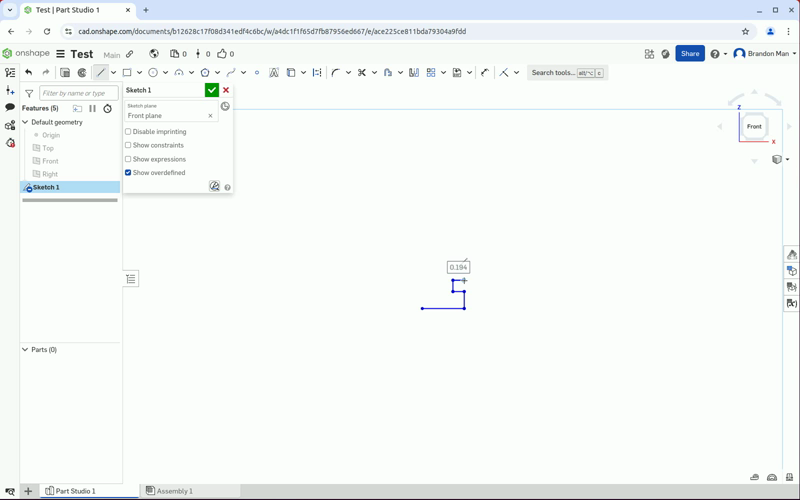
scroll(-6)
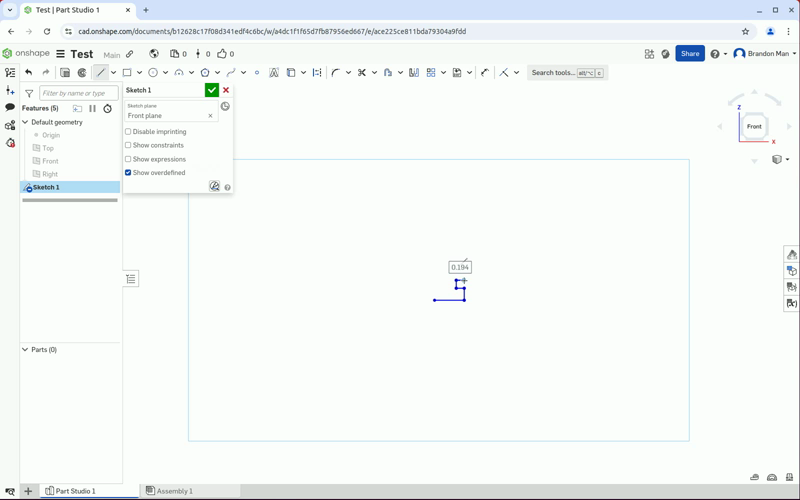
scroll(-6)
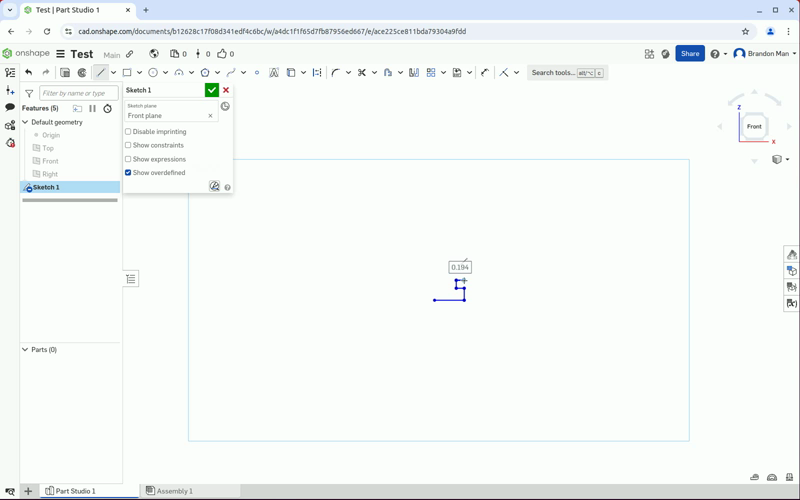
scroll(-6)
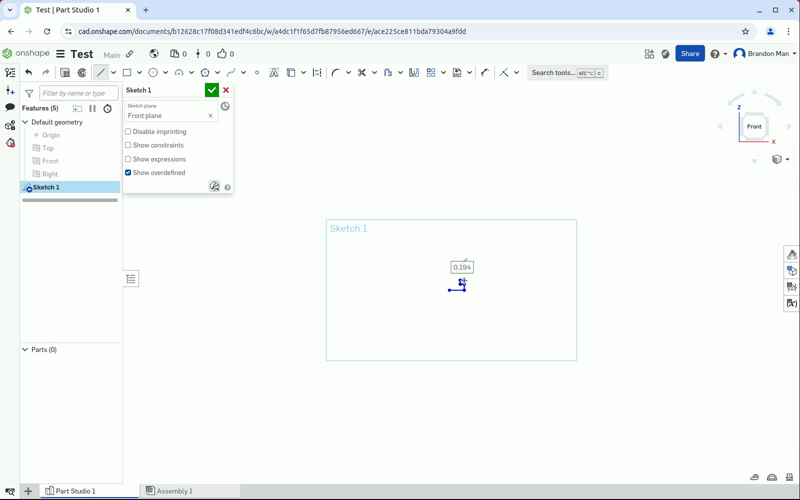
scroll(-6)
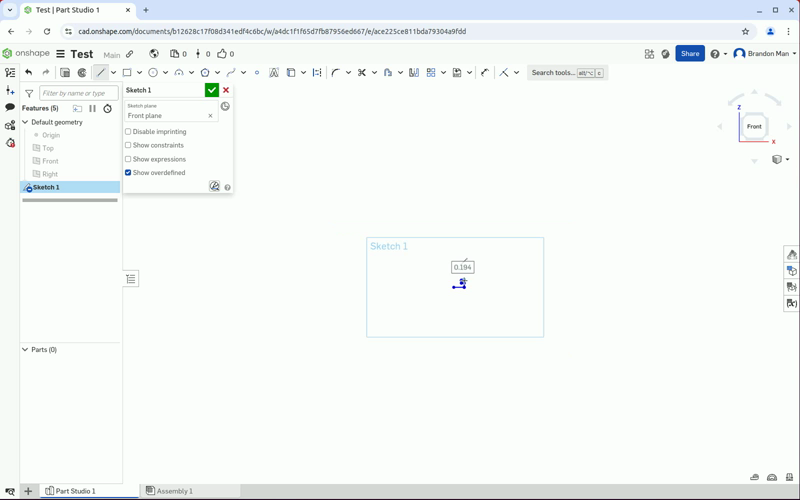
scroll(-6)
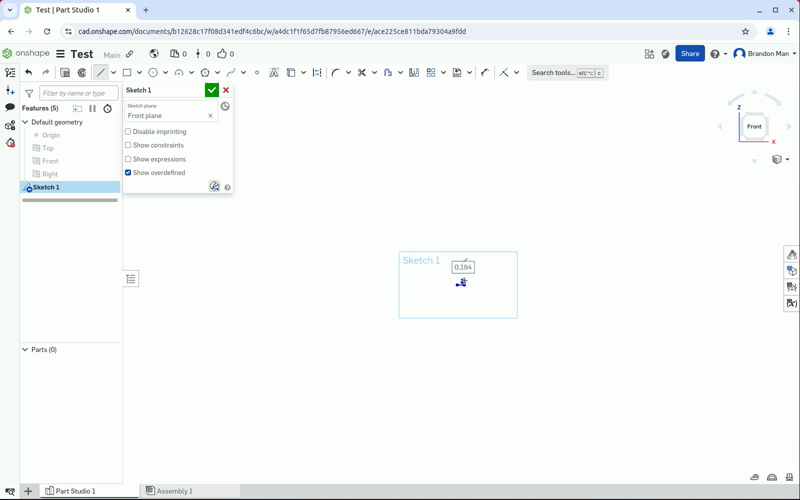
scroll(-6)
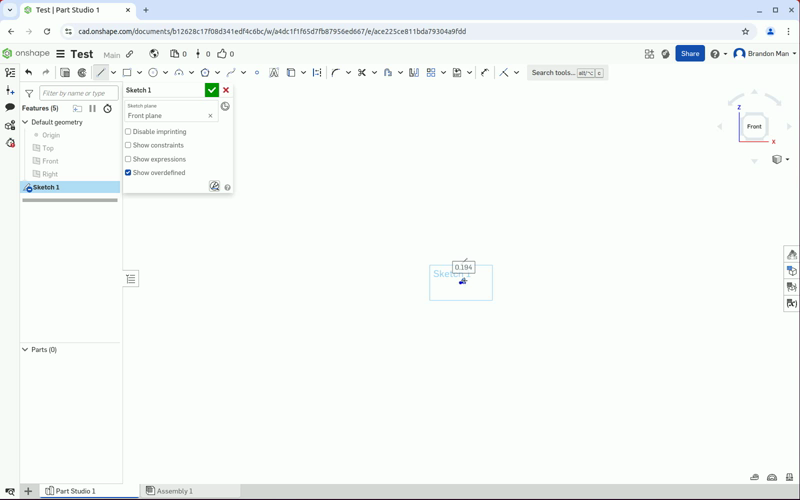
key_up(shift)
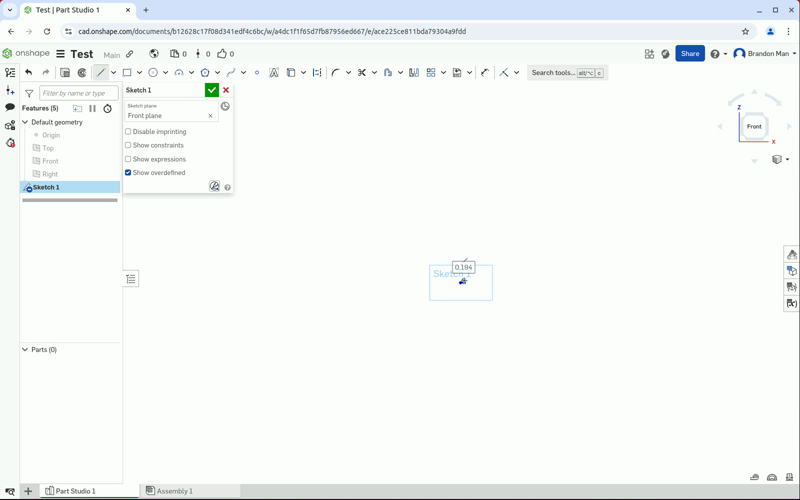
key_down(shift)
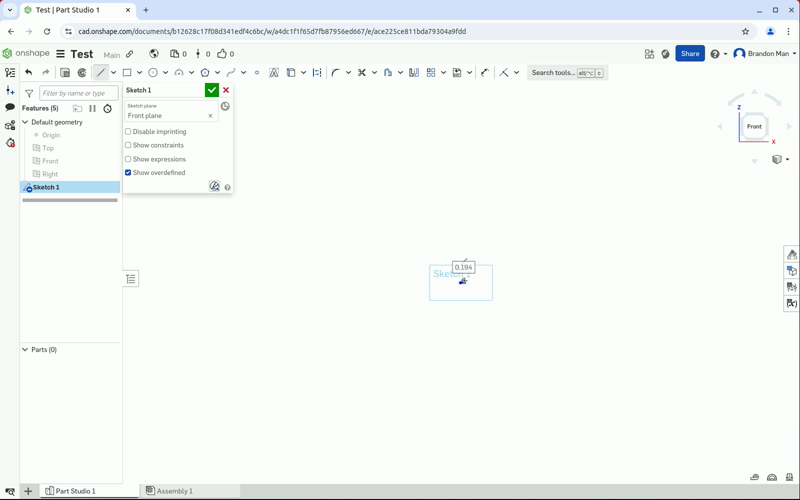
mouse_move(494, 280)
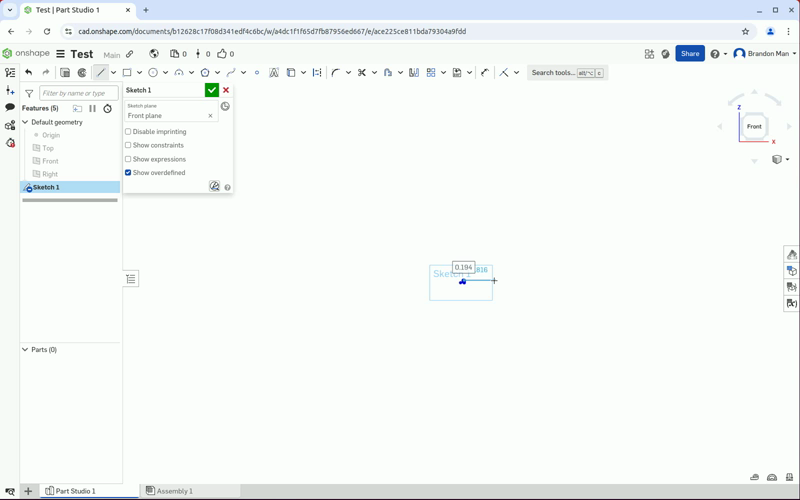
mouse_move(464, 279)
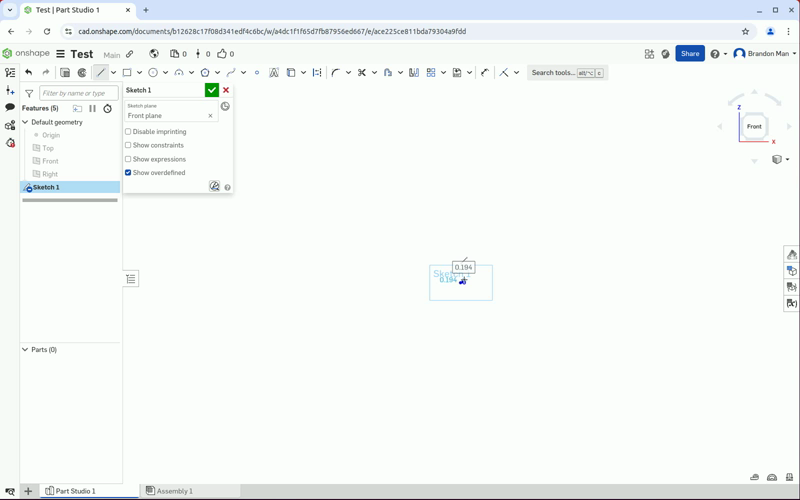
scroll(6)
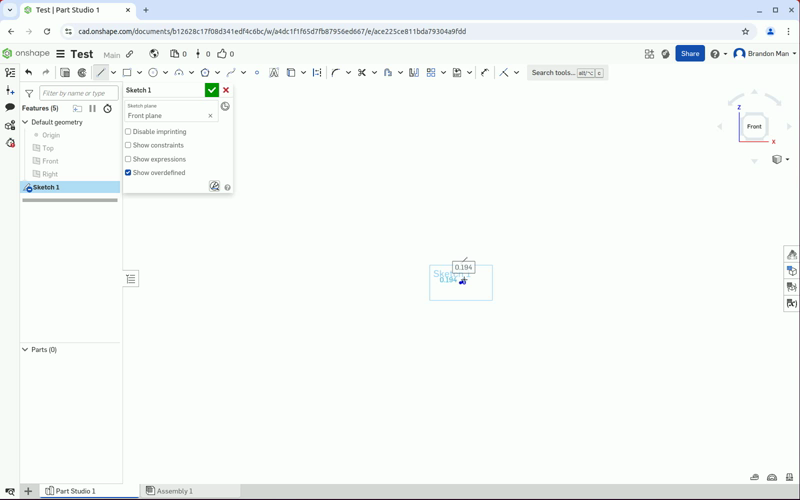
scroll(6)
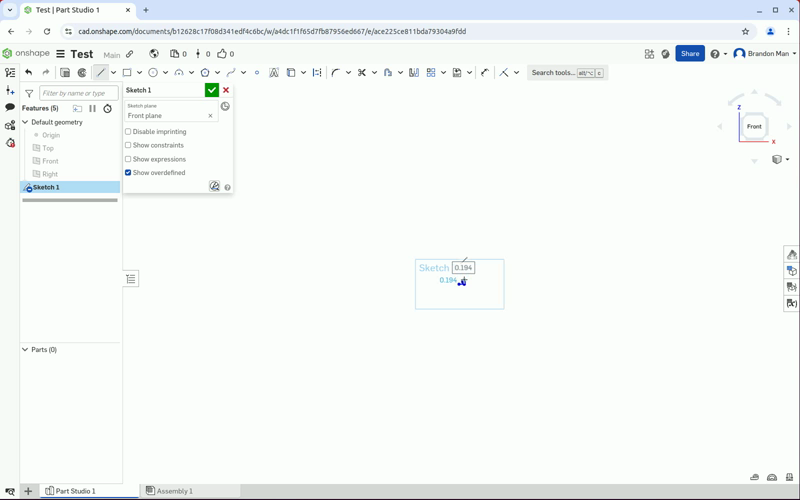
scroll(6)
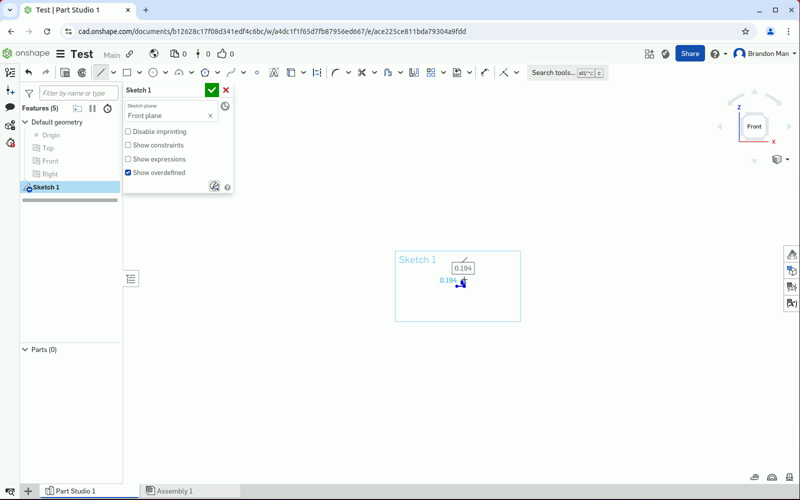
scroll(6)
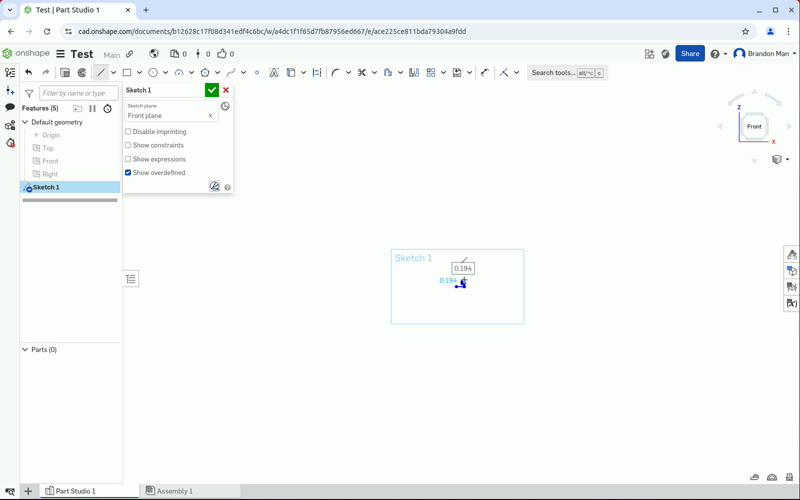
scroll(6)
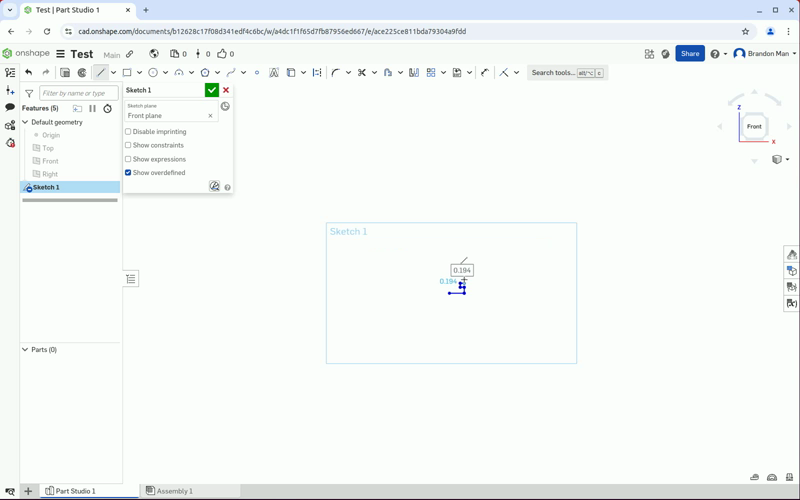
scroll(6)
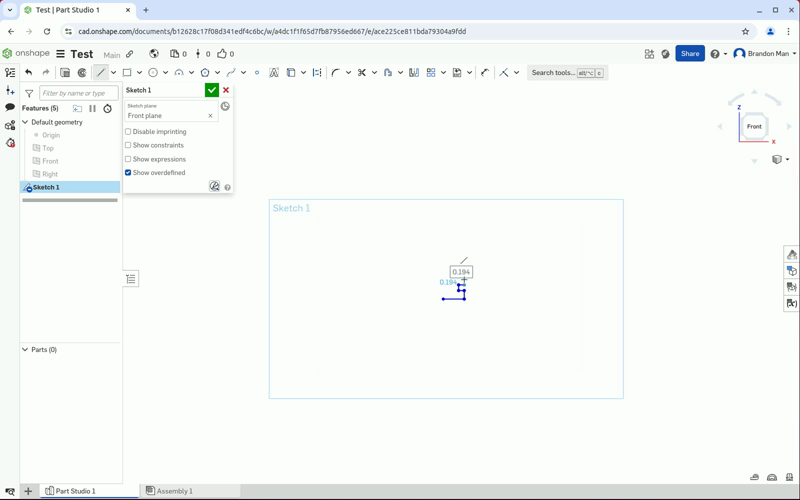
scroll(6)
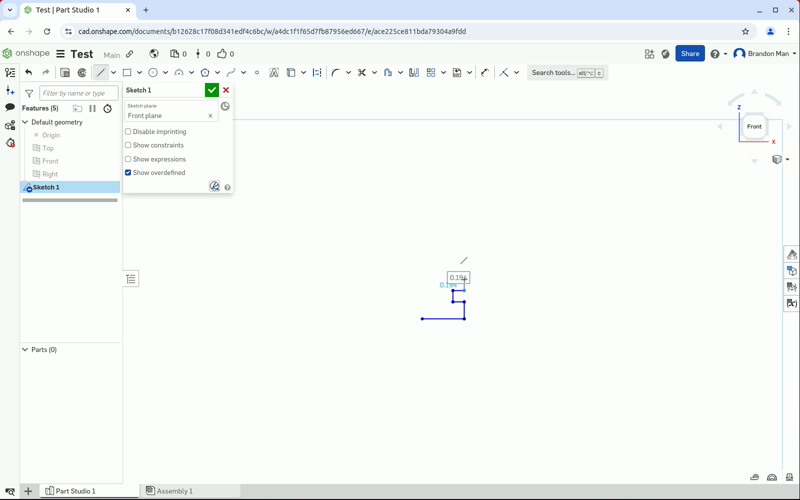
click(464, 279)
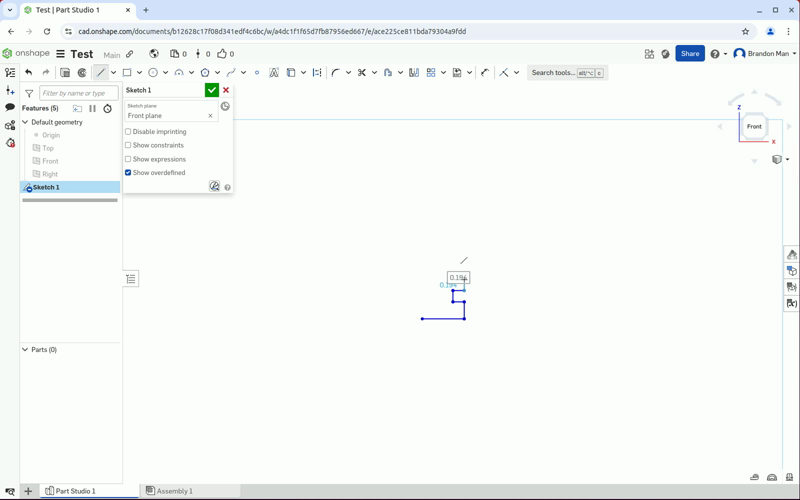
scroll(-6)
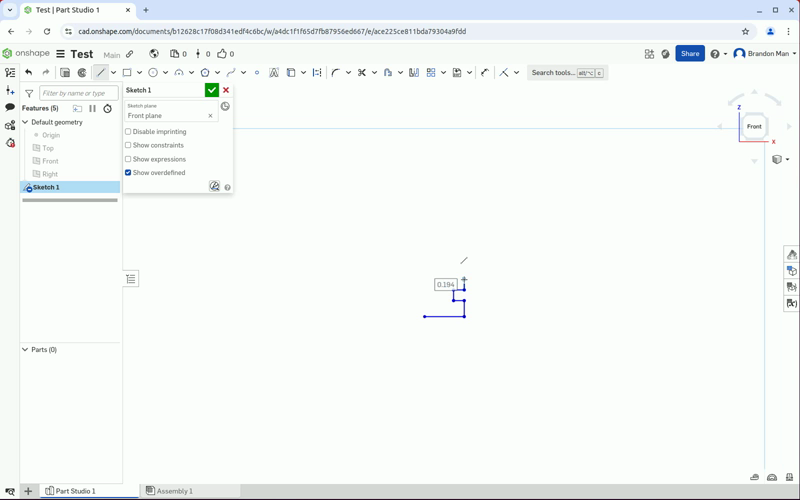
scroll(-6)
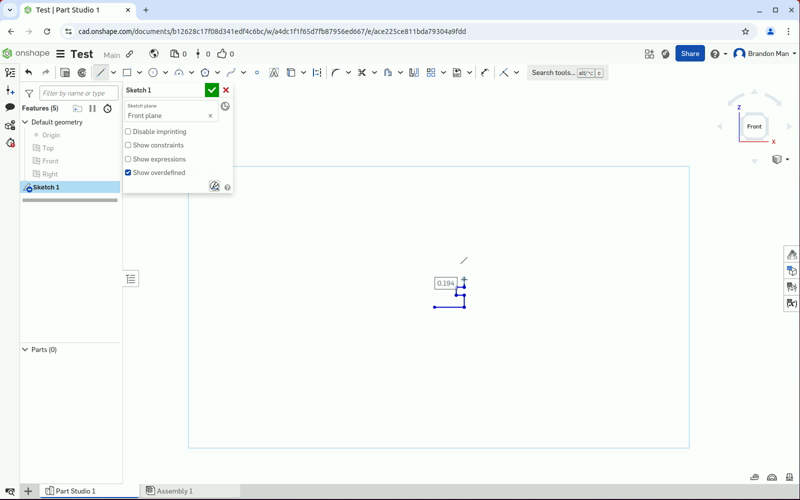
scroll(-6)
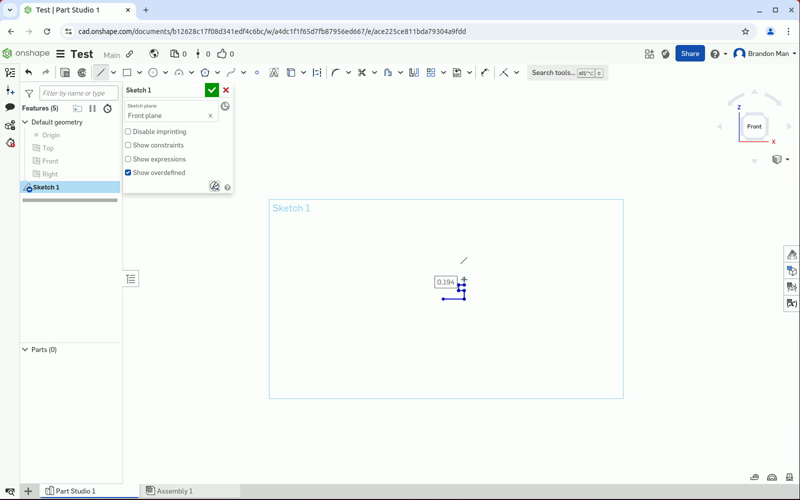
scroll(-6)
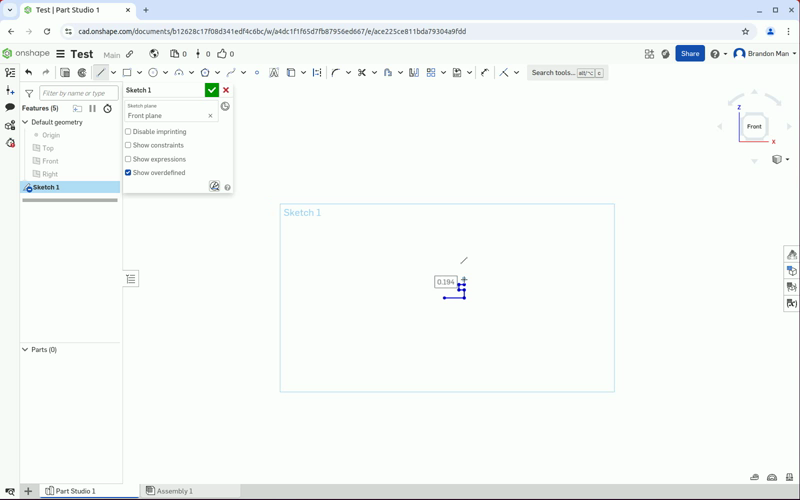
scroll(-6)
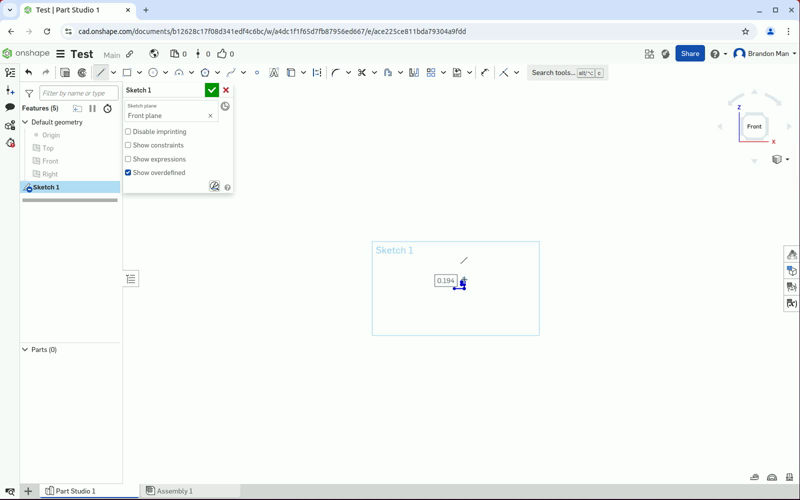
scroll(-6)
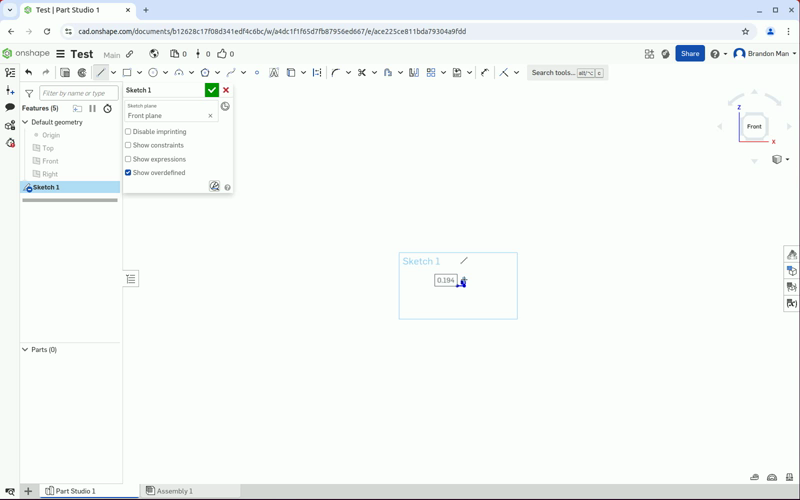
scroll(-6)
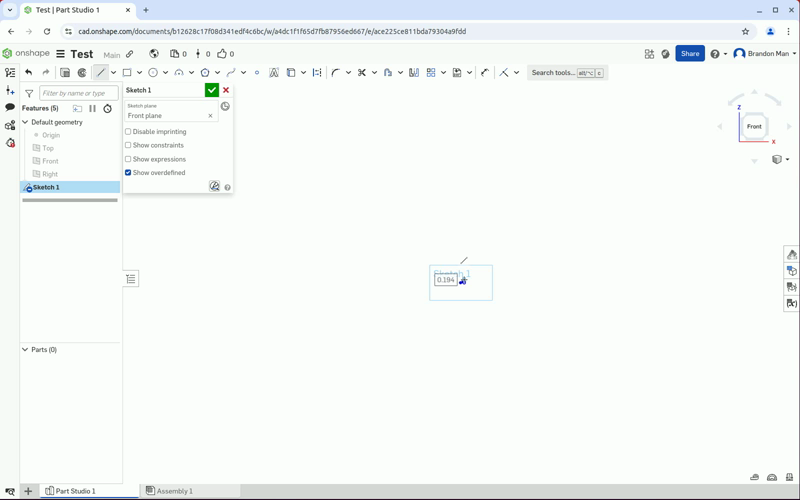
key_up(shift)
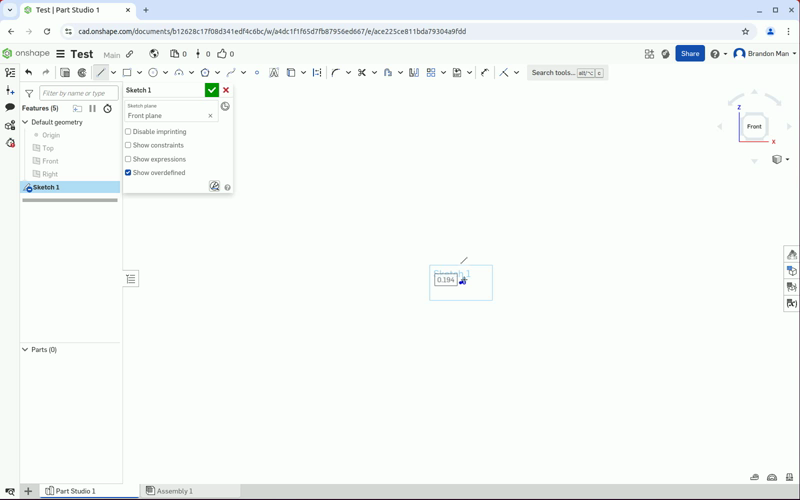
key_down(shift)
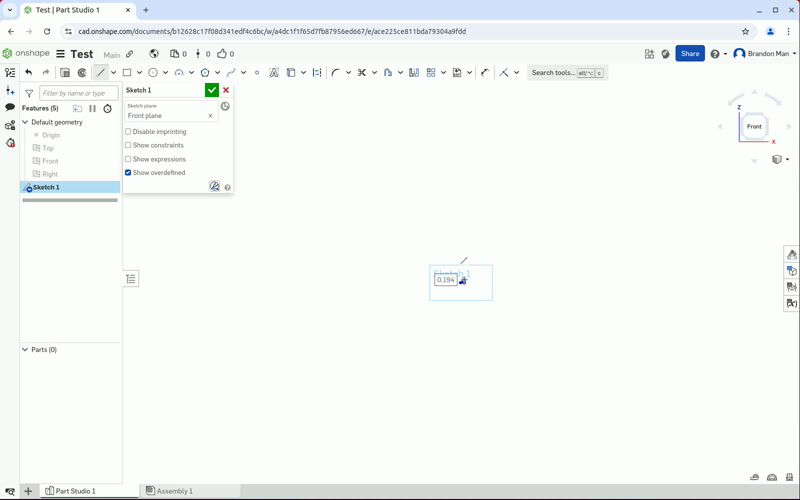
mouse_move(494, 279)
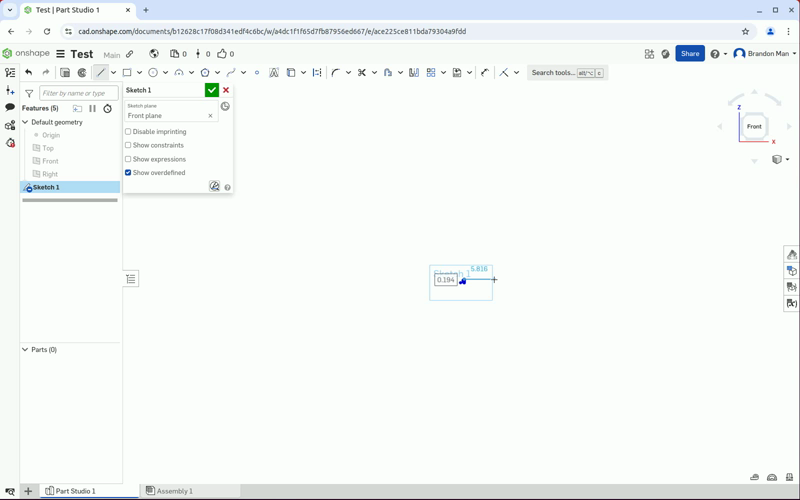
mouse_move(460, 279)
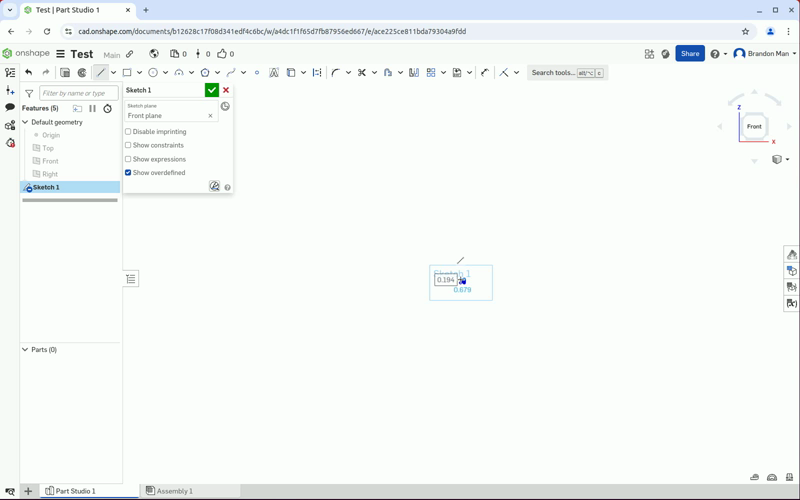
scroll(6)
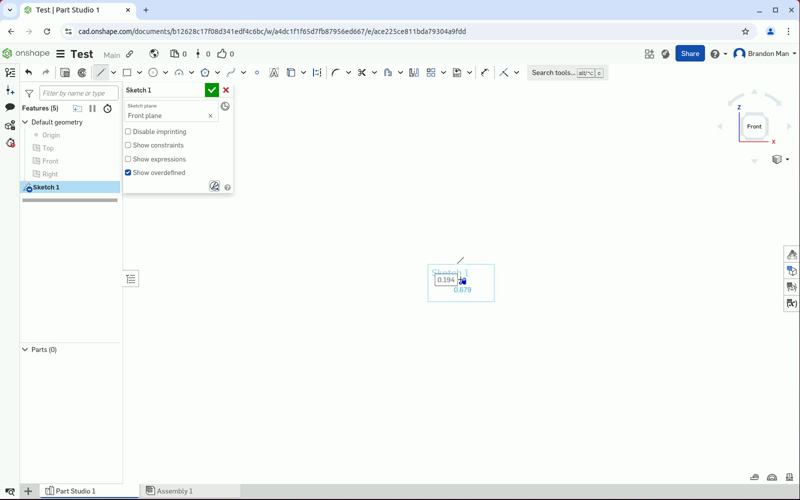
scroll(6)
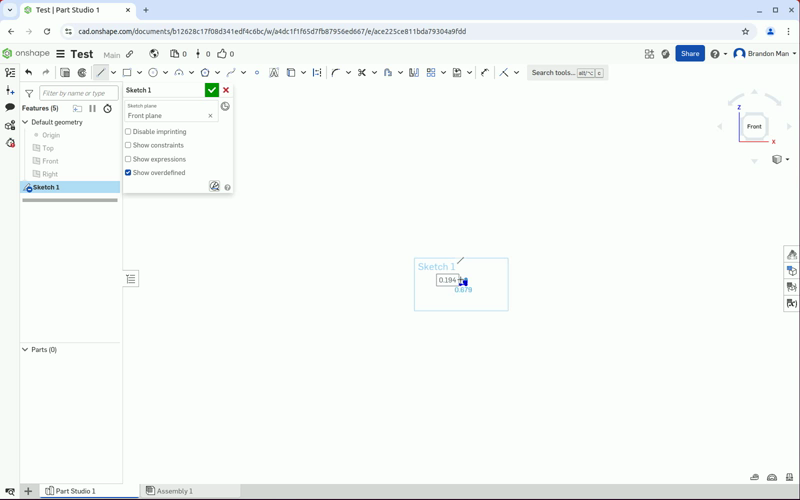
scroll(6)
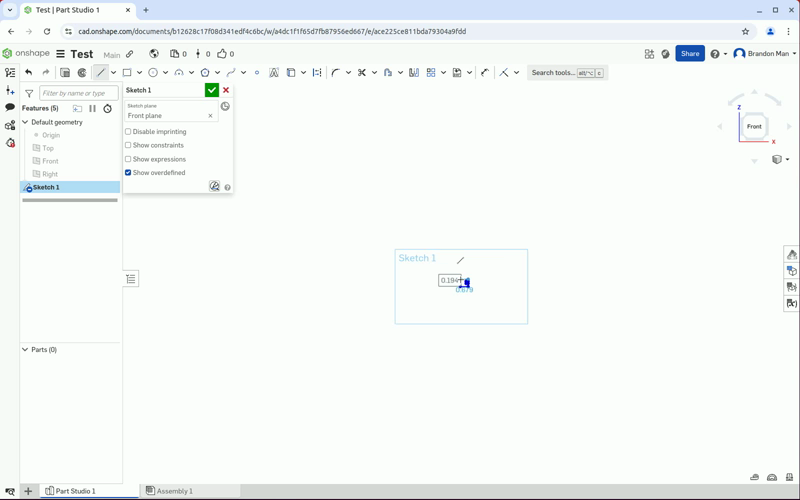
scroll(6)
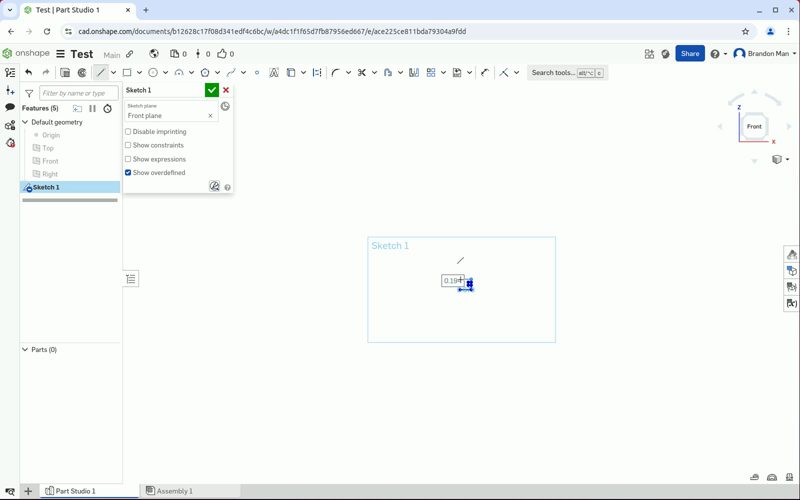
scroll(6)
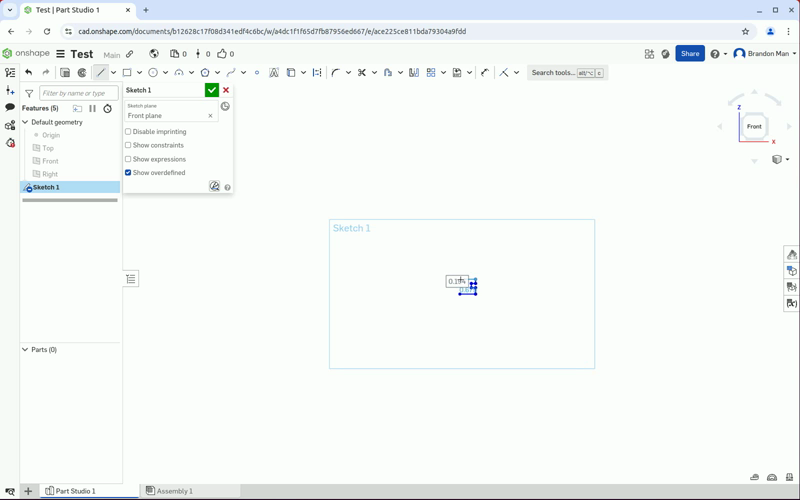
scroll(6)
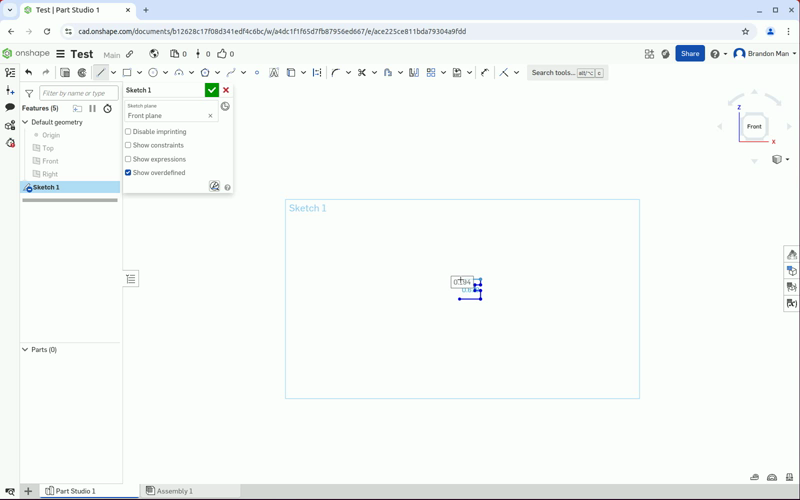
scroll(6)
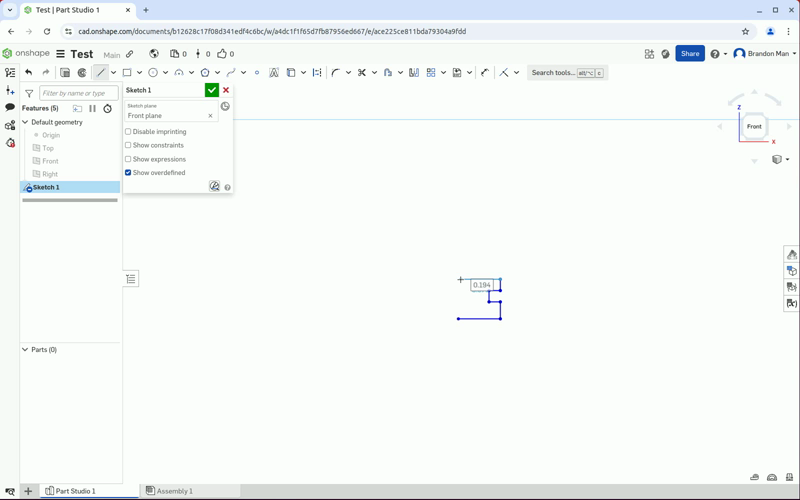
click(460, 279)
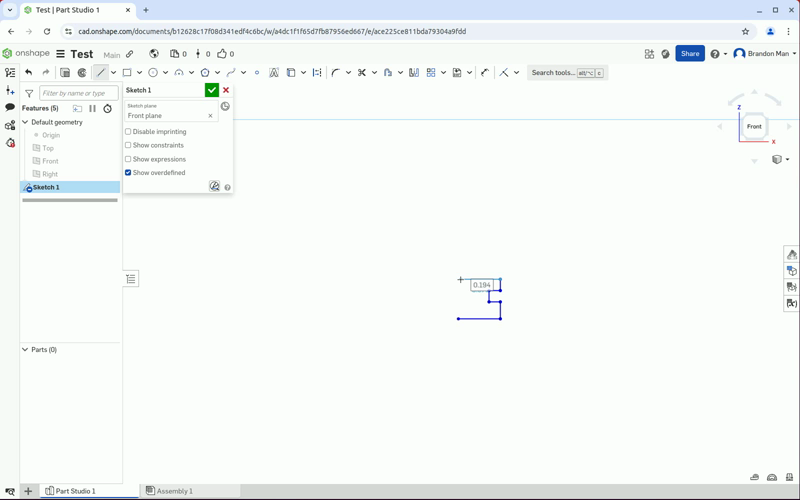
scroll(-6)
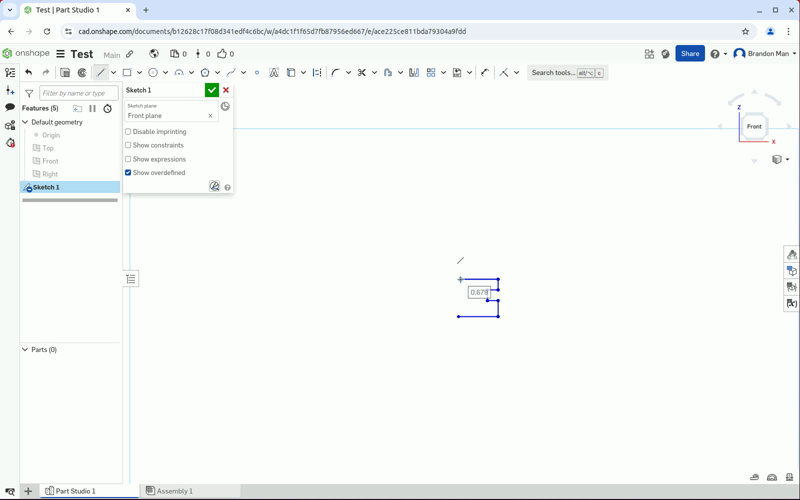
scroll(-6)
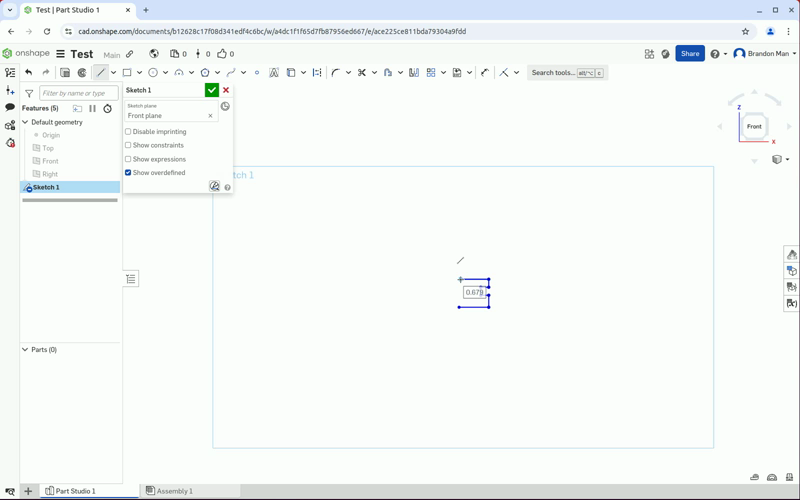
scroll(-6)
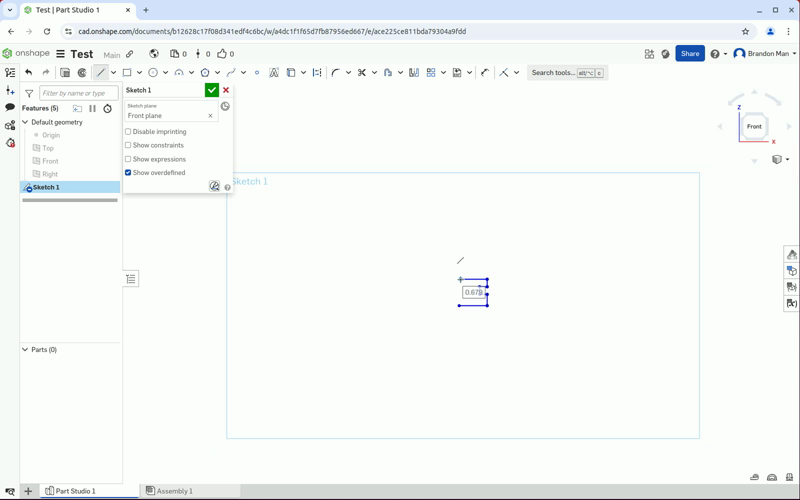
scroll(-6)
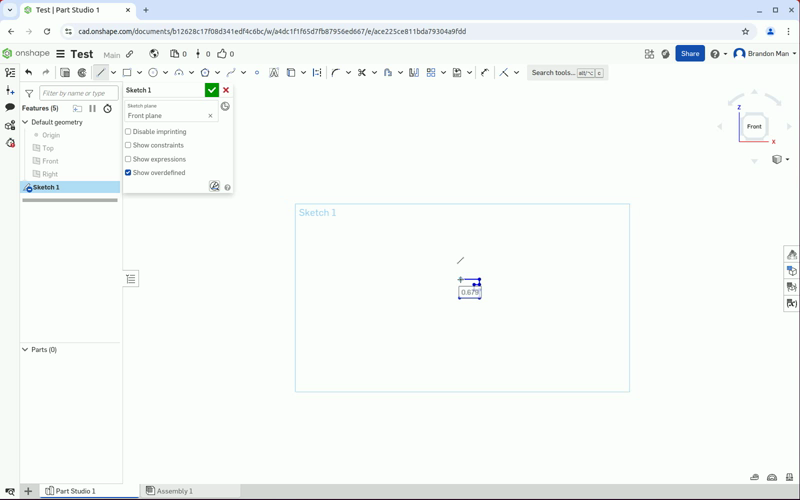
scroll(-6)
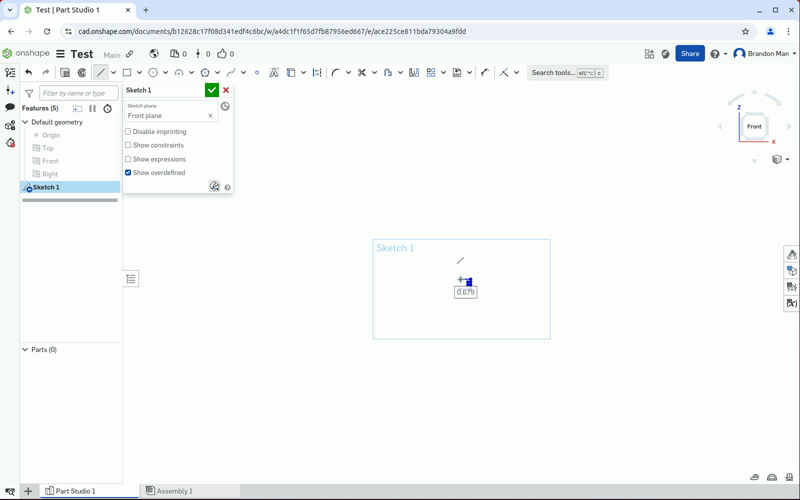
scroll(-6)
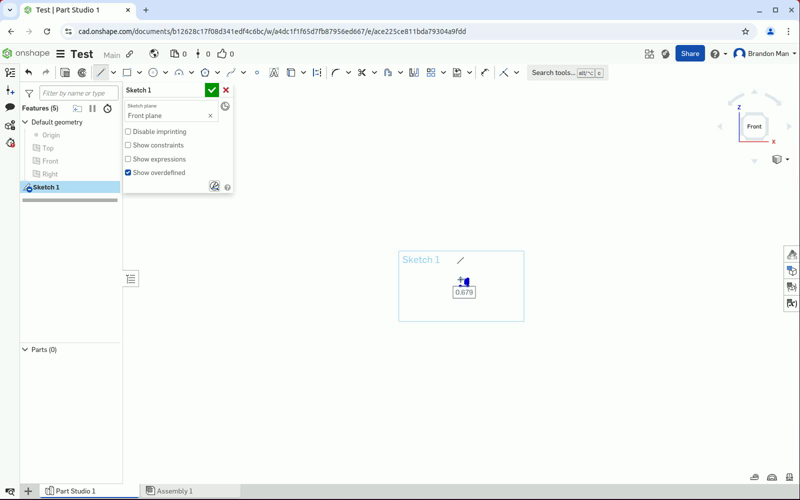
scroll(-6)
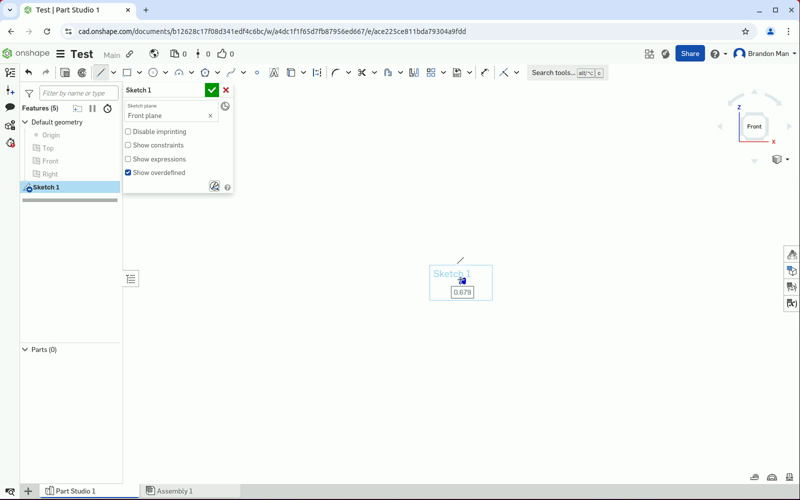
key_up(shift)
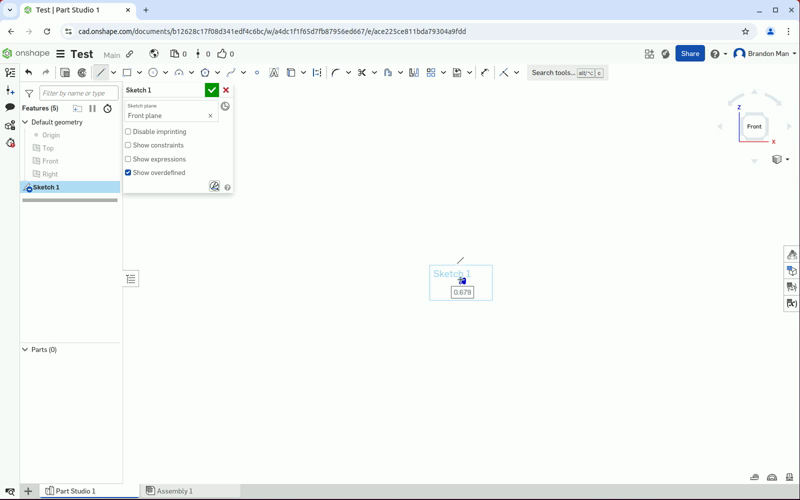
key_down(shift)
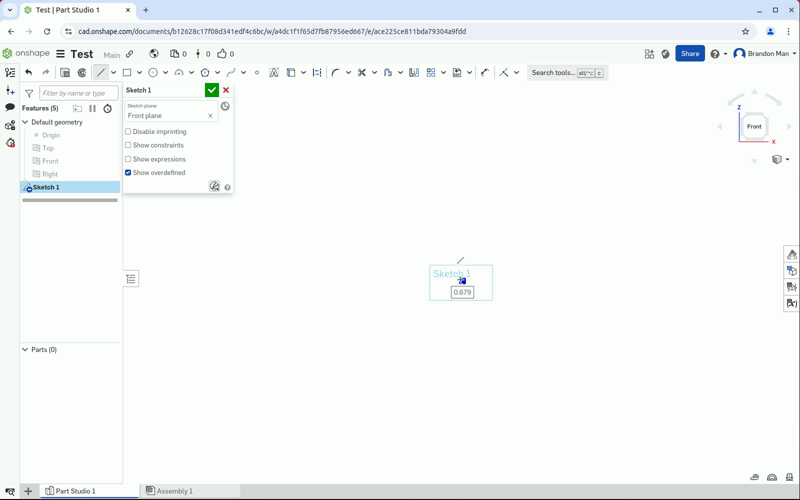
mouse_move(490, 279)
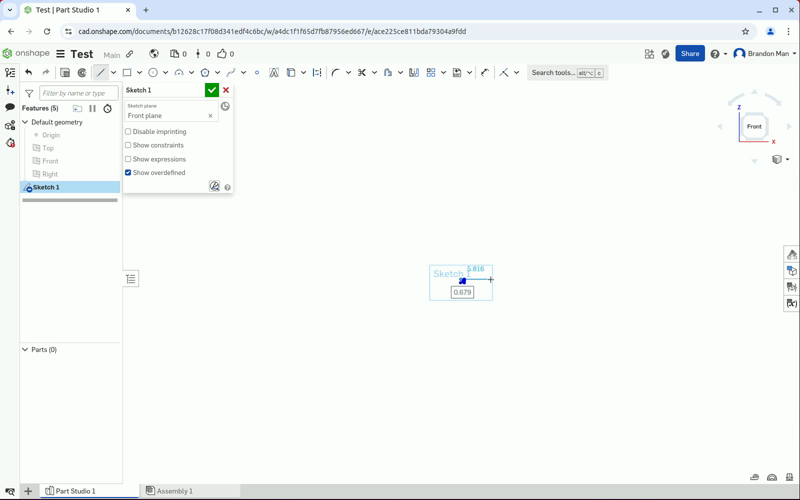
mouse_move(460, 280)
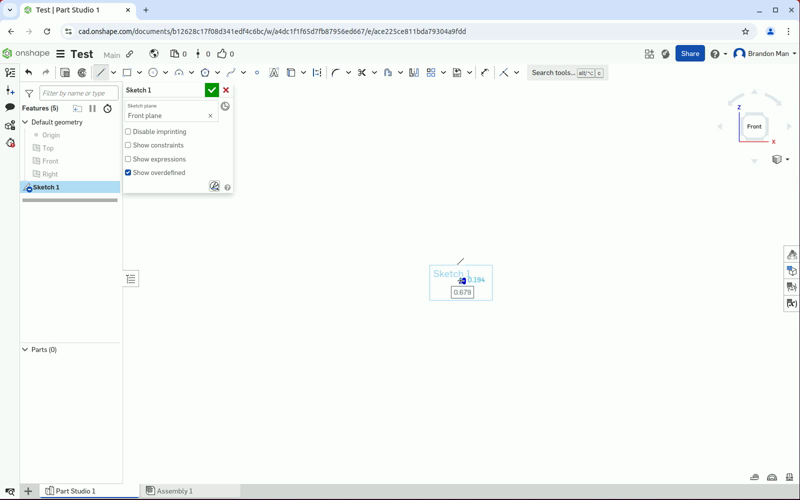
scroll(6)
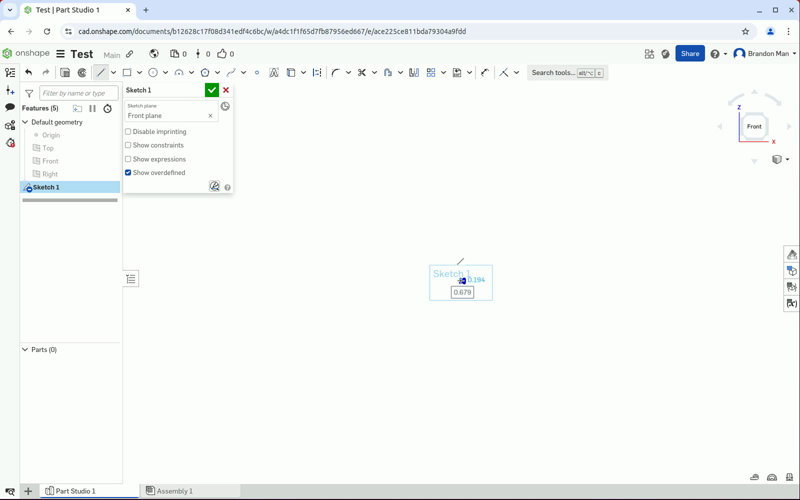
scroll(6)
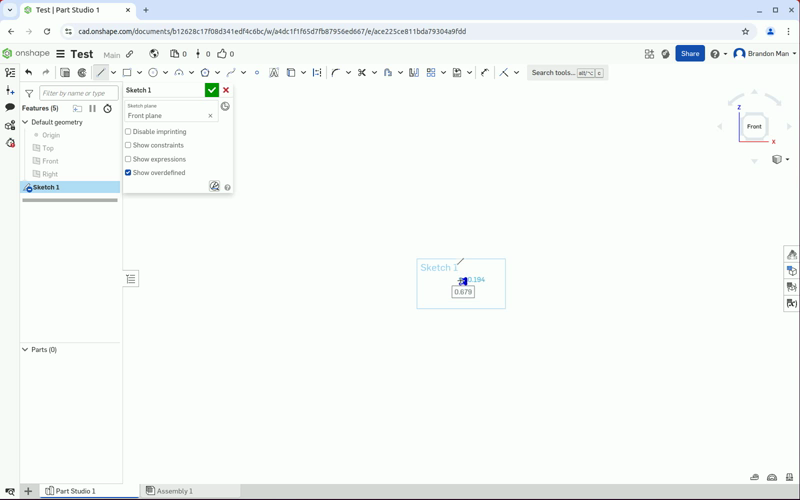
scroll(6)
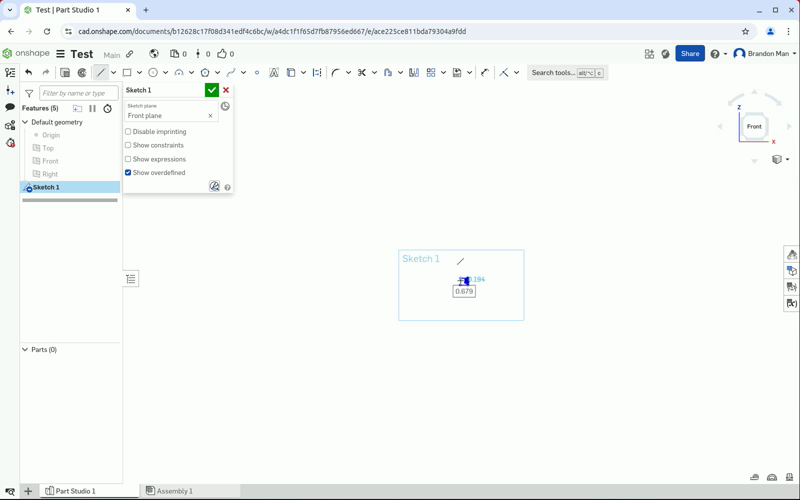
scroll(6)
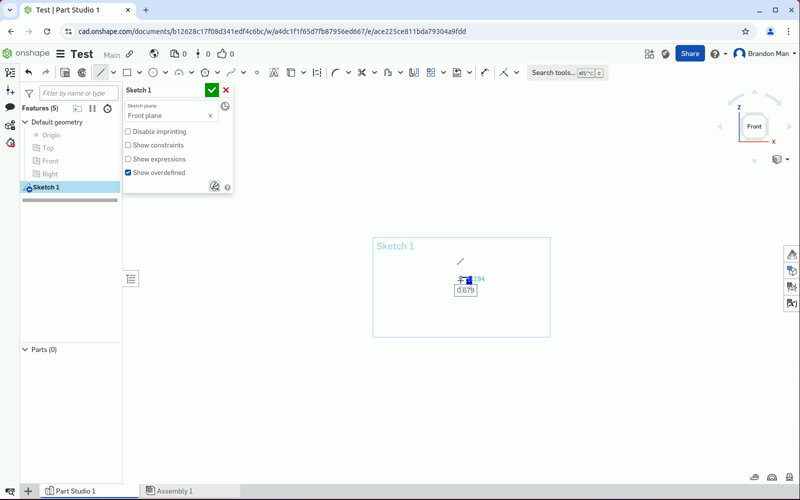
scroll(6)
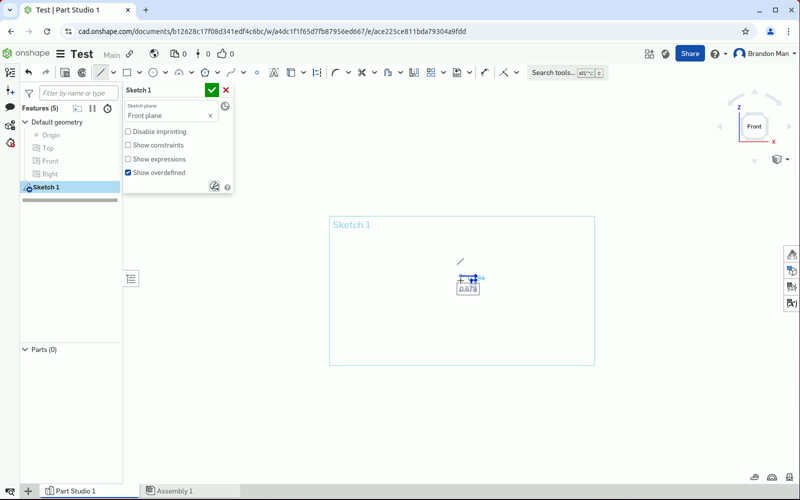
scroll(6)
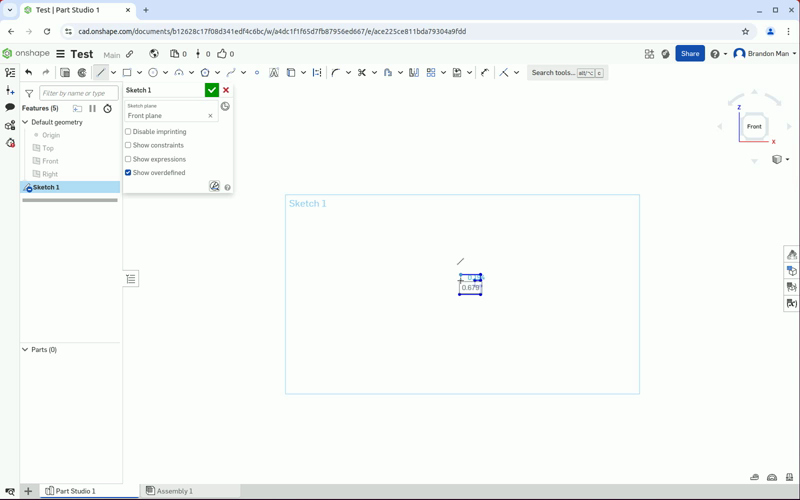
scroll(6)
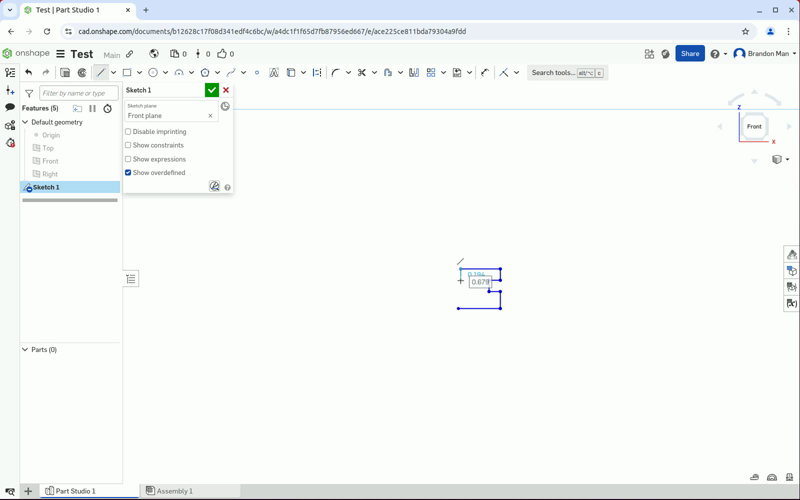
click(460, 280)
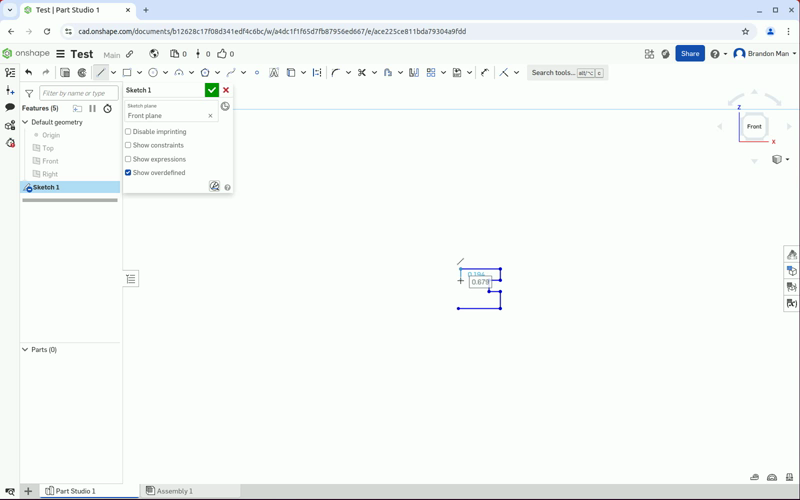
scroll(-6)
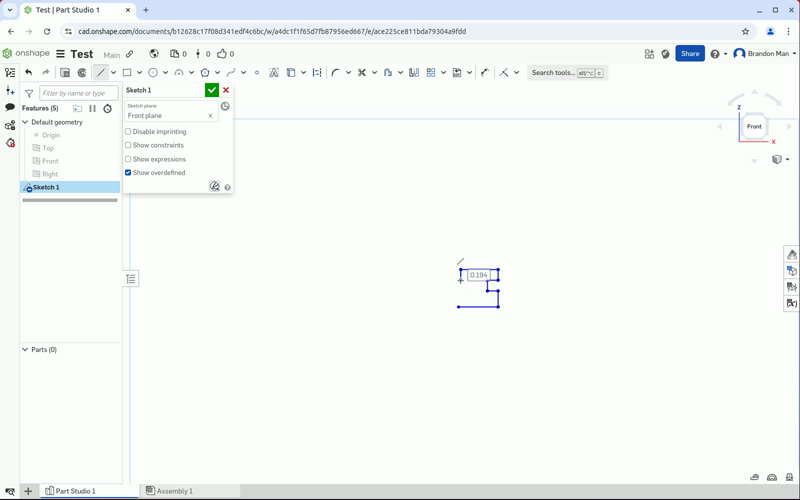
scroll(-6)
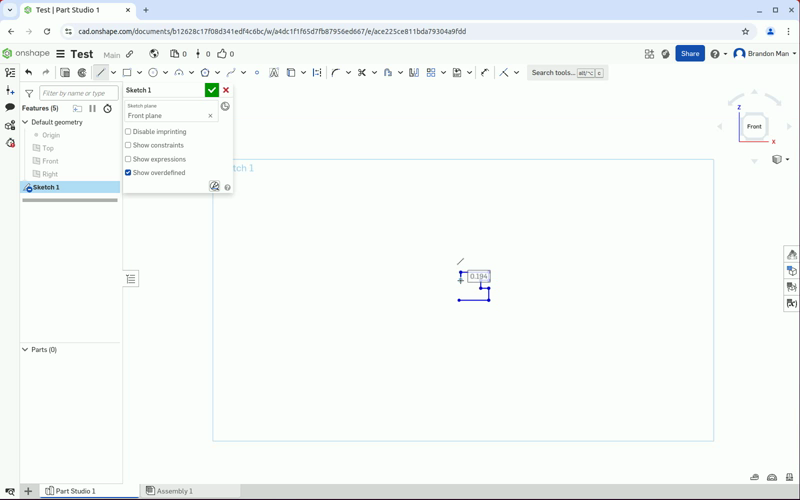
scroll(-6)
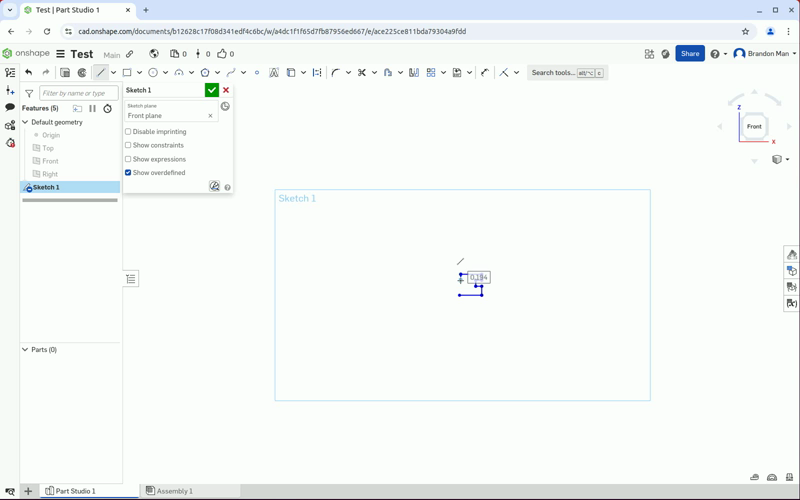
scroll(-6)
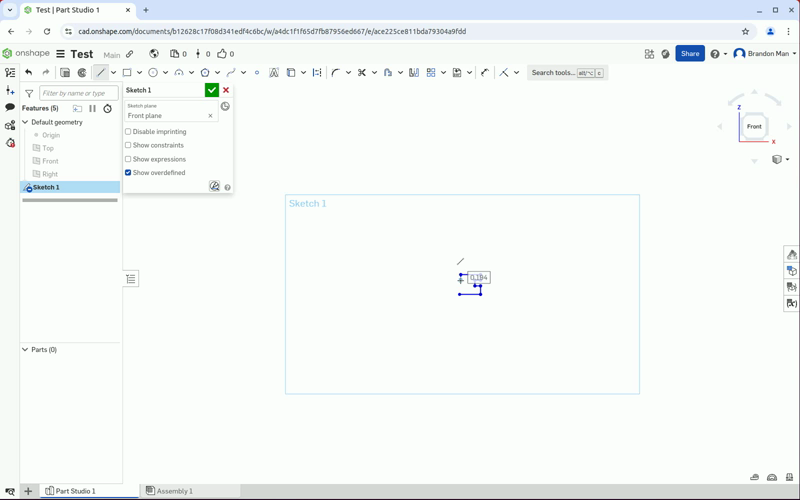
scroll(-6)
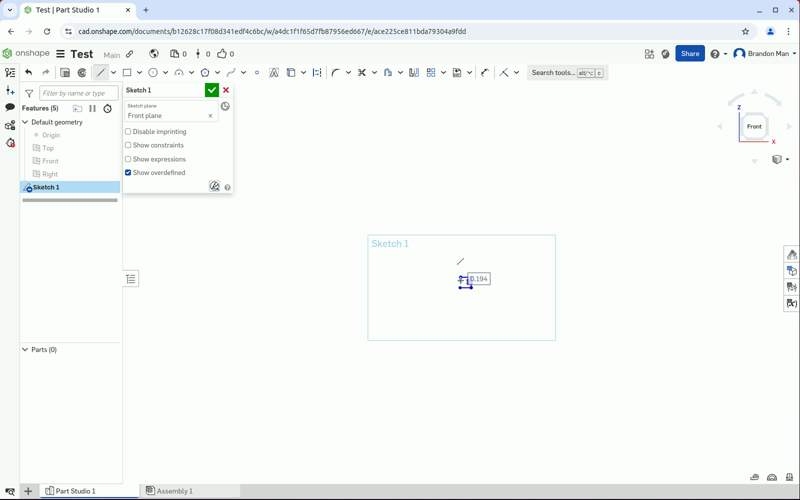
scroll(-6)
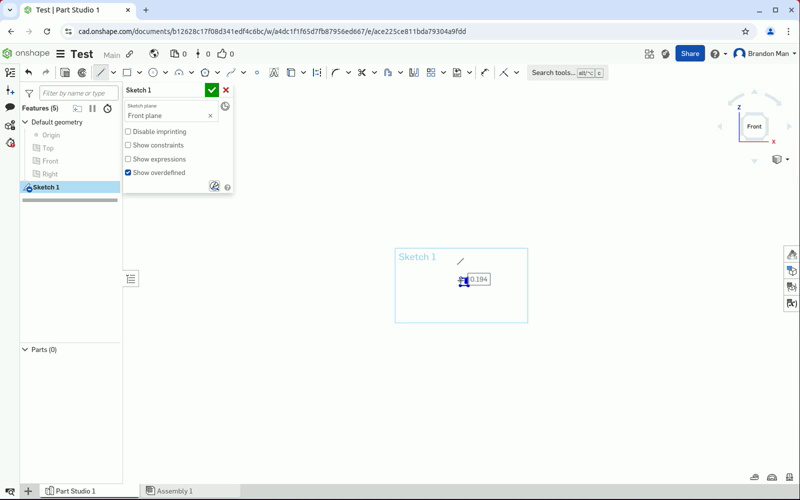
scroll(-6)
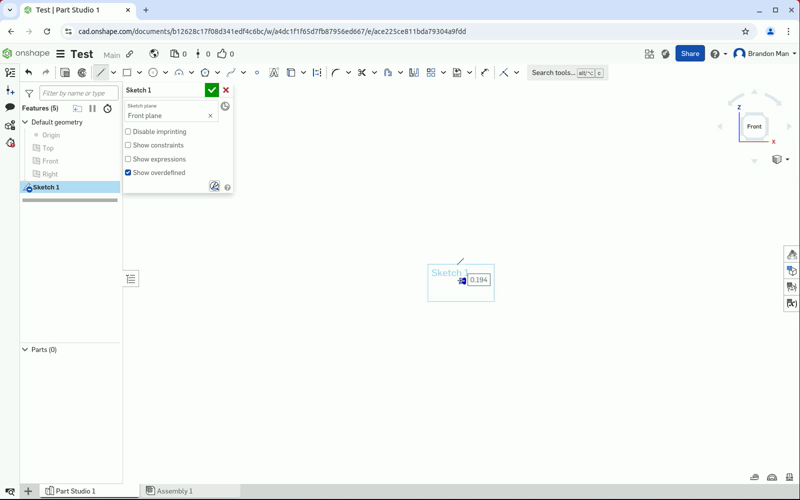
key_up(shift)
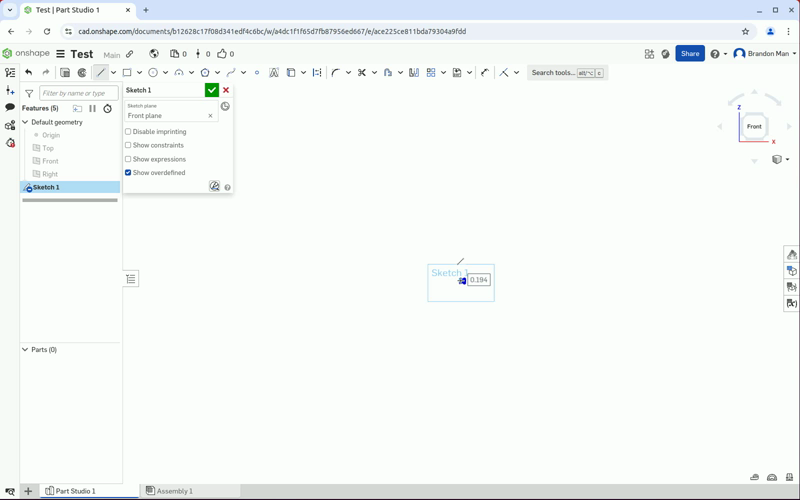
key_down(shift)
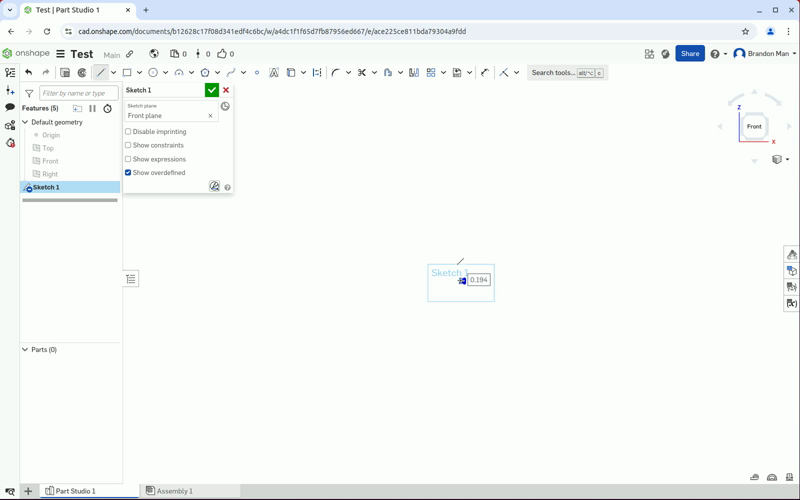
mouse_move(490, 280)
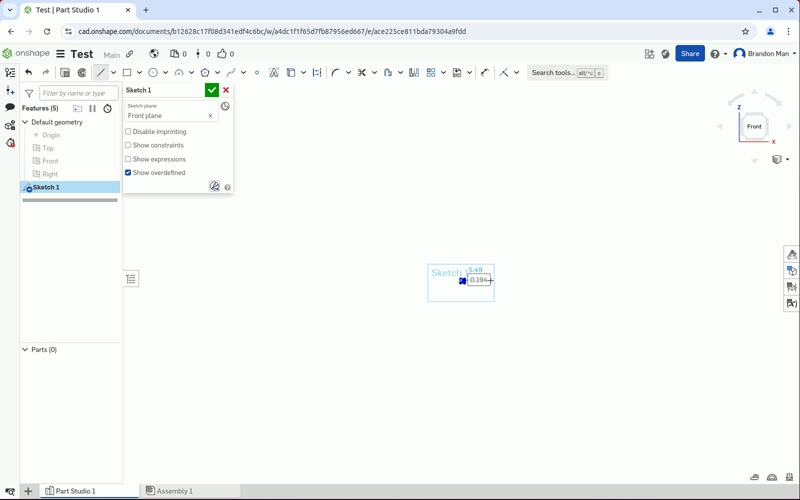
mouse_move(461, 280)
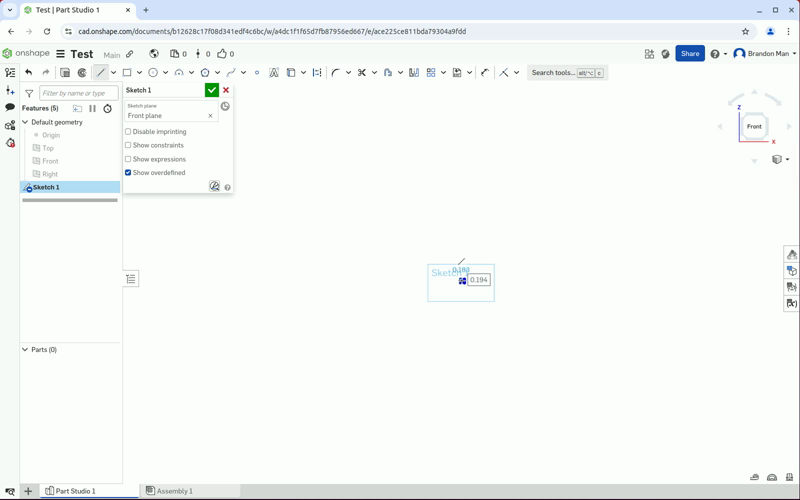
scroll(6)
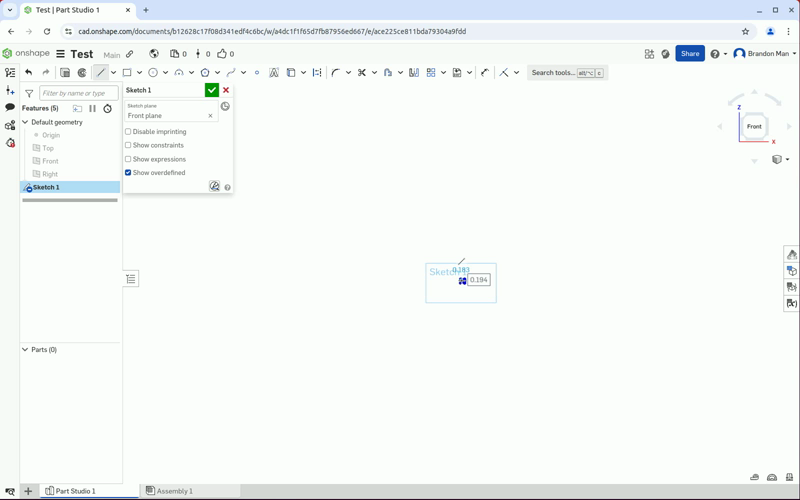
scroll(6)
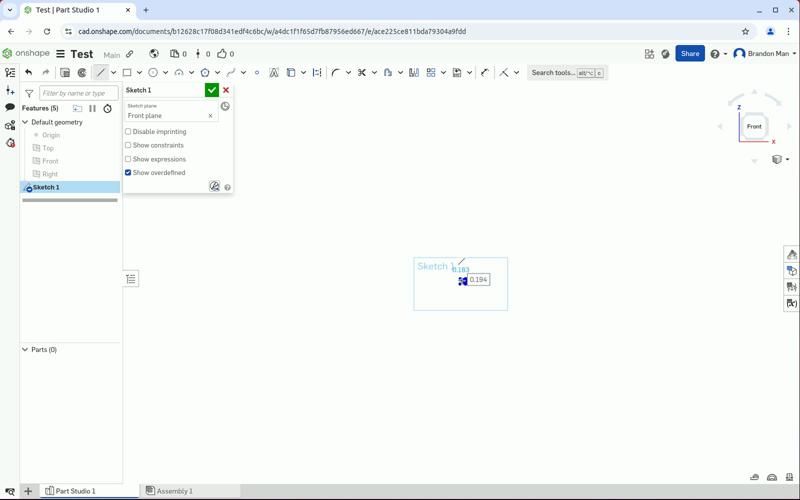
scroll(6)
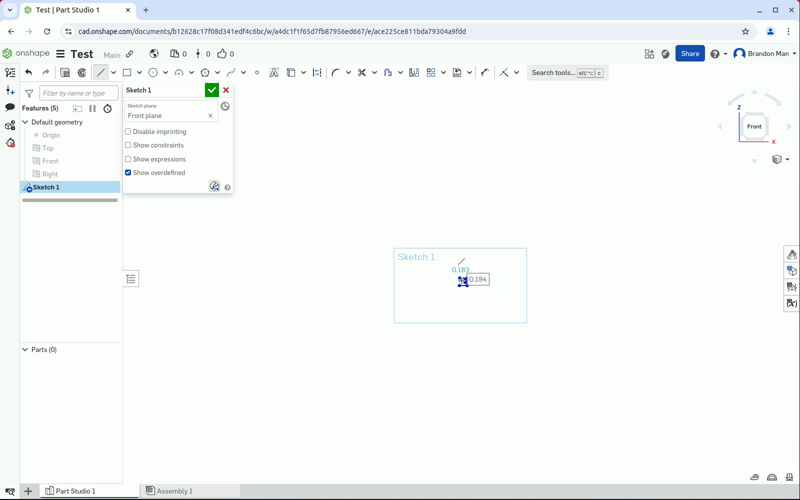
scroll(6)
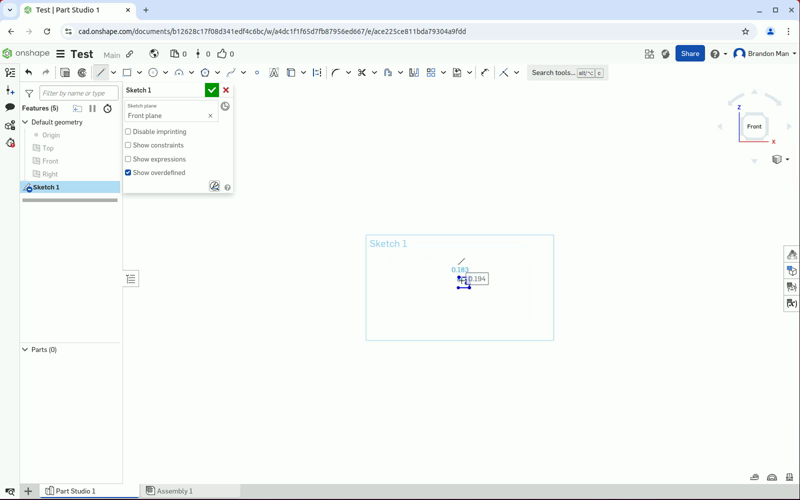
scroll(6)
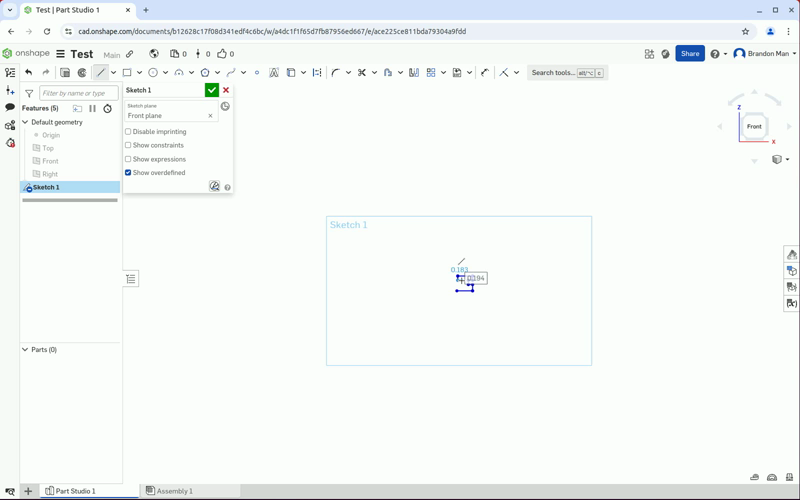
scroll(6)
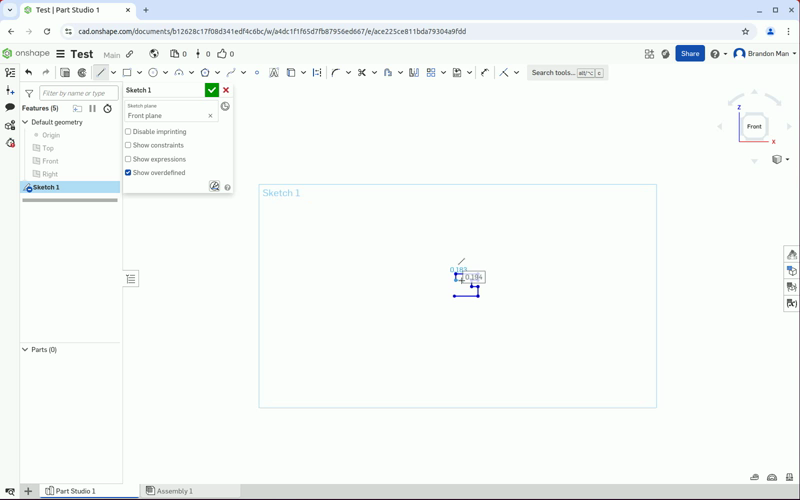
scroll(6)
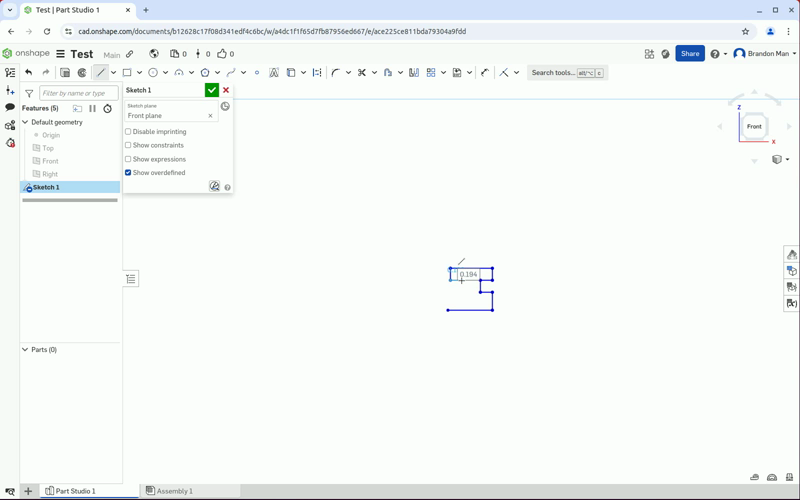
click(461, 280)
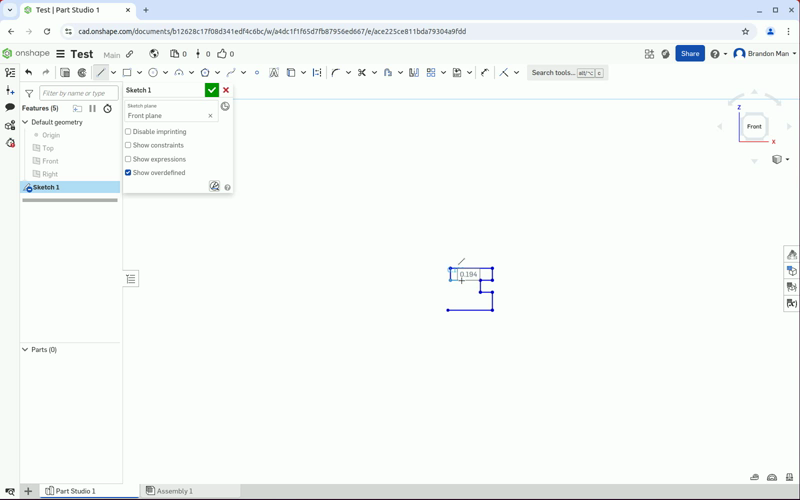
scroll(-6)
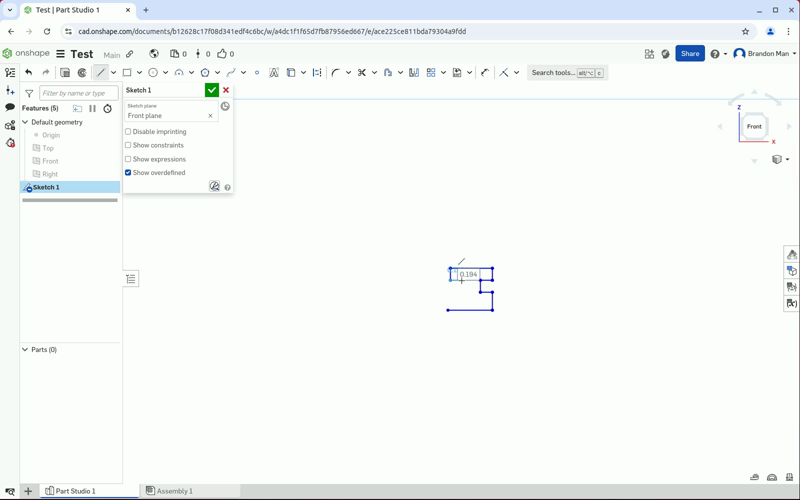
scroll(-6)
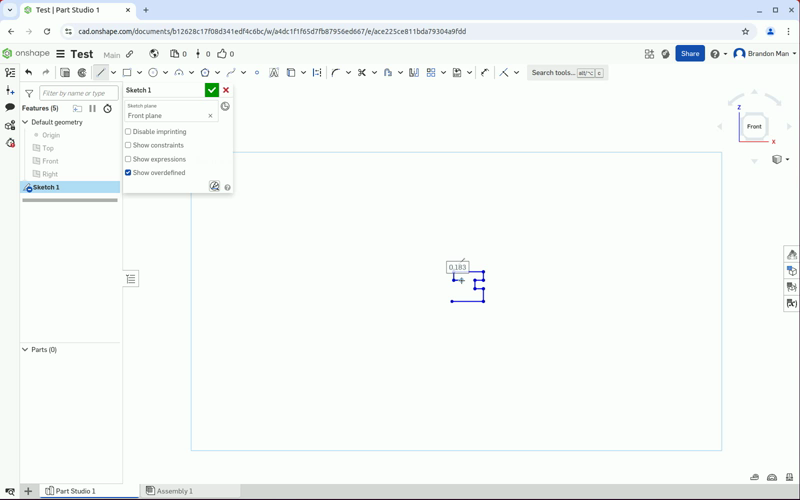
scroll(-6)
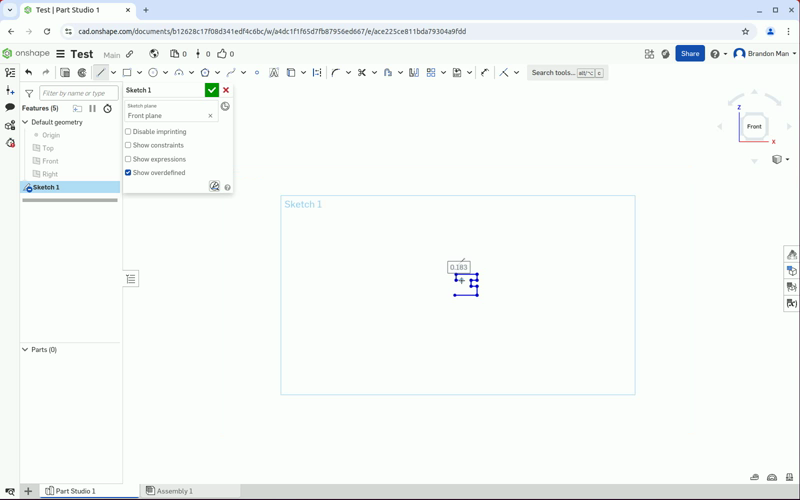
scroll(-6)
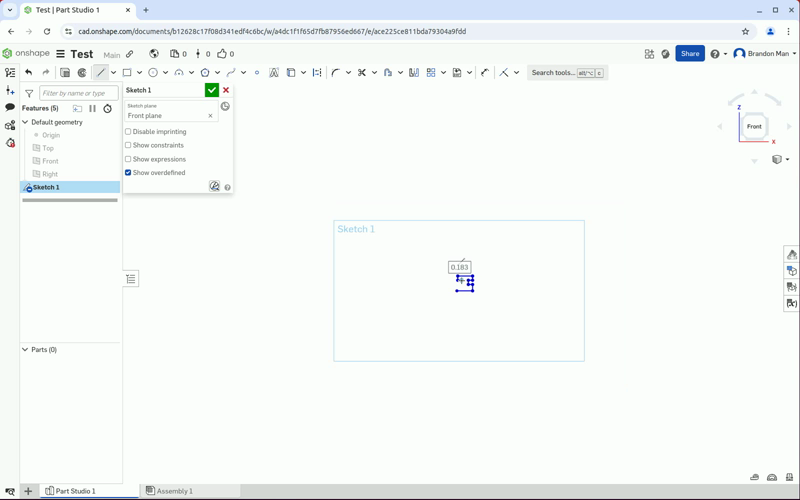
scroll(-6)
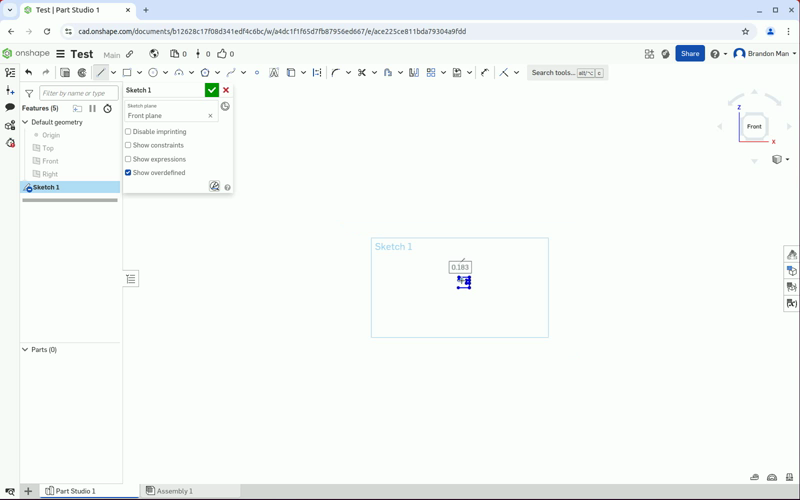
scroll(-6)
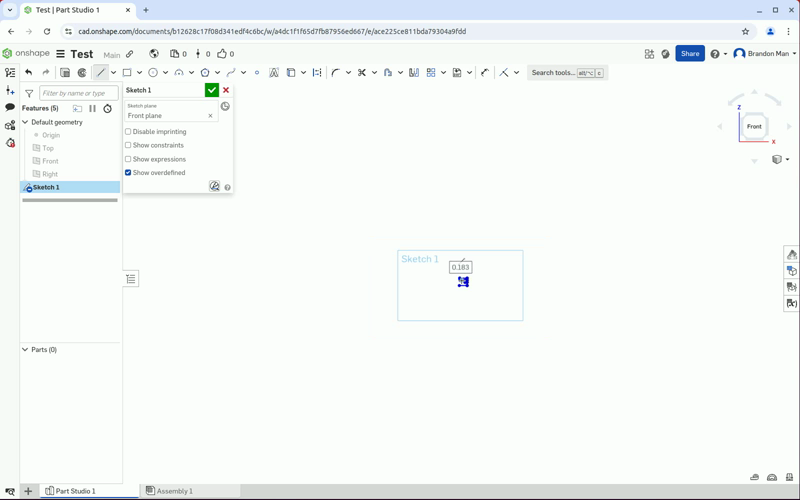
scroll(-6)
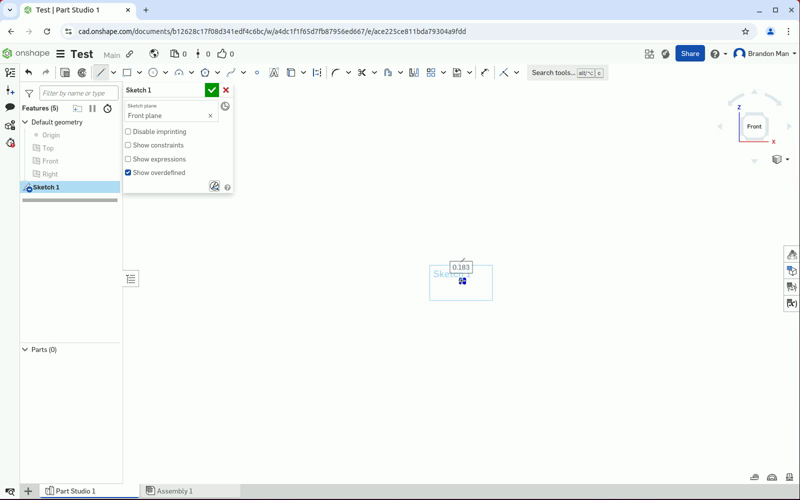
key_up(shift)
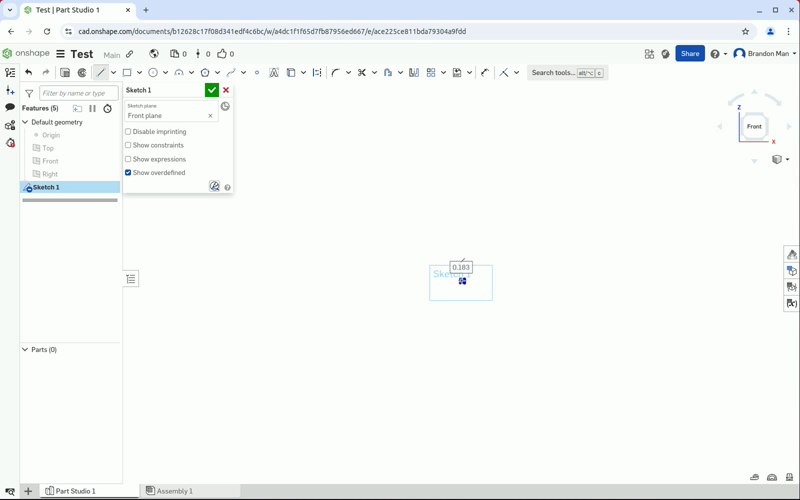
key_down(shift)
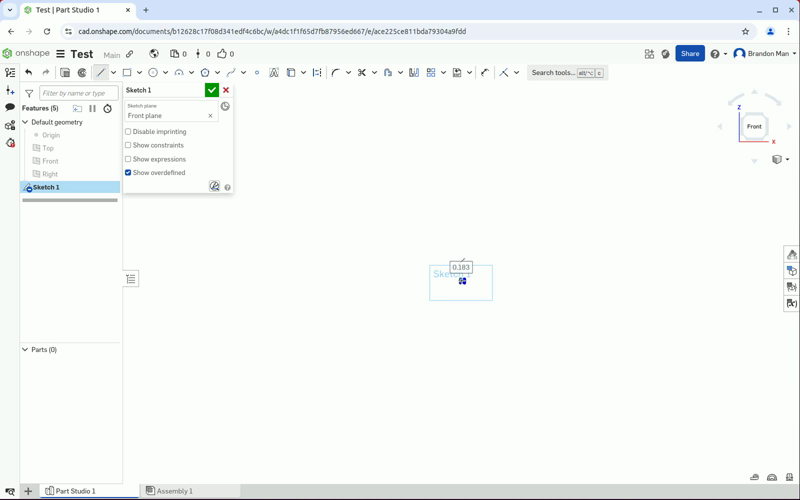
mouse_move(491, 280)
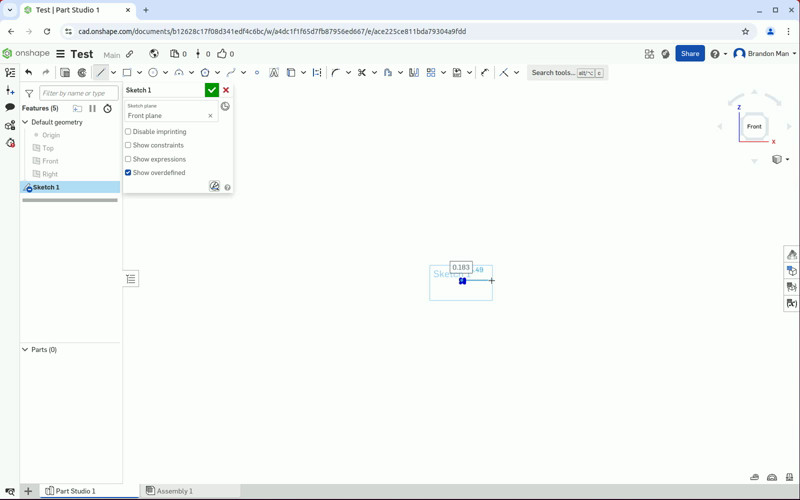
mouse_move(461, 281)
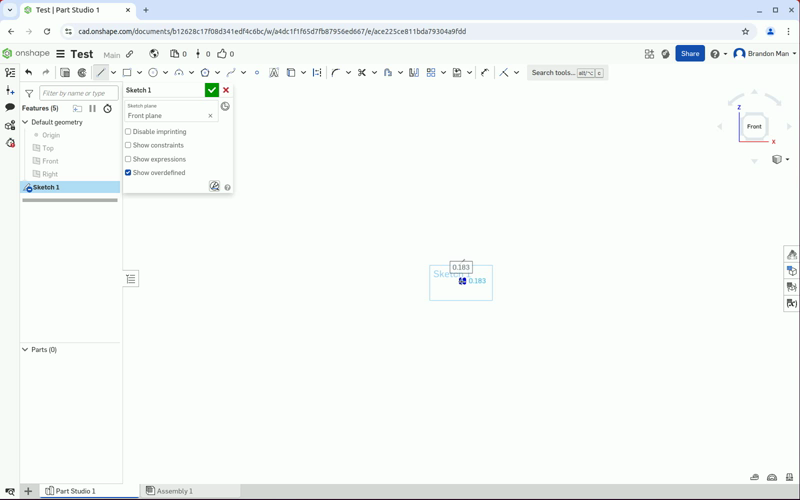
scroll(6)
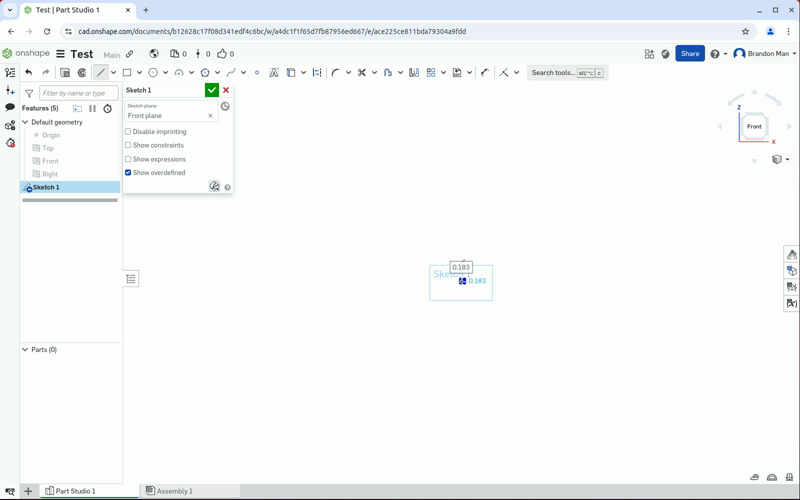
scroll(6)
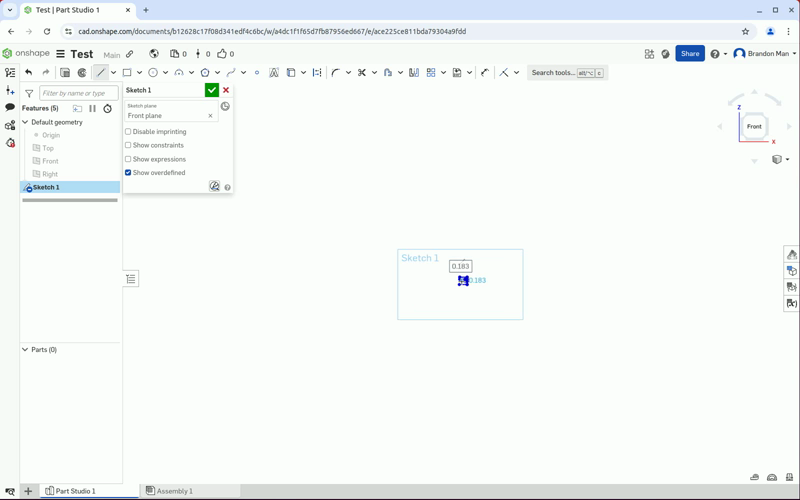
scroll(6)
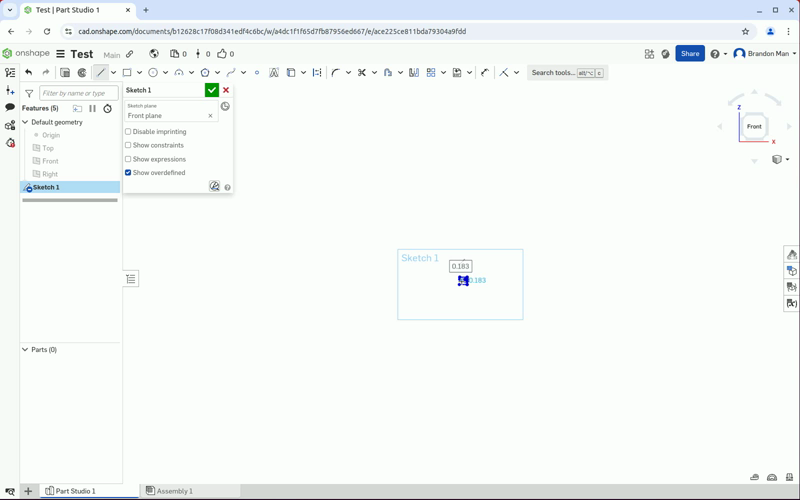
scroll(6)
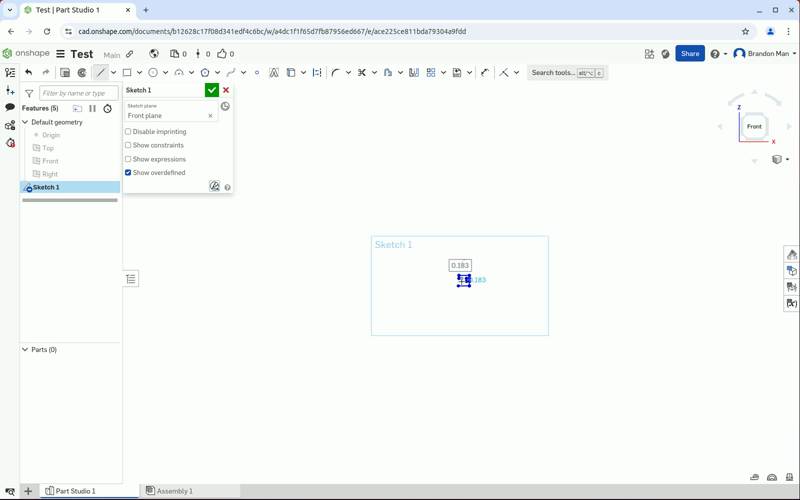
scroll(6)
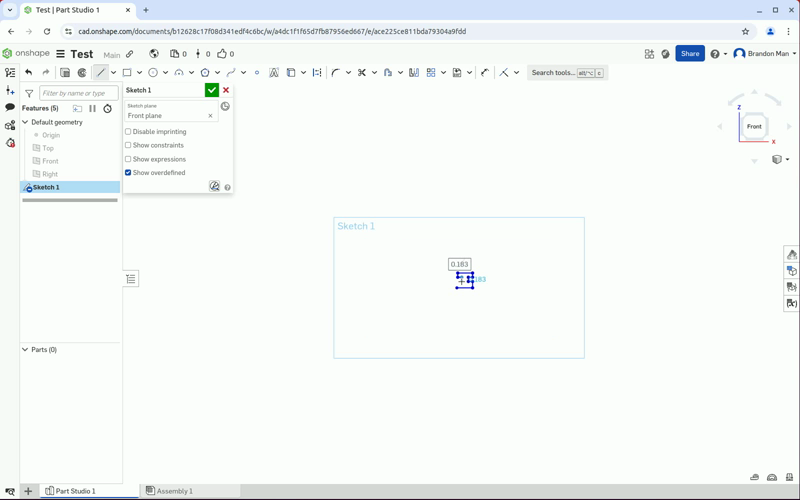
scroll(6)
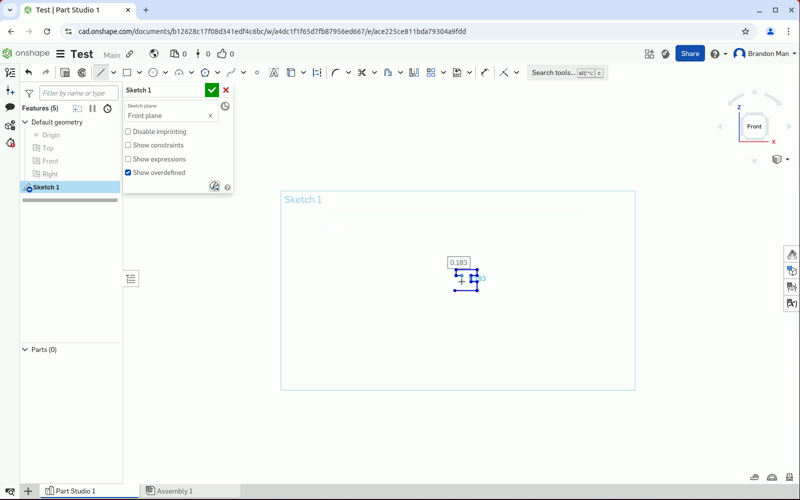
scroll(6)
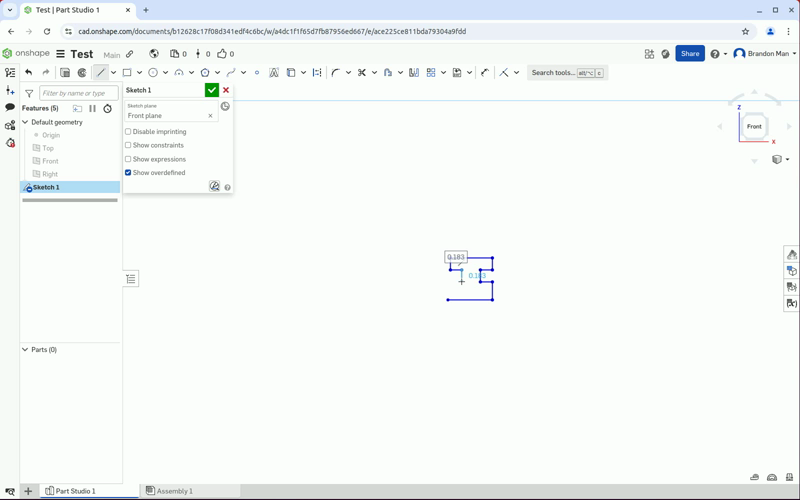
click(461, 281)
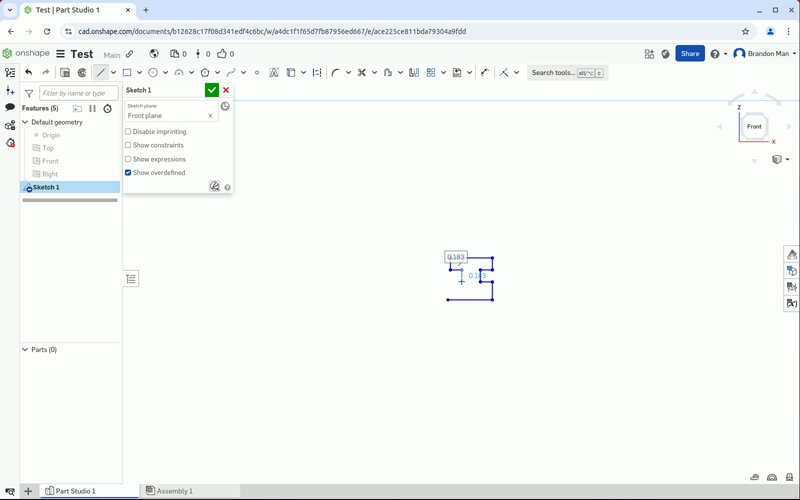
scroll(-6)
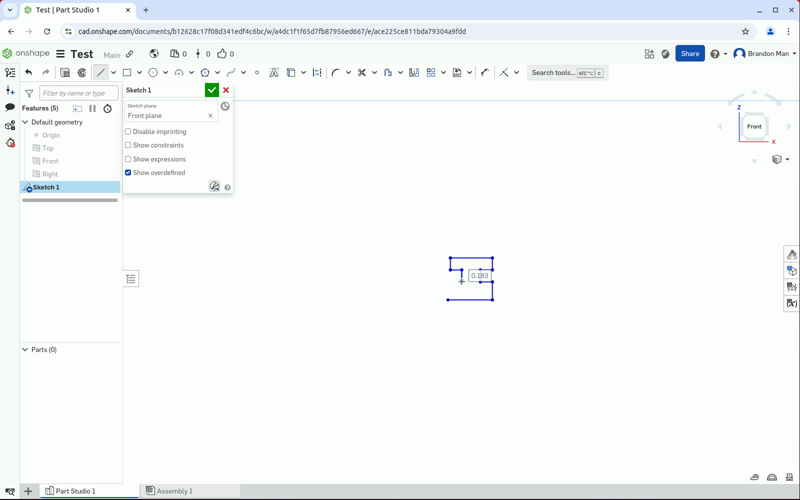
scroll(-6)
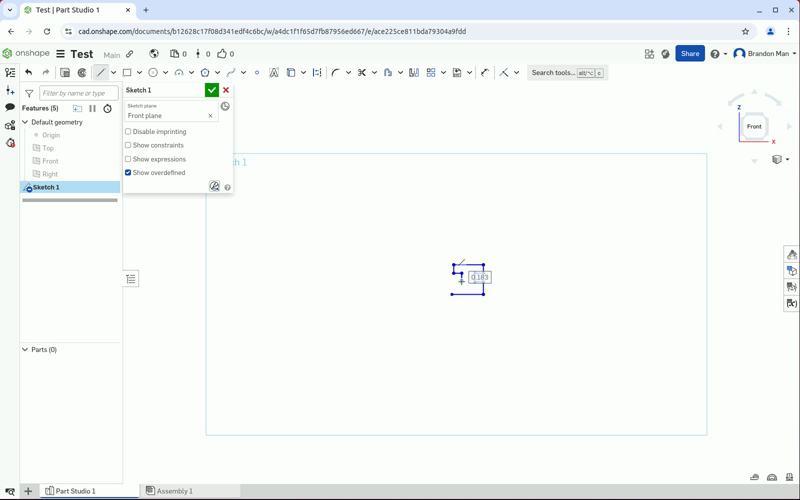
scroll(-6)
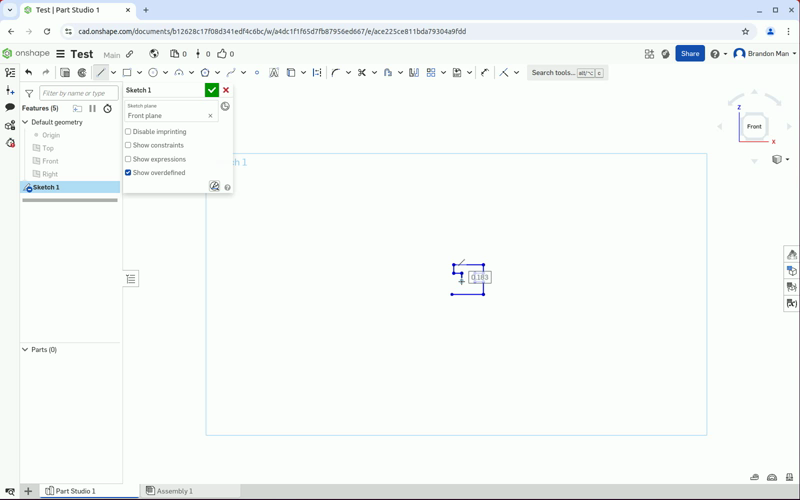
scroll(-6)
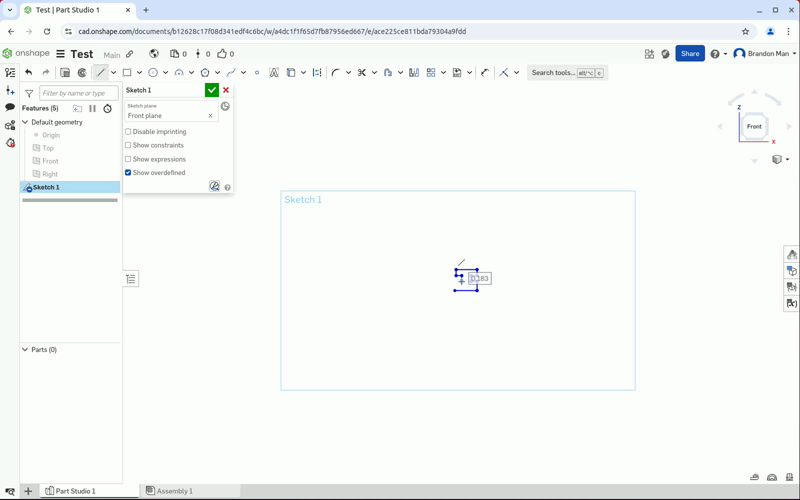
scroll(-6)
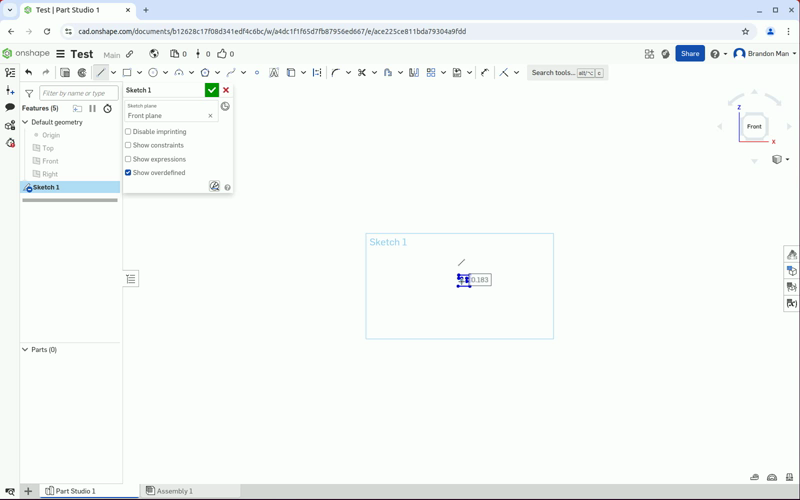
scroll(-6)
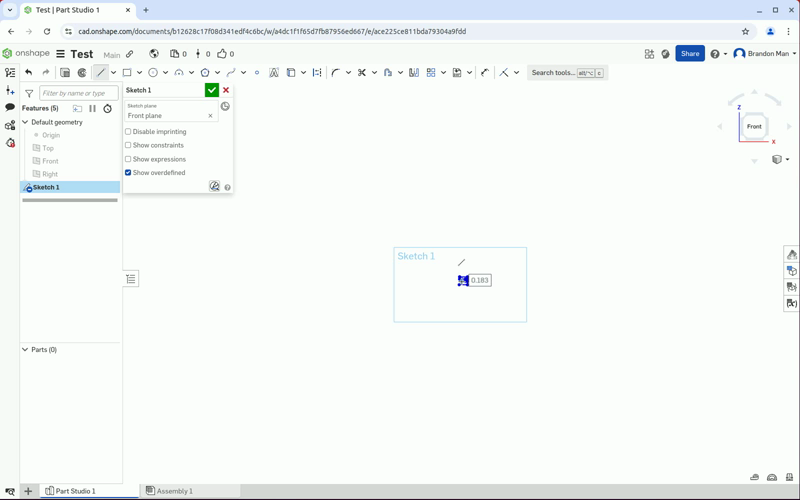
scroll(-6)
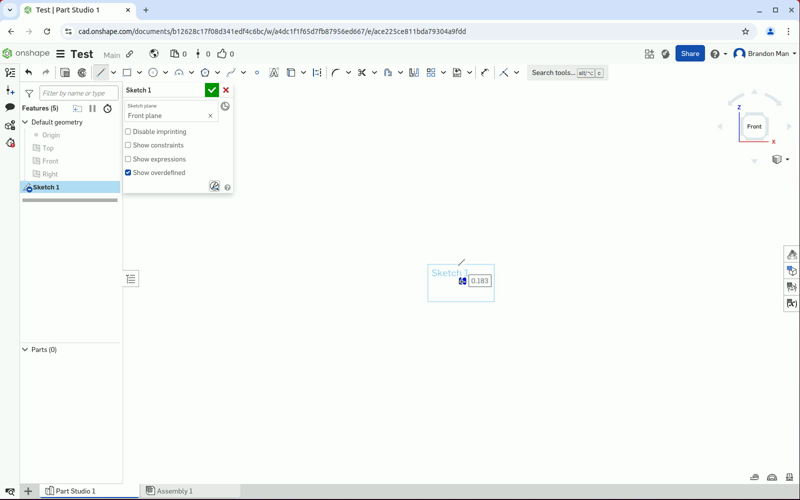
key_up(shift)
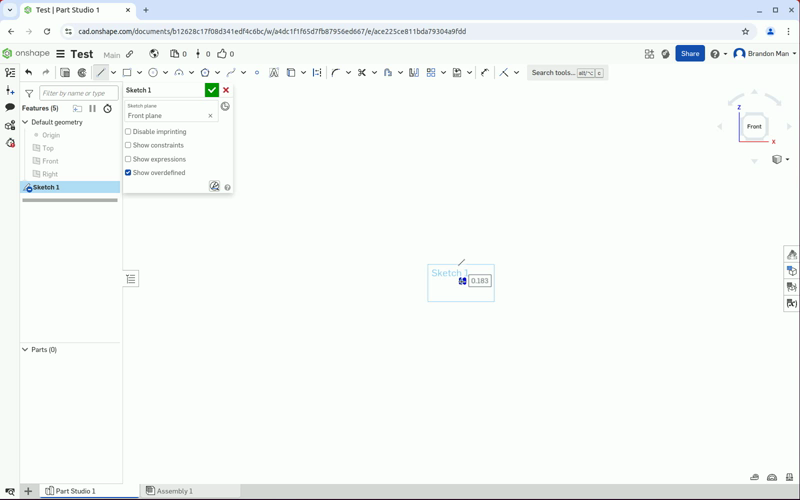
key_down(shift)
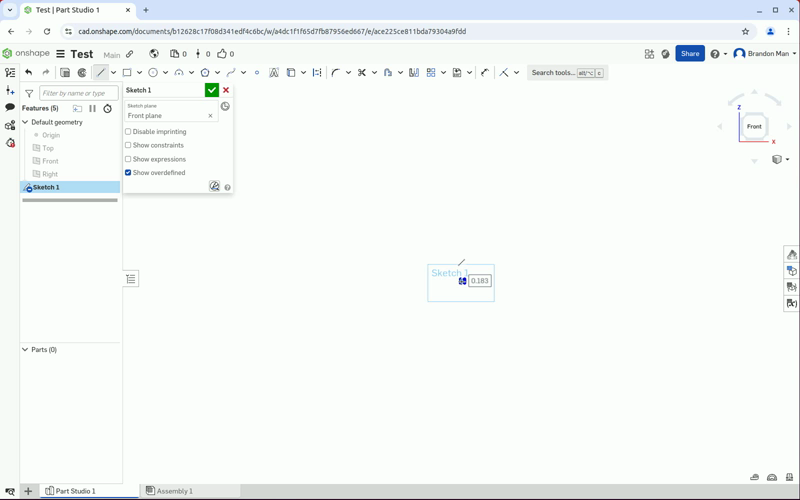
mouse_move(491, 281)
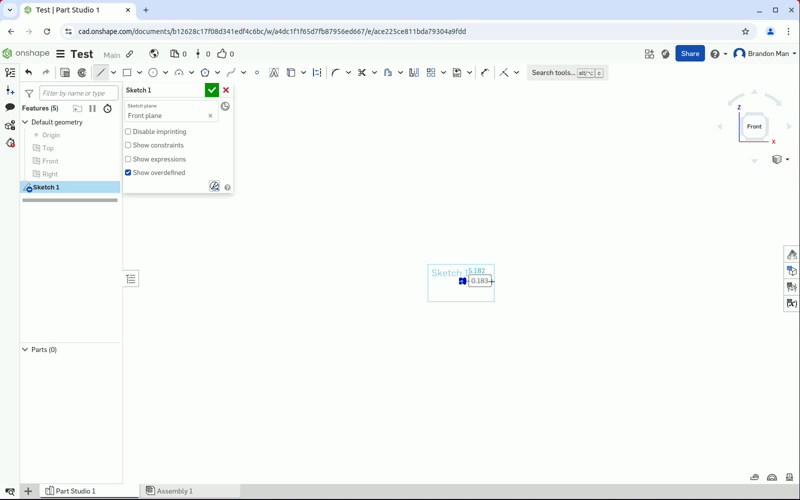
mouse_move(460, 281)
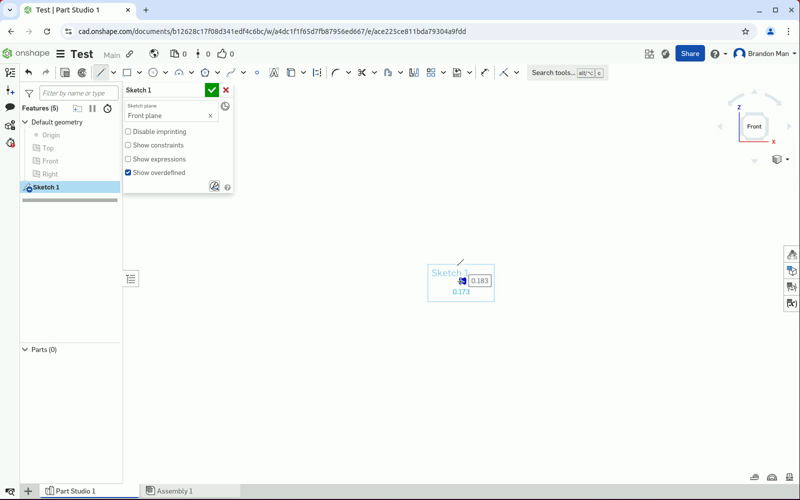
scroll(6)
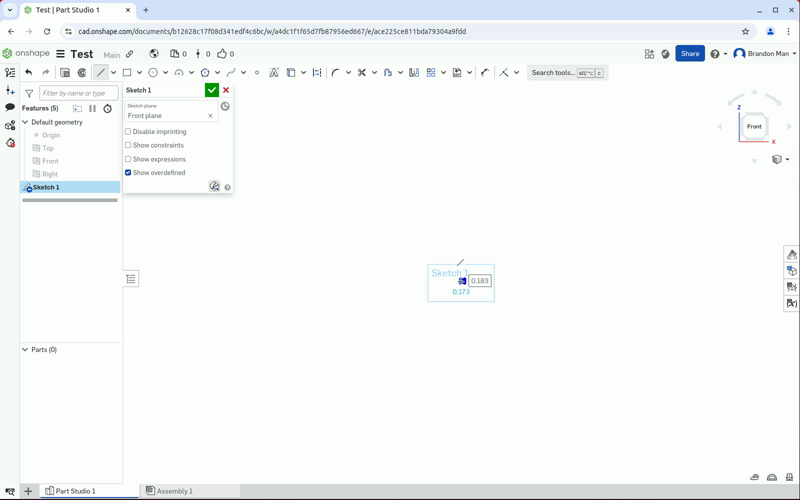
scroll(6)
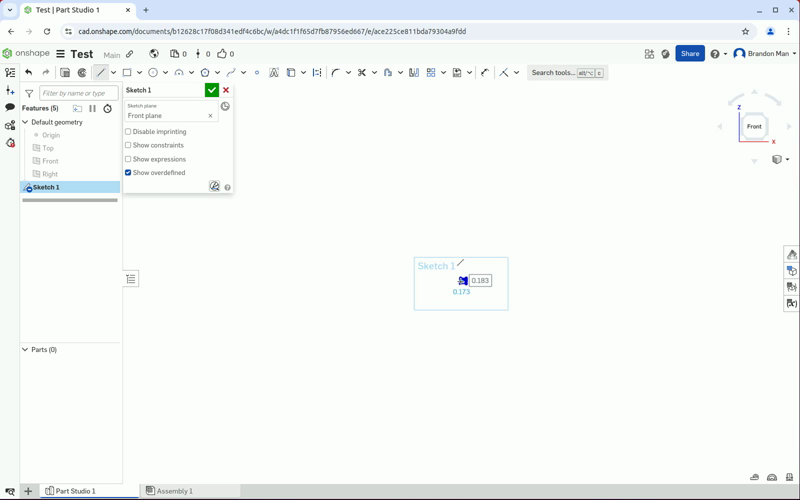
scroll(6)
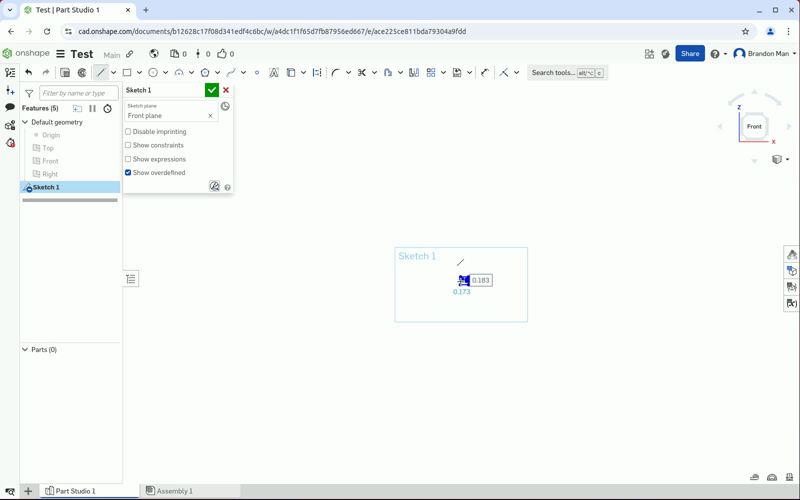
scroll(6)
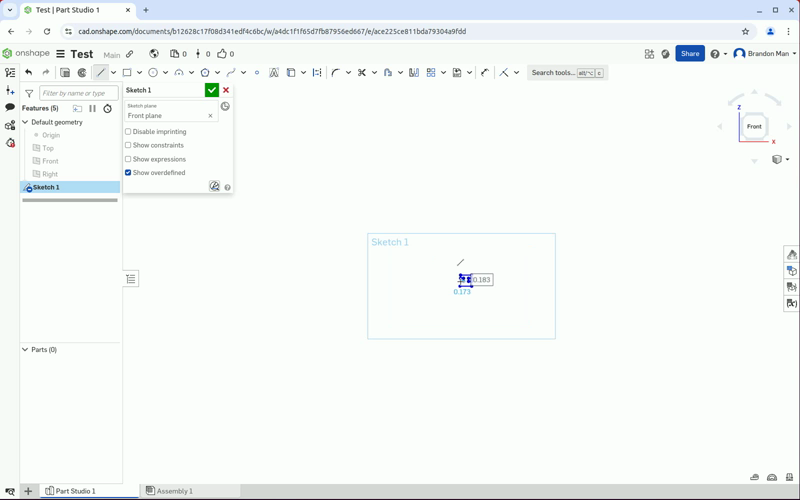
scroll(6)
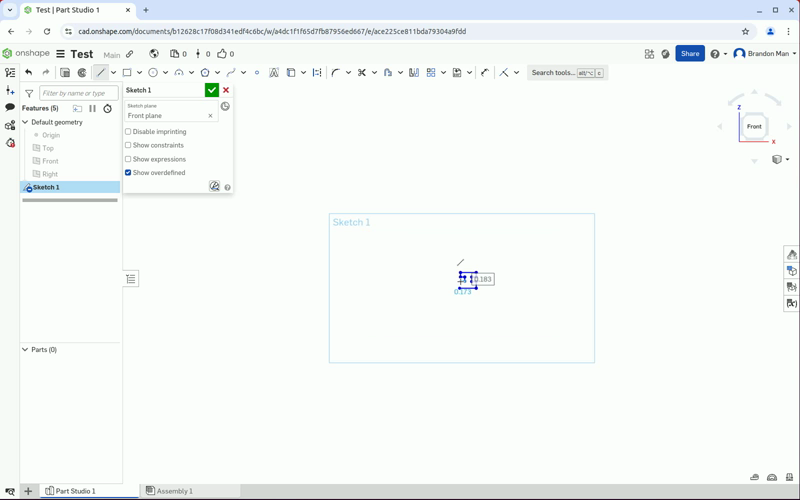
scroll(6)
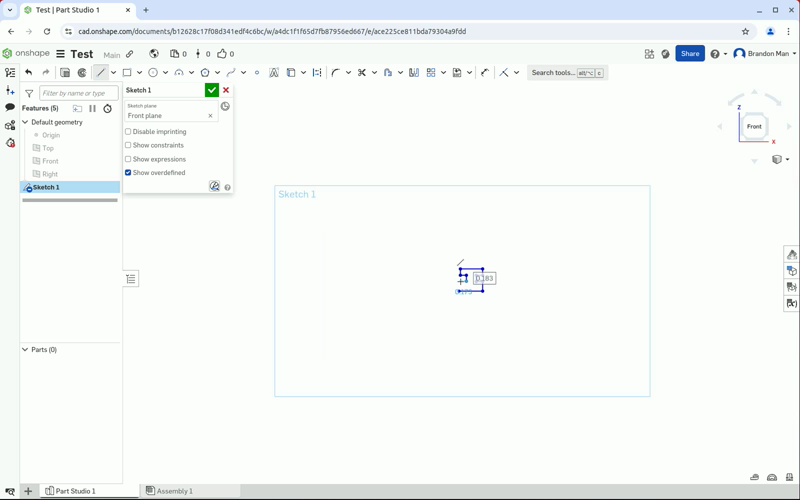
scroll(6)
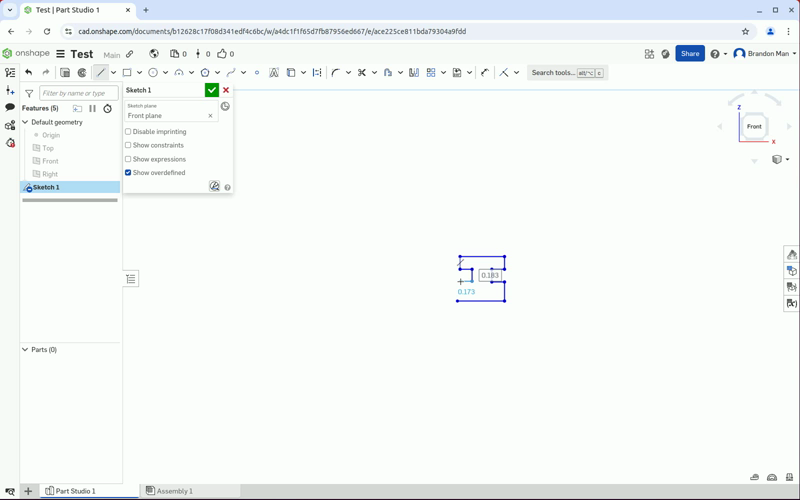
click(460, 281)
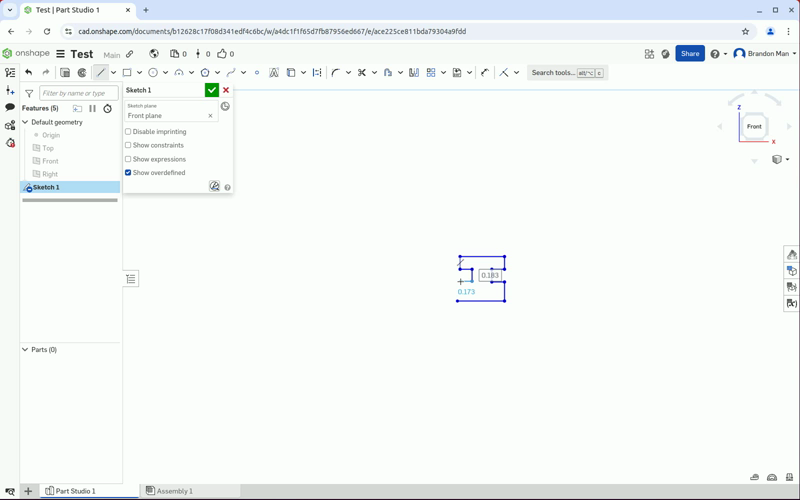
scroll(-6)
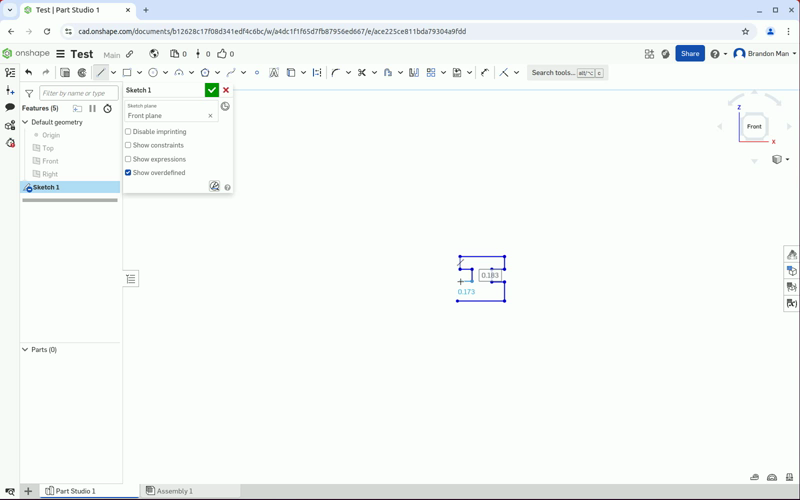
scroll(-6)
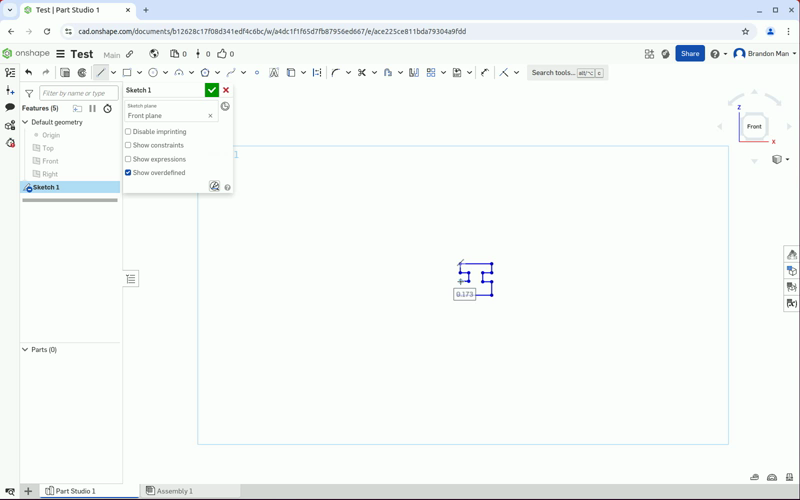
scroll(-6)
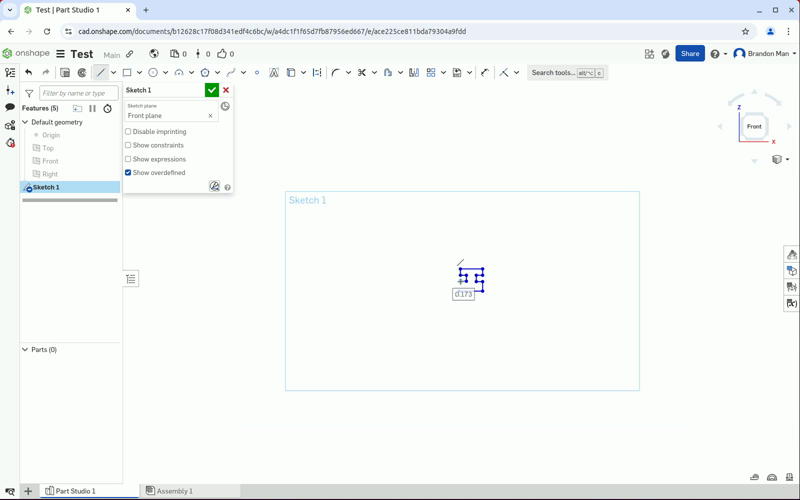
scroll(-6)
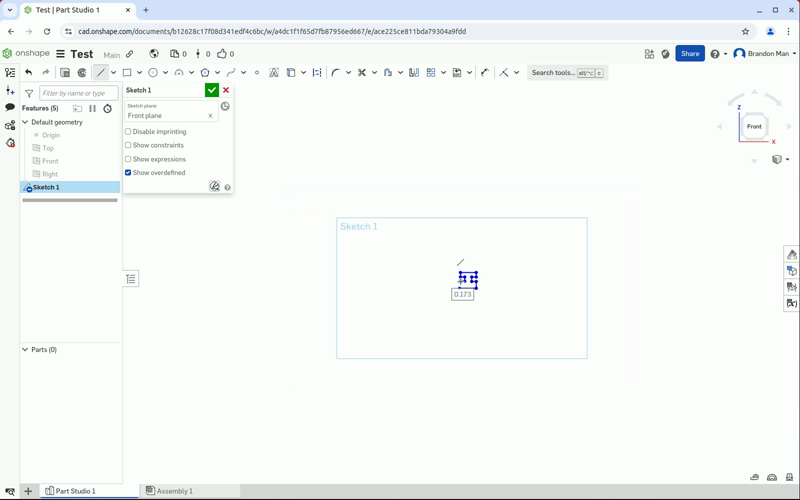
scroll(-6)
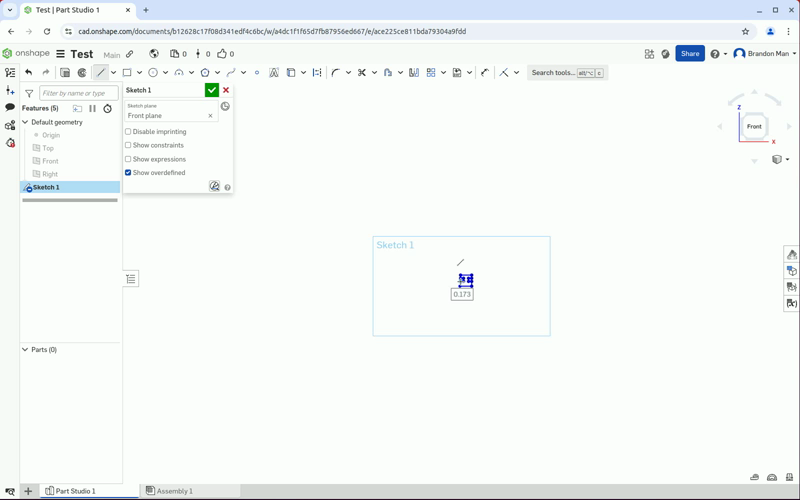
scroll(-6)
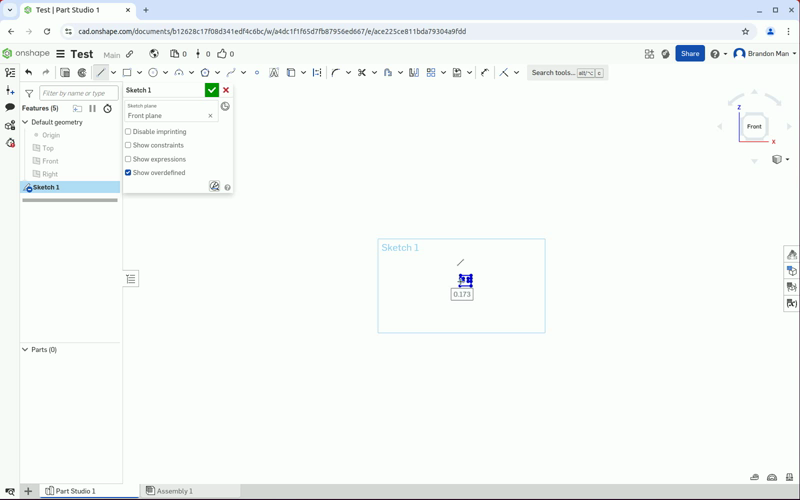
scroll(-6)
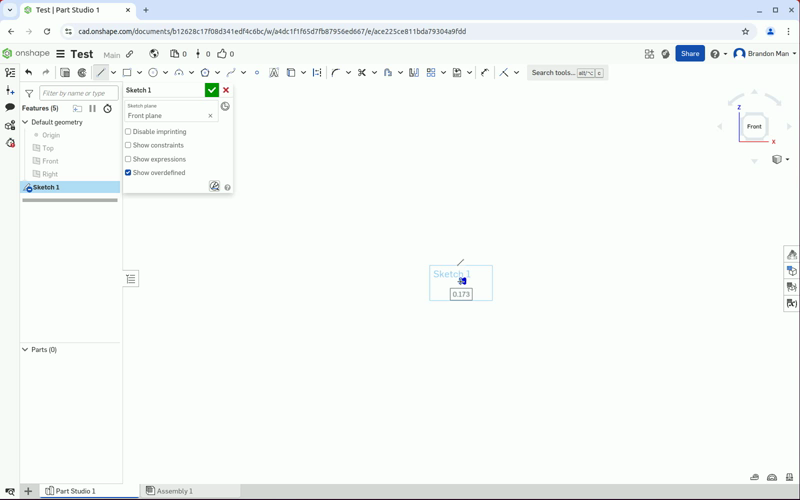
key_up(shift)
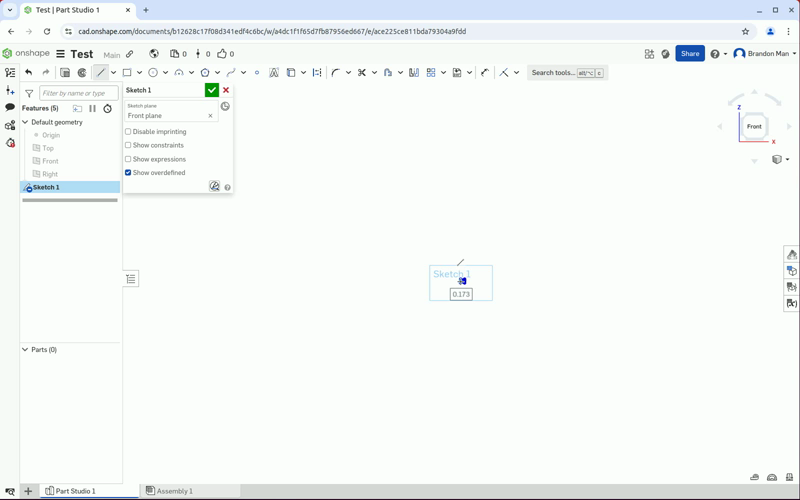
mouse_move(490, 281)
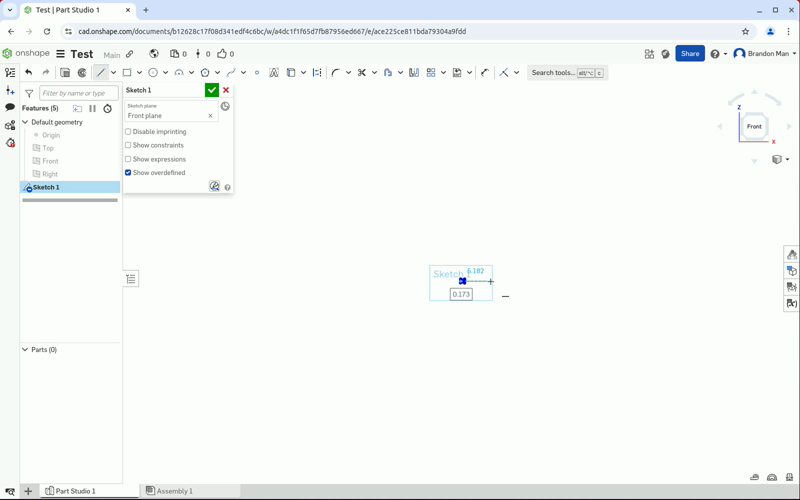
key_down(shift)
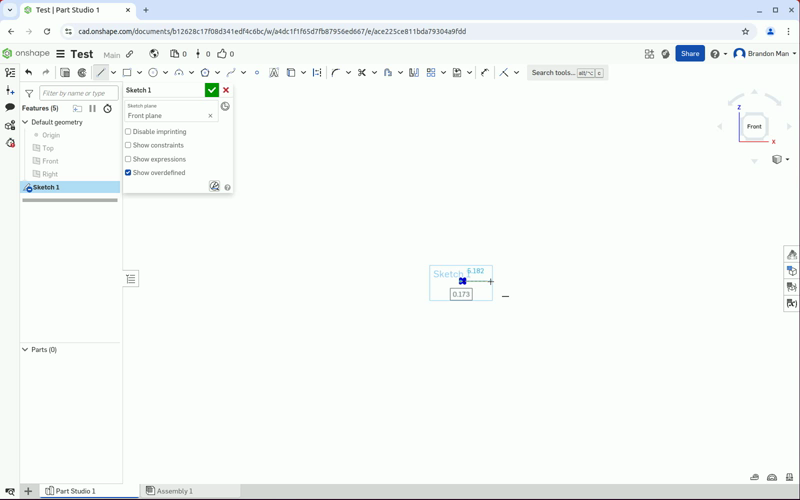
mouse_move(460, 282)
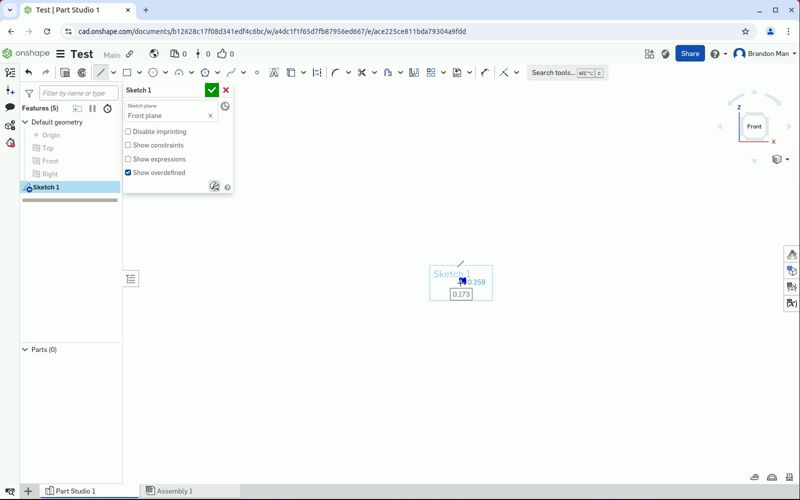
scroll(6)
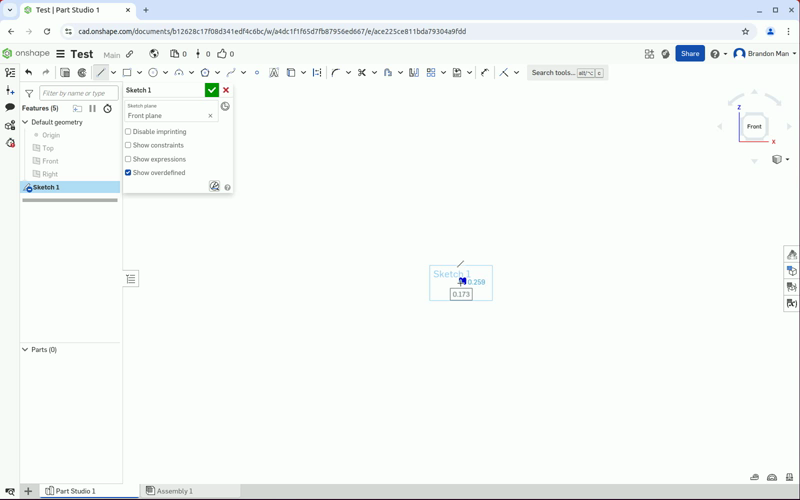
scroll(6)
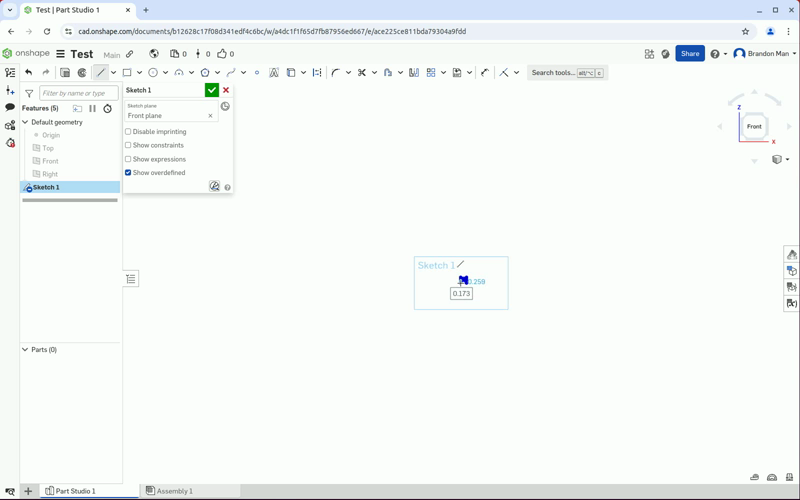
scroll(6)
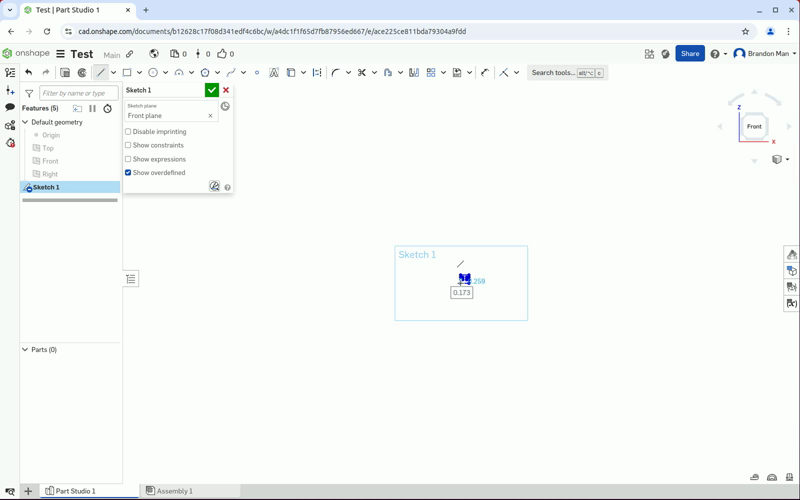
scroll(6)
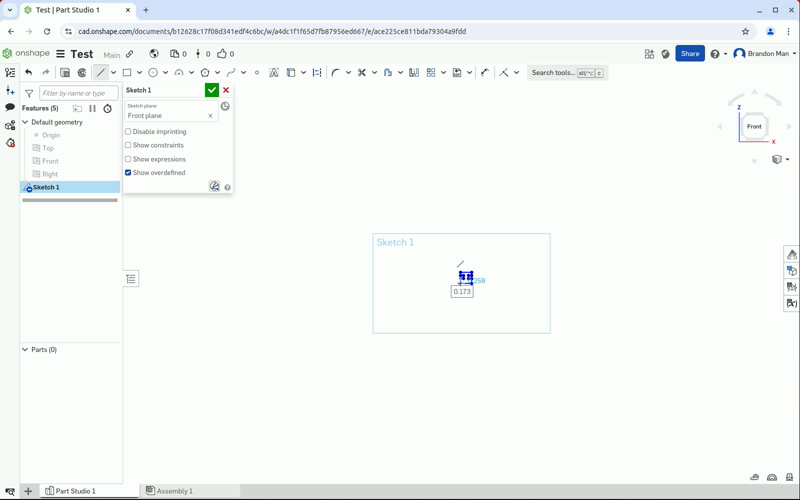
scroll(6)
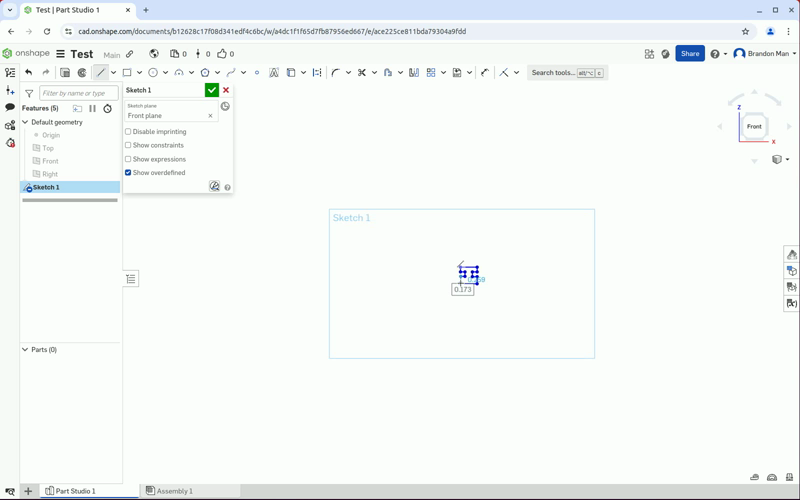
scroll(6)
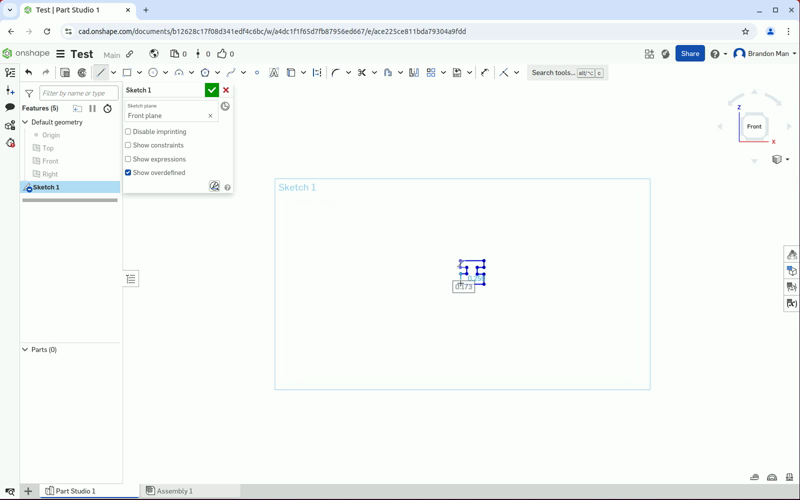
scroll(6)
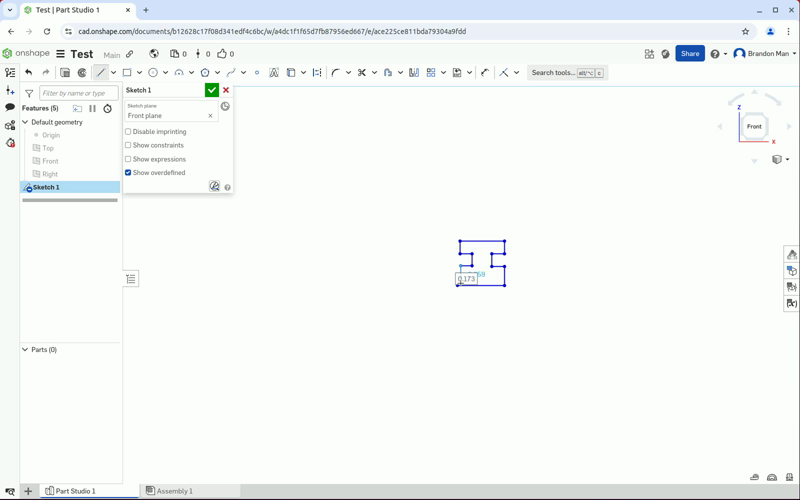
key_up(shift)
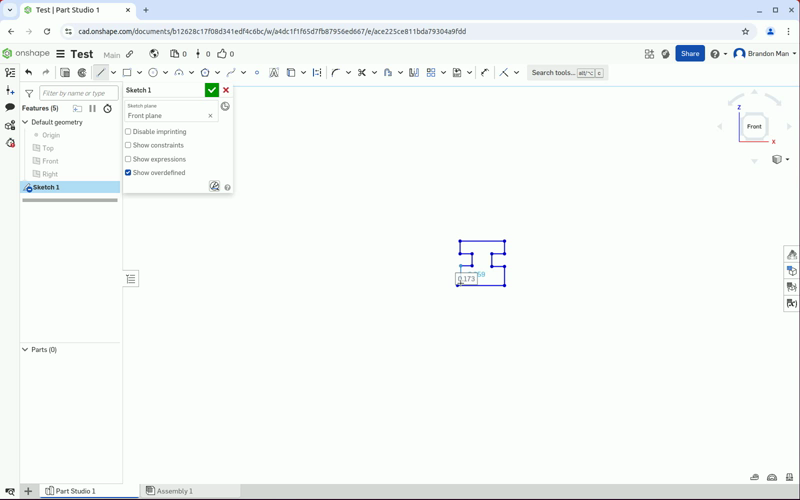
click(460, 282)
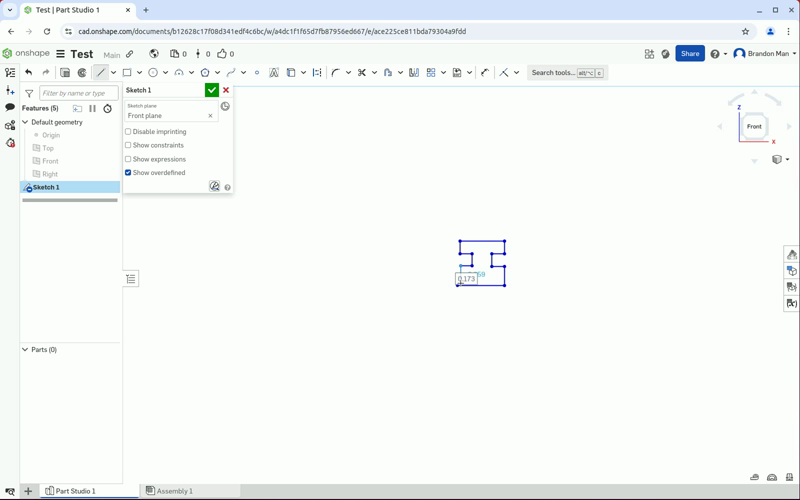
scroll(-6)
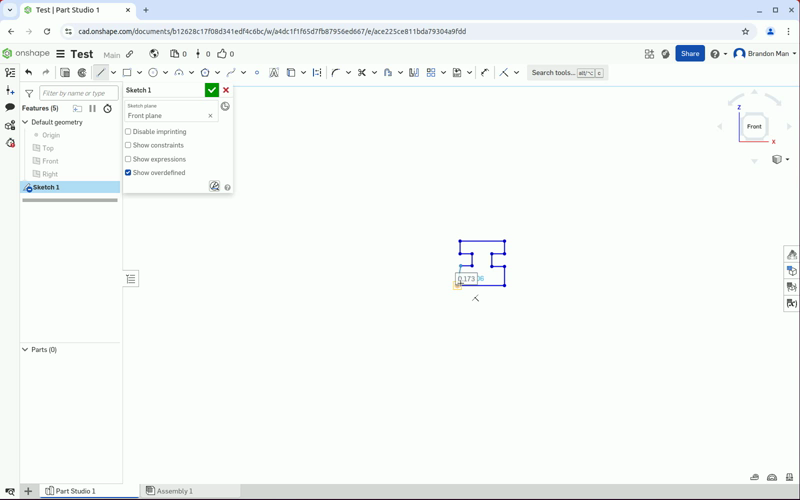
scroll(-6)
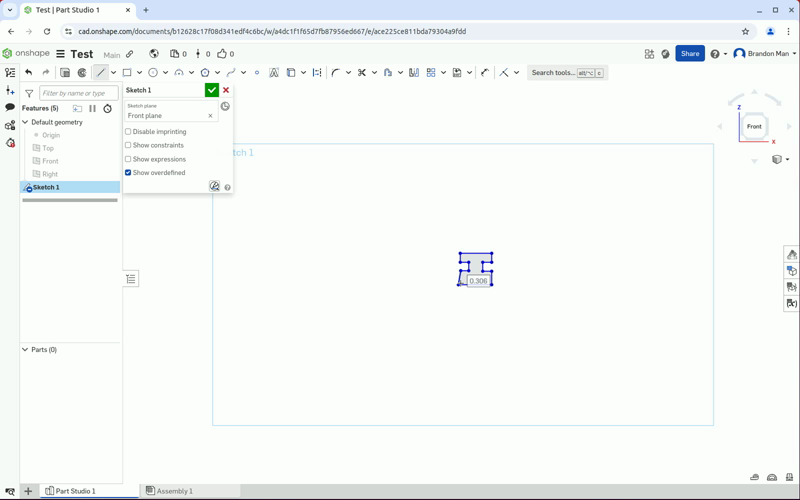
scroll(-6)
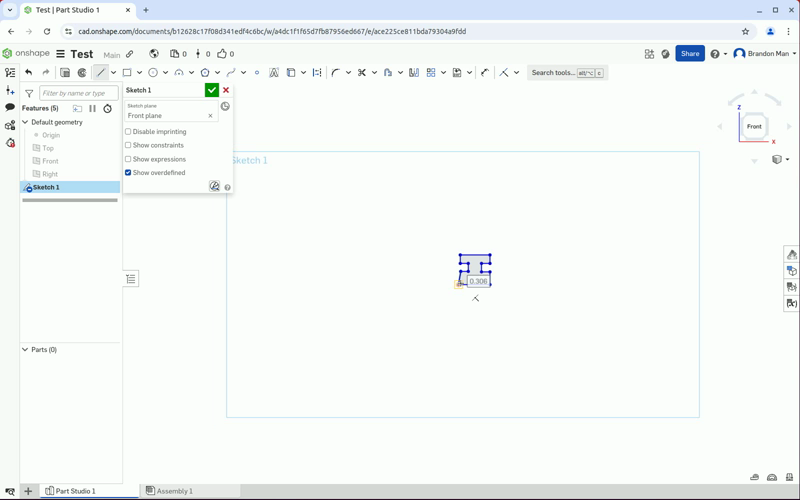
scroll(-6)
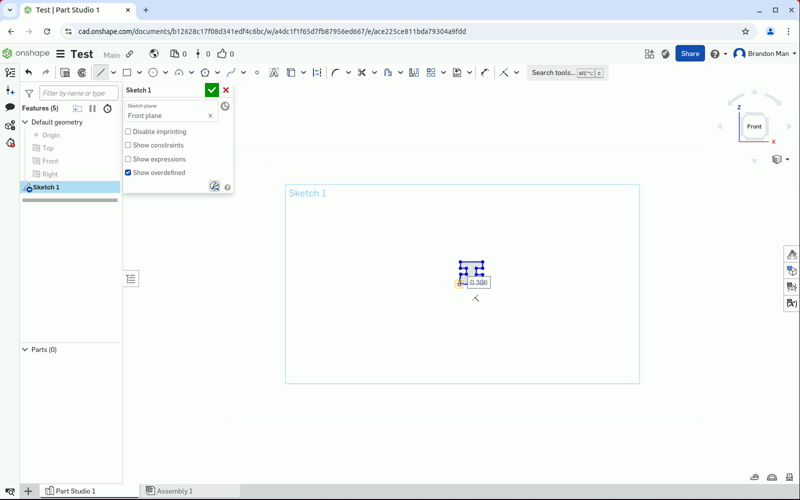
scroll(-6)
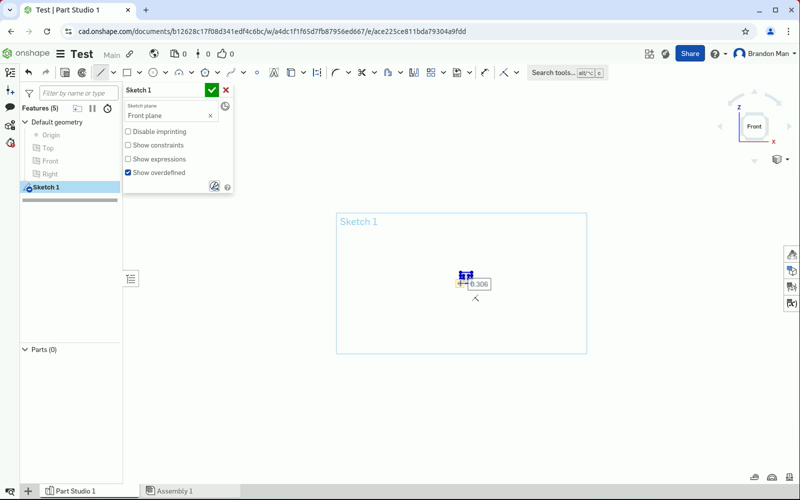
scroll(-6)
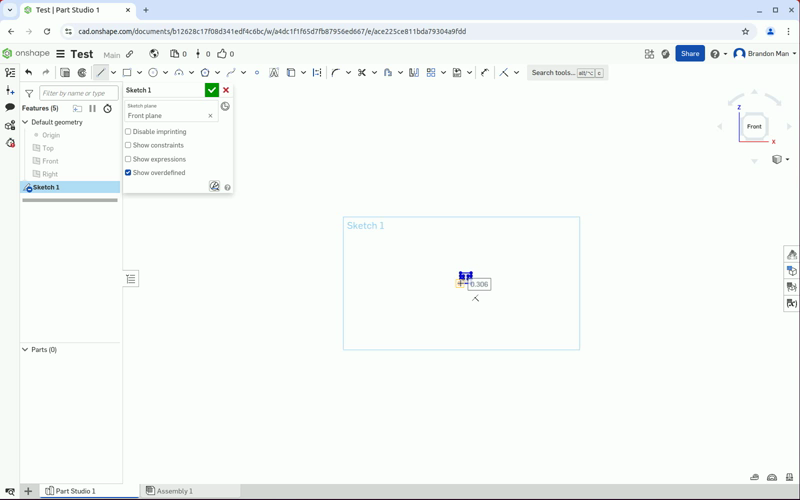
scroll(-6)
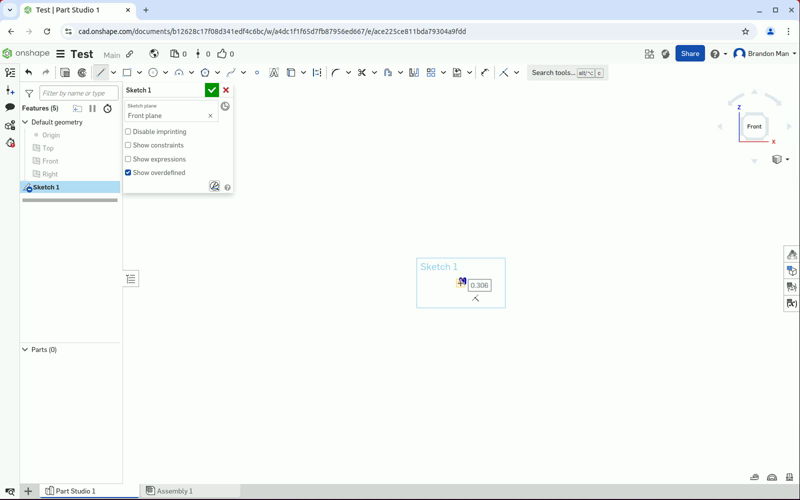
key(esc)
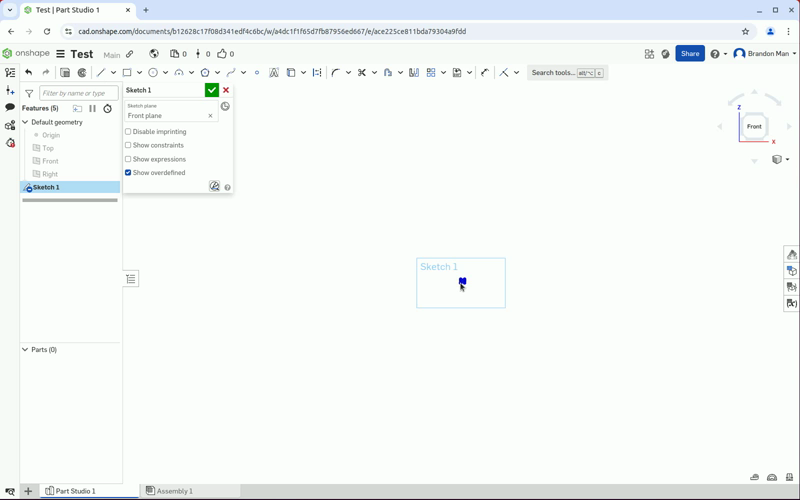
mouse_move(464, 281)
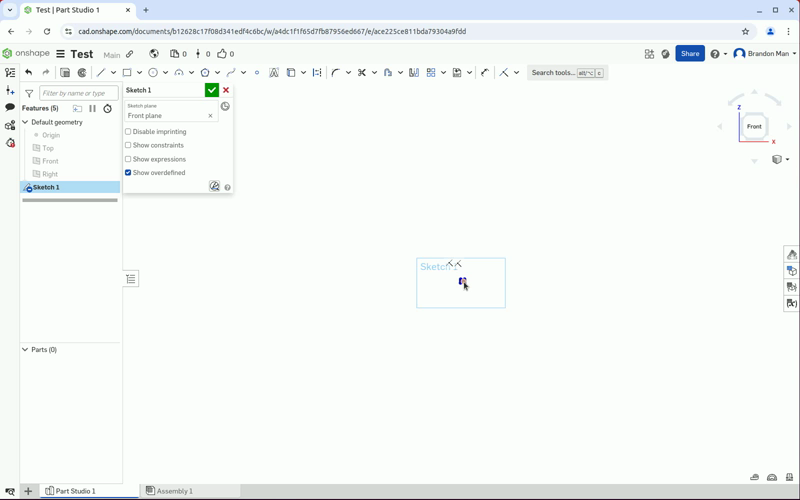
scroll(6)
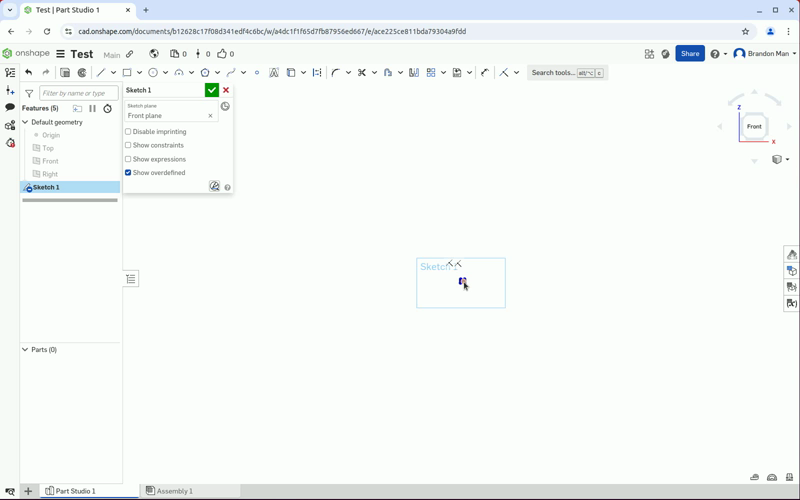
scroll(6)
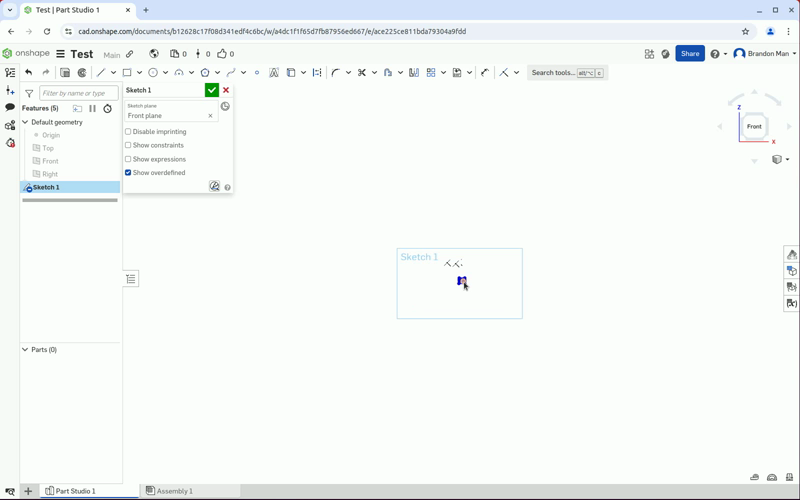
scroll(6)
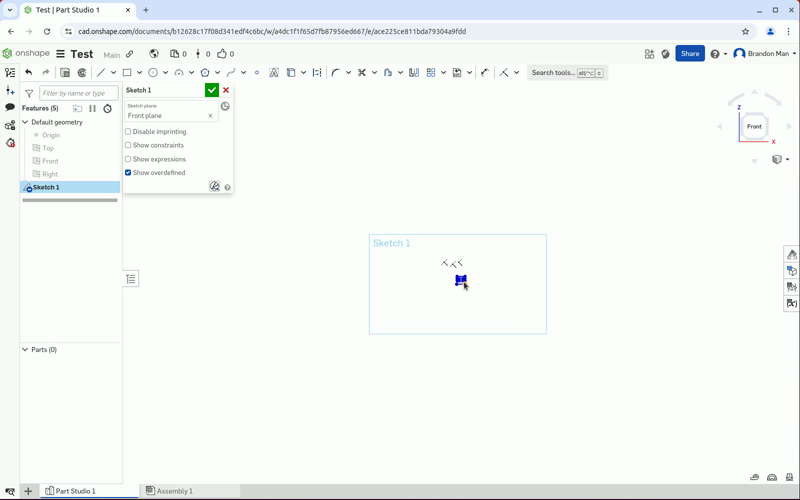
scroll(6)
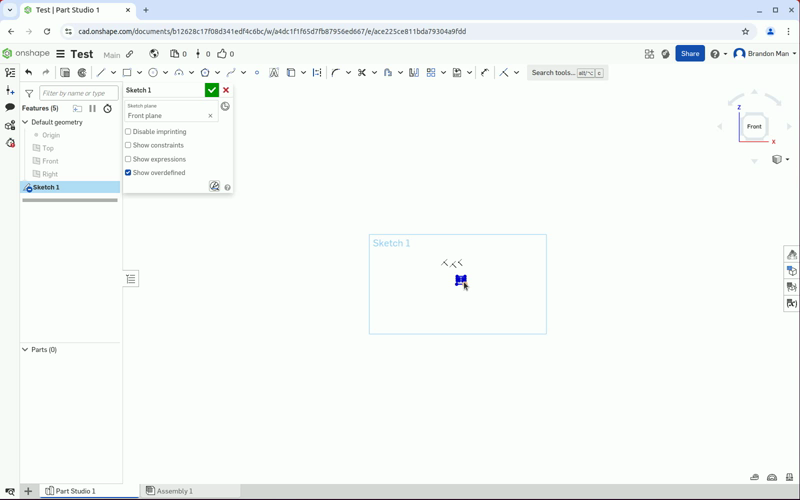
scroll(6)
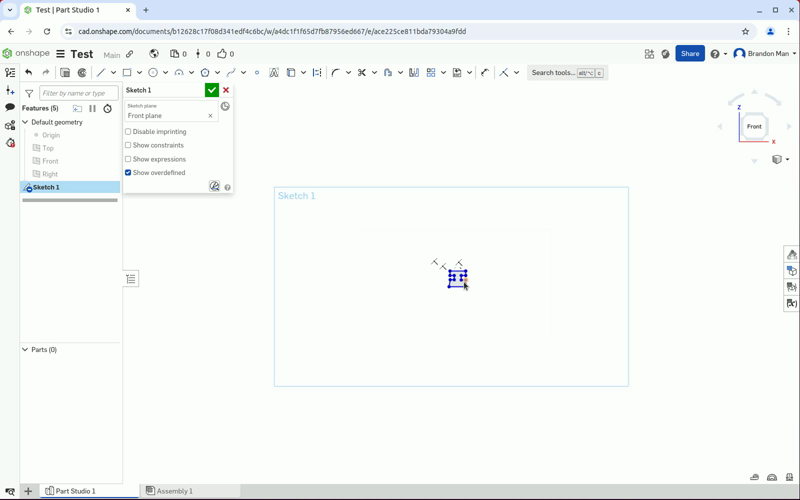
scroll(6)
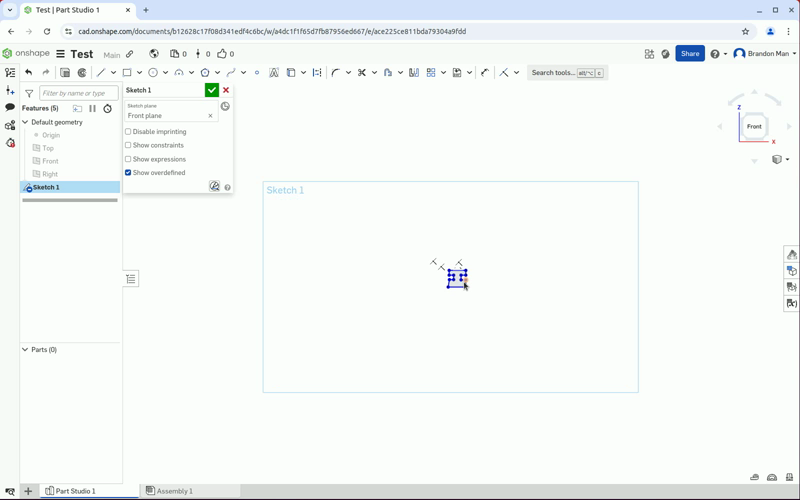
scroll(6)
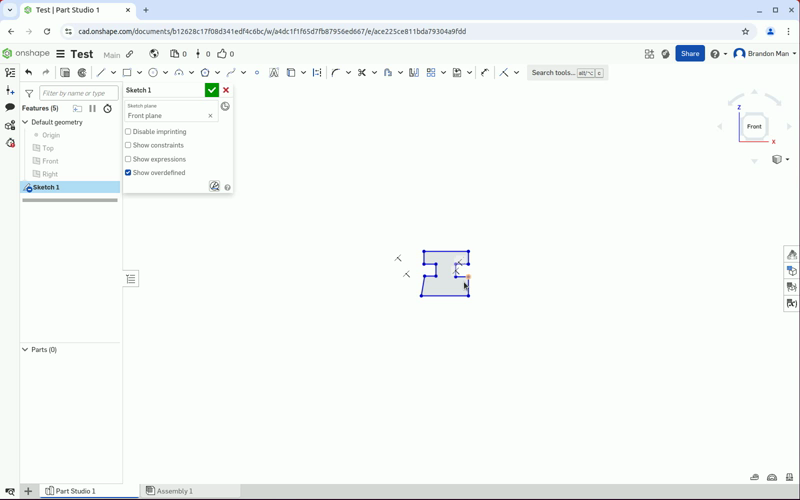
click(464, 281)
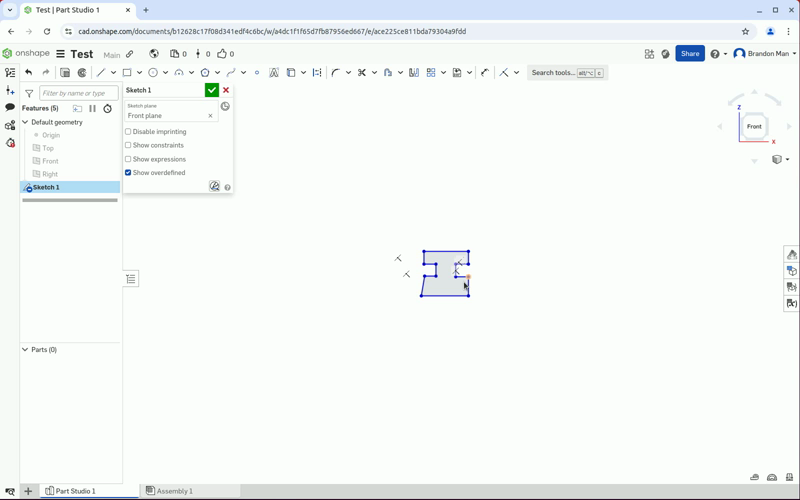
scroll(-6)
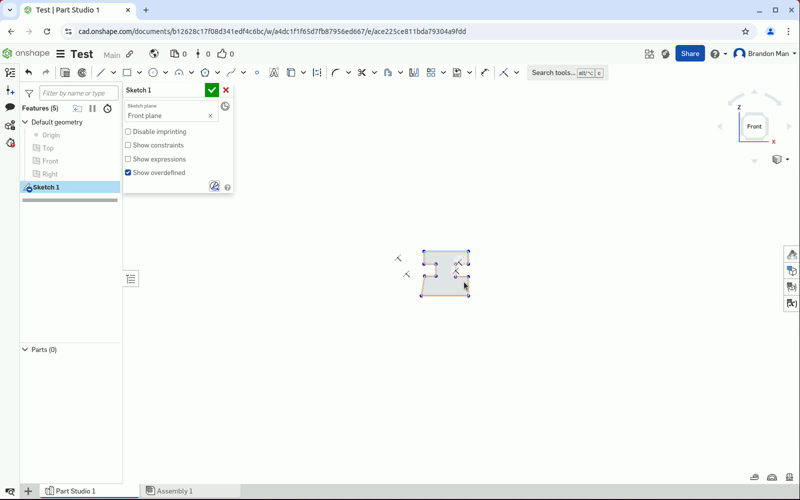
scroll(-6)
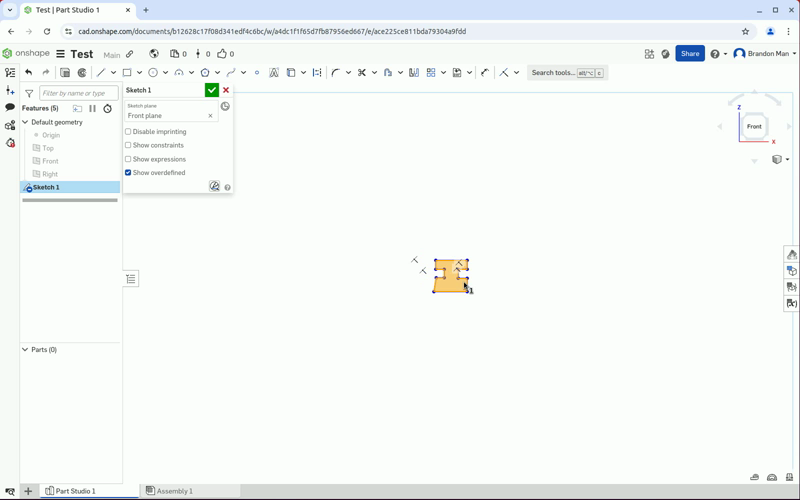
scroll(-6)
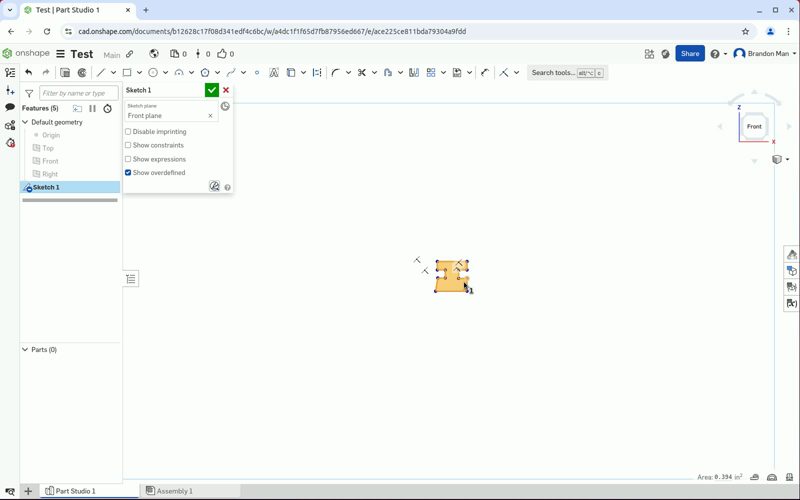
scroll(-6)
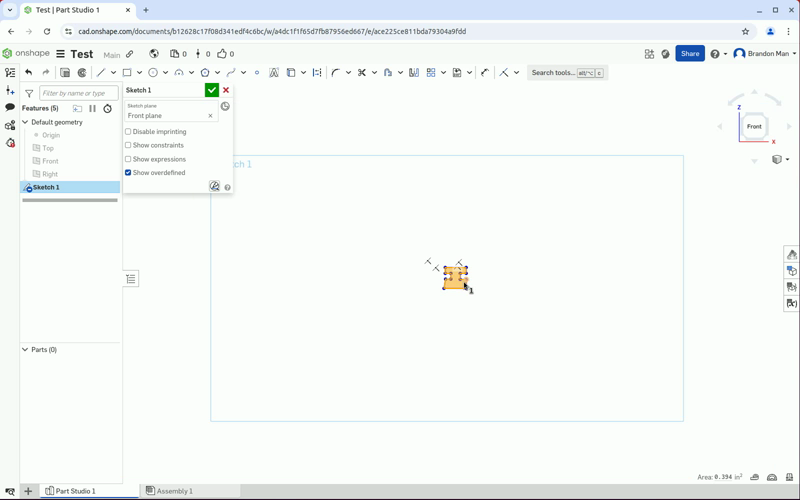
scroll(-6)
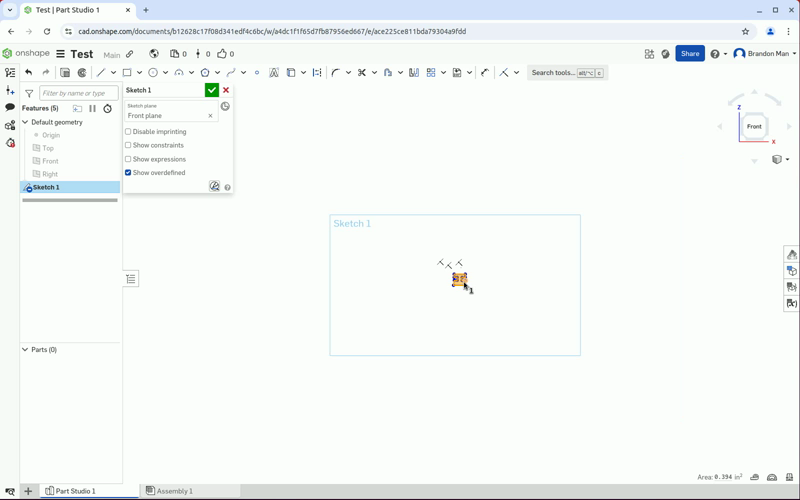
scroll(-6)
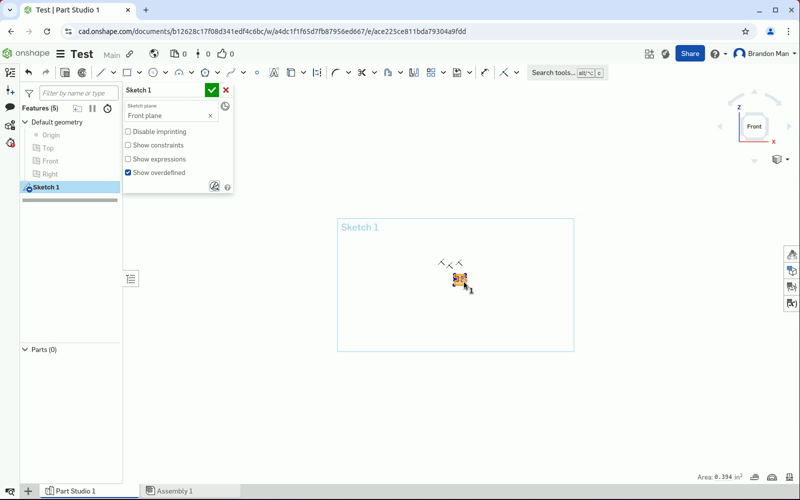
scroll(-6)
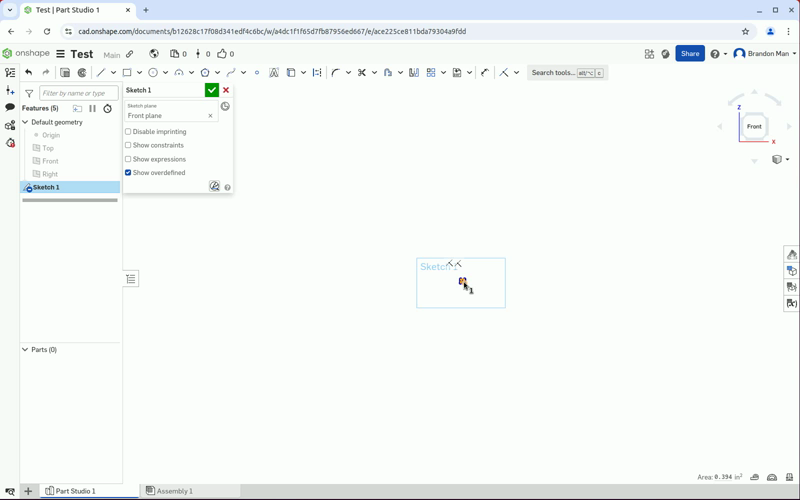
mouse_move(73, 352)
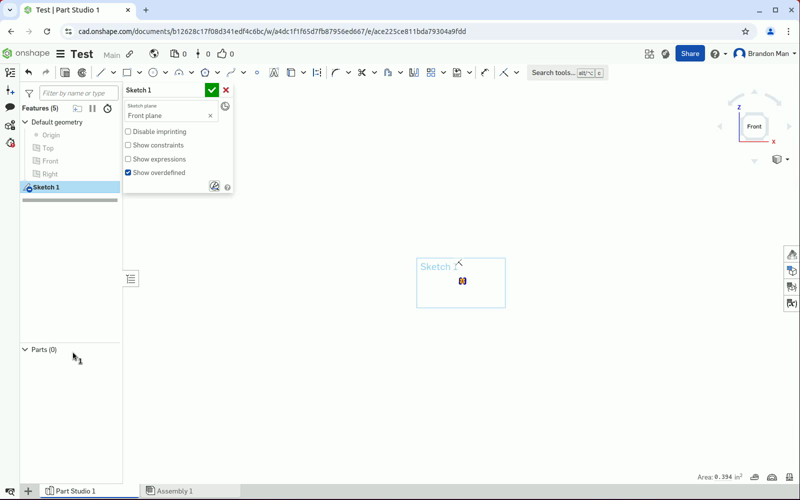
key(shift+y)
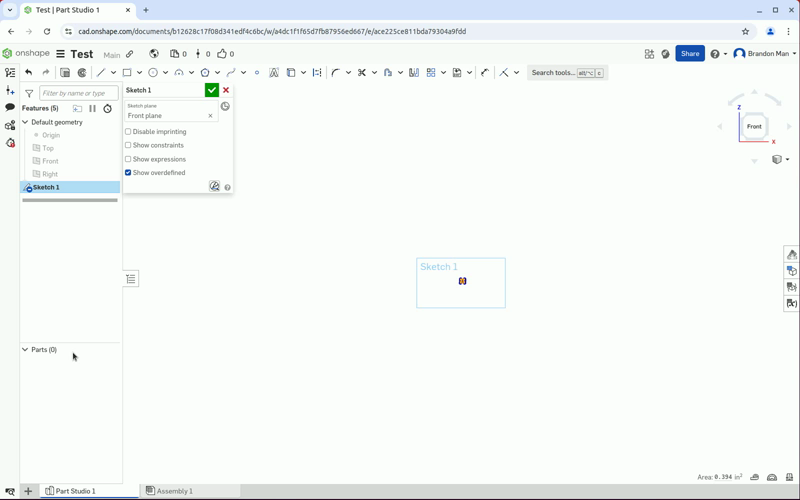
key(shift+e)
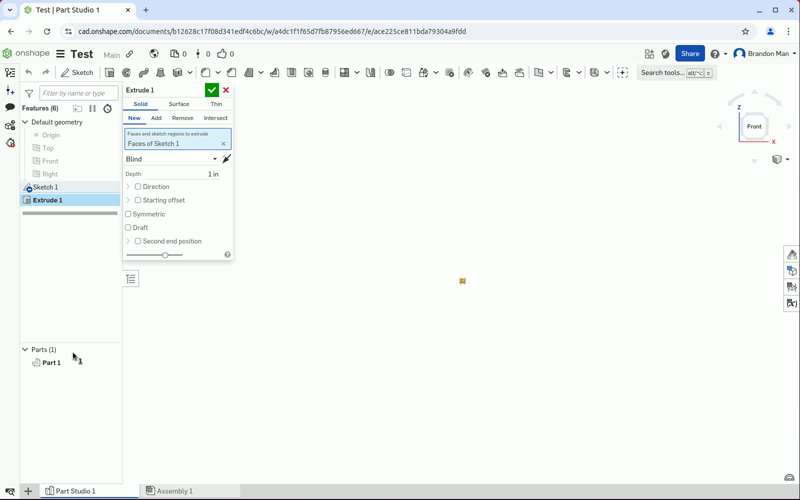
mouse_move(143, 106)
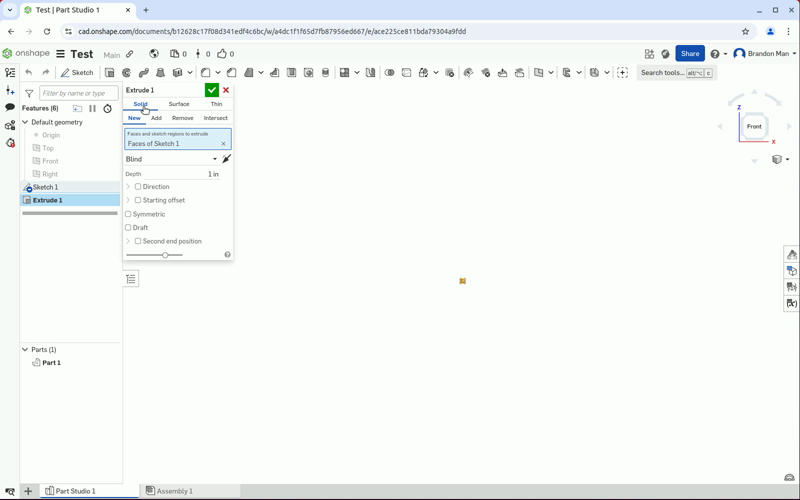
click(143, 106)
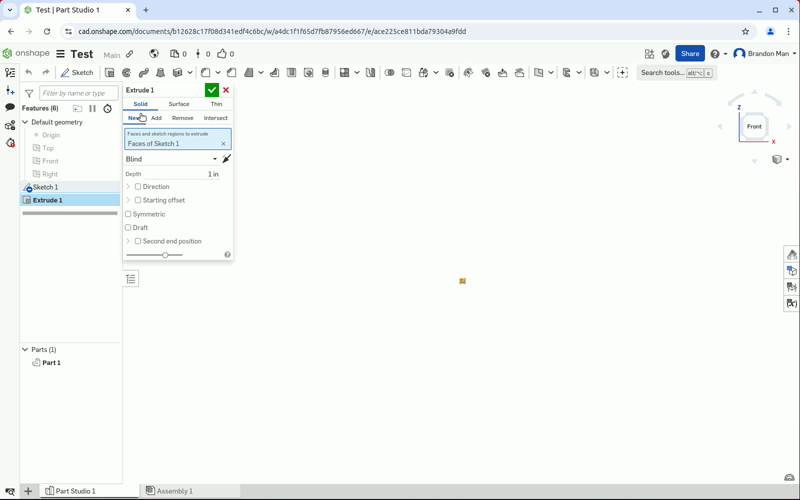
mouse_move(137, 120)
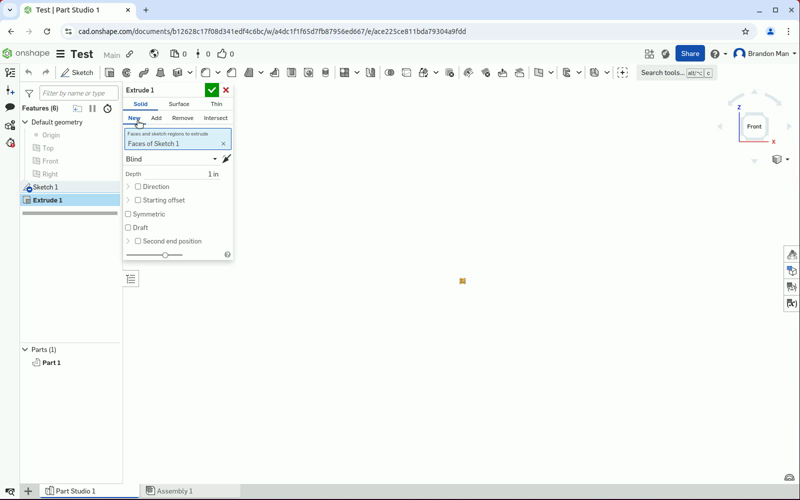
click(137, 120)
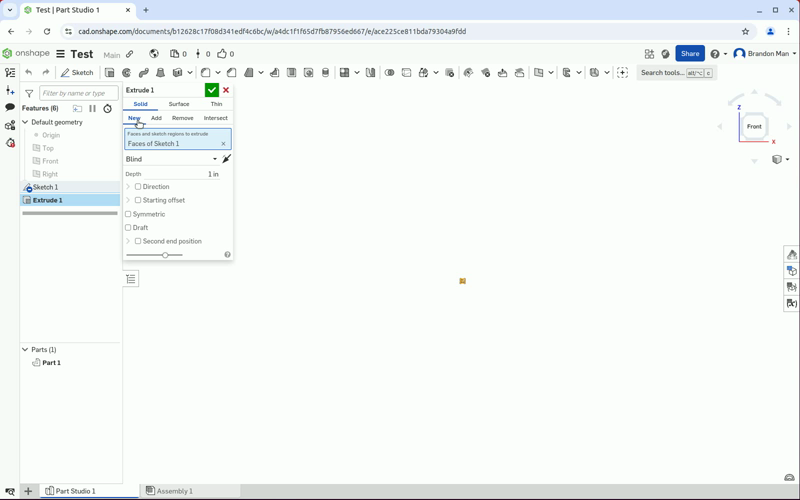
key(tab, 4)
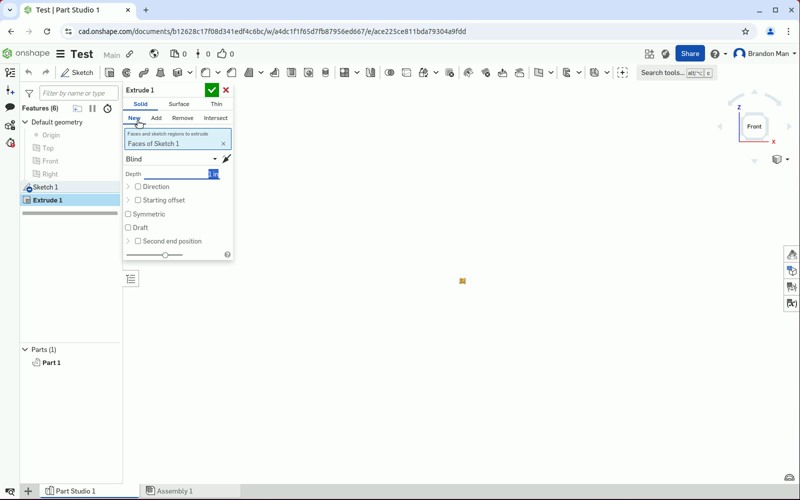
text(23.108)
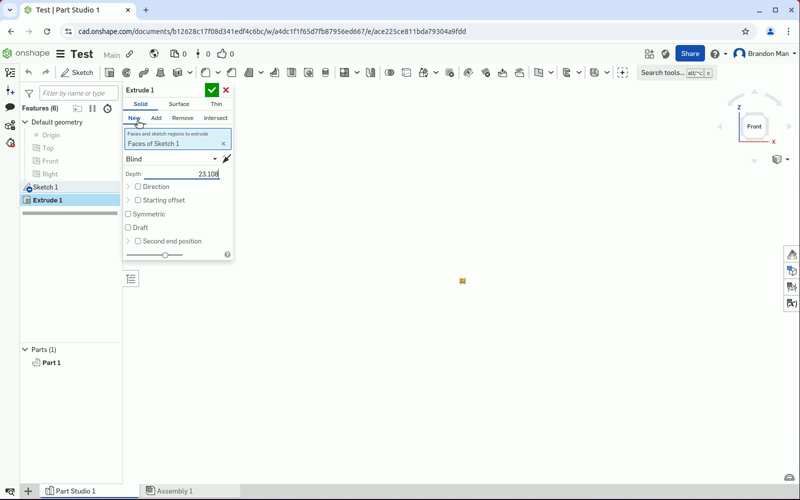
key(enter)
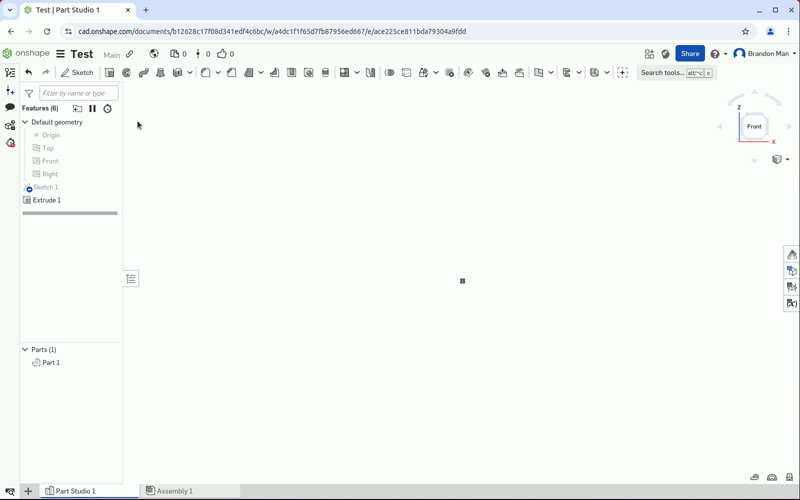
key(shift+h)
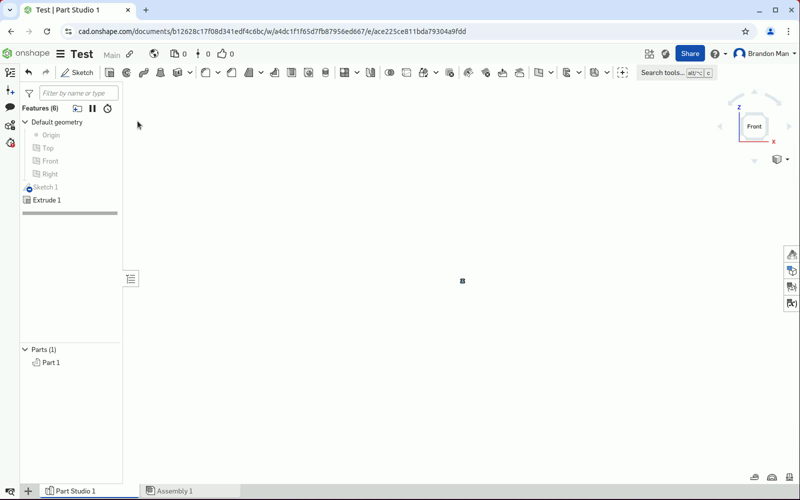
key(shift+h)
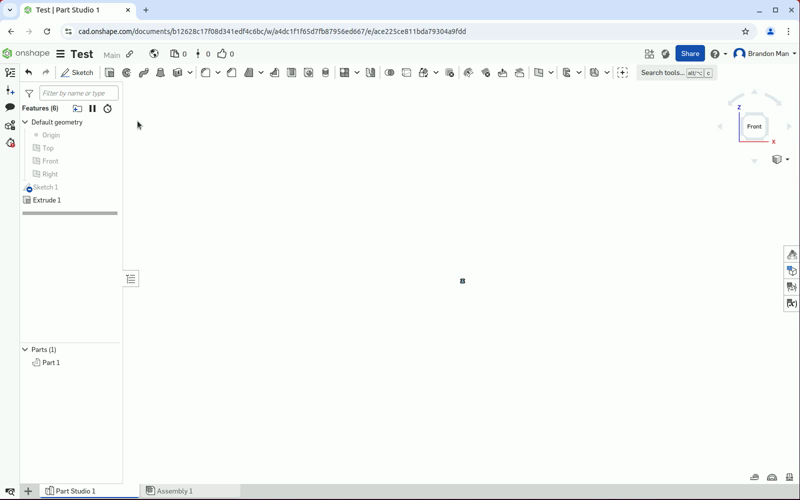
mouse_move(73, 189)
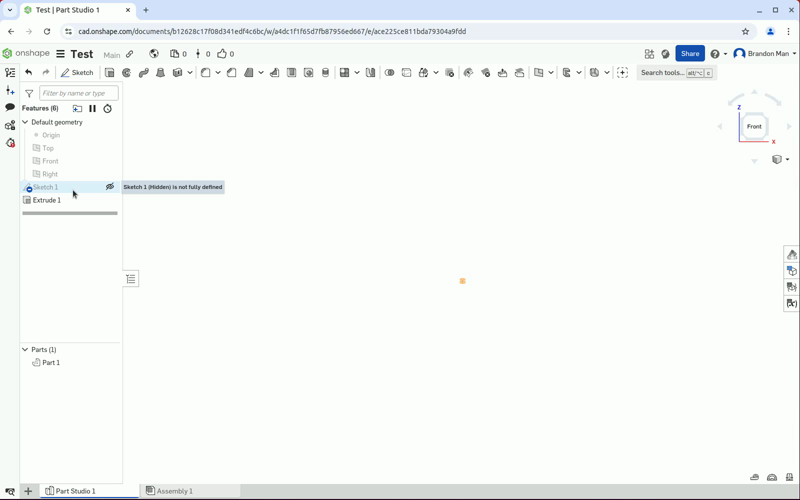
click(73, 189)
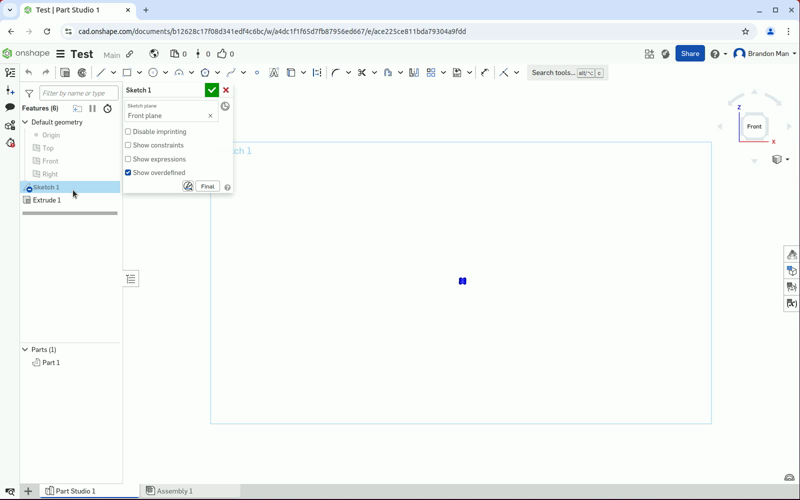
mouse_move(229, 92)
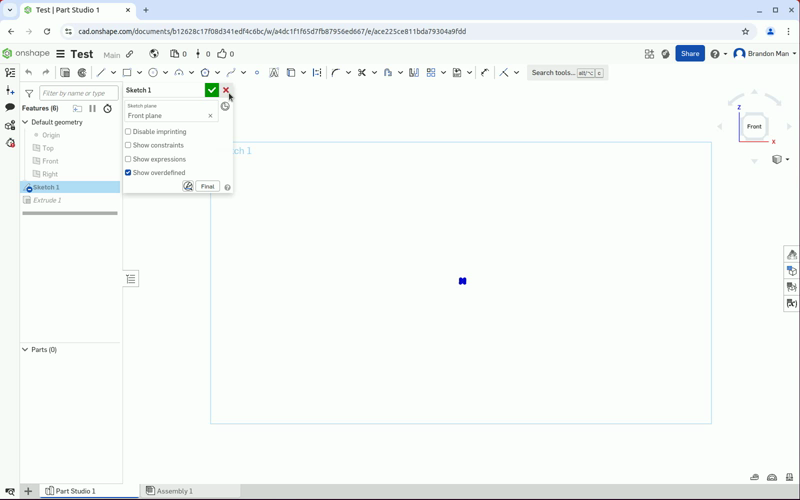
click(229, 92)
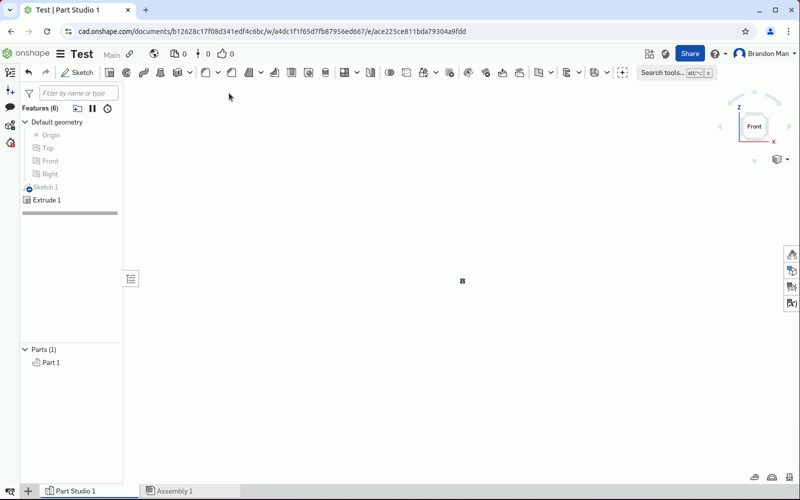
mouse_move(73, 352)
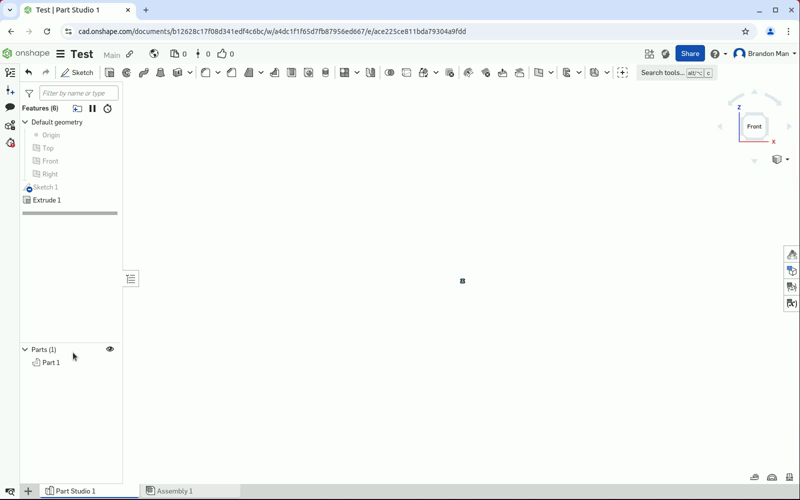
key(y)
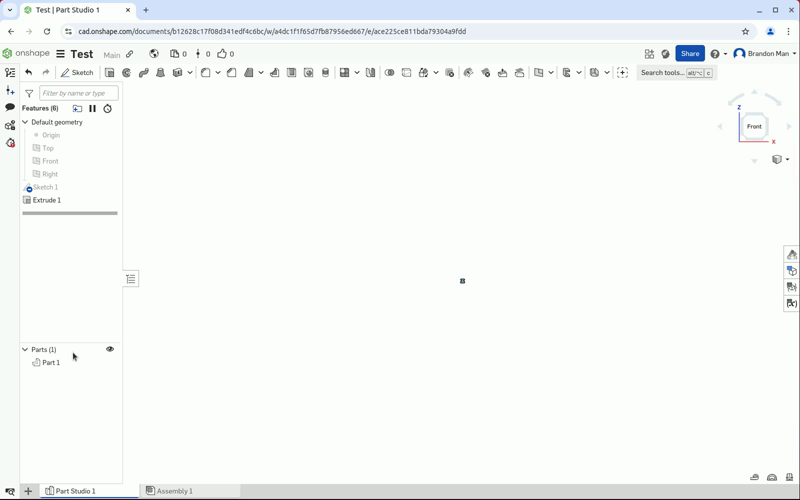
key(shift+p)
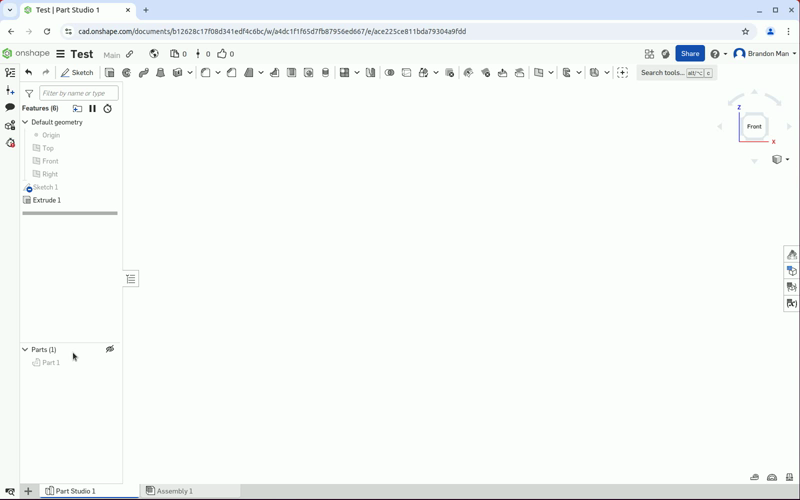
key(space)
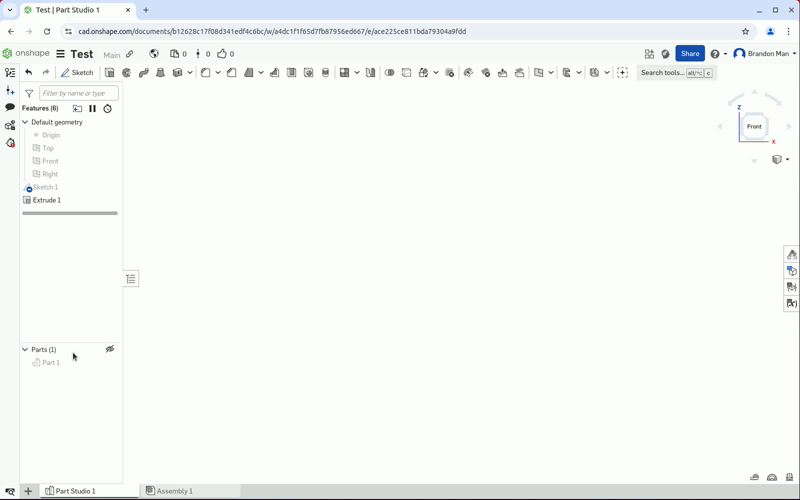
key_down(shift)
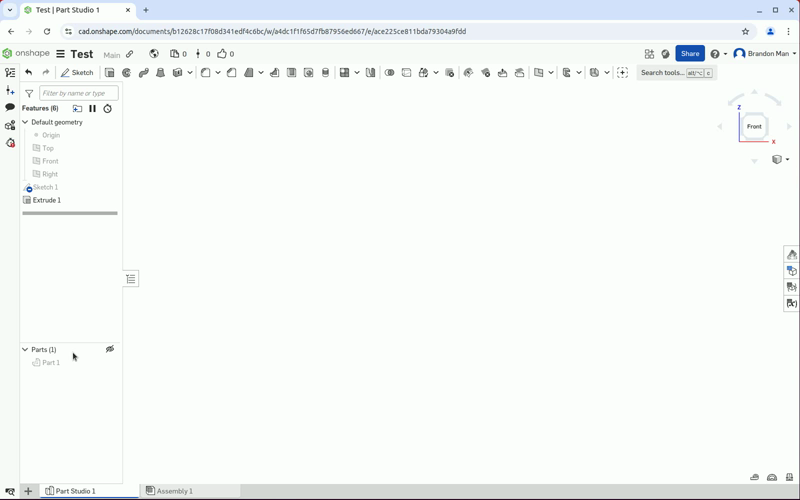
key(down)
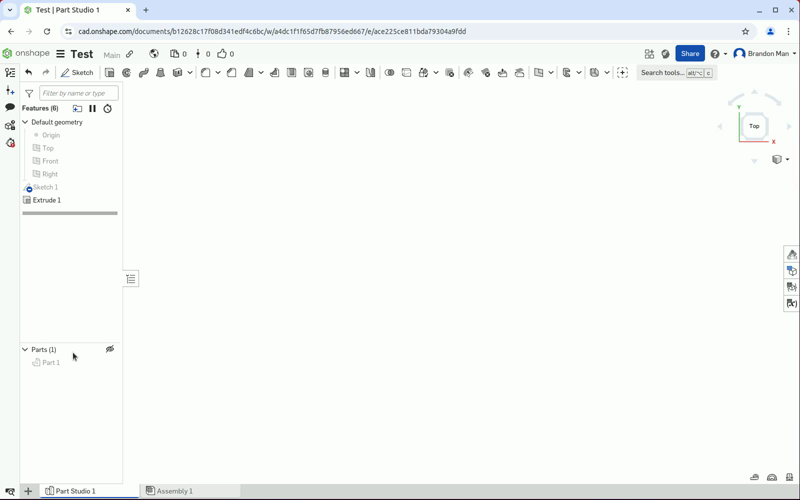
key_up(shift)
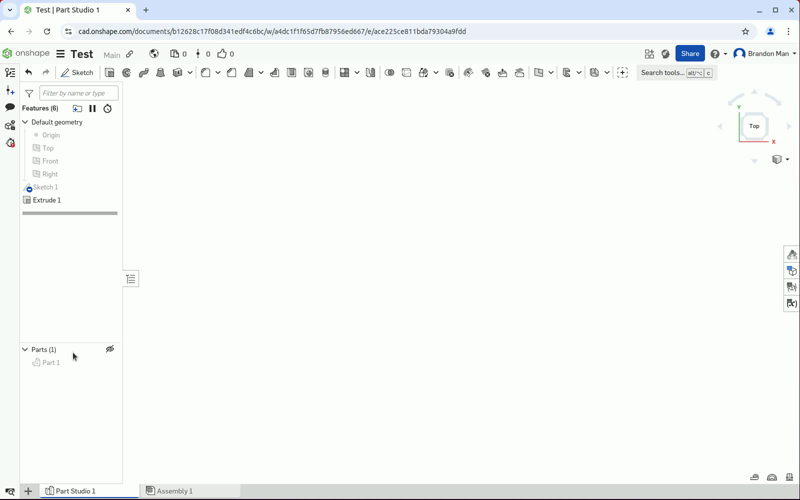
mouse_move(73, 352)
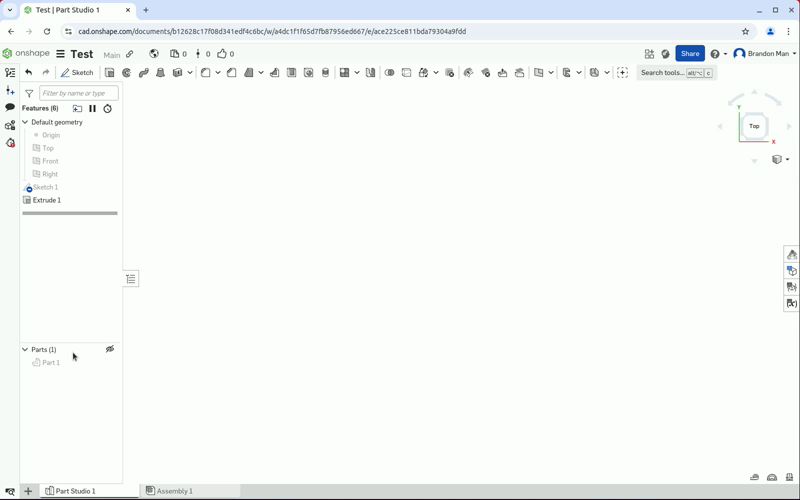
key(shift+y)
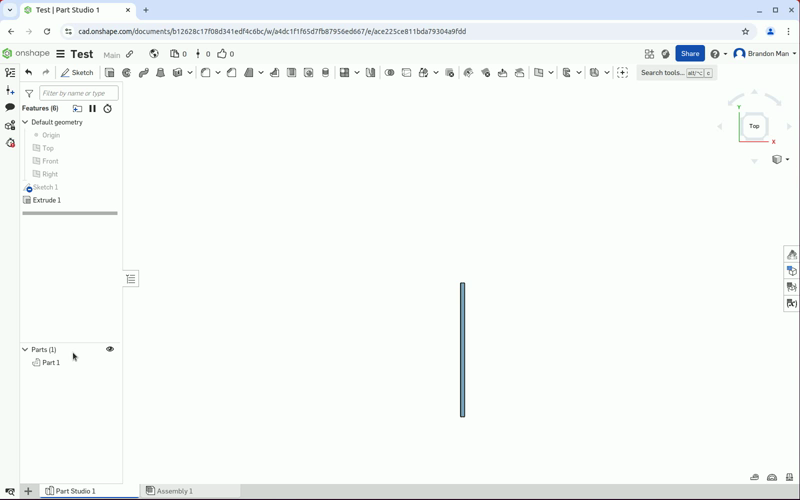
mouse_move(541, 75)
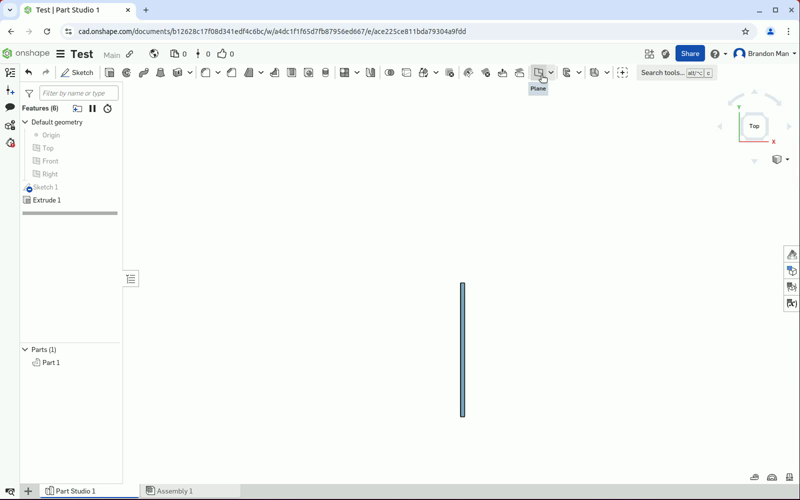
click(541, 75)
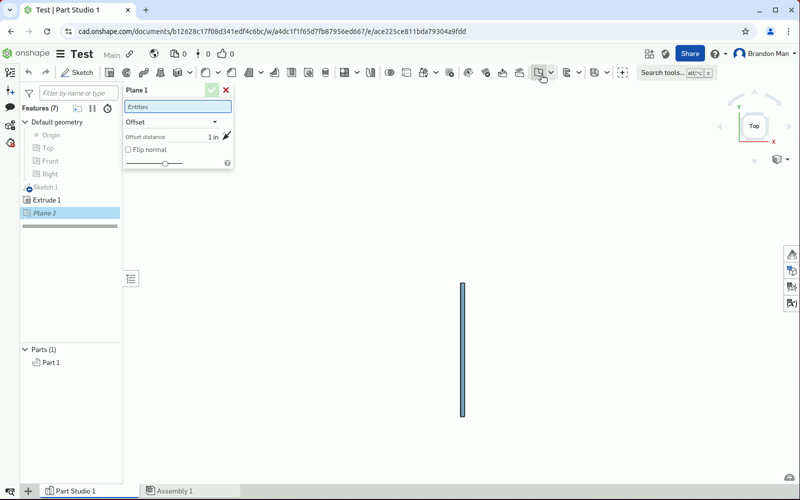
mouse_move(73, 150)
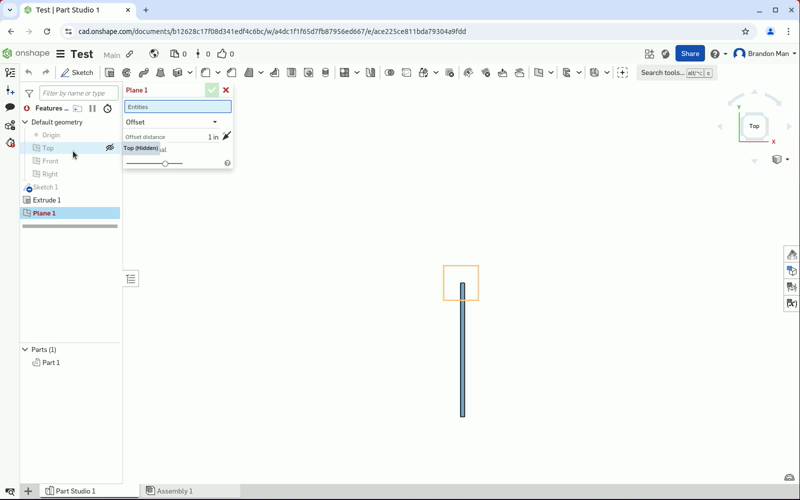
click(73, 150)
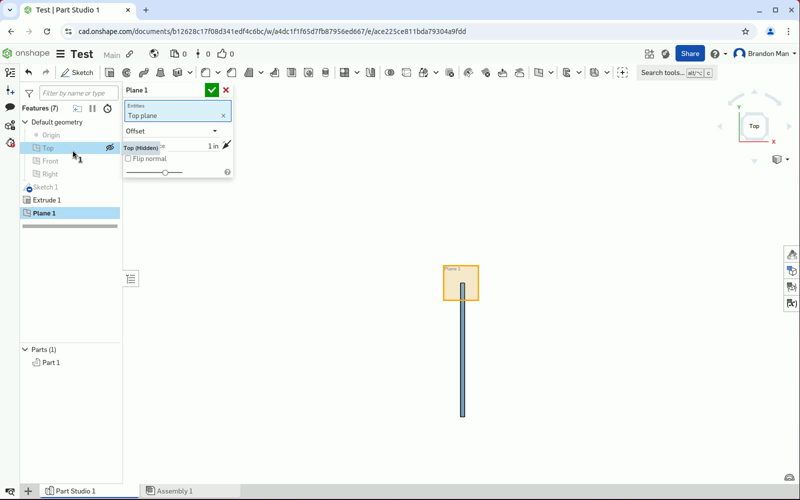
key(tab, 2)
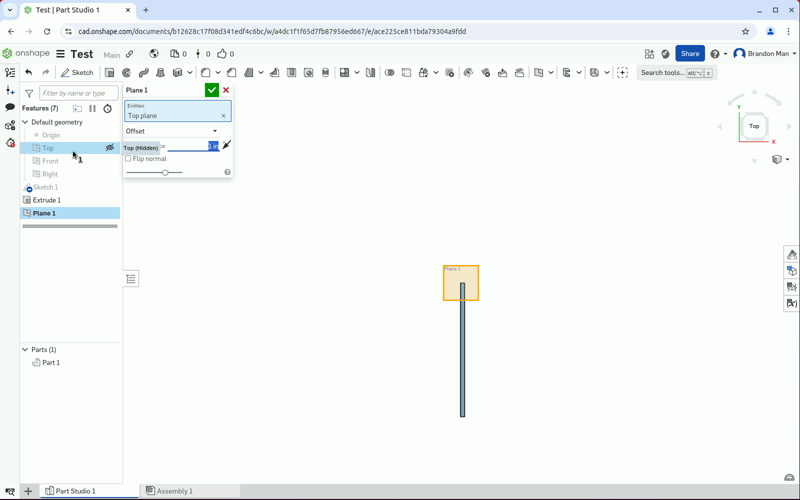
text(0.493)
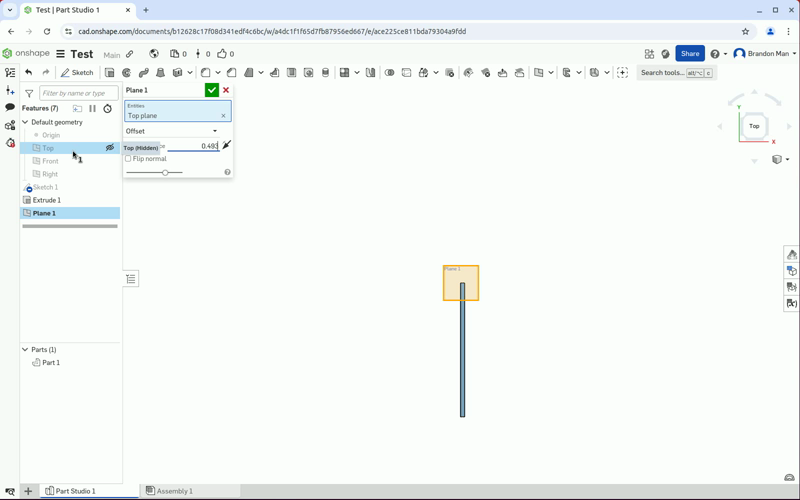
key(enter, 2)
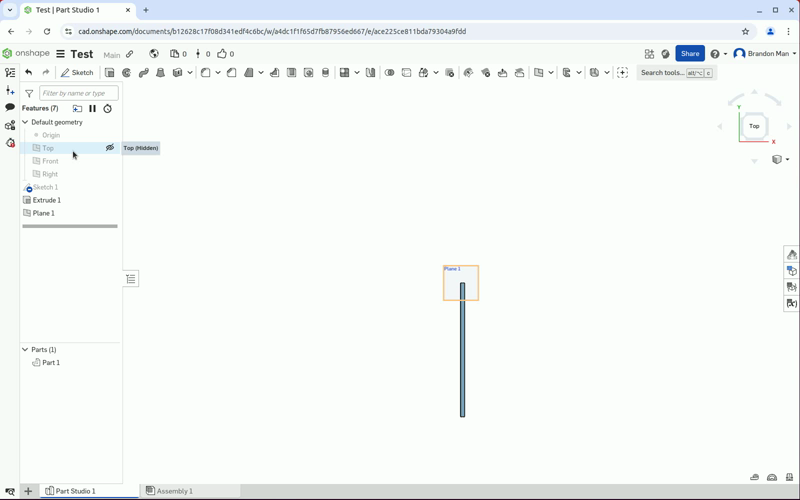
key(shift+s)
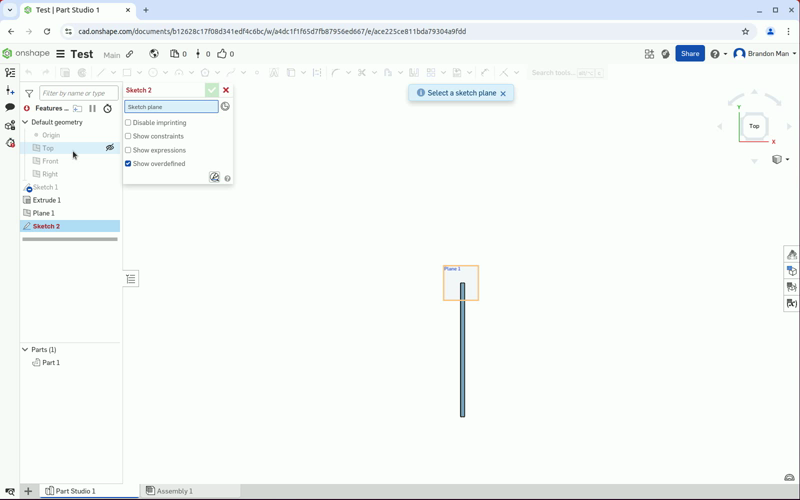
mouse_move(73, 215)
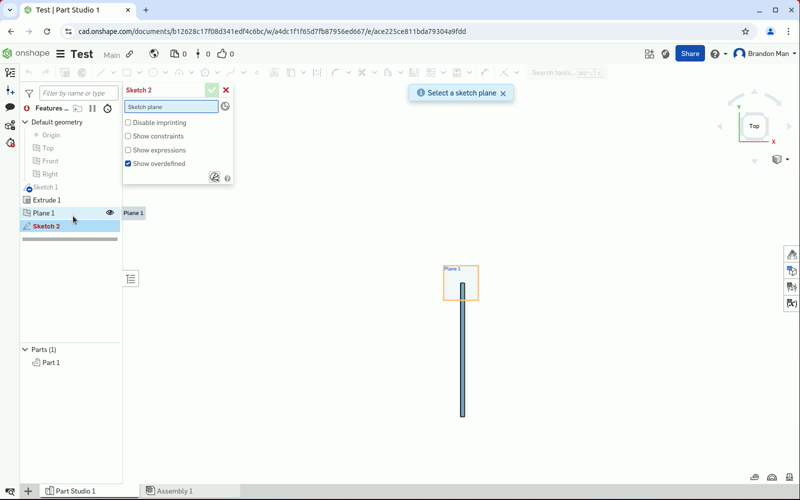
click(73, 215)
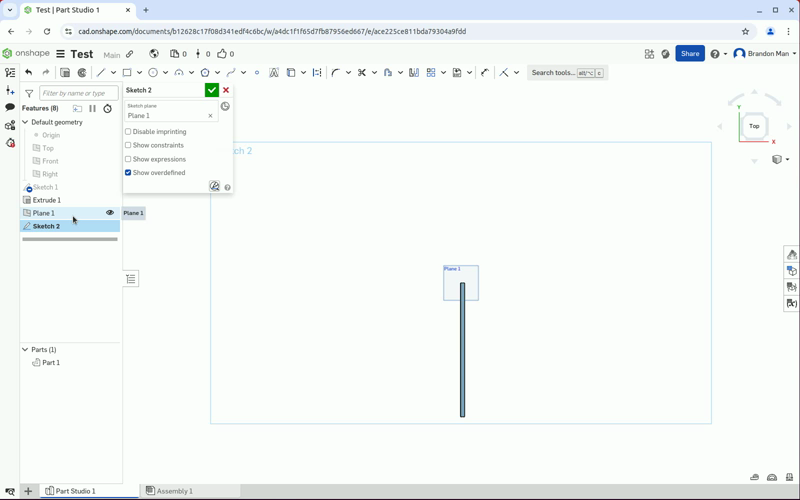
mouse_move(73, 352)
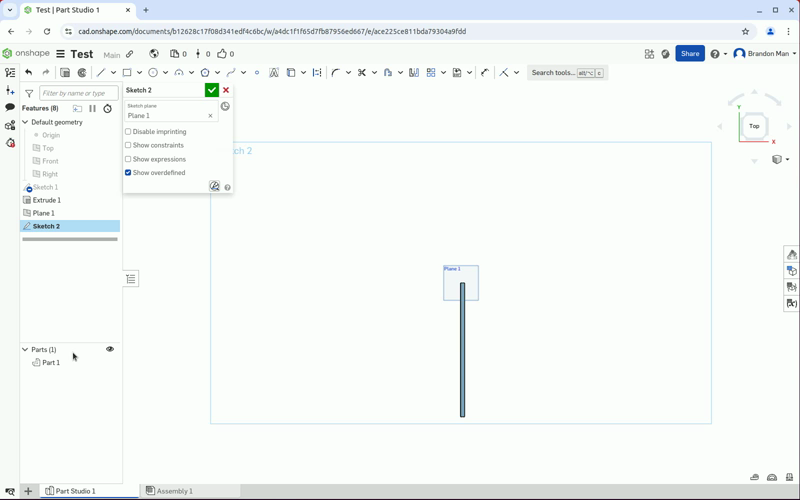
key(y)
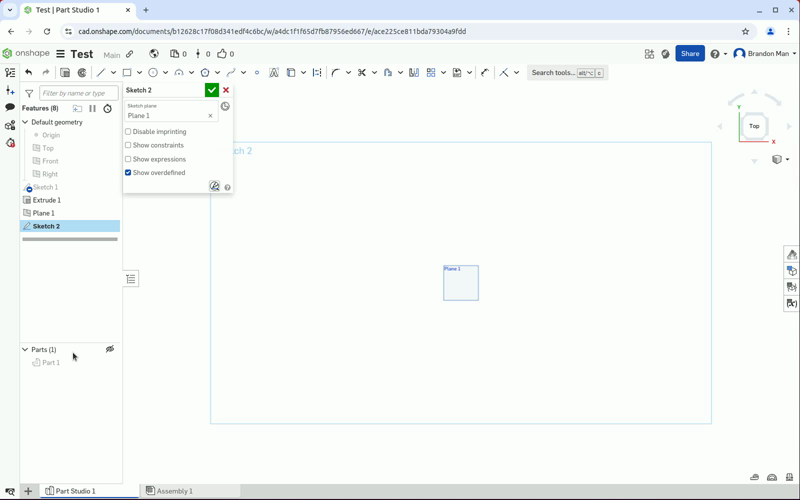
key(c)
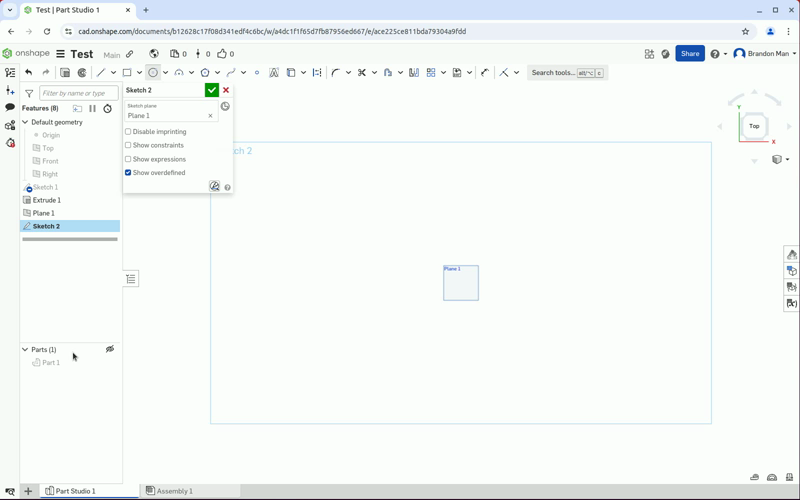
key_down(shift)
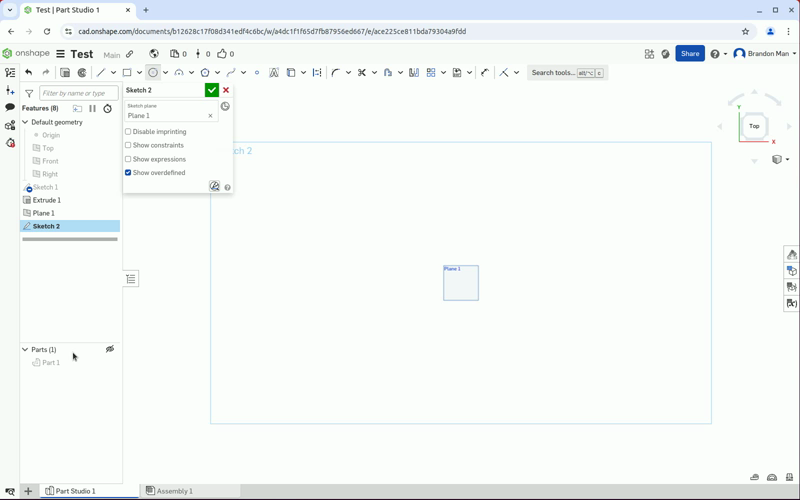
mouse_move(461, 391)
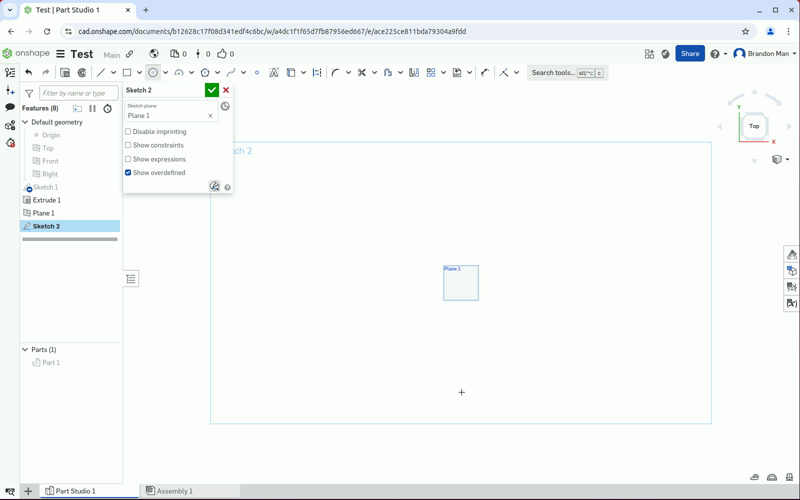
click(461, 391)
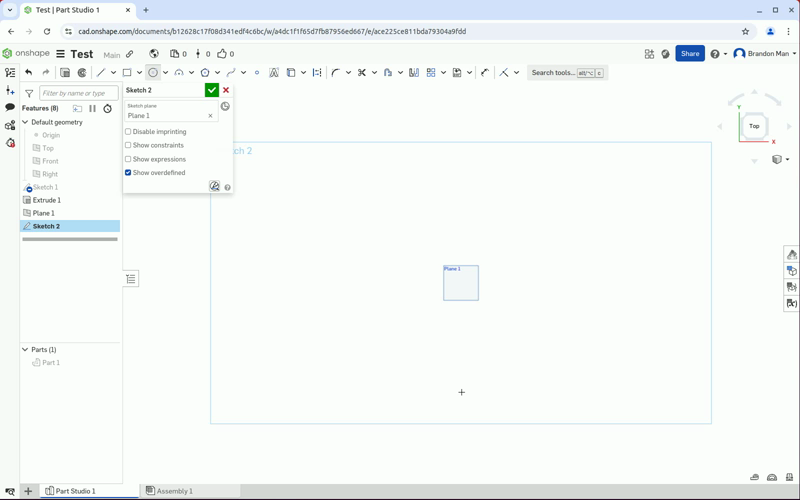
key_up(shift)
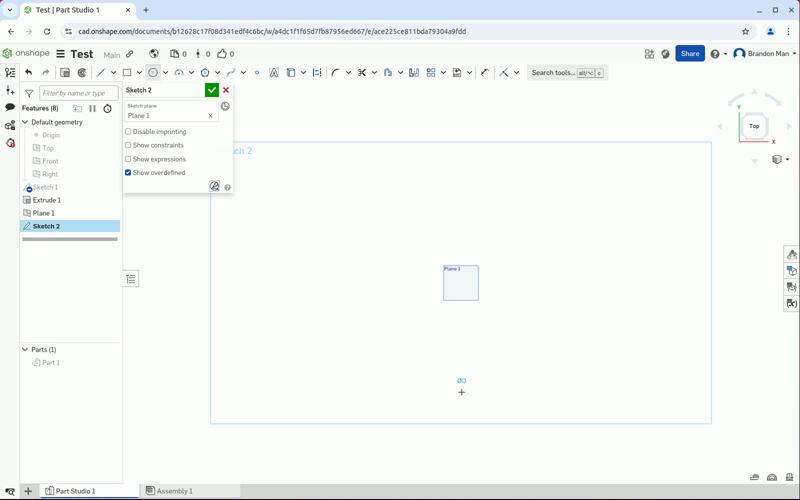
mouse_move(463, 391)
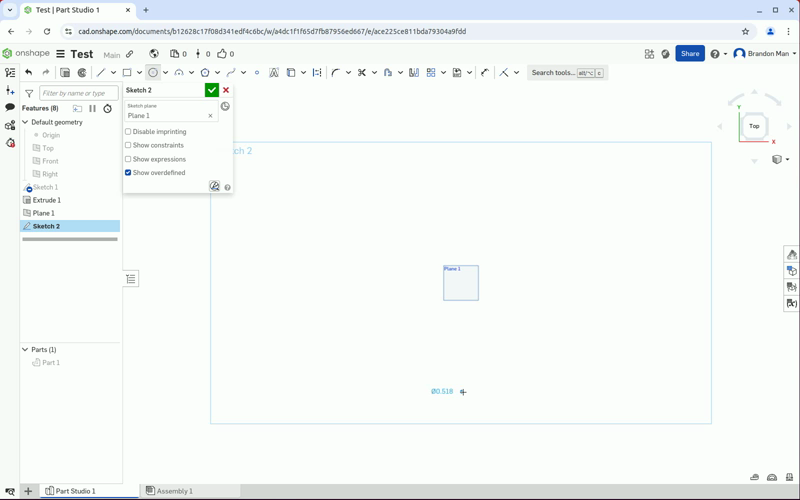
scroll(6)
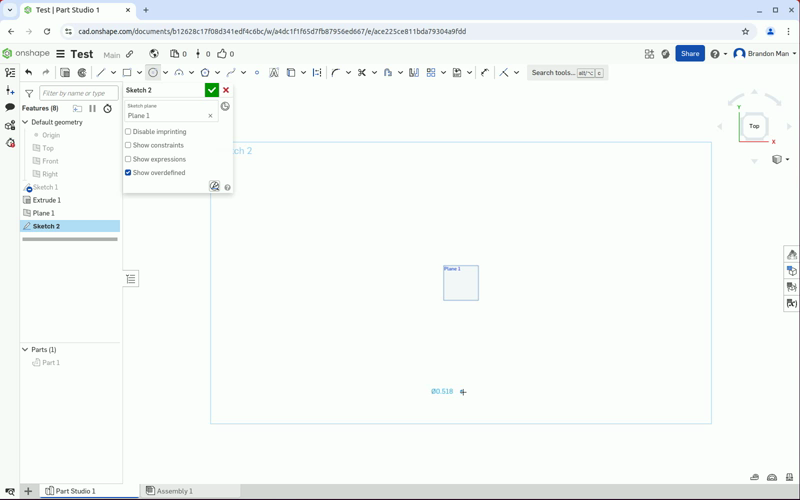
scroll(6)
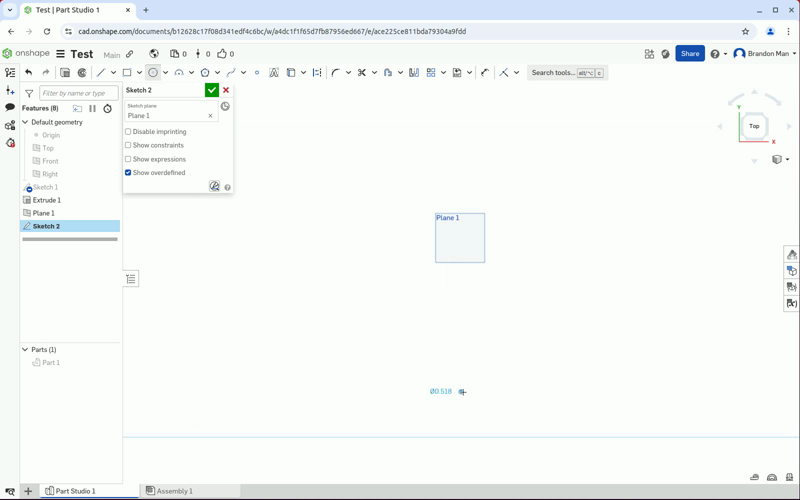
scroll(6)
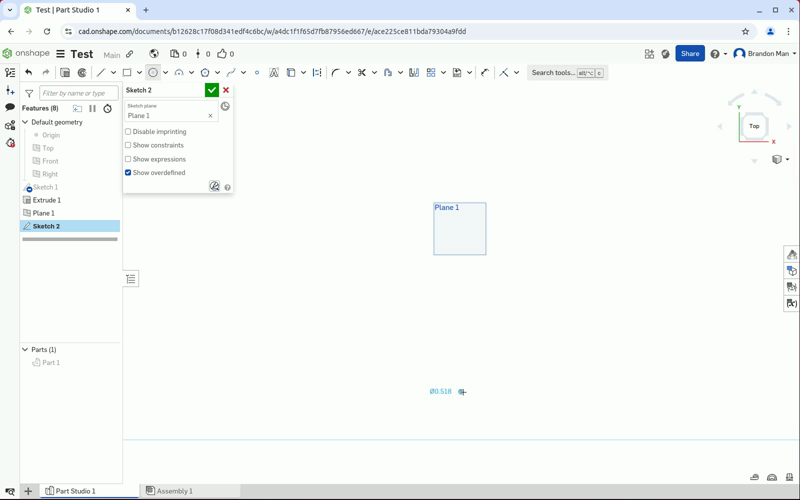
scroll(6)
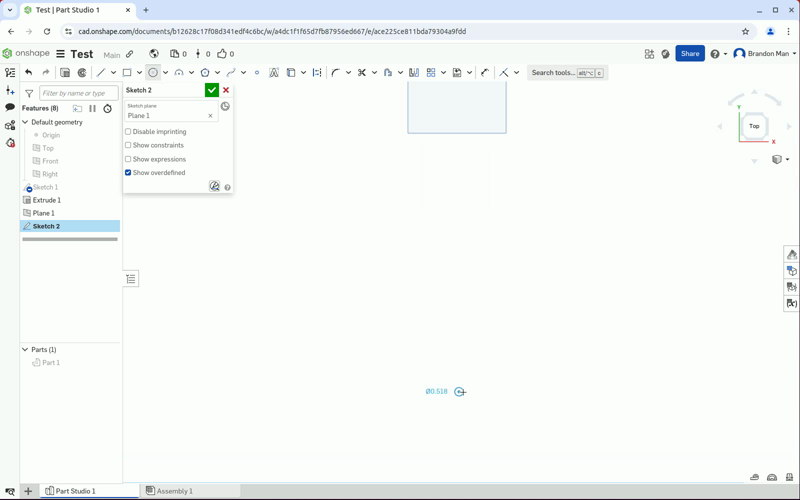
scroll(6)
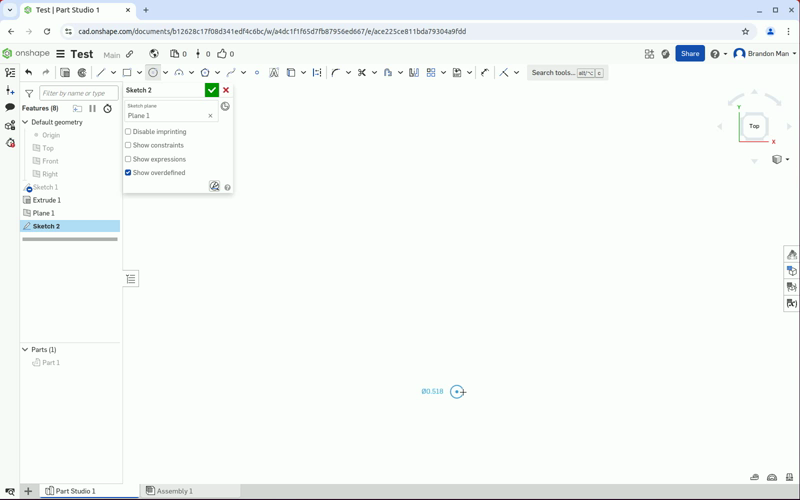
scroll(6)
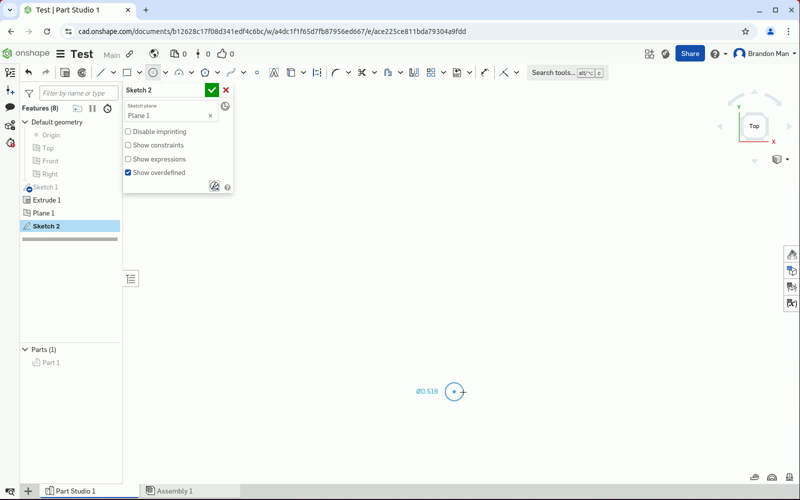
scroll(6)
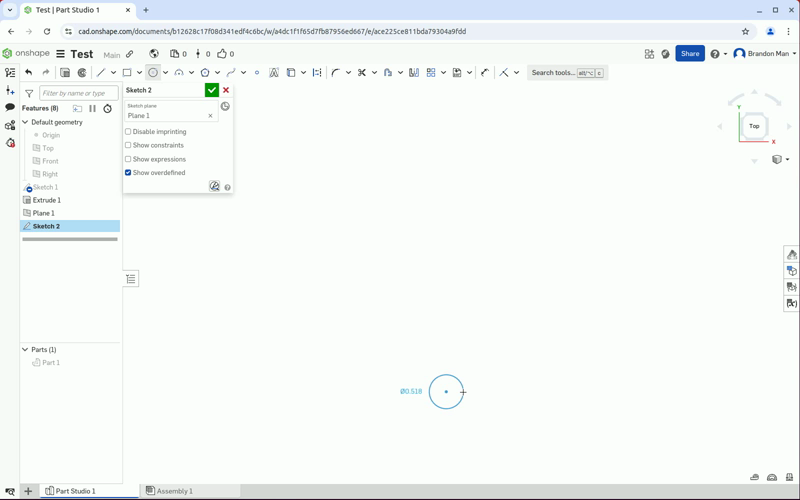
click(463, 391)
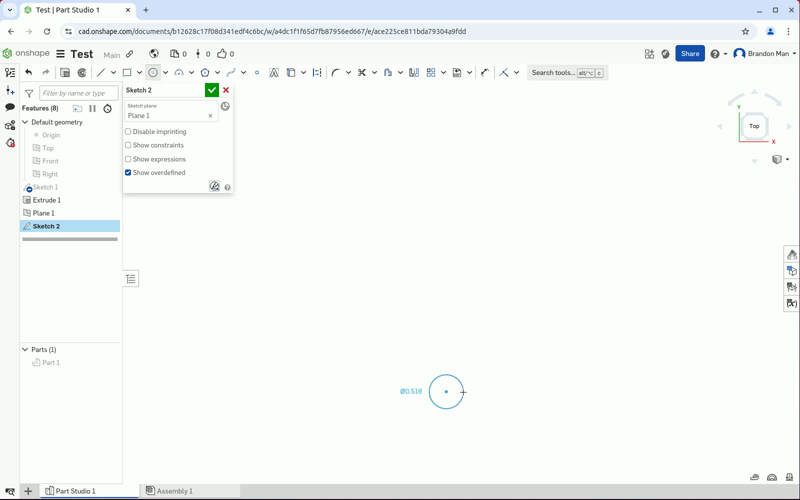
scroll(-6)
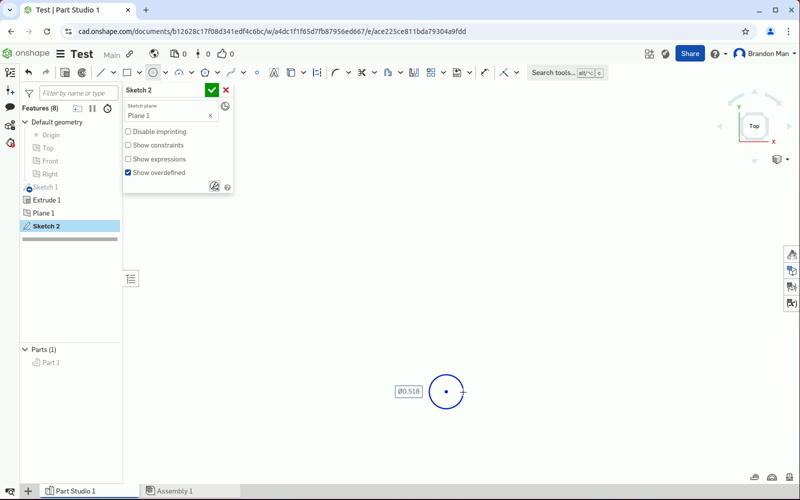
scroll(-6)
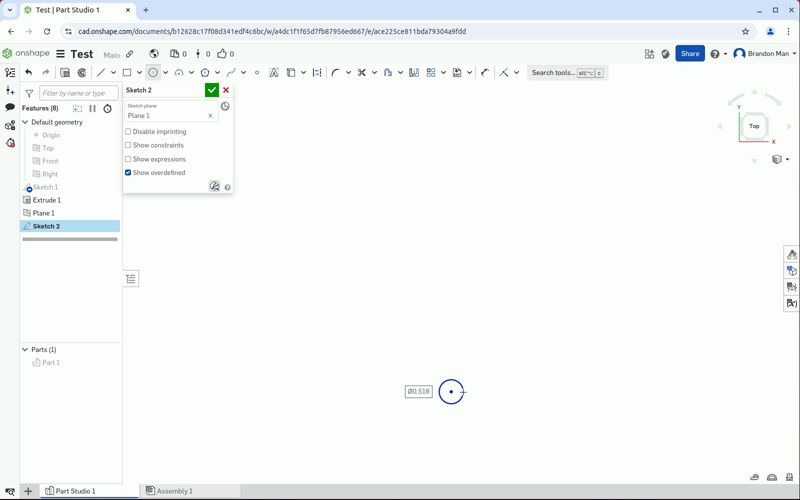
scroll(-6)
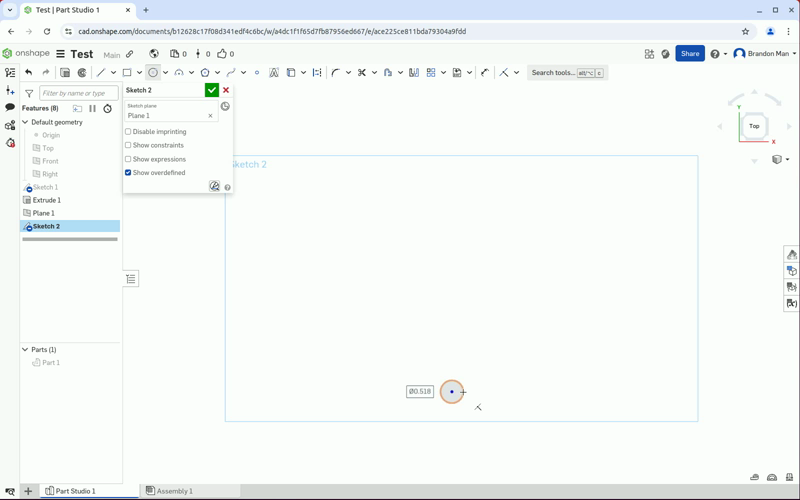
scroll(-6)
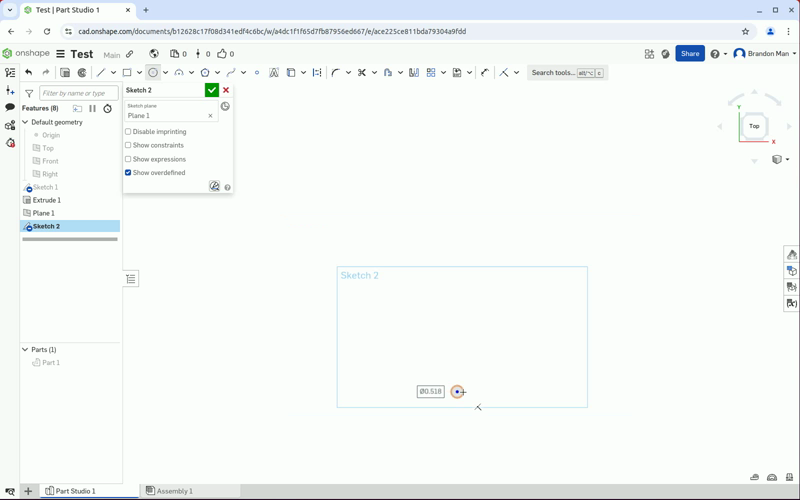
scroll(-6)
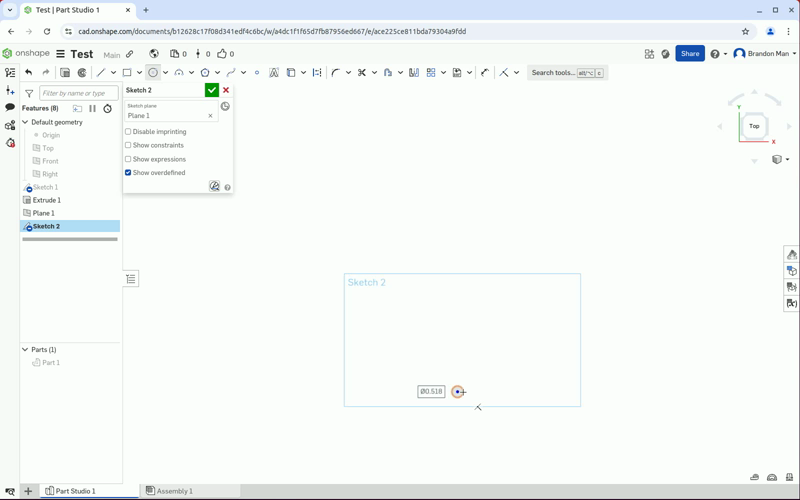
scroll(-6)
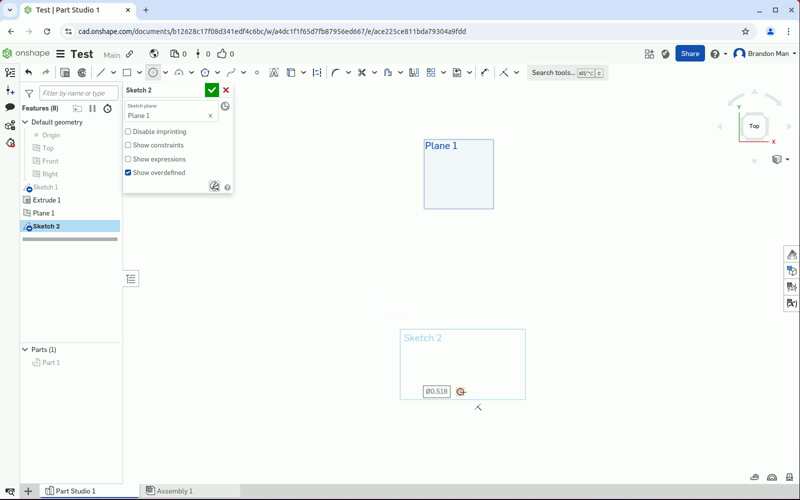
scroll(-6)
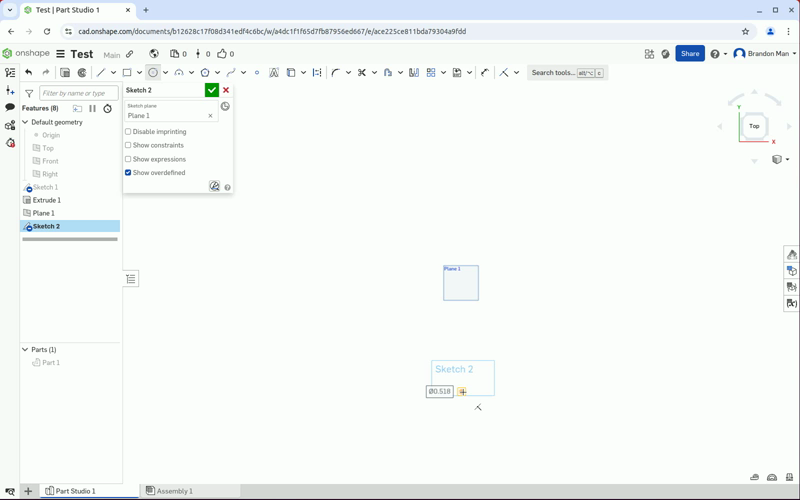
key(esc)
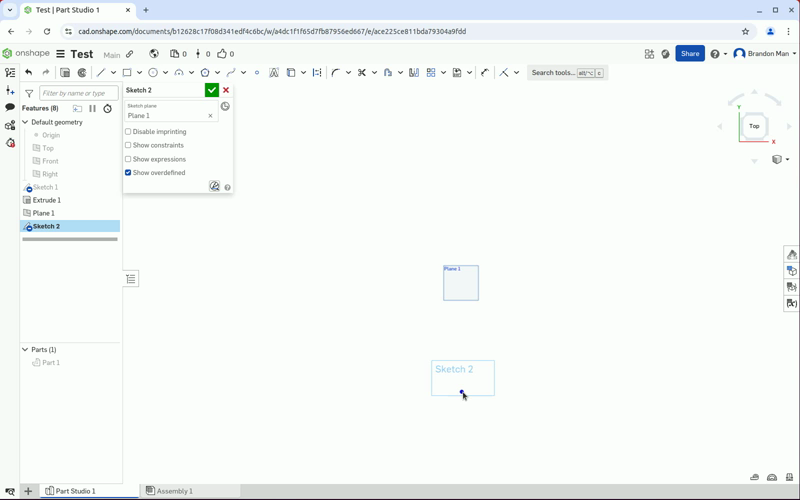
mouse_move(462, 391)
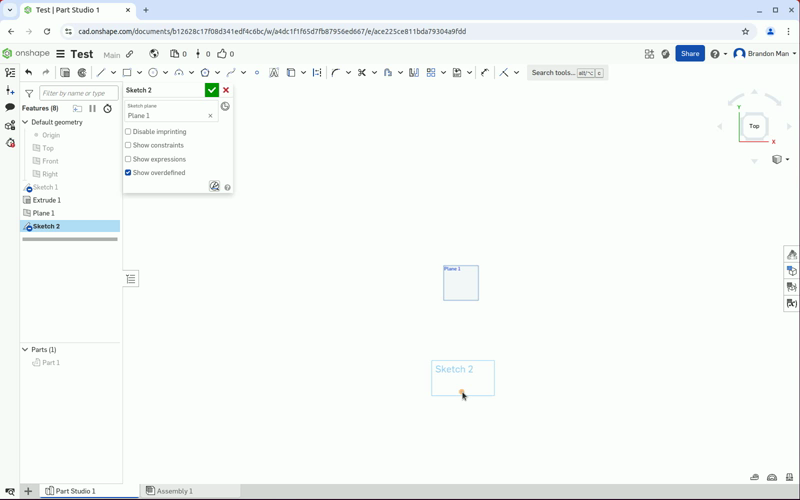
scroll(6)
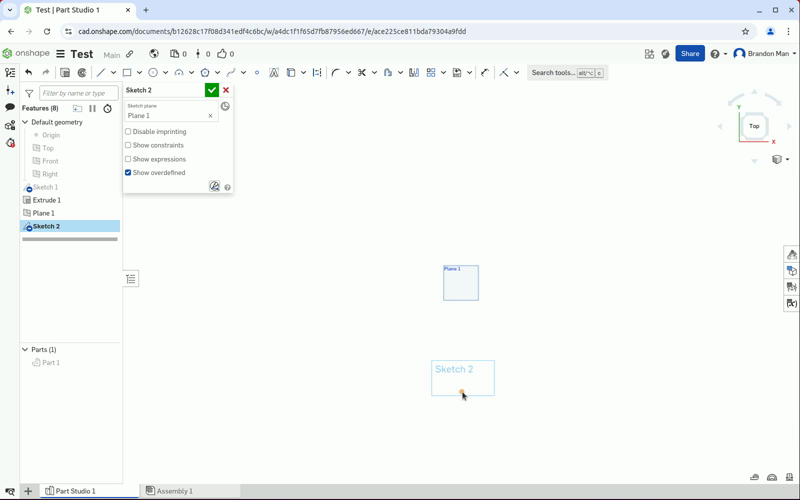
scroll(6)
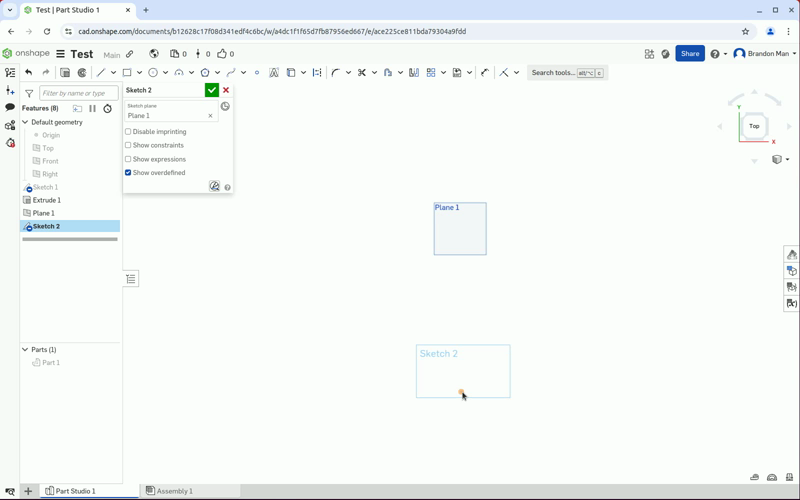
scroll(6)
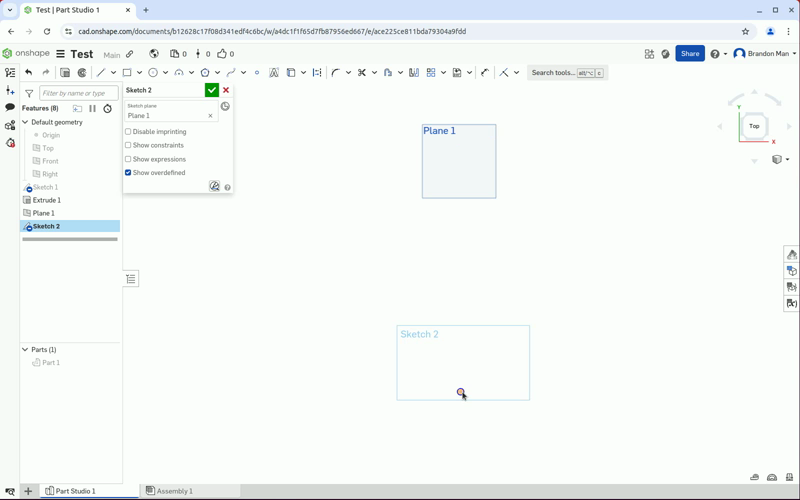
scroll(6)
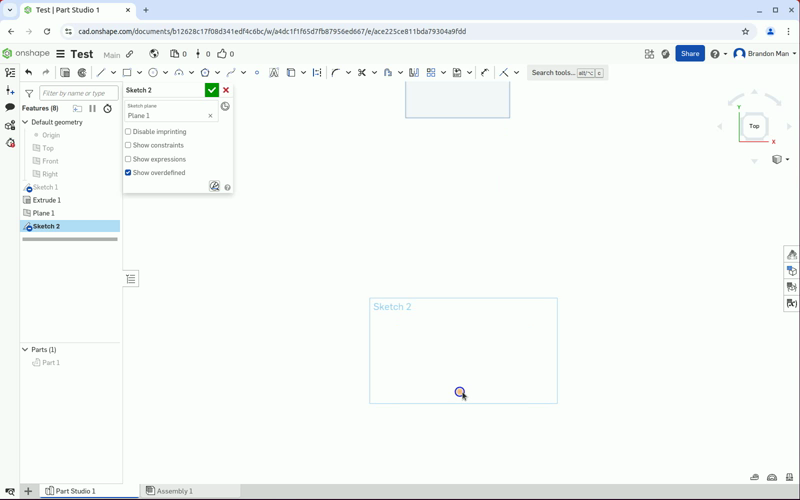
scroll(6)
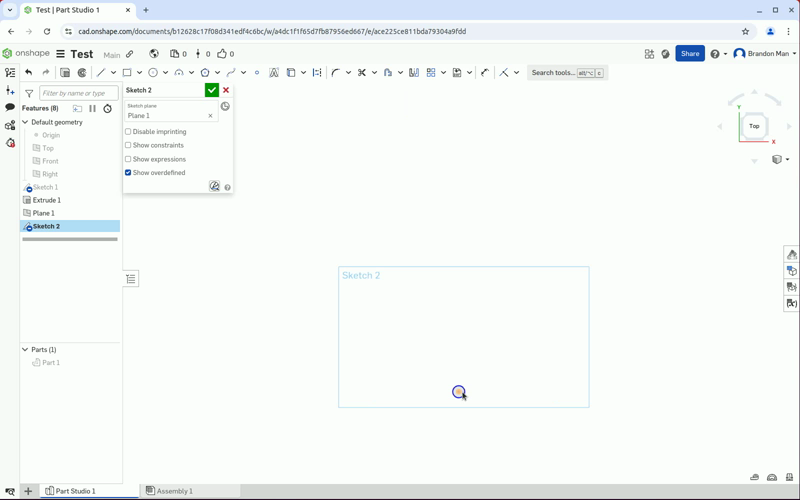
scroll(6)
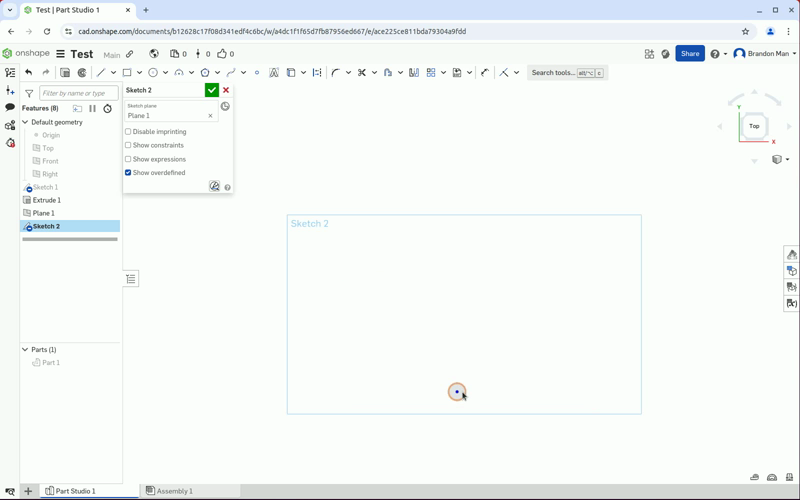
scroll(6)
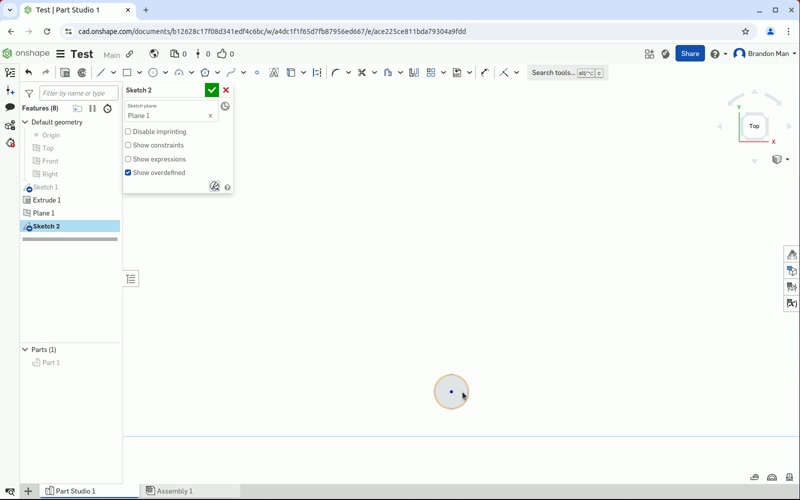
click(462, 391)
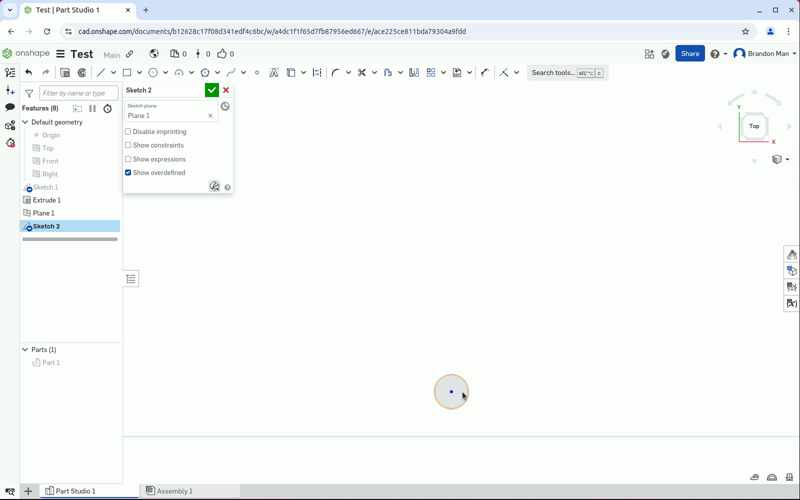
scroll(-6)
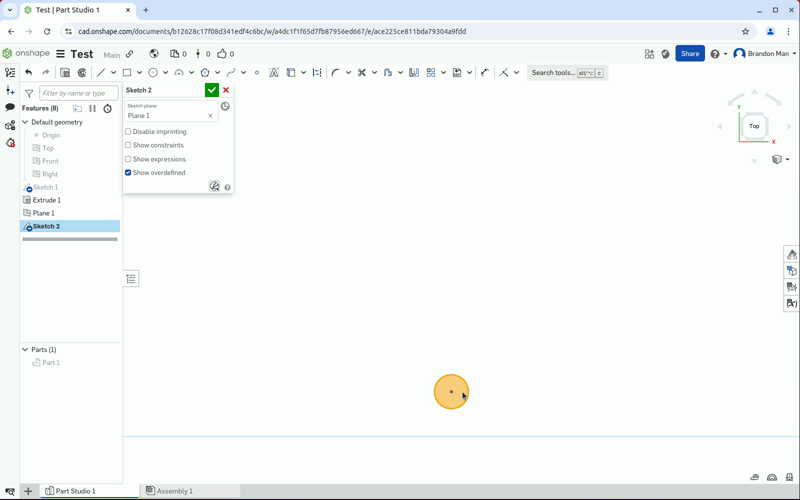
scroll(-6)
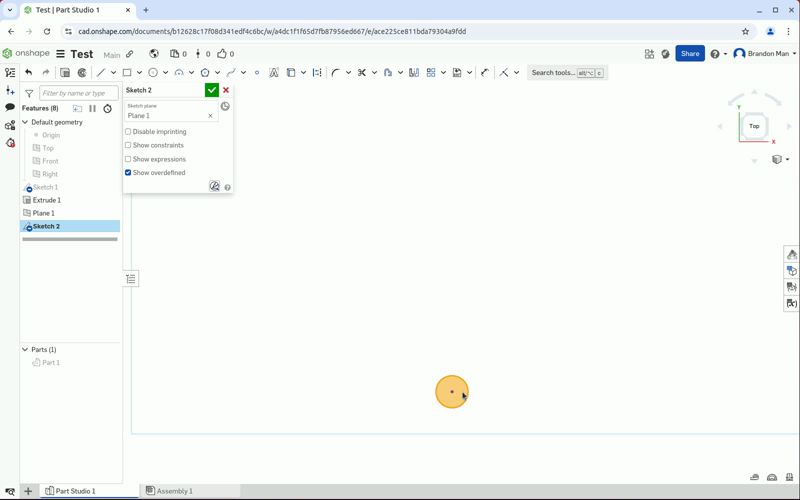
scroll(-6)
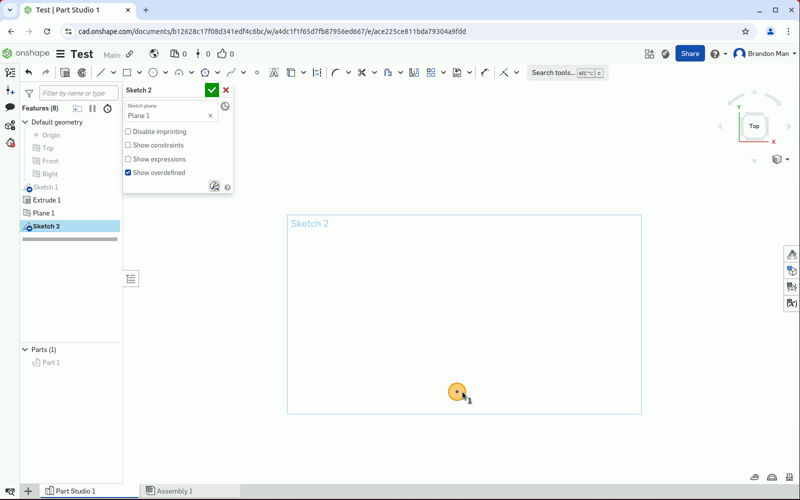
scroll(-6)
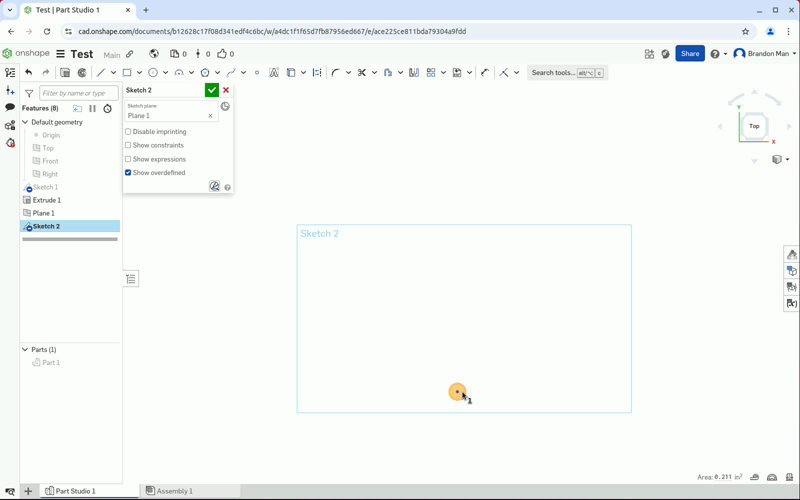
scroll(-6)
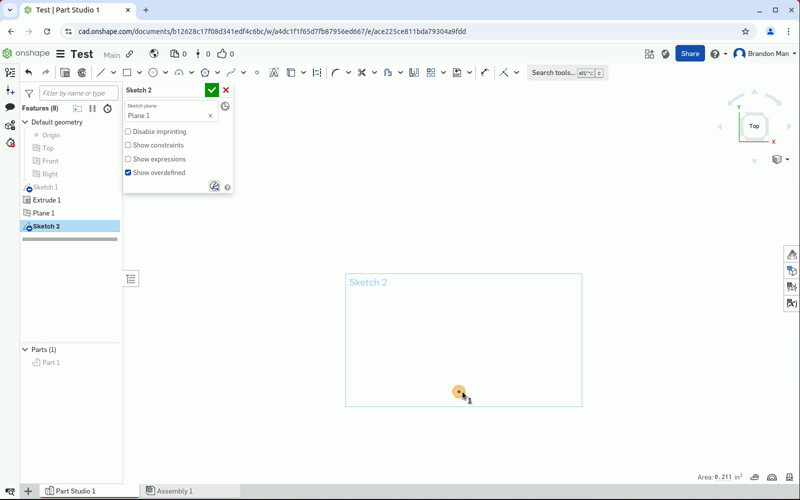
scroll(-6)
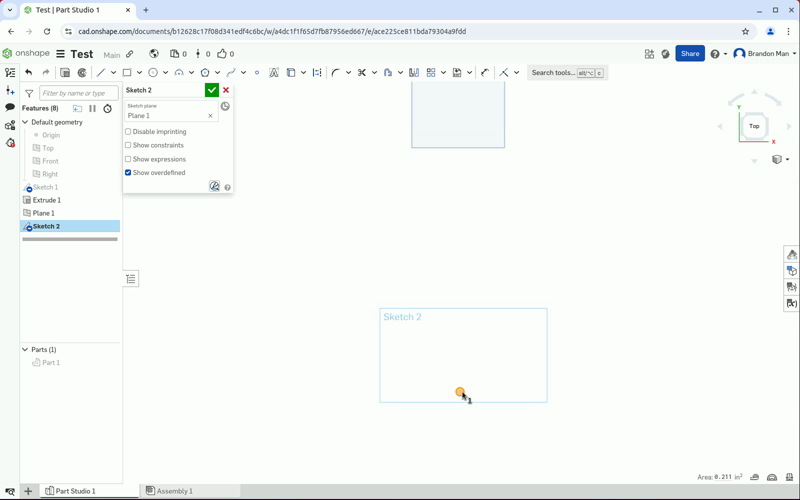
scroll(-6)
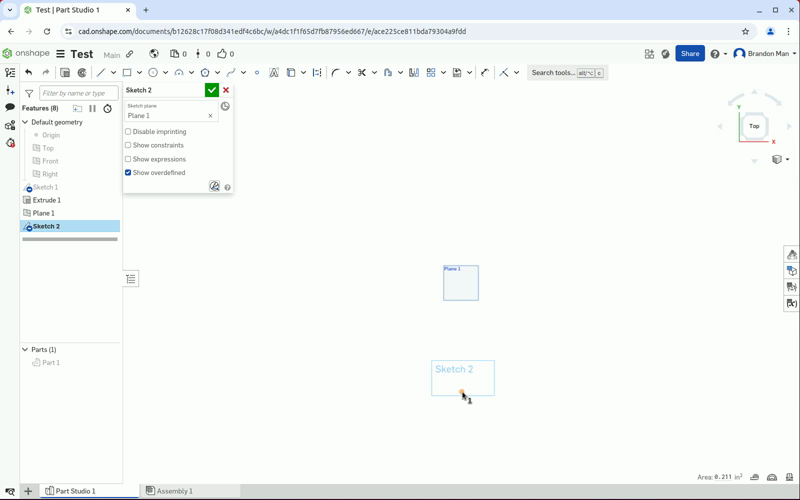
mouse_move(73, 352)
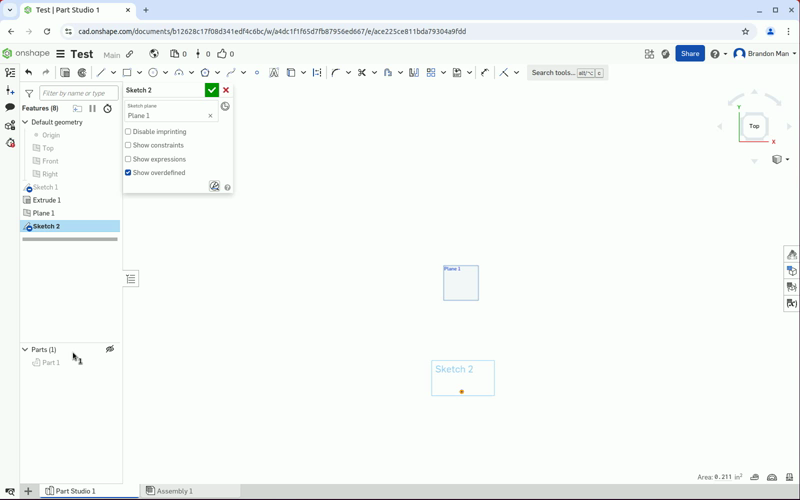
key(shift+y)
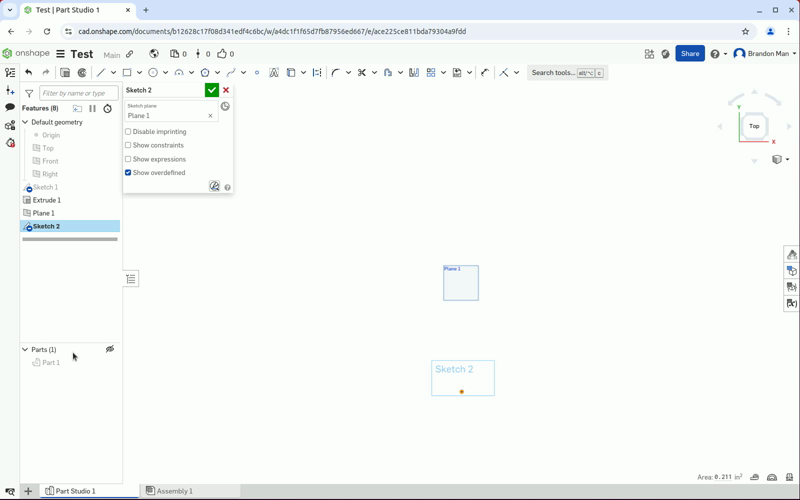
key(shift+e)
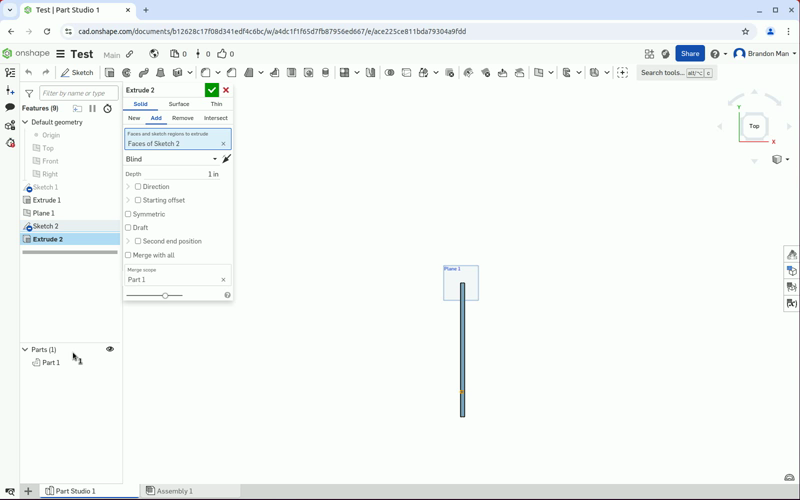
mouse_move(143, 106)
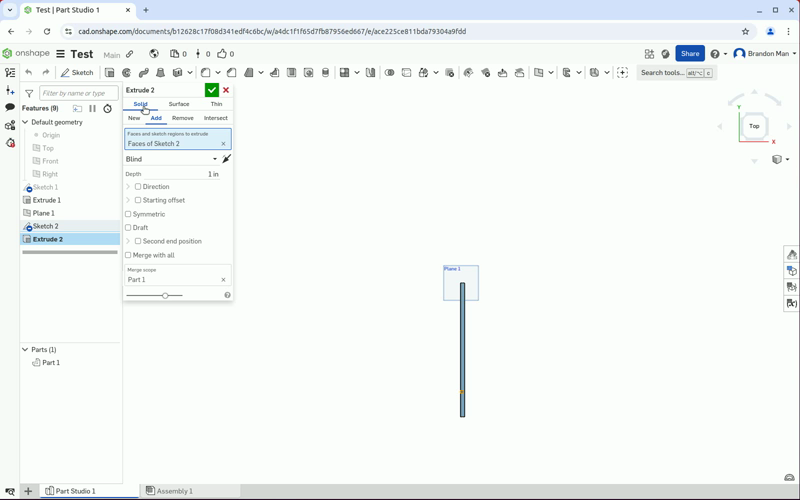
click(143, 106)
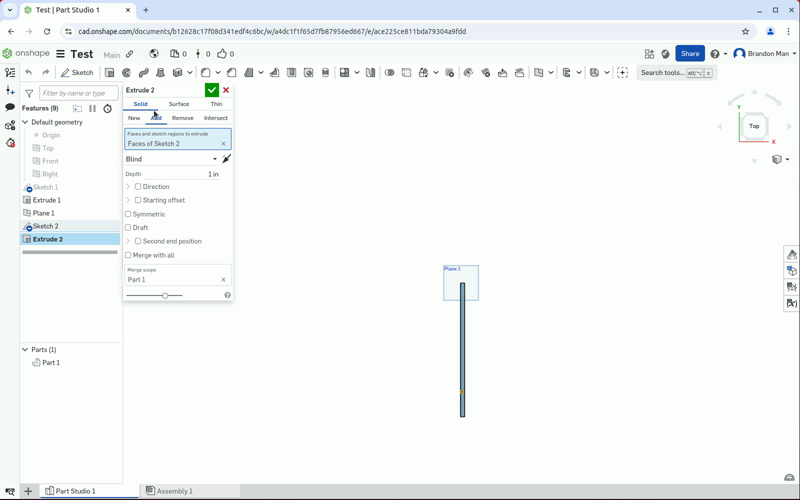
mouse_move(186, 120)
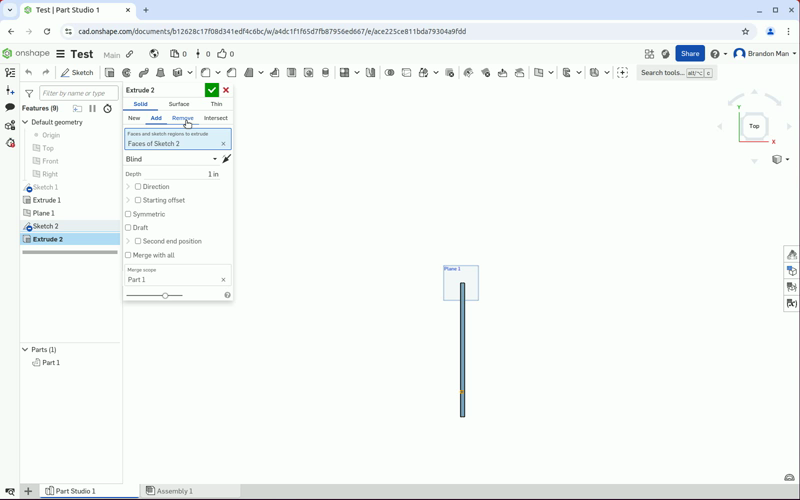
click(186, 120)
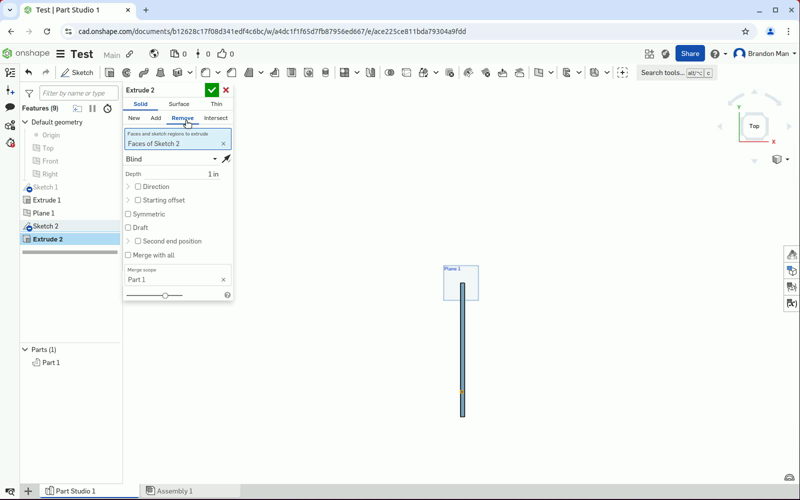
key(tab, 4)
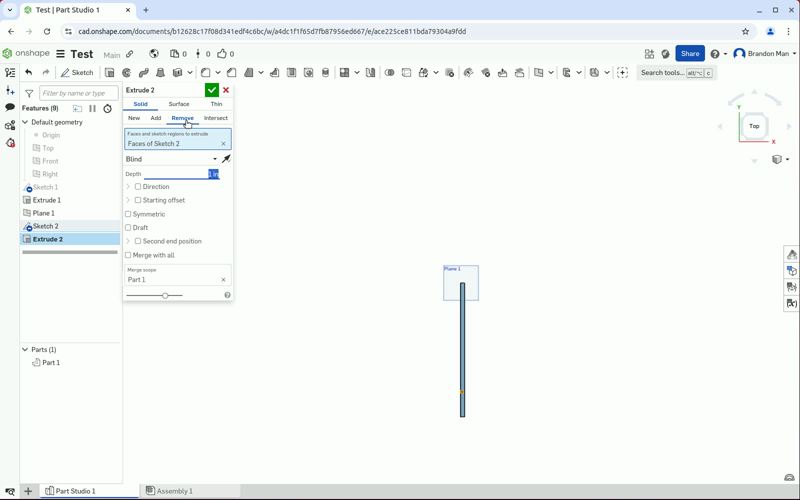
text(0.722)
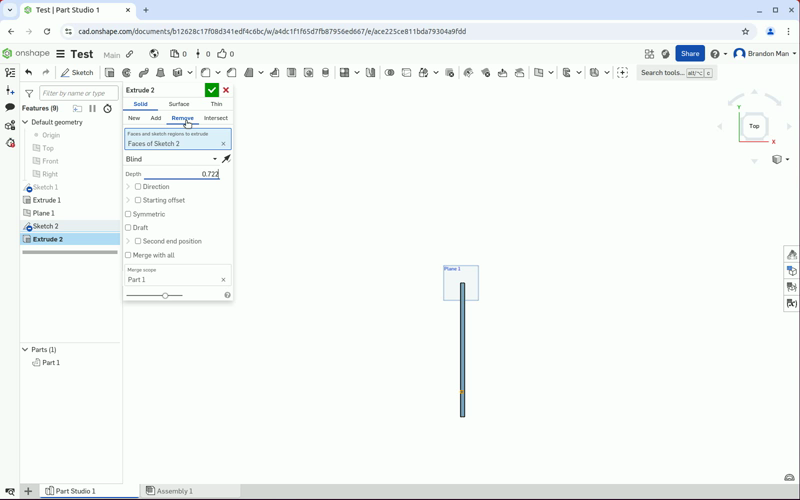
key(tab, 6)
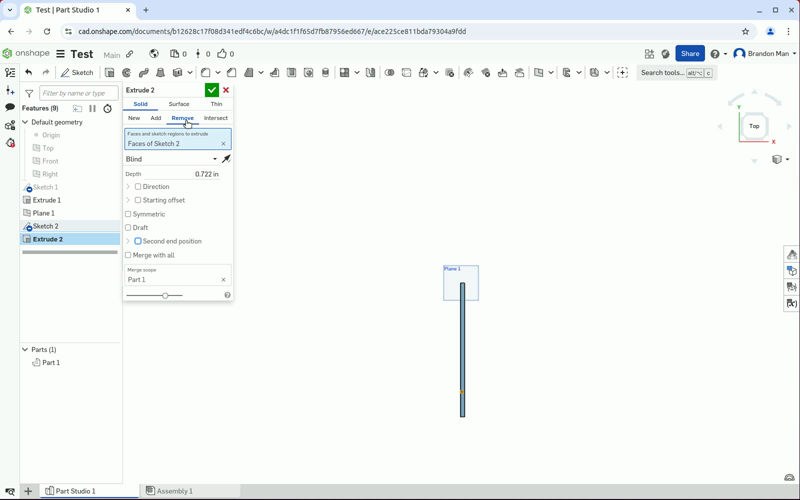
key(space)
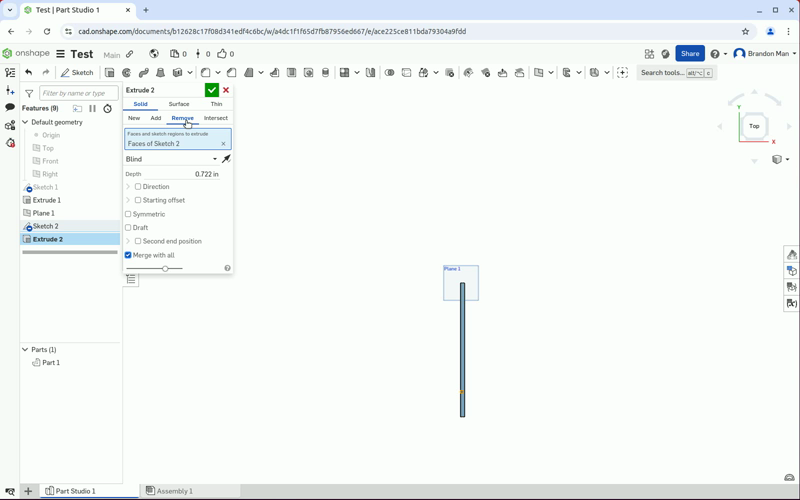
key(enter)
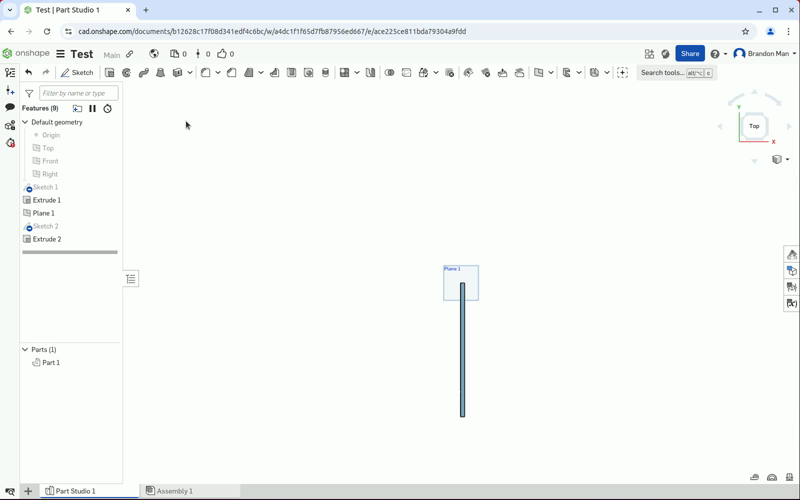
key(shift+h)
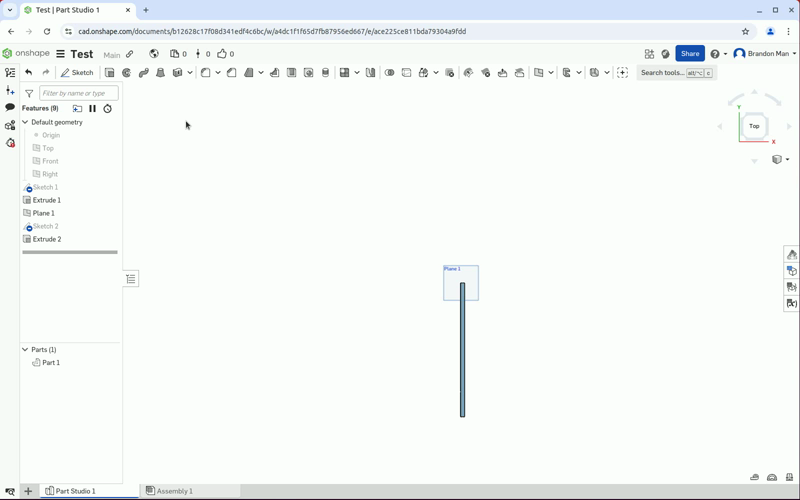
key(shift+h)
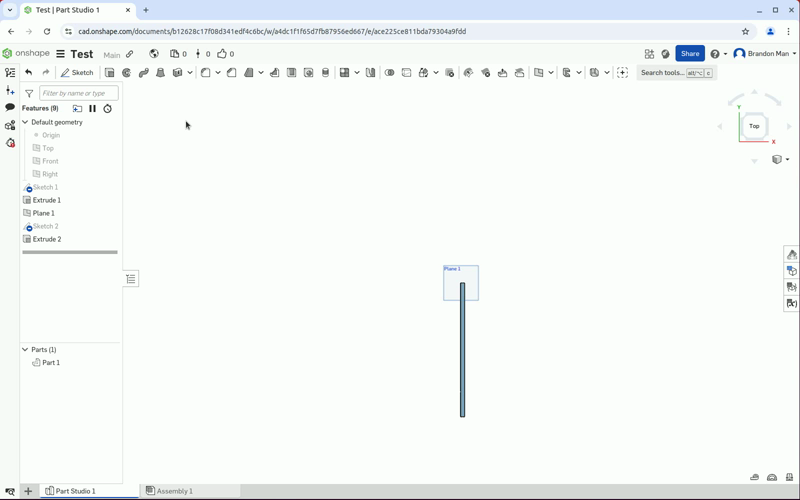
mouse_move(73, 189)
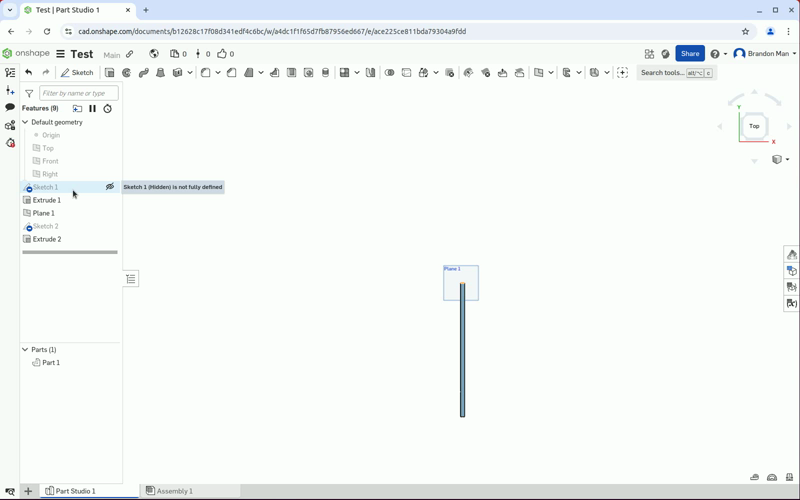
click(73, 189)
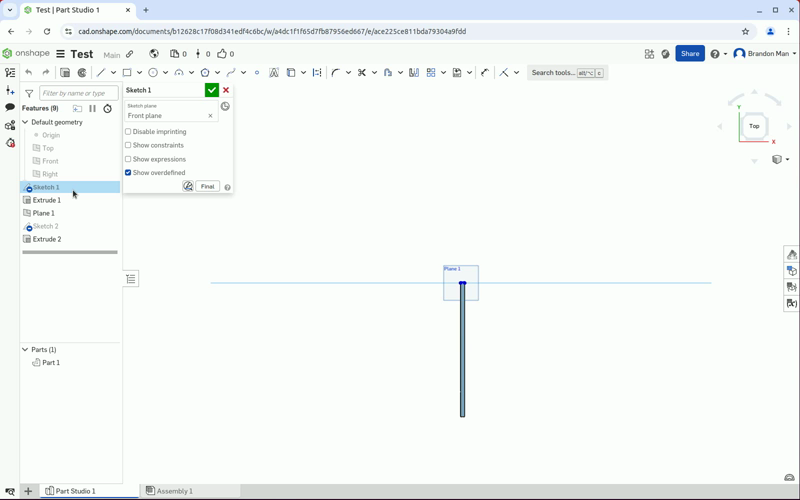
mouse_move(229, 92)
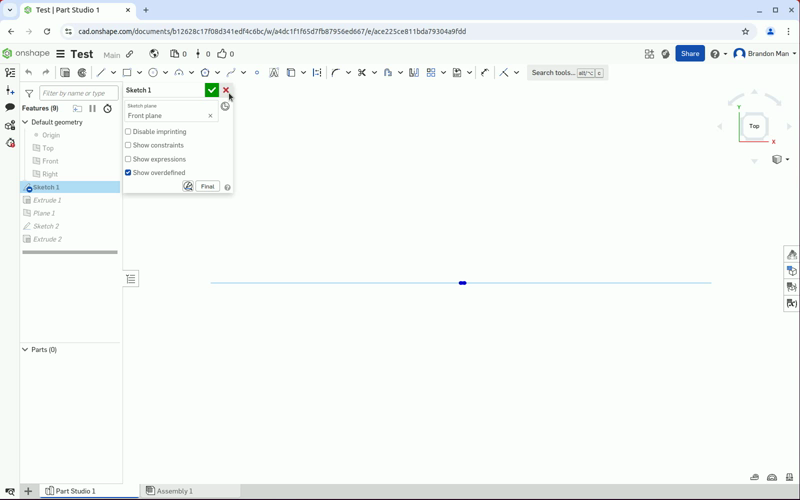
click(229, 92)
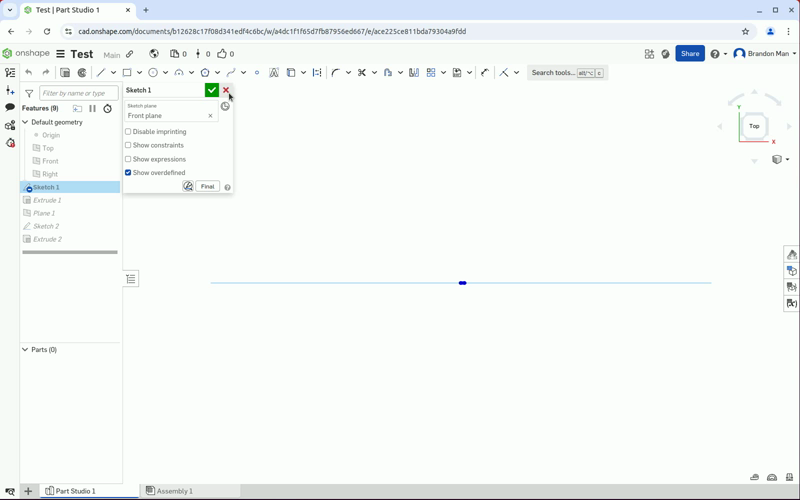
key(shift+s)
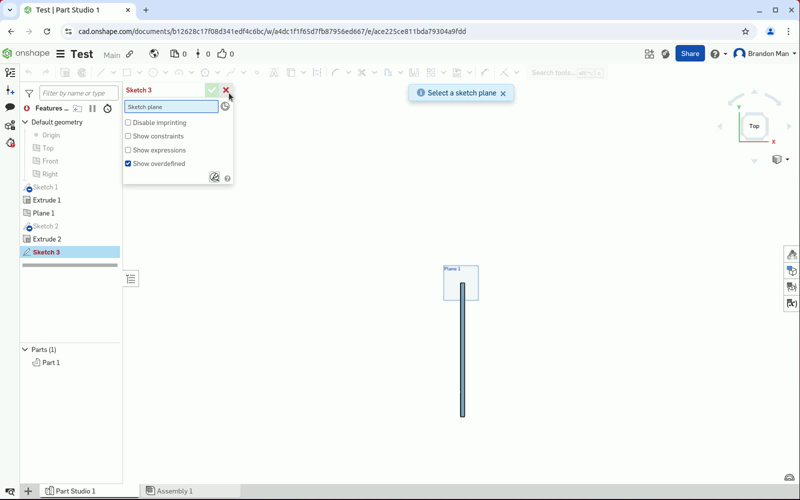
mouse_move(73, 215)
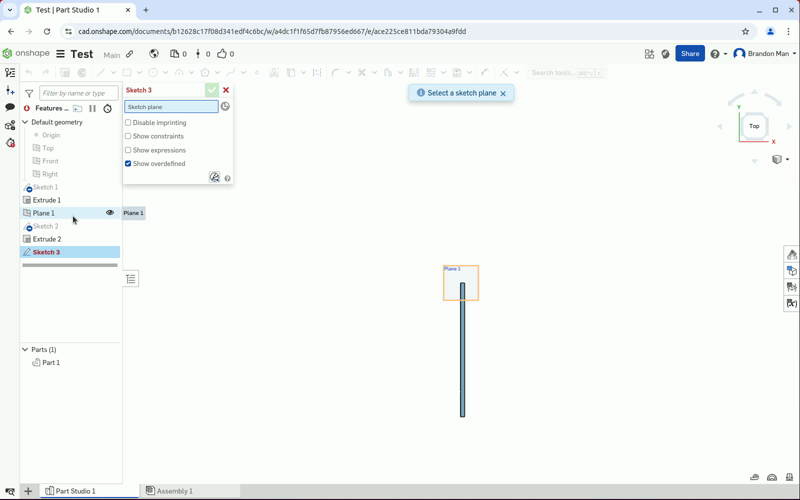
click(73, 215)
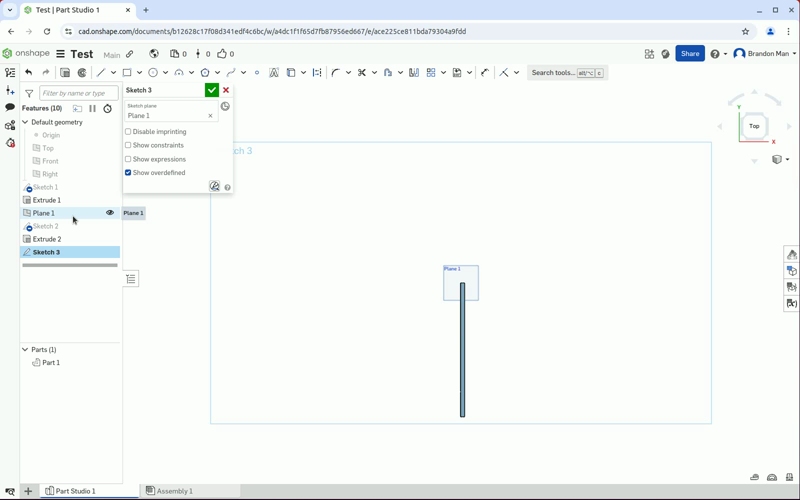
mouse_move(73, 352)
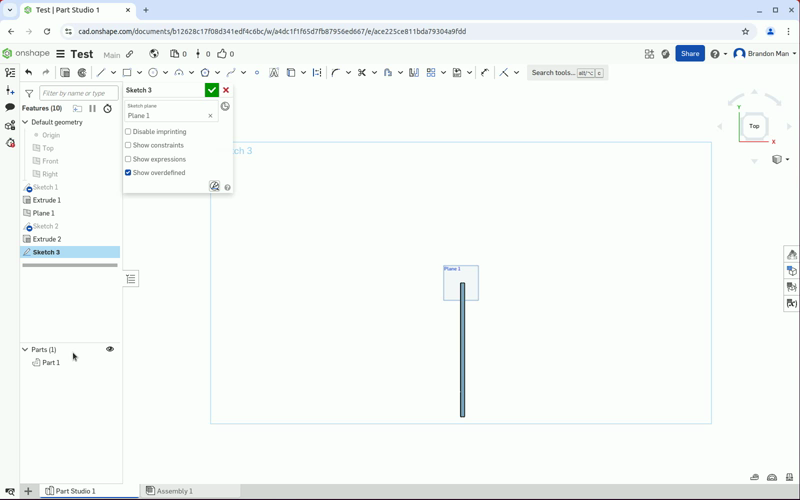
key(y)
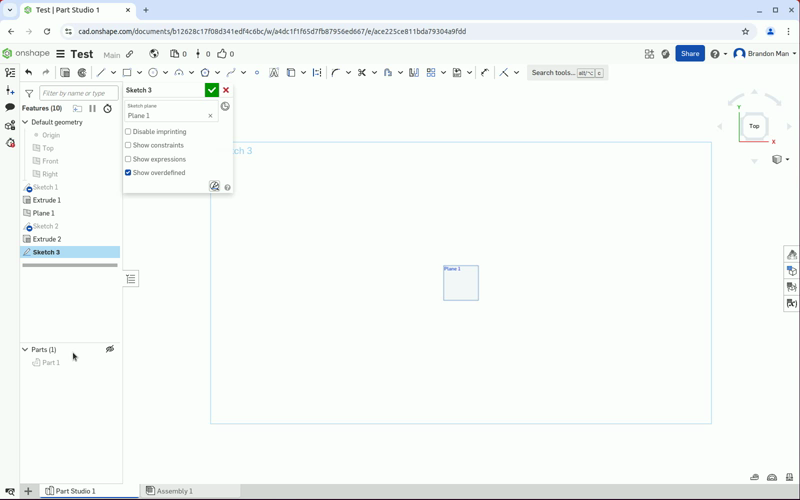
key(c)
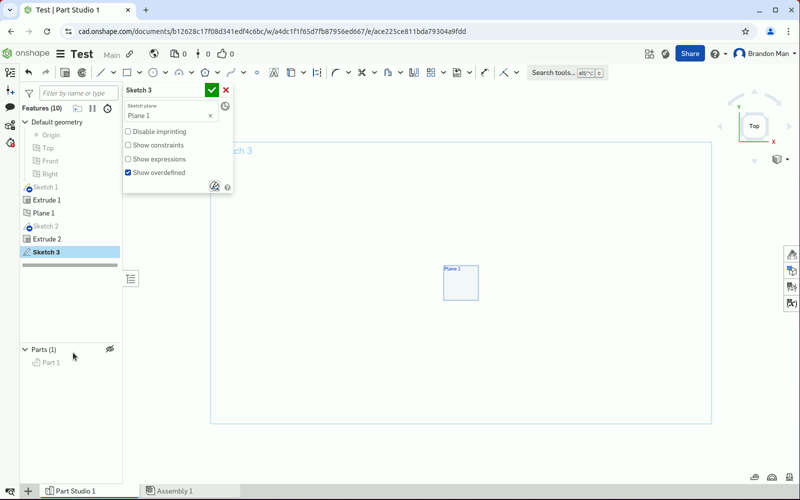
key_down(shift)
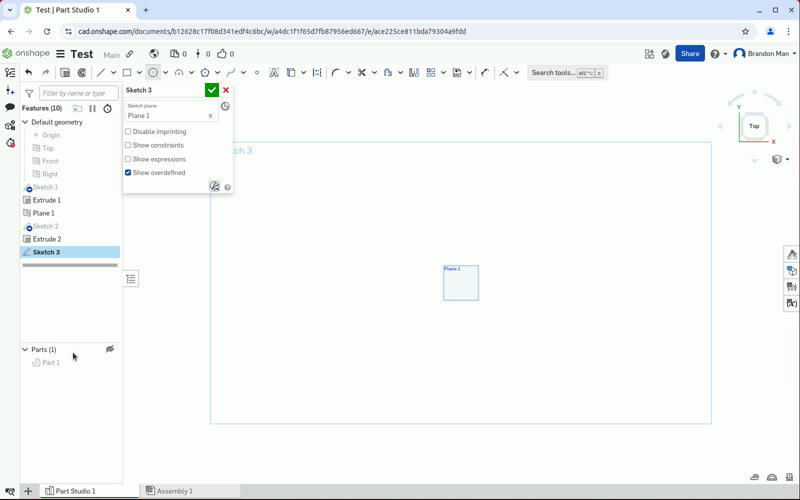
mouse_move(461, 286)
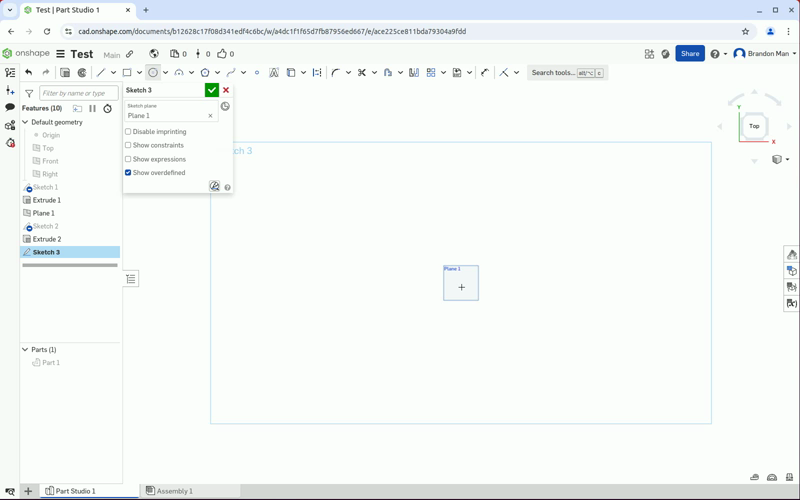
click(461, 286)
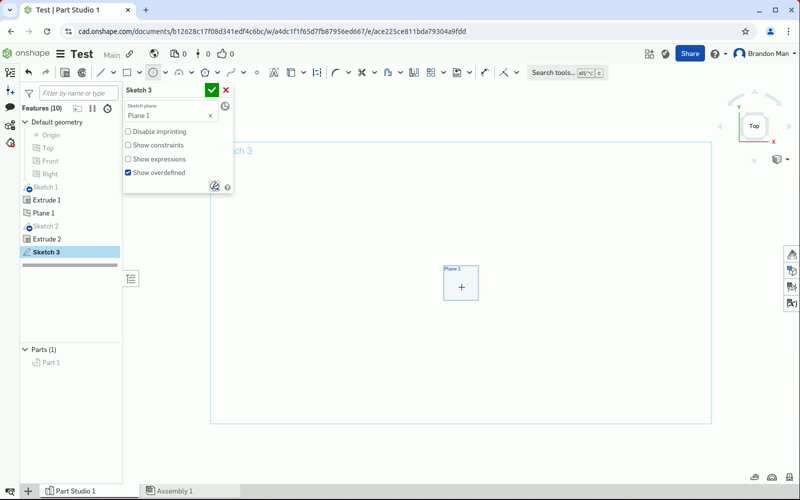
key_up(shift)
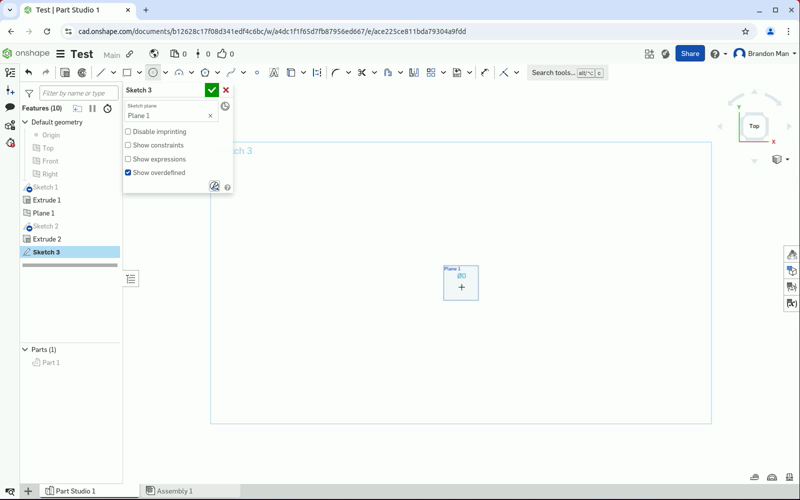
mouse_move(463, 286)
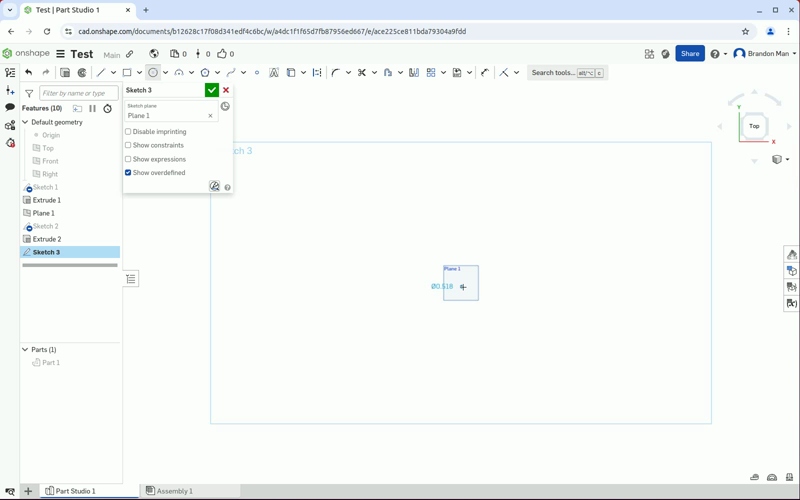
scroll(6)
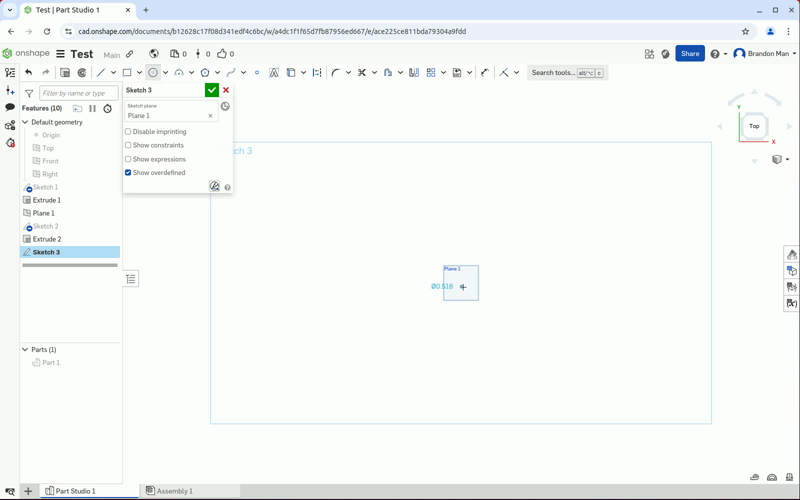
scroll(6)
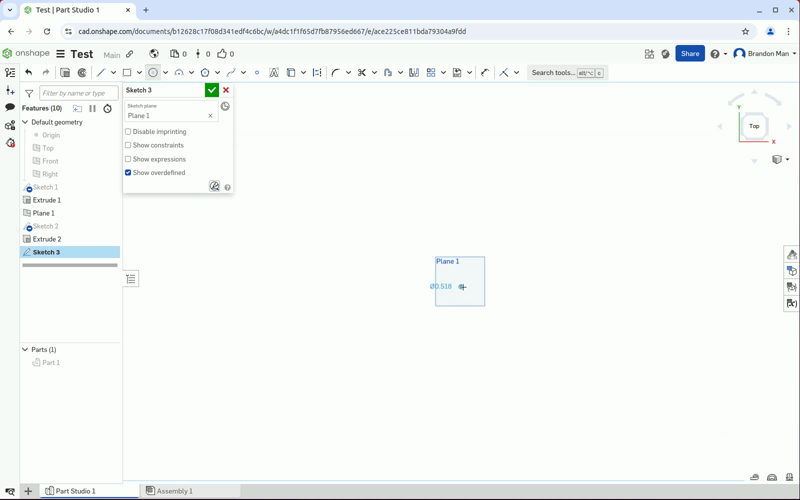
scroll(6)
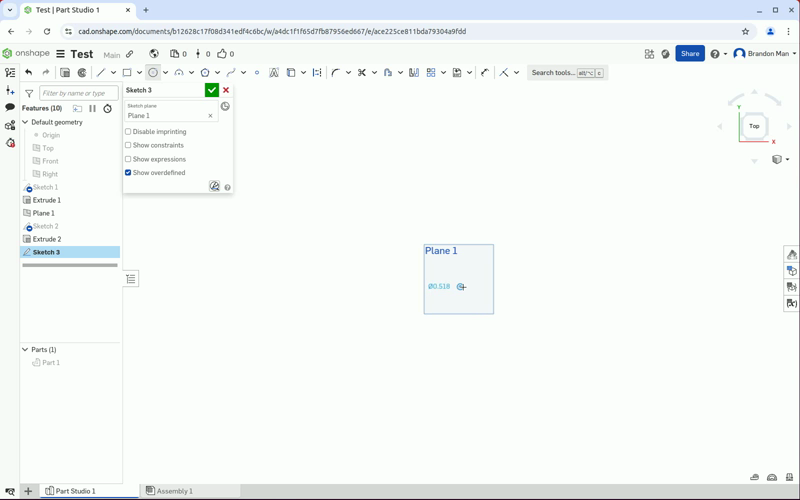
scroll(6)
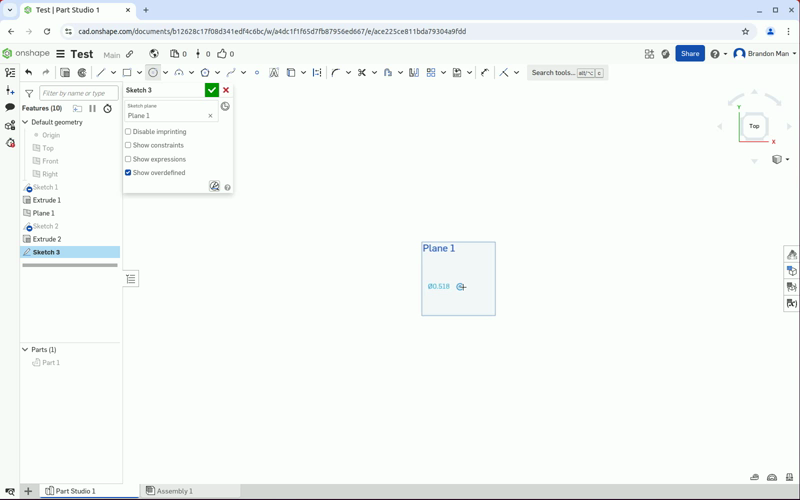
scroll(6)
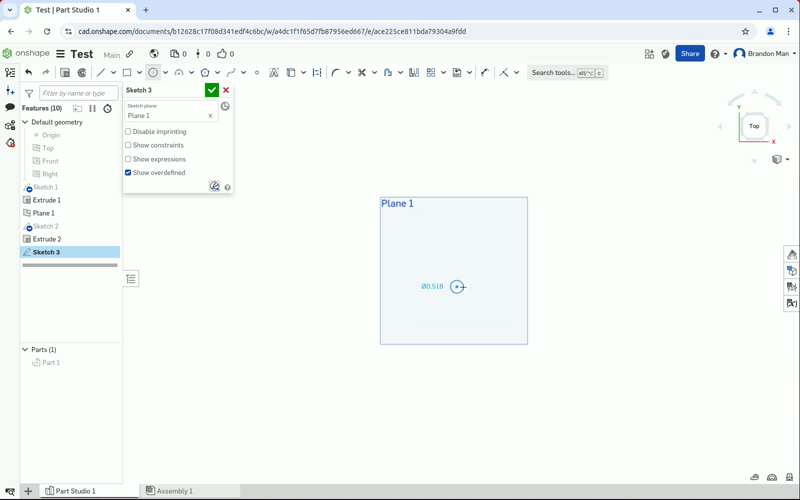
scroll(6)
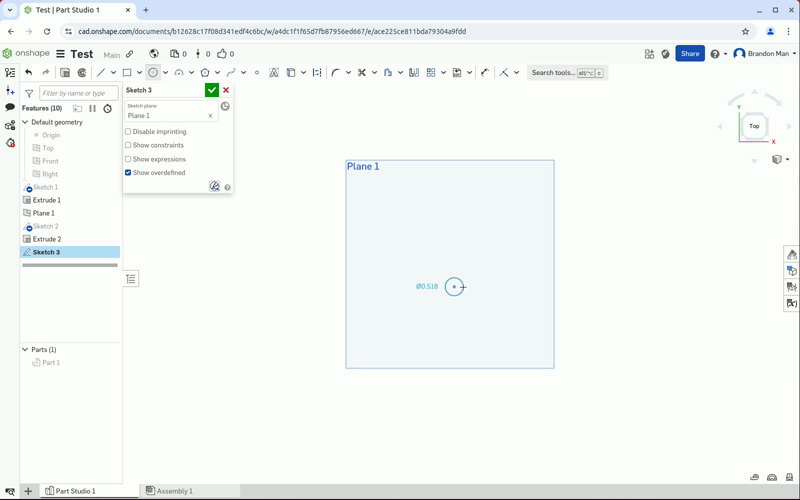
scroll(6)
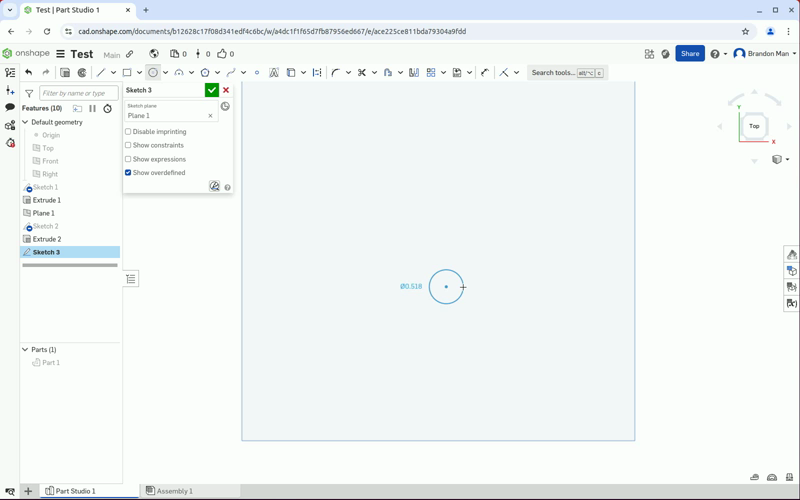
click(463, 286)
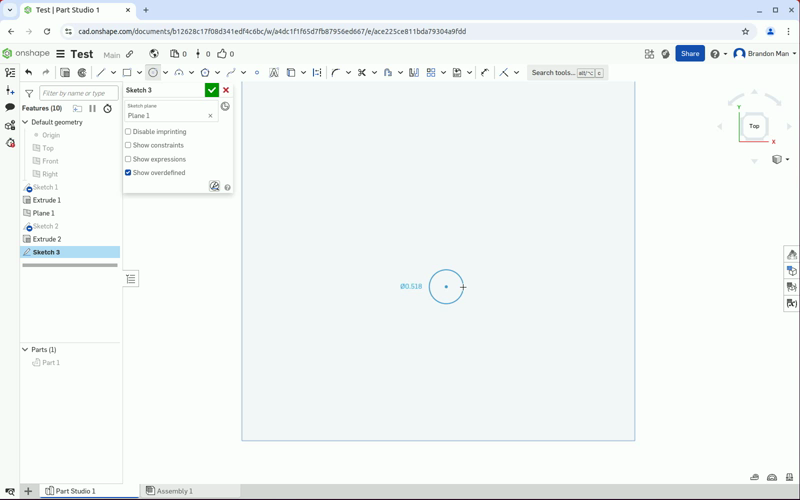
scroll(-6)
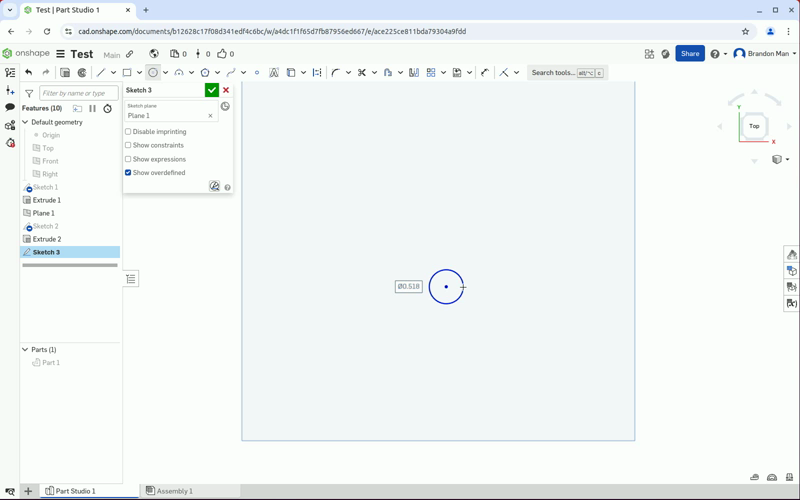
scroll(-6)
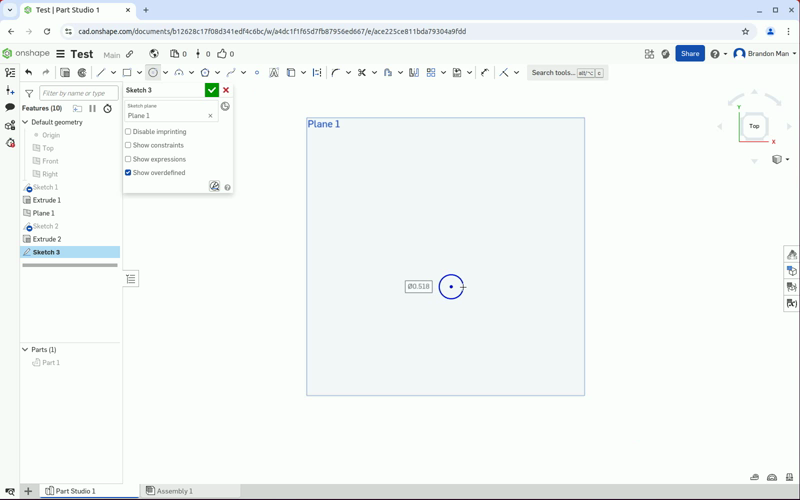
scroll(-6)
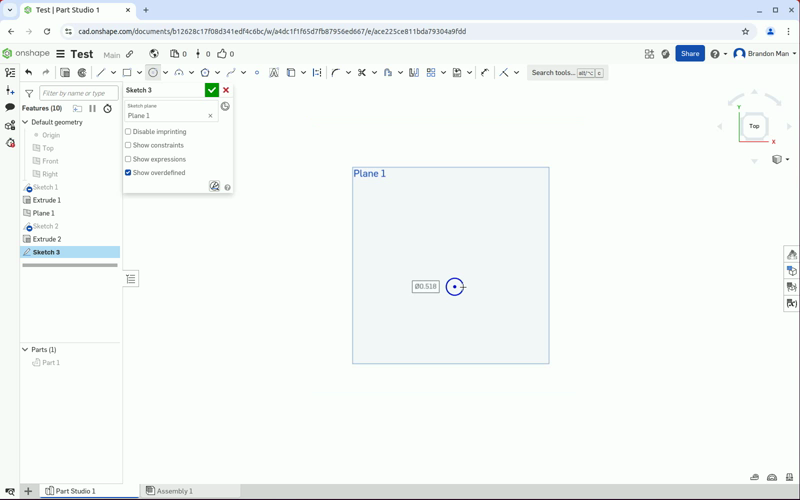
scroll(-6)
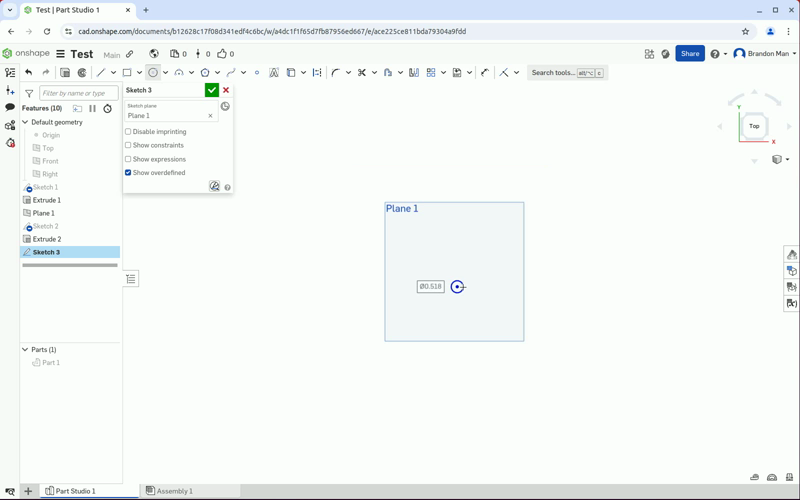
scroll(-6)
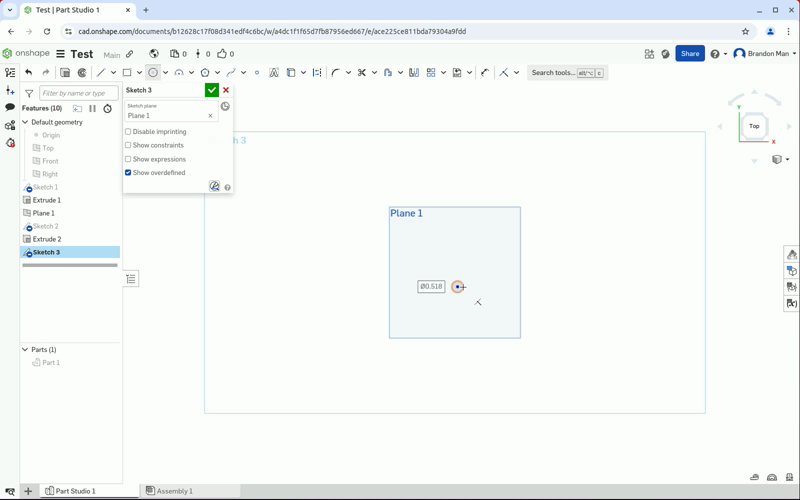
scroll(-6)
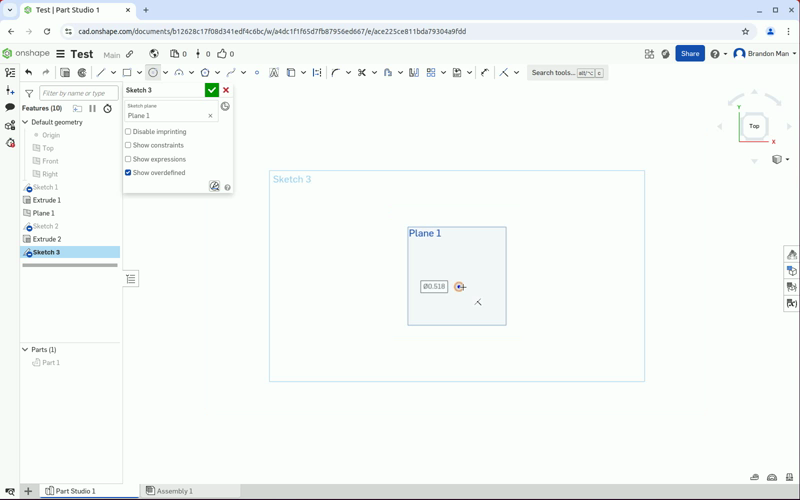
scroll(-6)
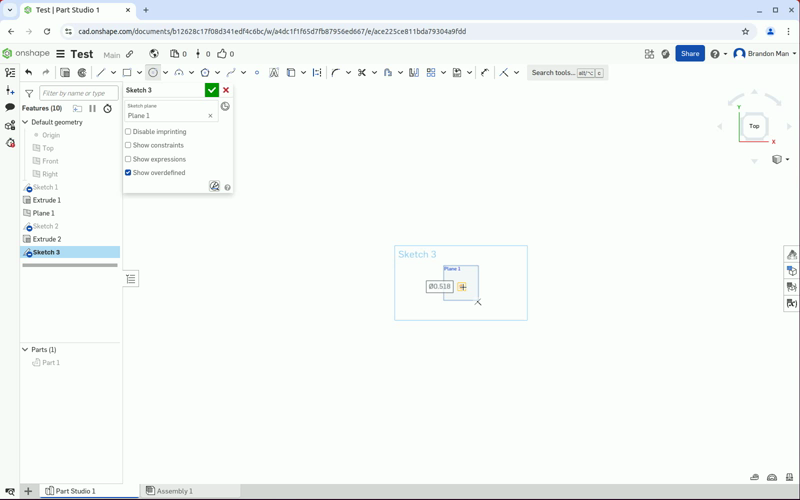
key(esc)
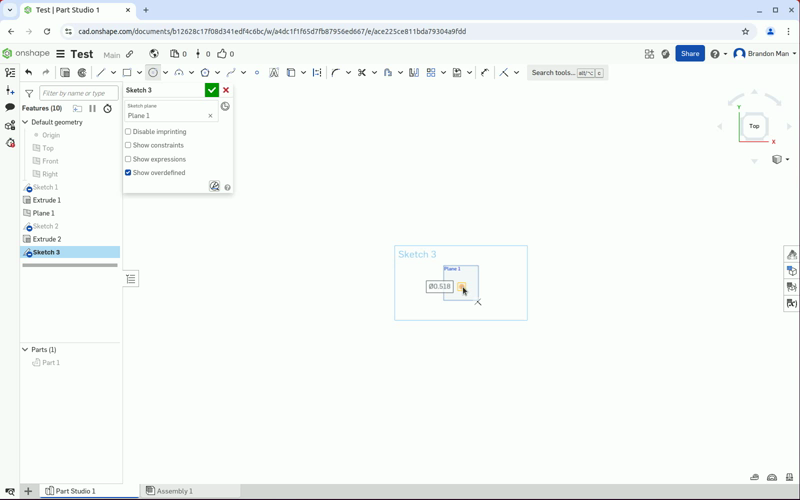
mouse_move(462, 285)
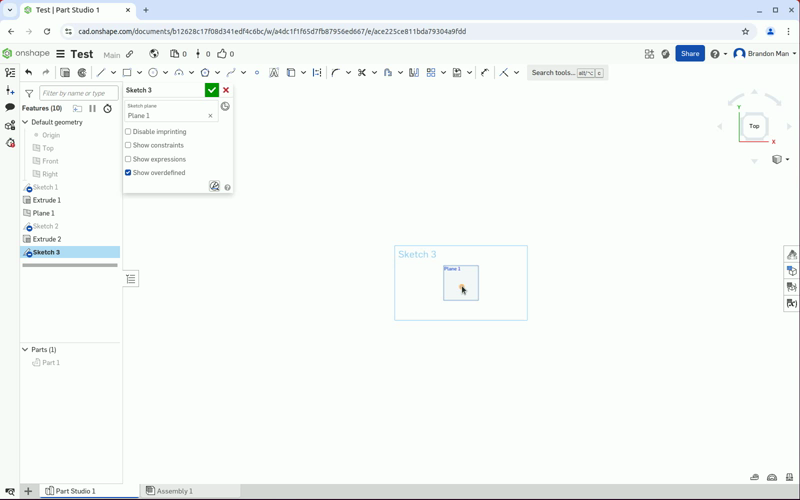
scroll(6)
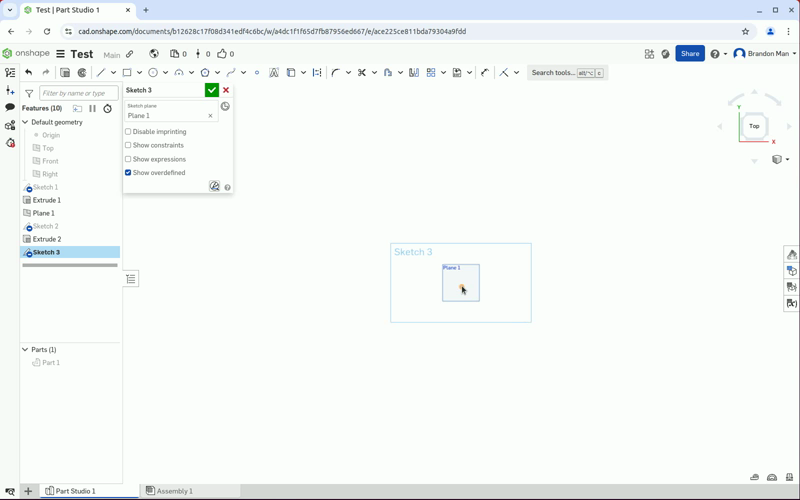
scroll(6)
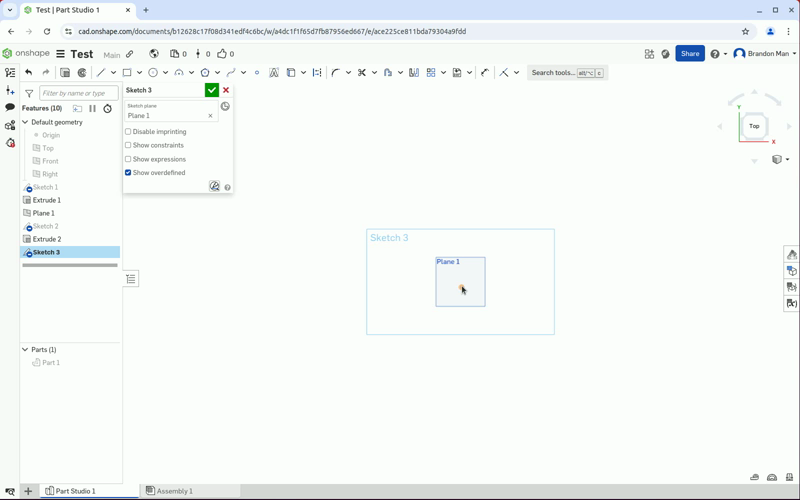
scroll(6)
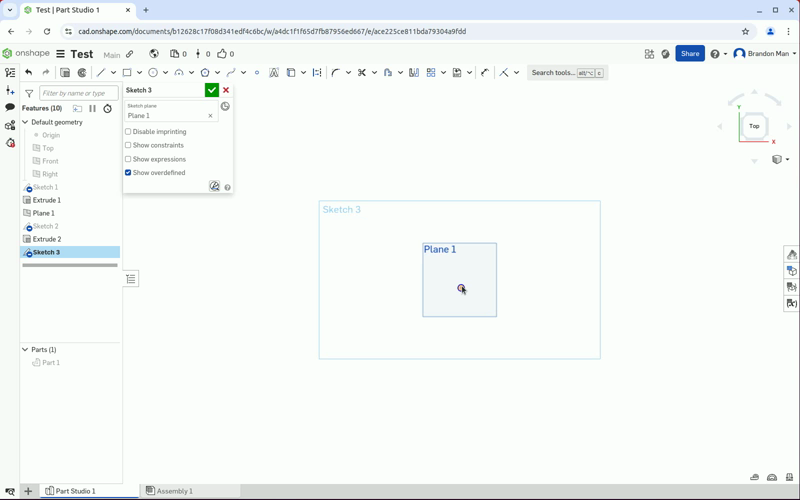
scroll(6)
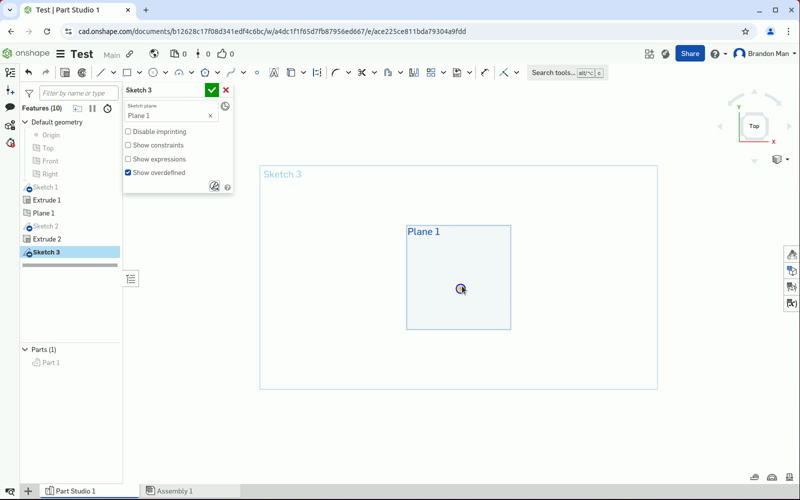
scroll(6)
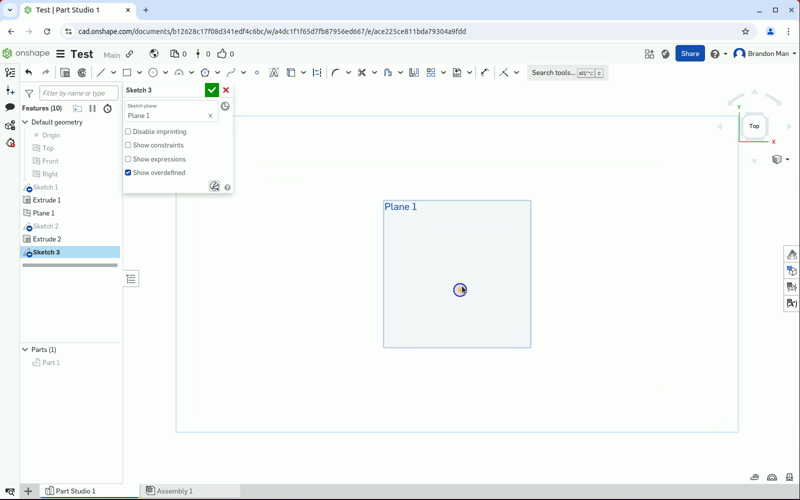
scroll(6)
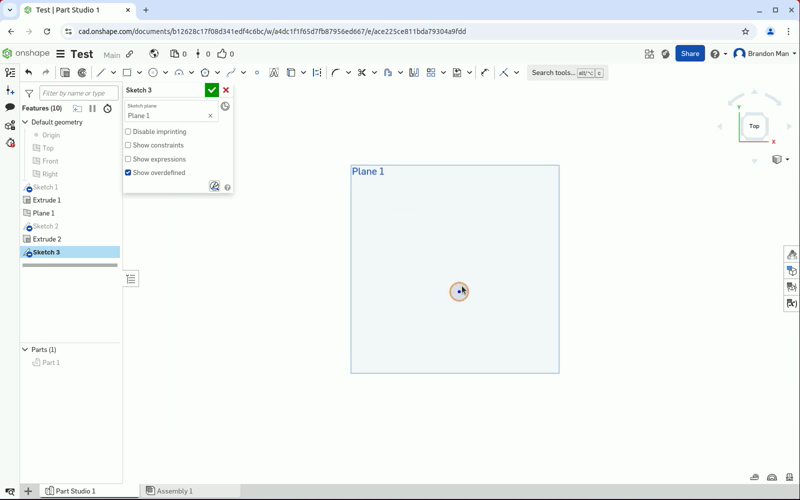
scroll(6)
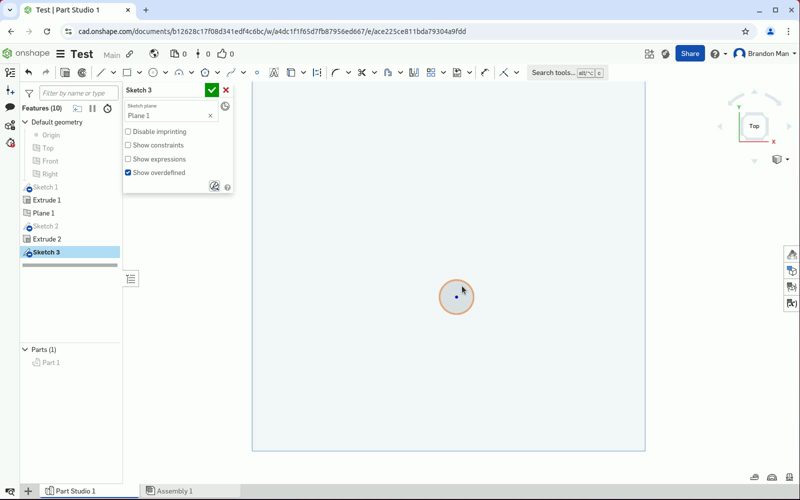
click(462, 285)
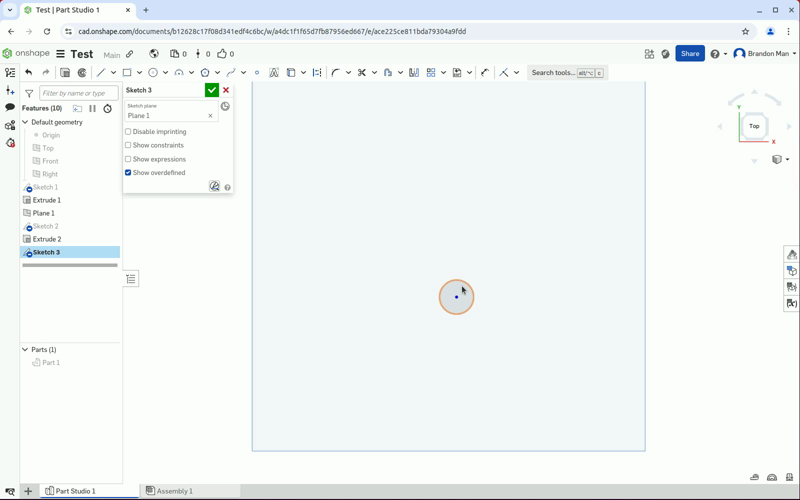
scroll(-6)
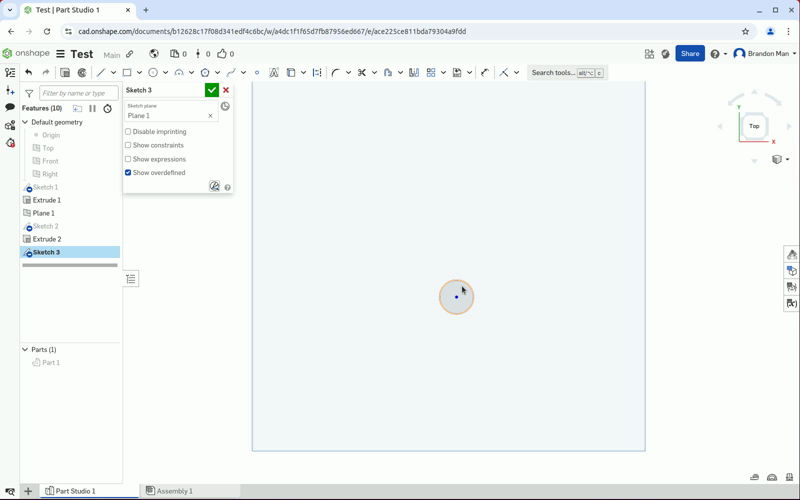
scroll(-6)
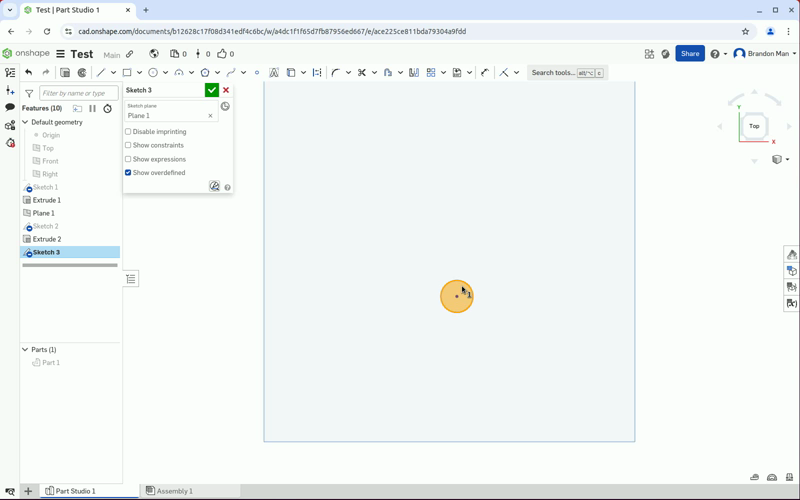
scroll(-6)
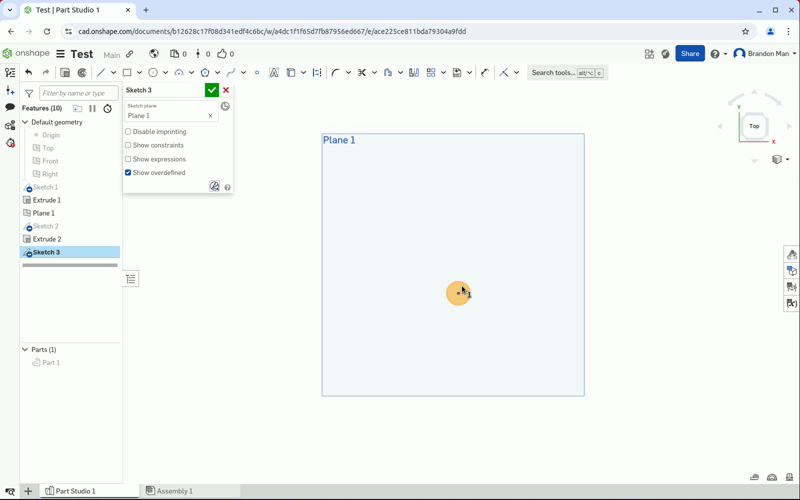
scroll(-6)
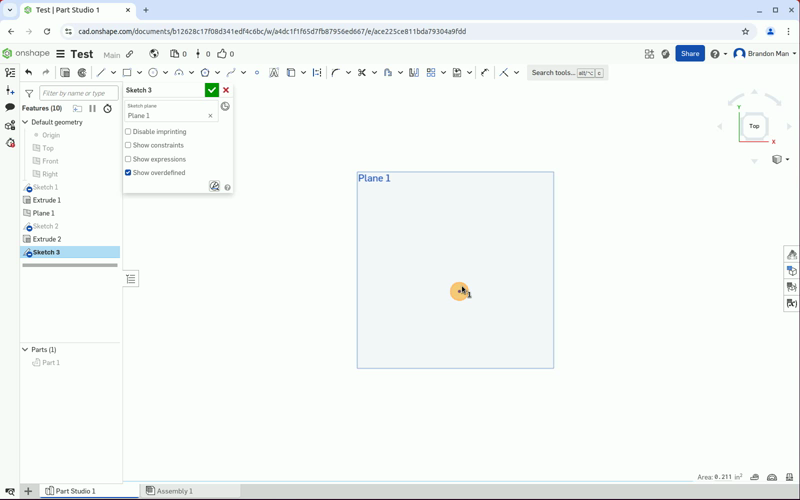
scroll(-6)
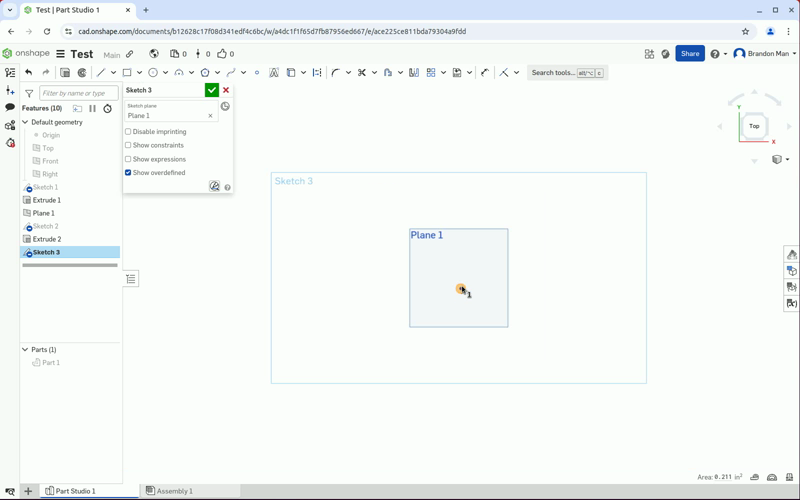
scroll(-6)
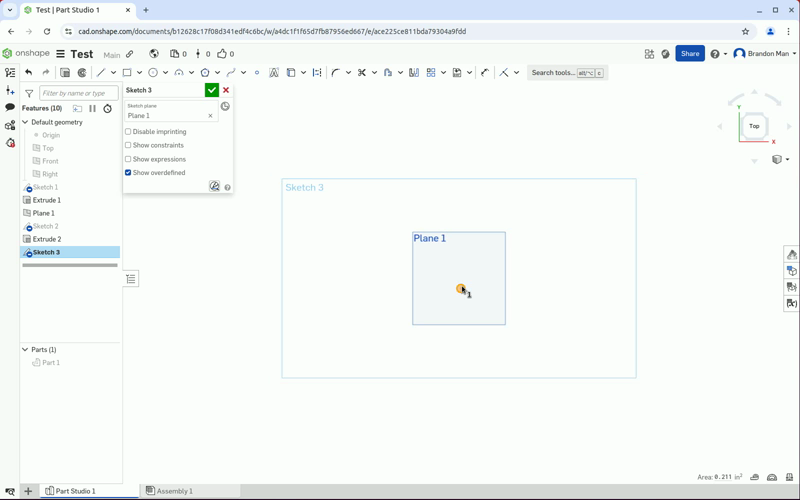
scroll(-6)
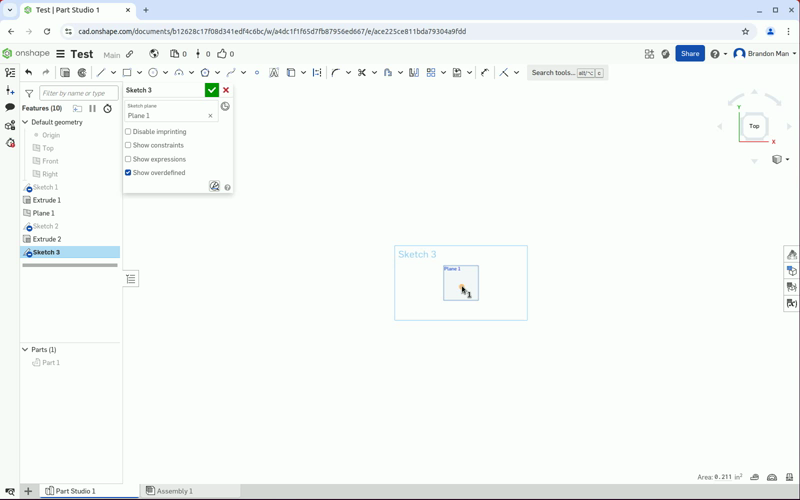
mouse_move(73, 352)
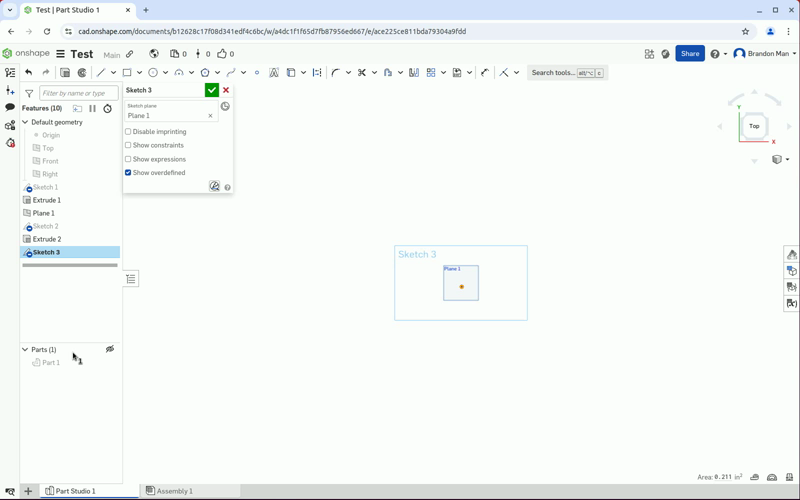
key(shift+y)
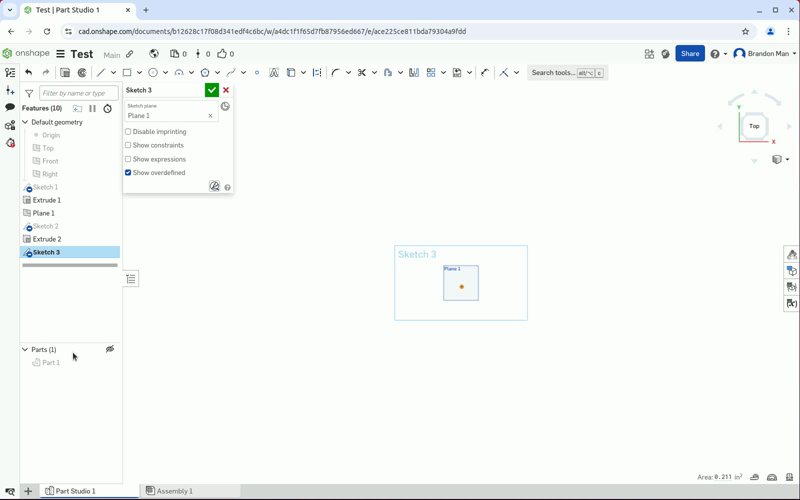
key(shift+e)
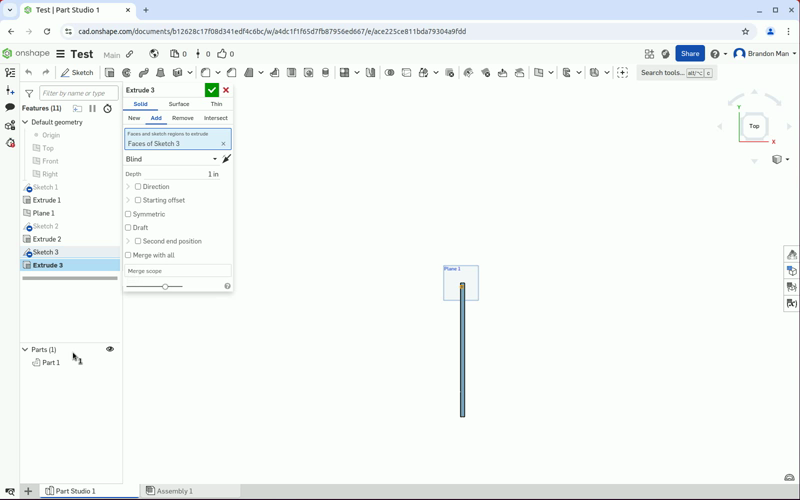
mouse_move(143, 106)
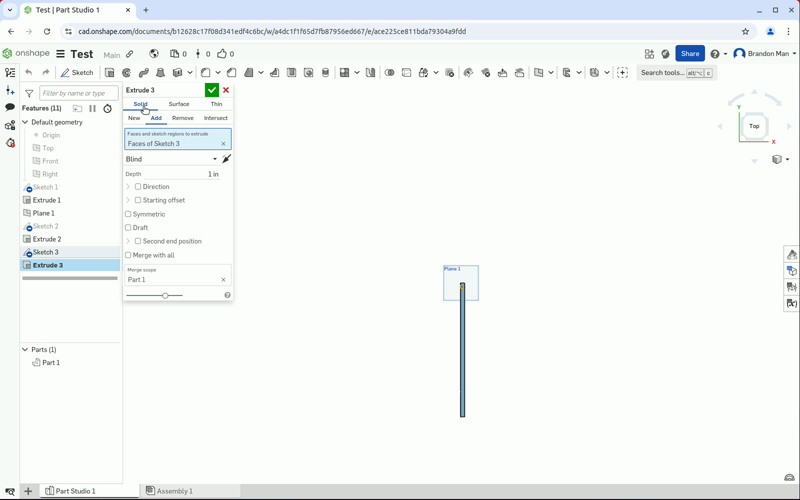
click(143, 106)
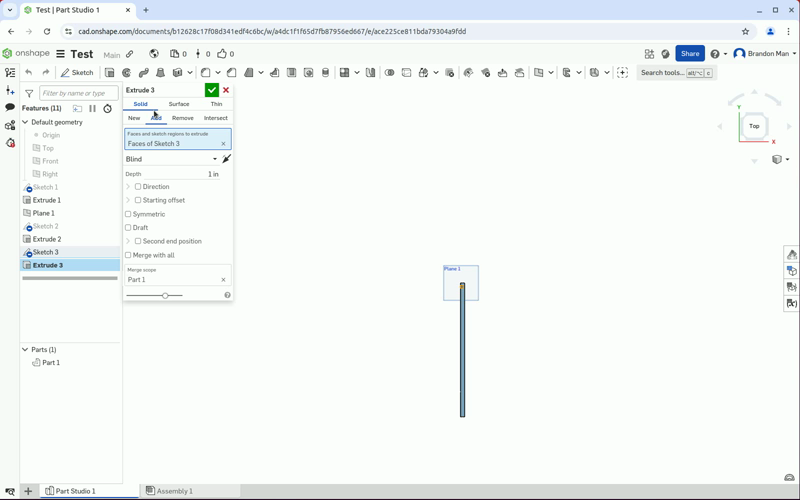
mouse_move(186, 120)
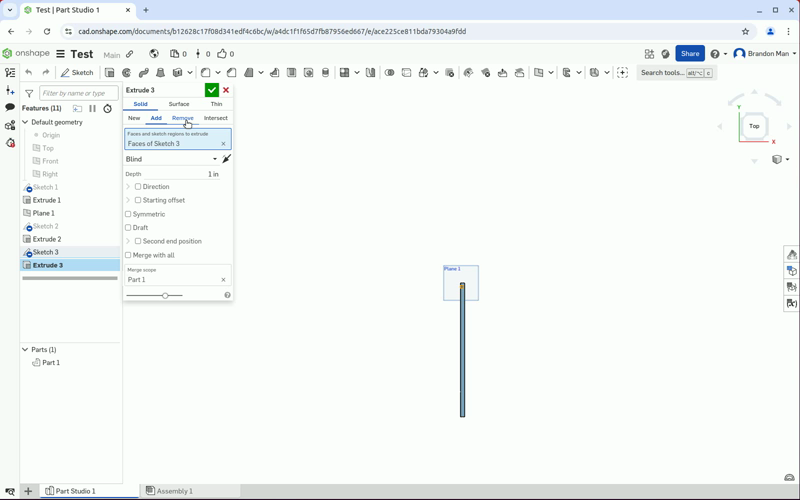
click(186, 120)
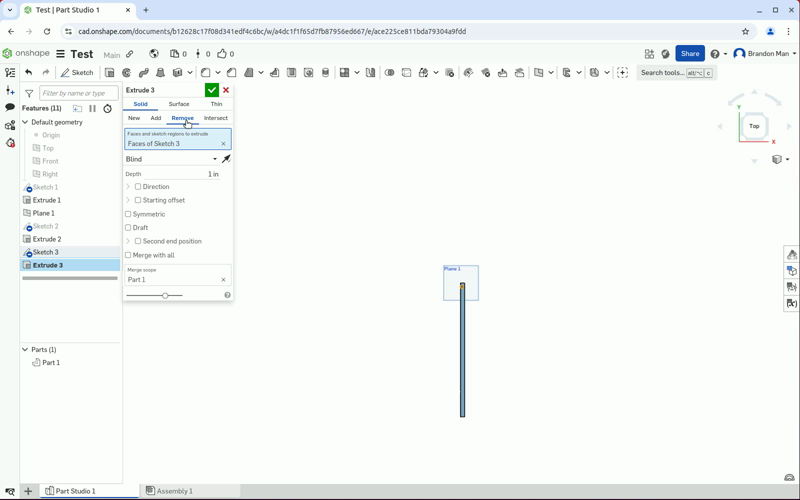
key(tab, 4)
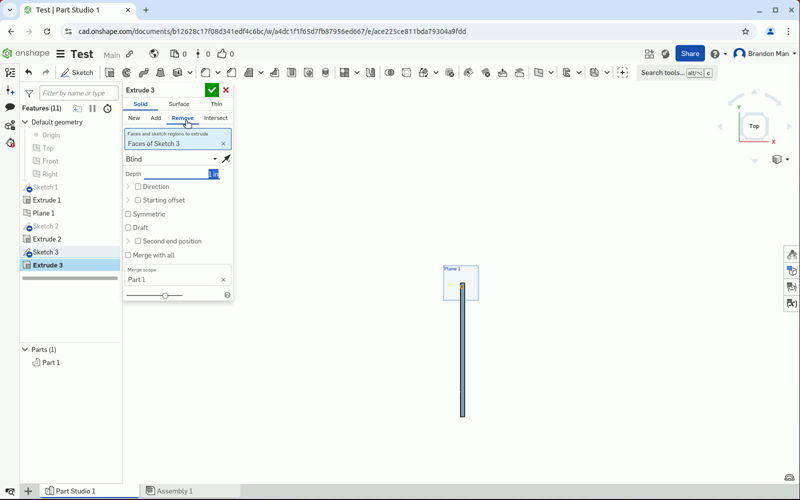
text(0.722)
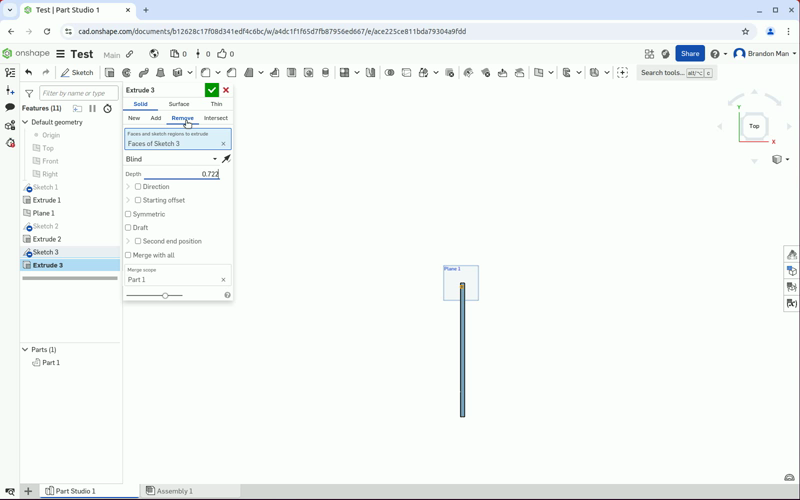
key(tab, 6)
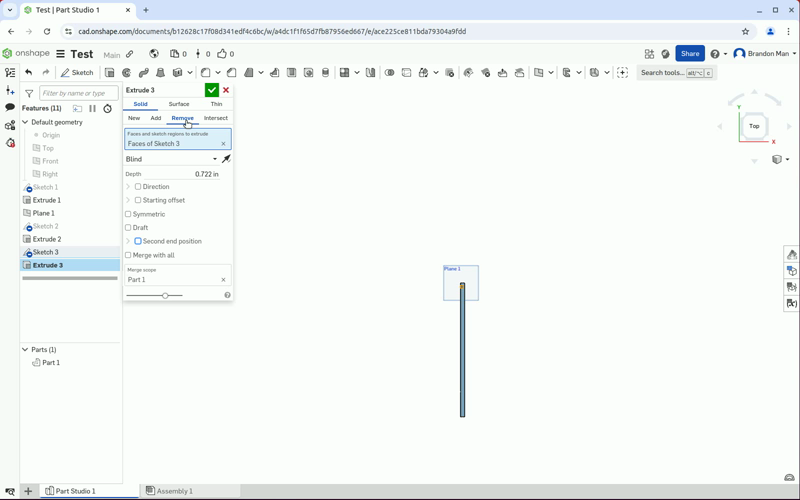
key(space)
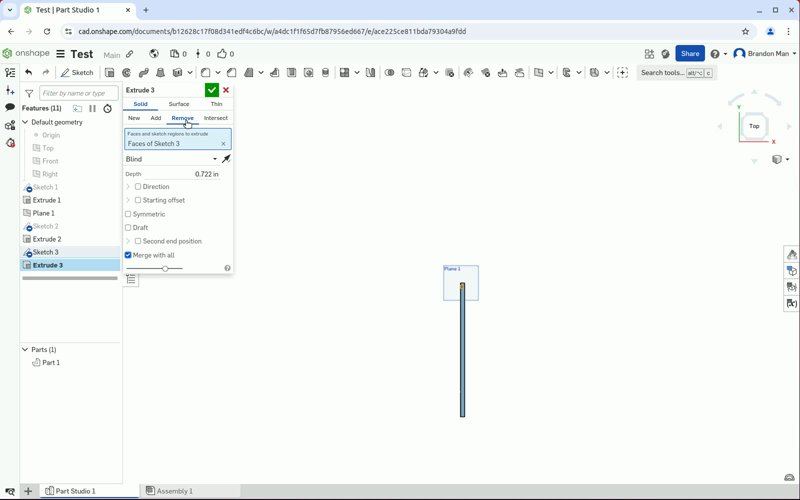
key(enter)
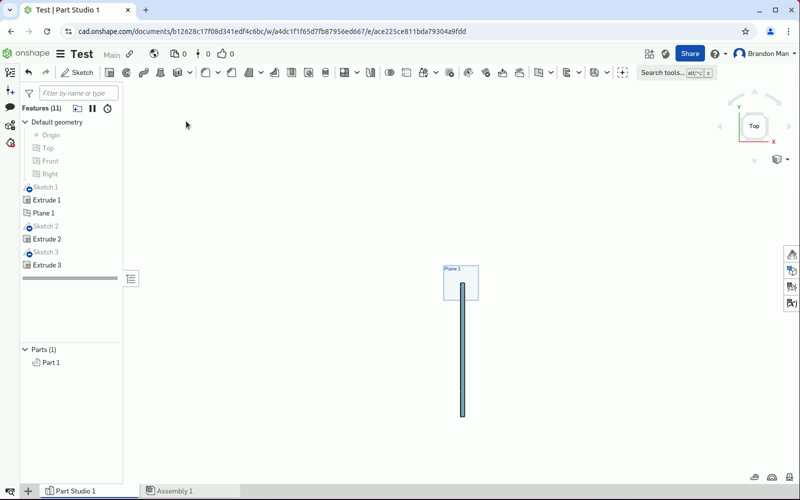
key(shift+h)
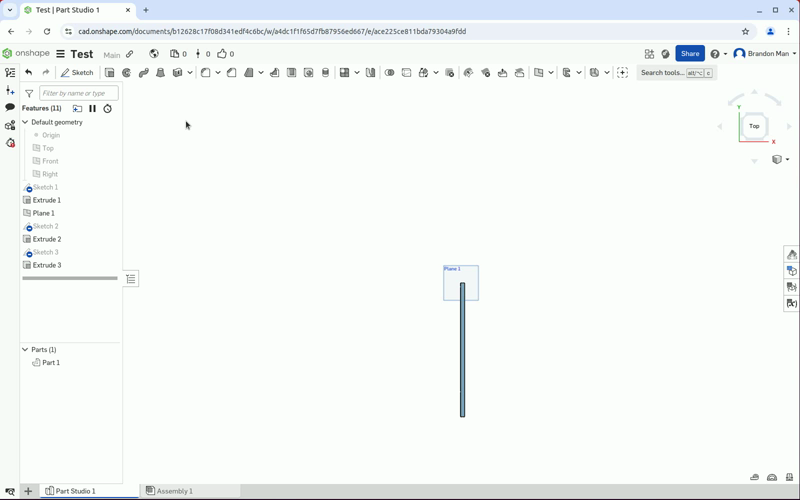
key(shift+h)
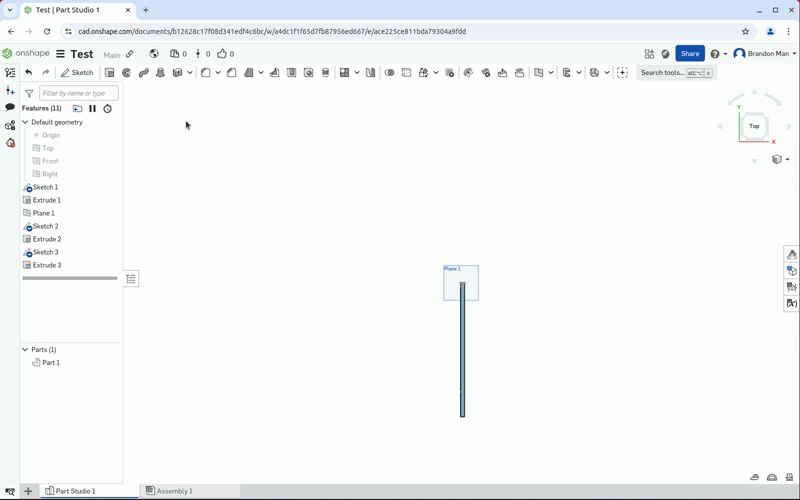
key(shift+7)
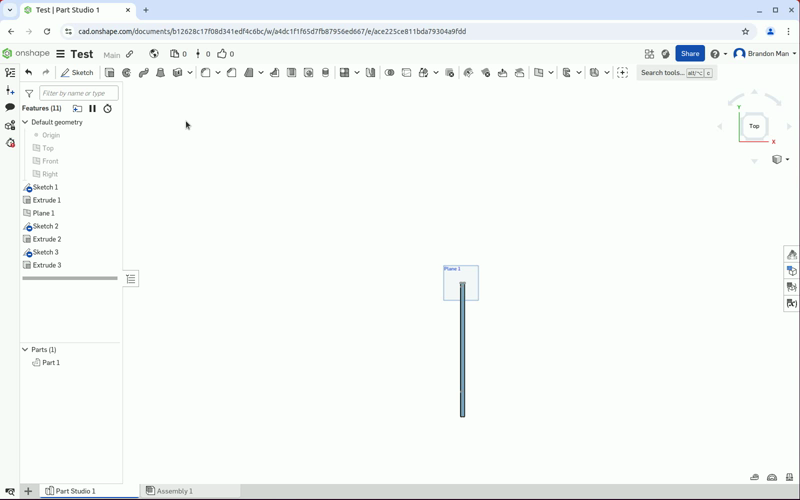
key(up, 3)
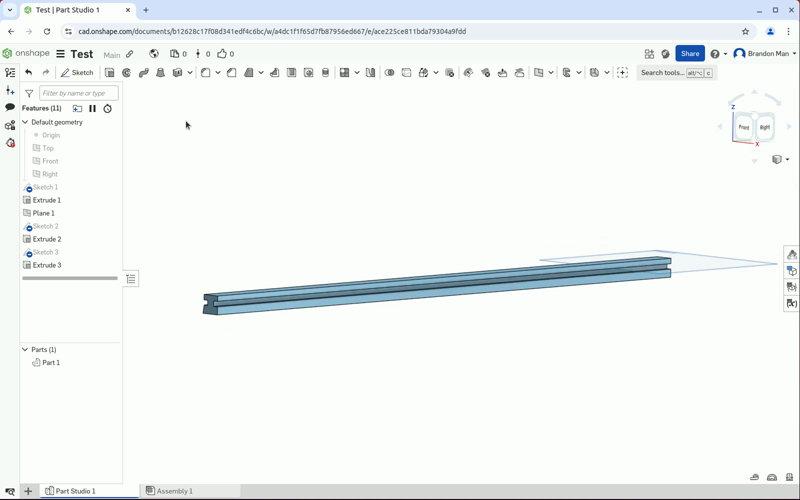
key(left, 3)
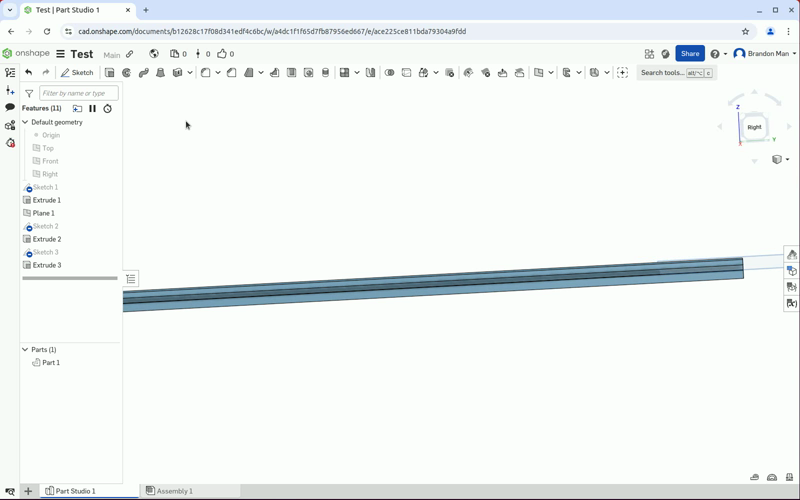
key(right, 3)
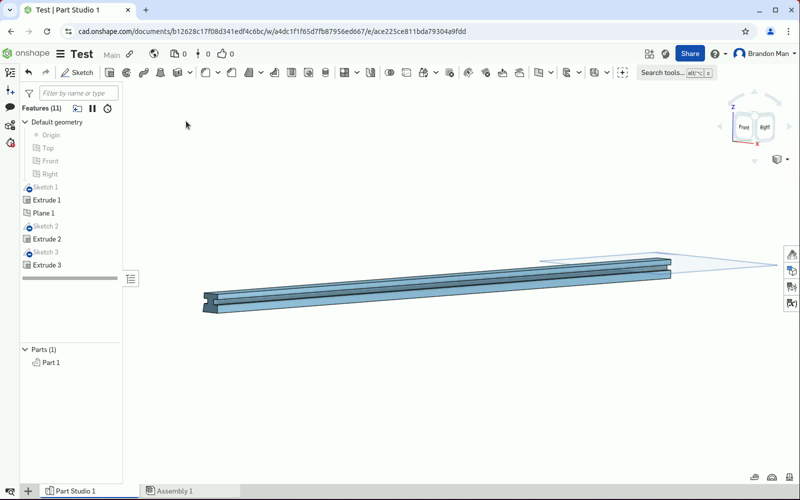
key(down, 3)
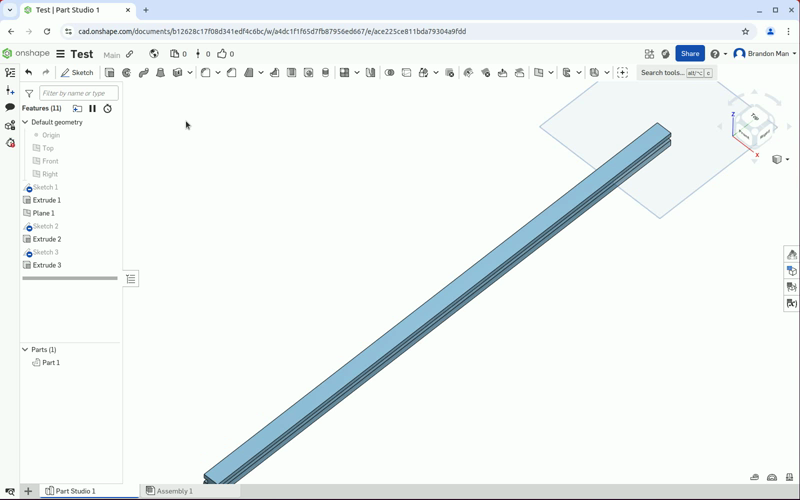
mouse_move(73, 189)
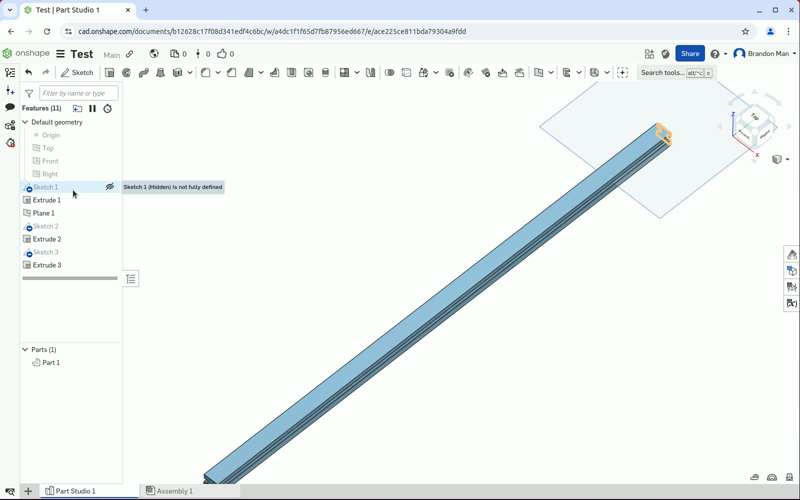
click(73, 189)